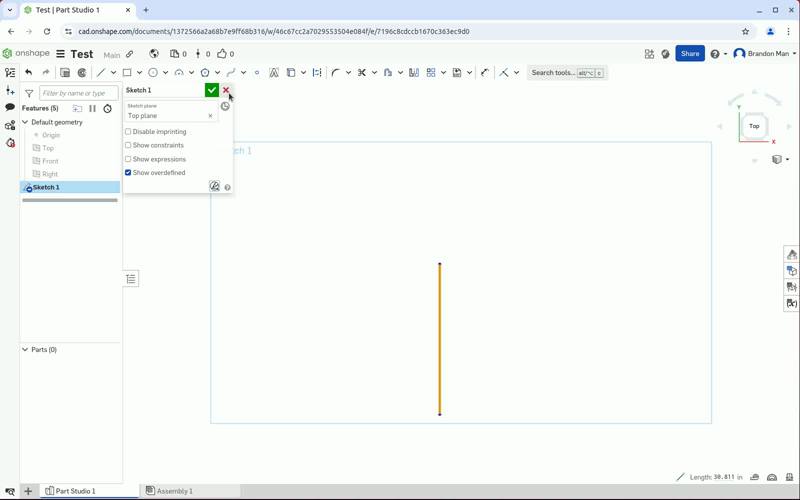
key(shift+h)
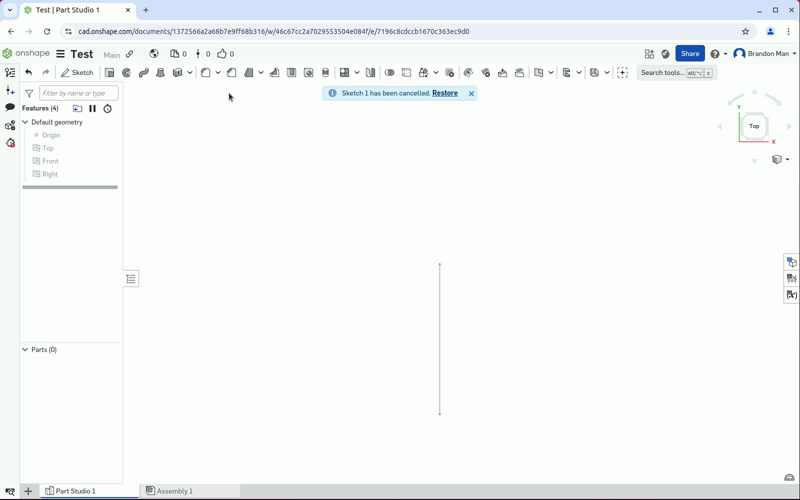
mouse_move(73, 352)
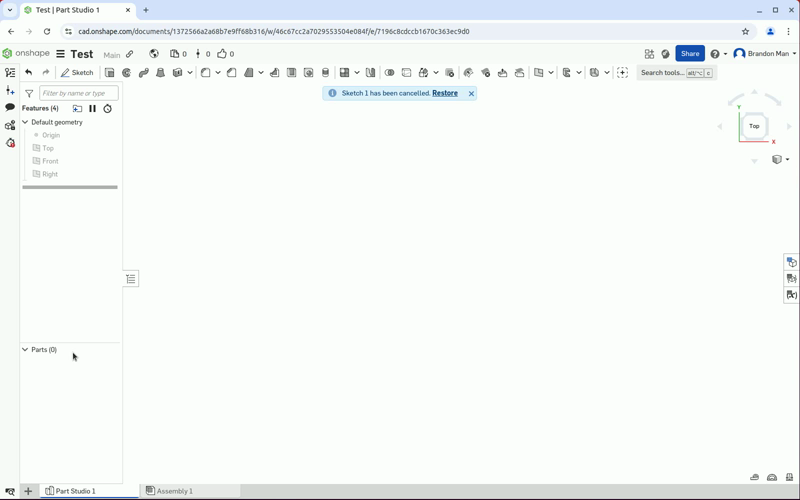
key(y)
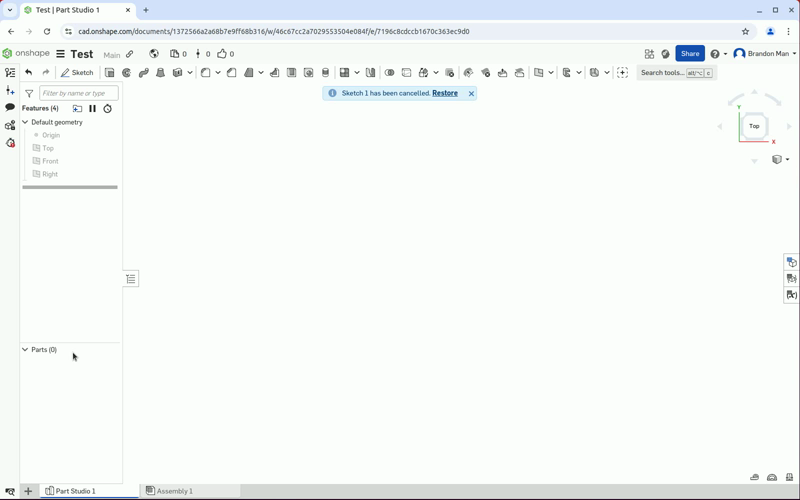
key(shift+p)
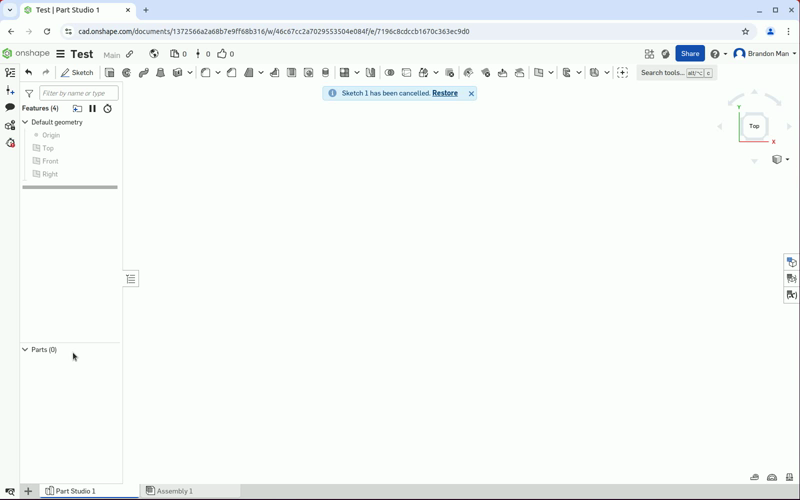
key(space)
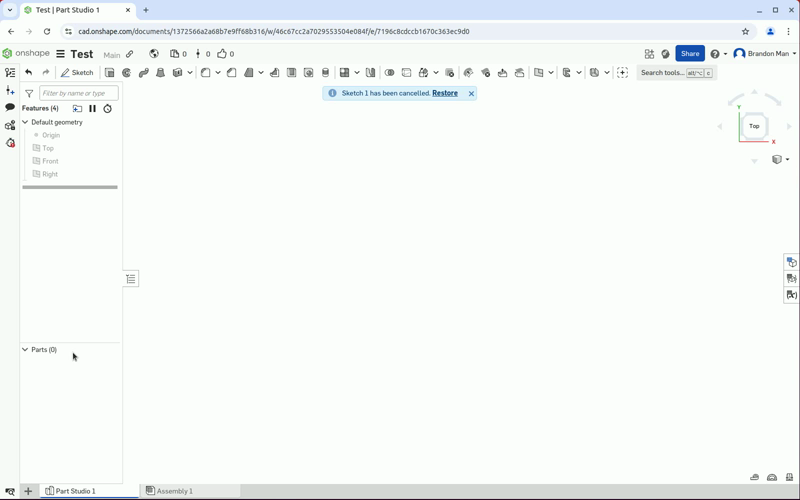
key_down(shift)
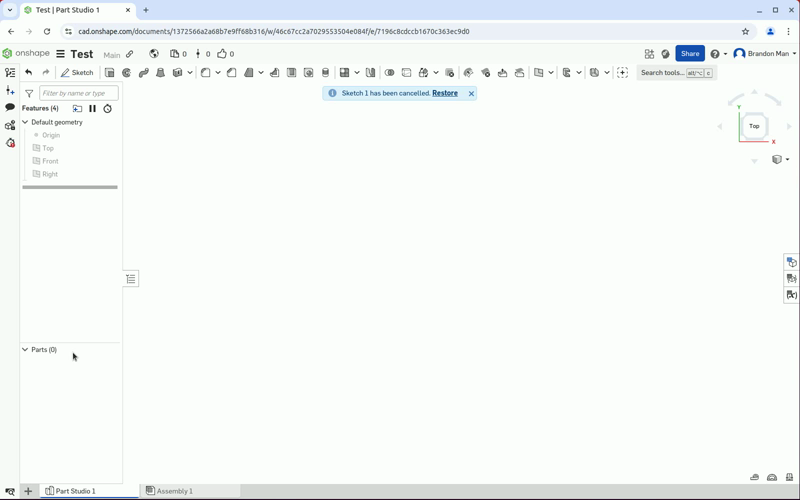
key(up)
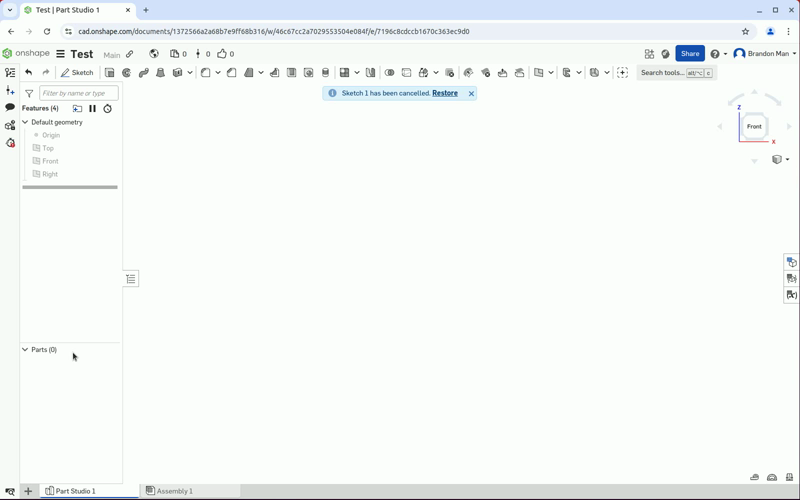
key_up(shift)
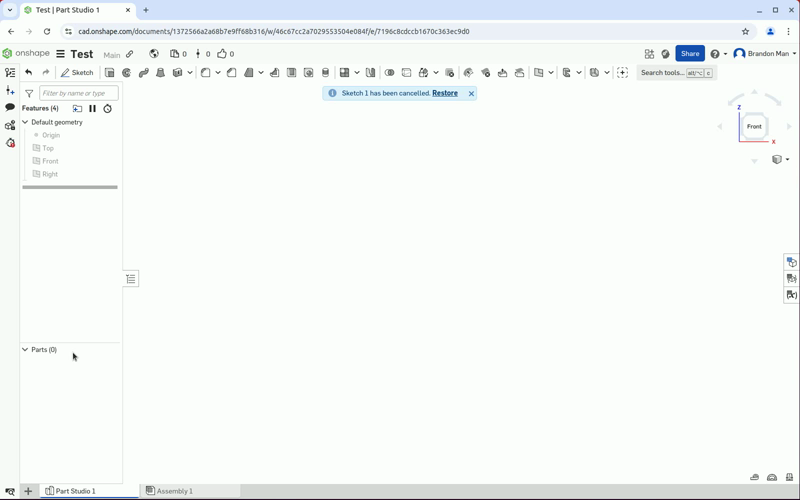
mouse_move(73, 352)
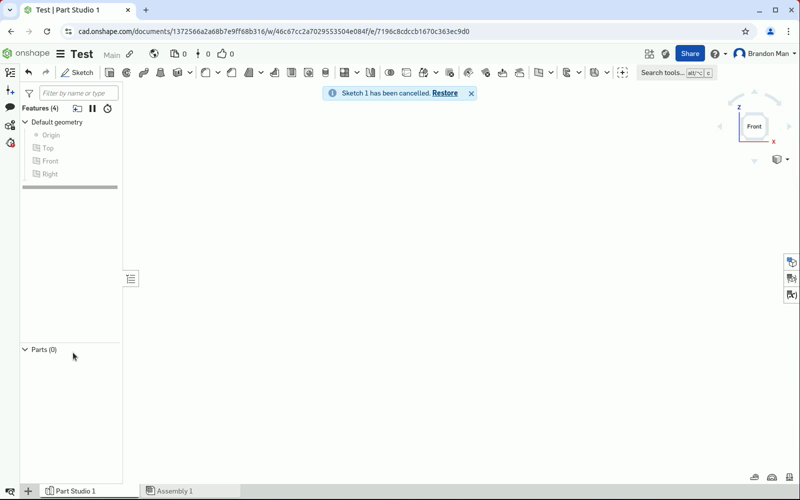
key(shift+y)
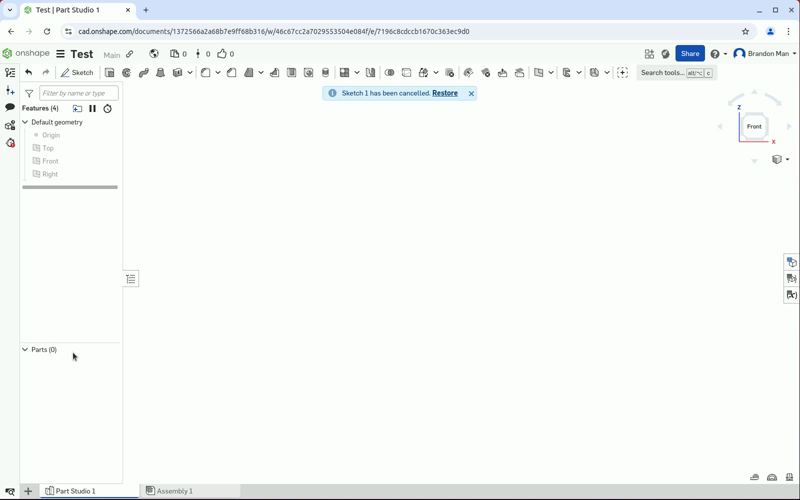
key(shift+s)
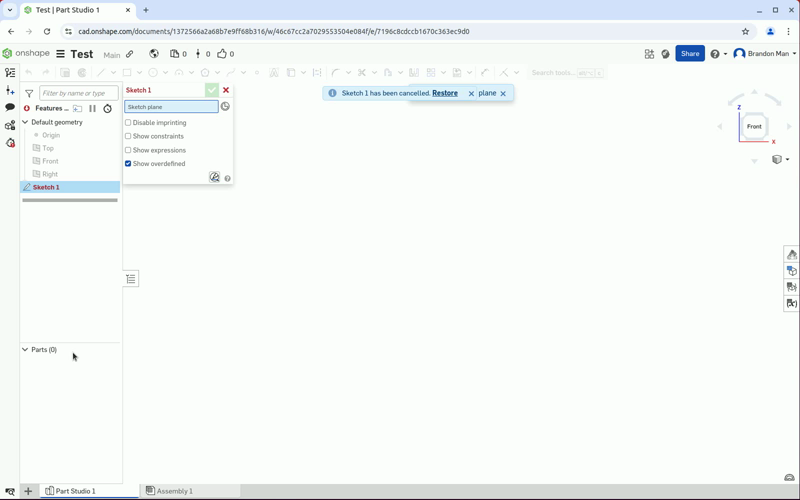
mouse_move(73, 163)
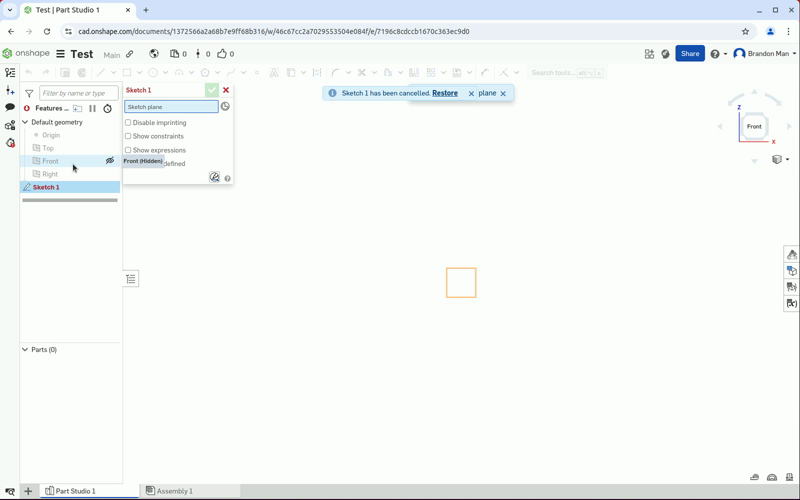
click(73, 163)
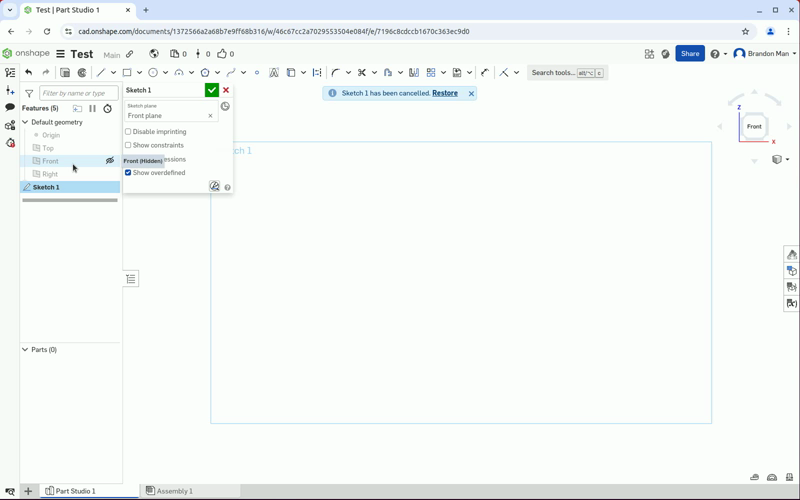
mouse_move(73, 352)
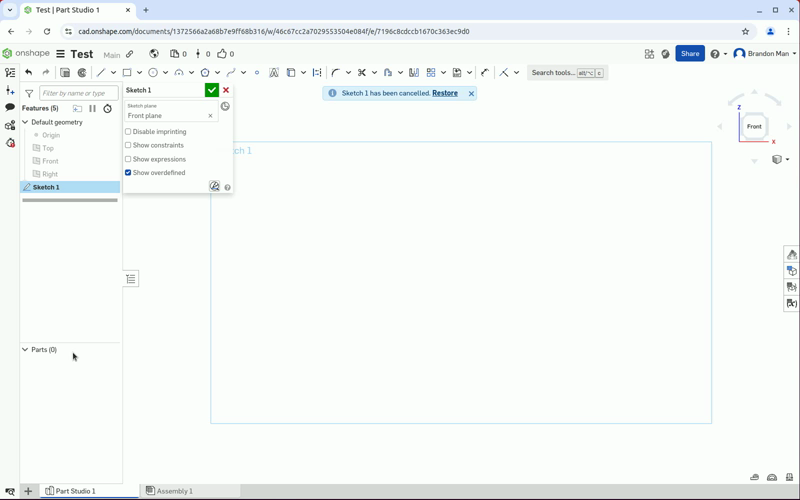
key(y)
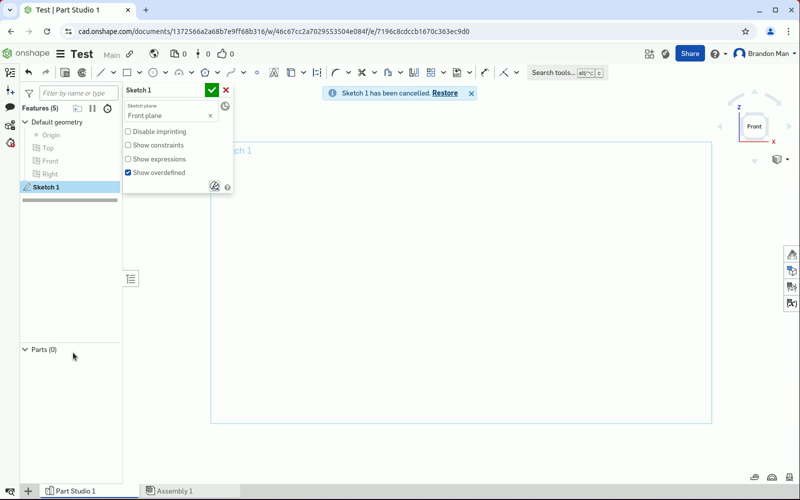
key(l)
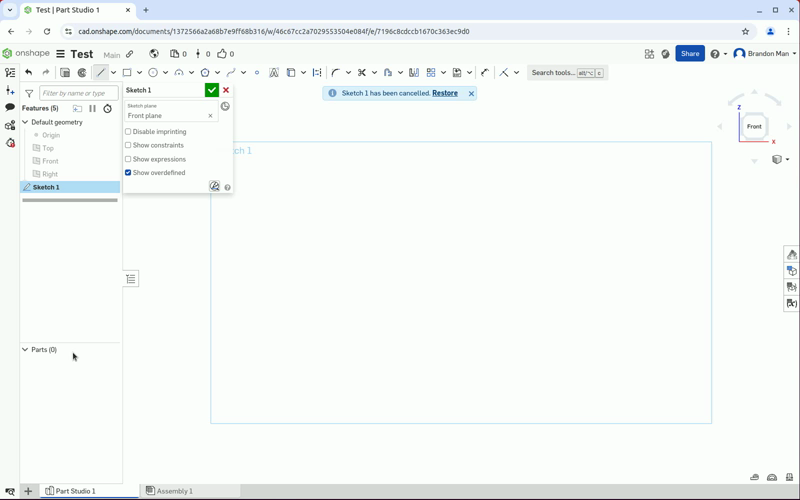
key_down(shift)
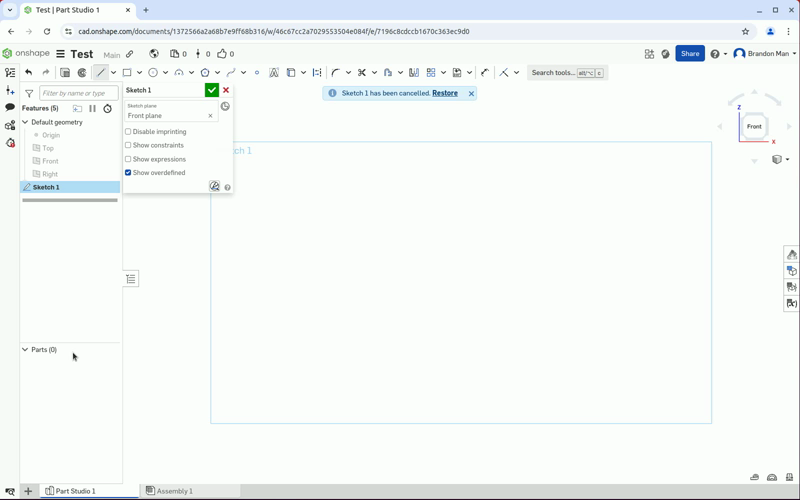
mouse_move(413, 359)
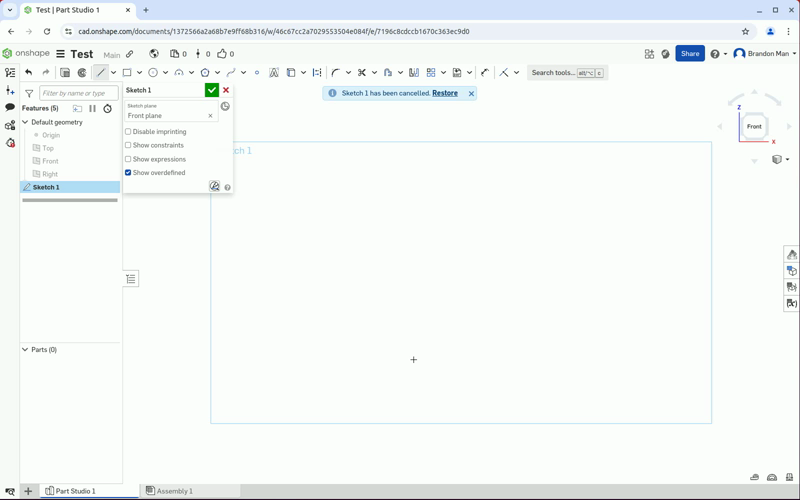
click(413, 359)
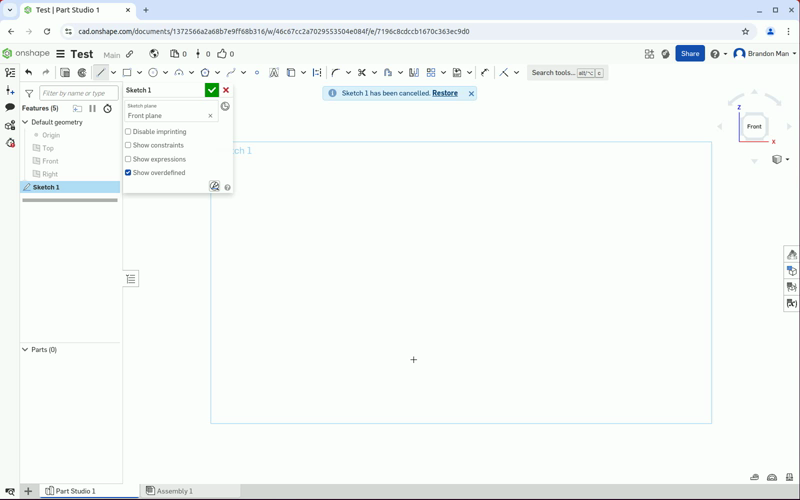
key_up(shift)
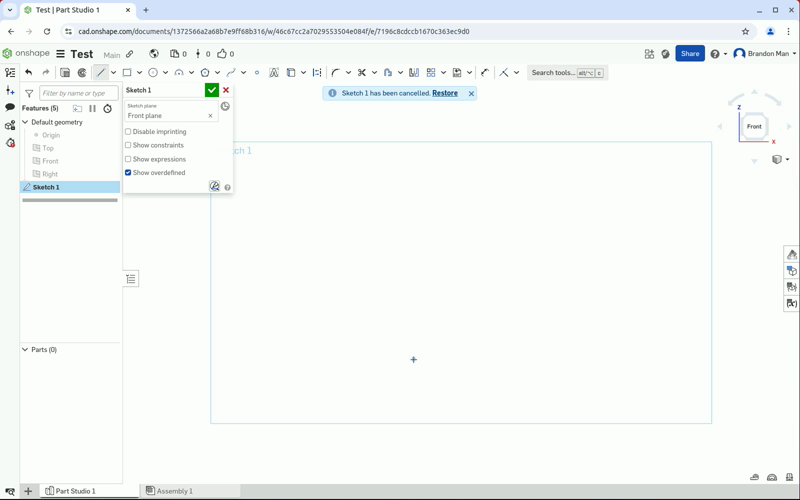
key_down(shift)
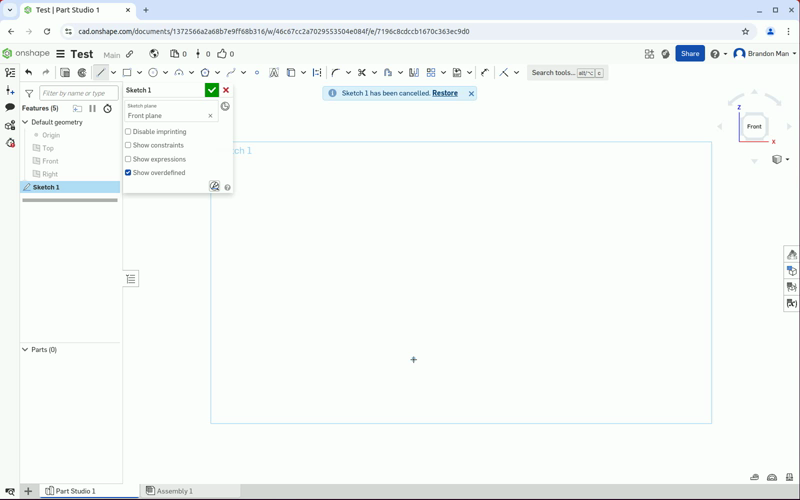
mouse_move(444, 359)
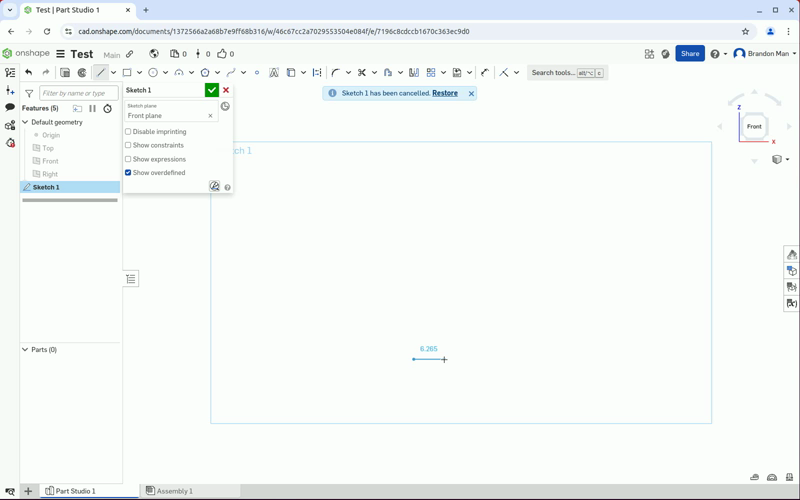
mouse_move(419, 359)
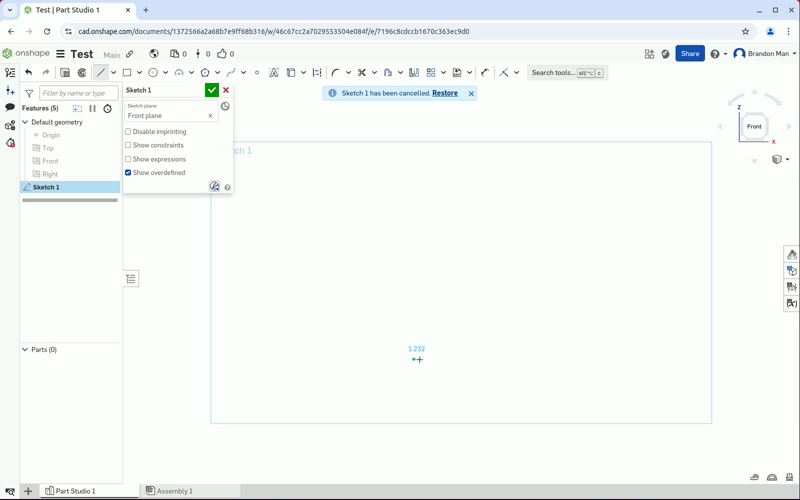
scroll(6)
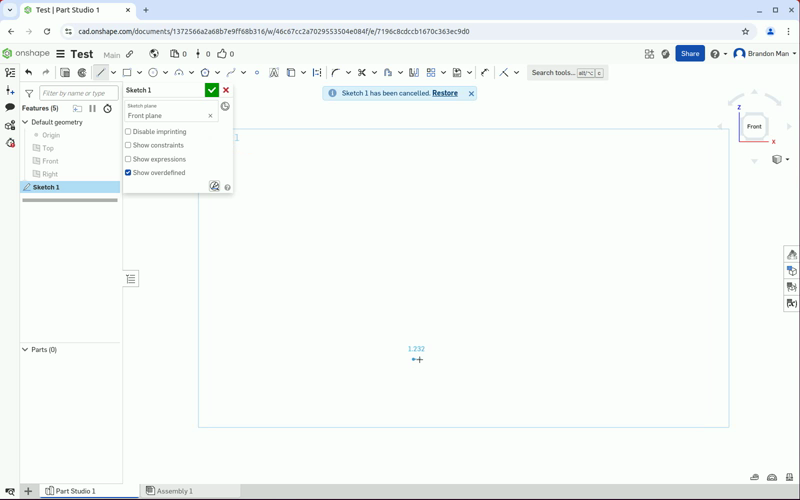
scroll(6)
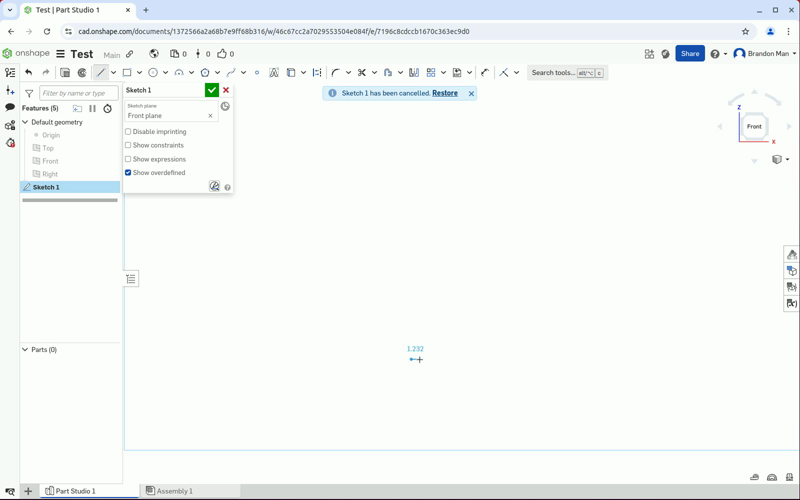
scroll(6)
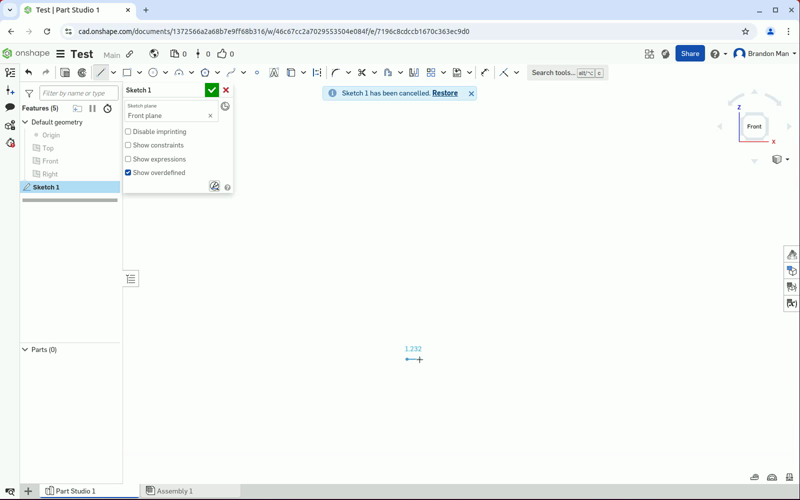
scroll(6)
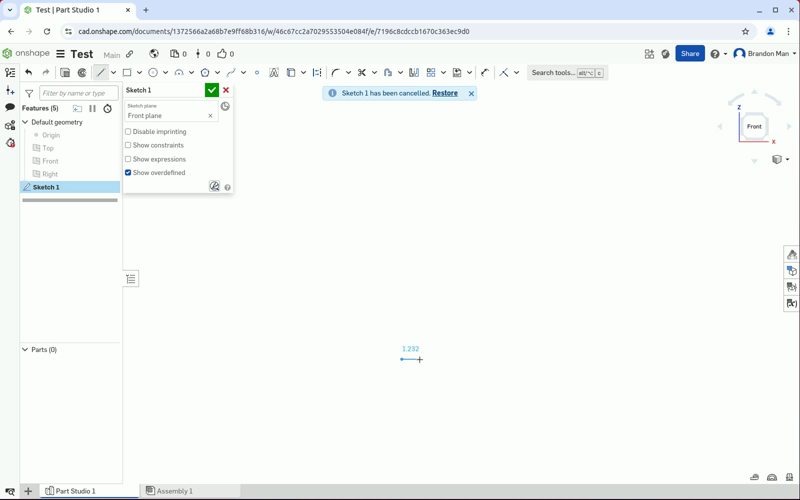
scroll(6)
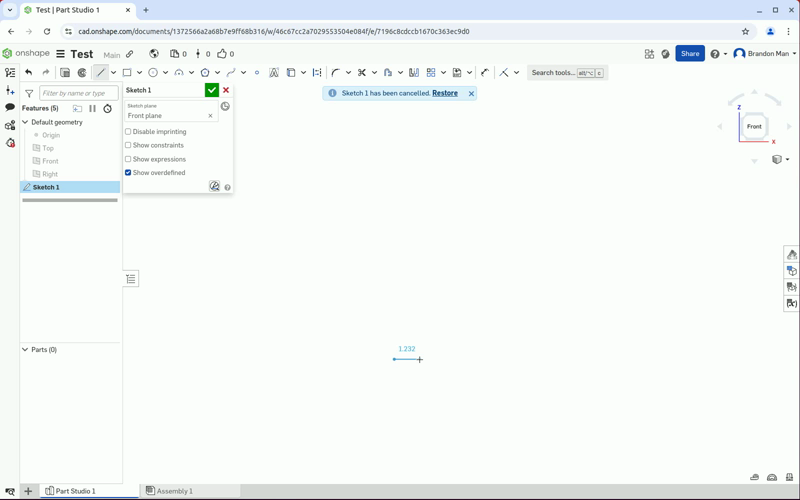
scroll(6)
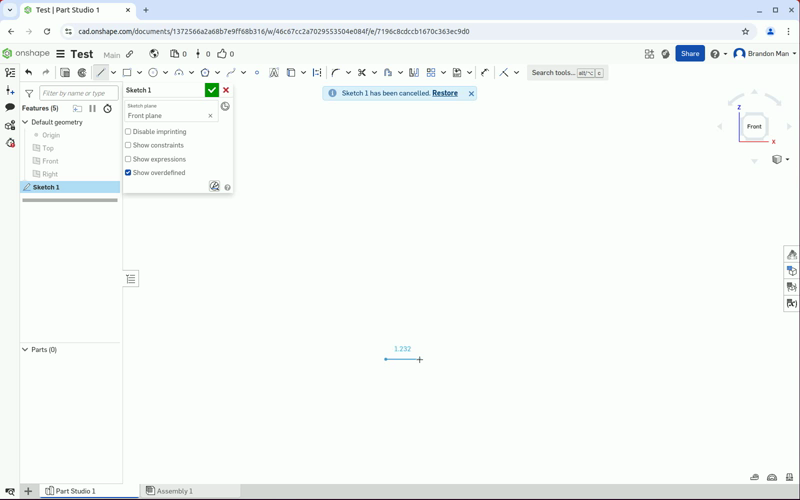
scroll(6)
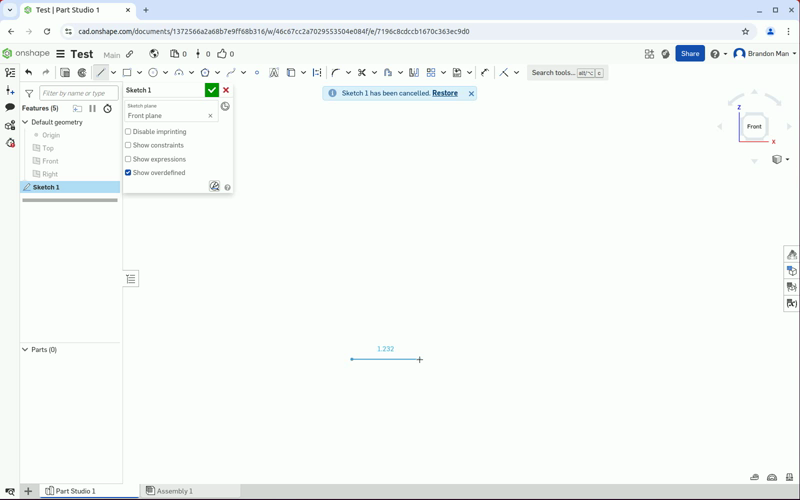
click(419, 359)
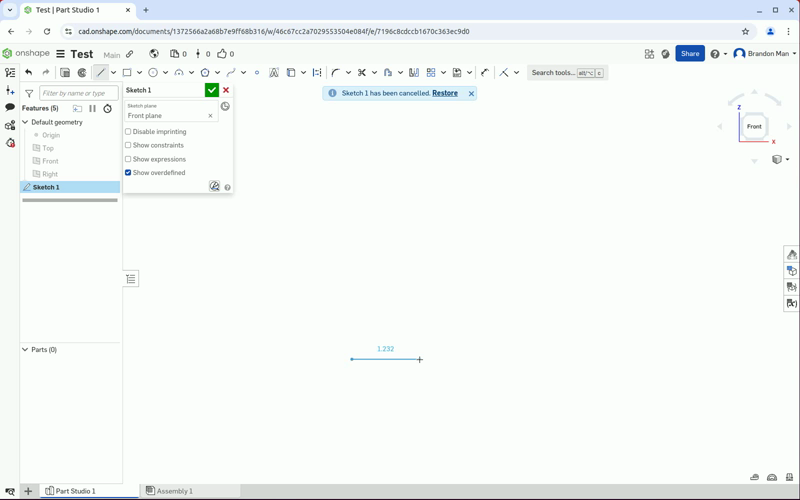
scroll(-6)
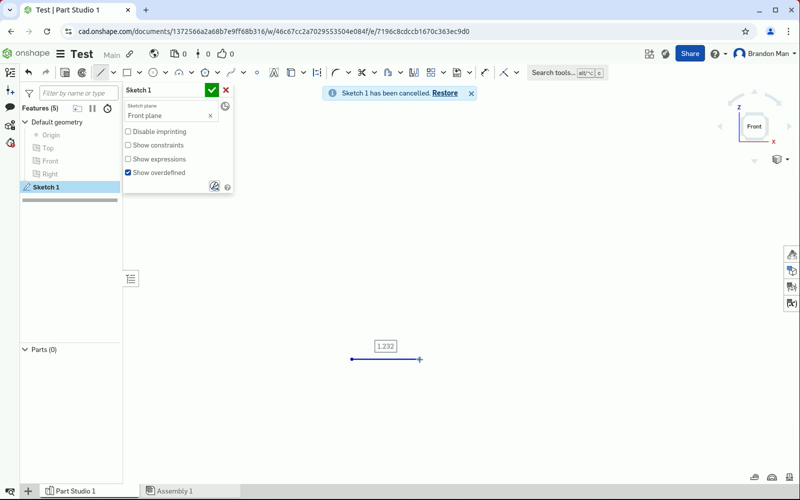
scroll(-6)
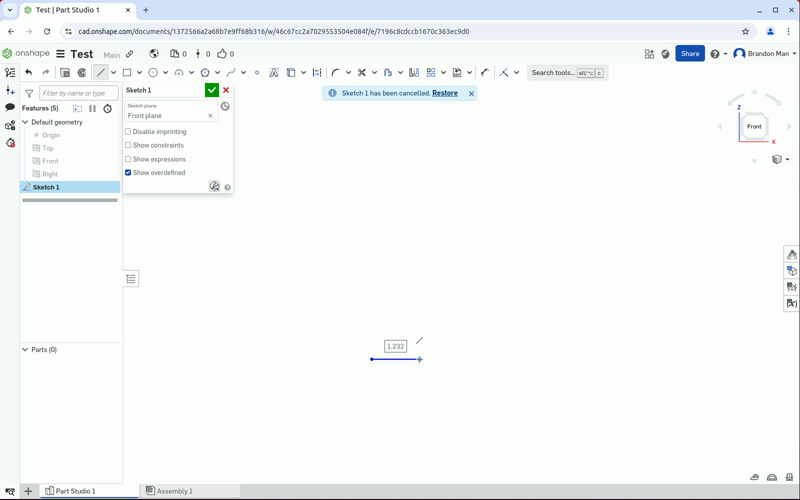
scroll(-6)
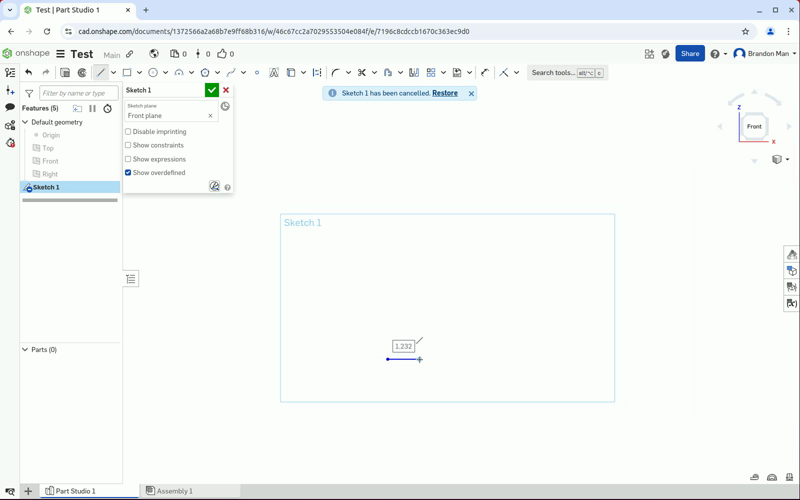
scroll(-6)
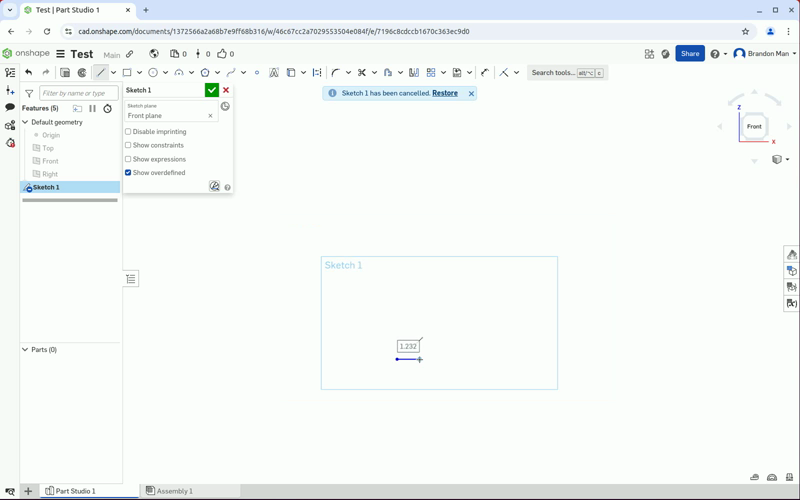
scroll(-6)
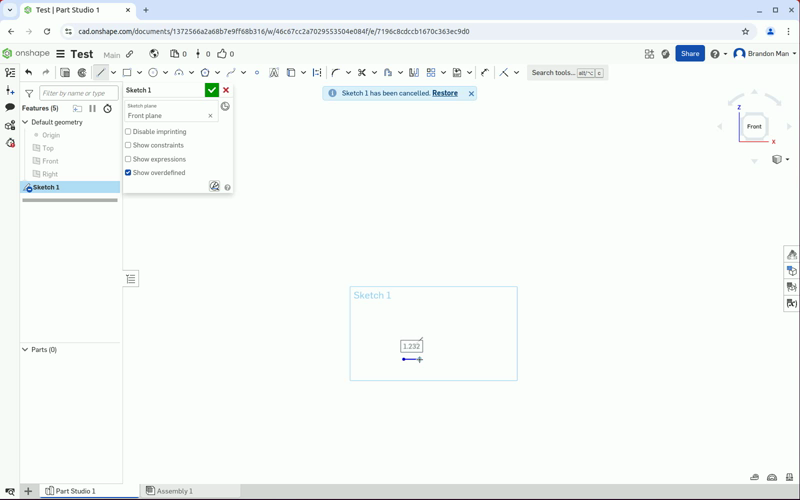
scroll(-6)
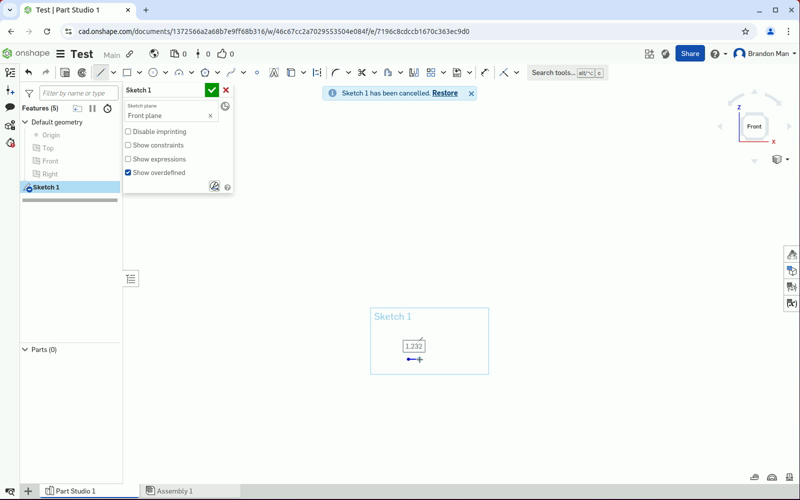
scroll(-6)
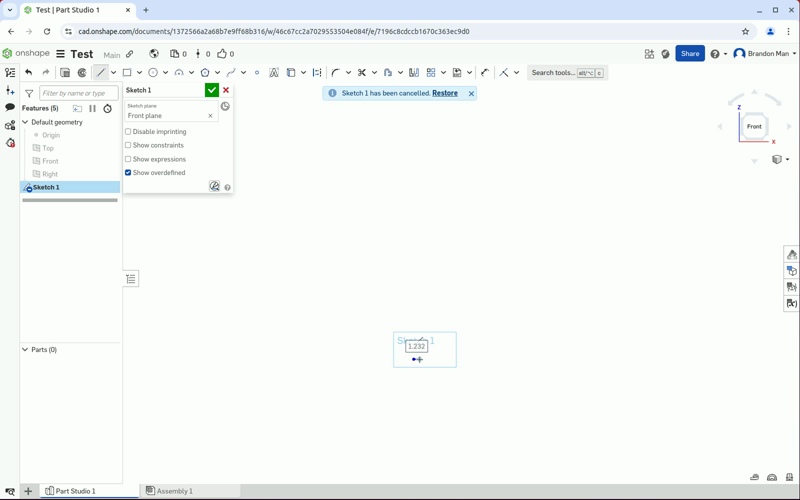
key_up(shift)
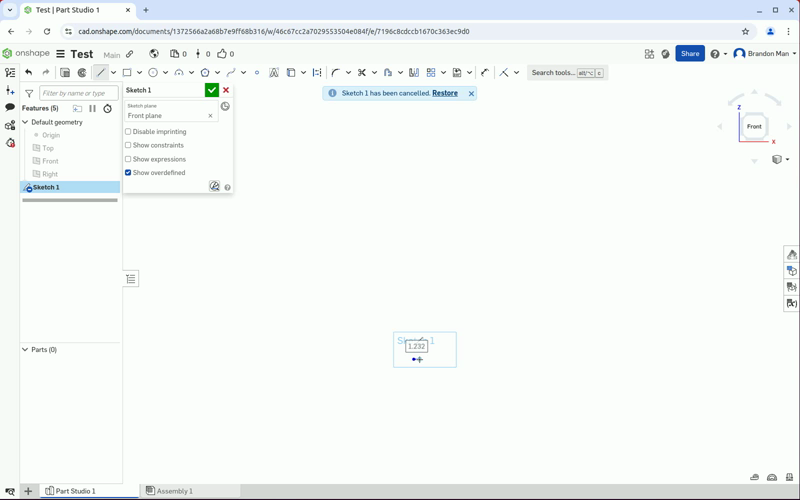
key_down(shift)
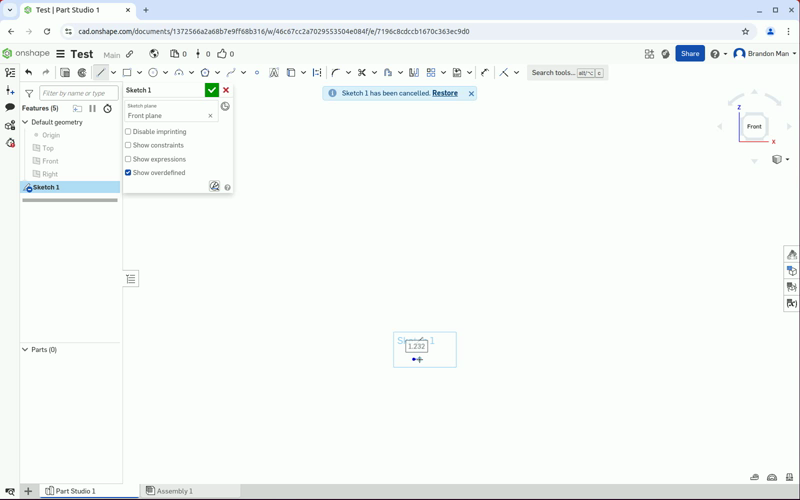
mouse_move(419, 171)
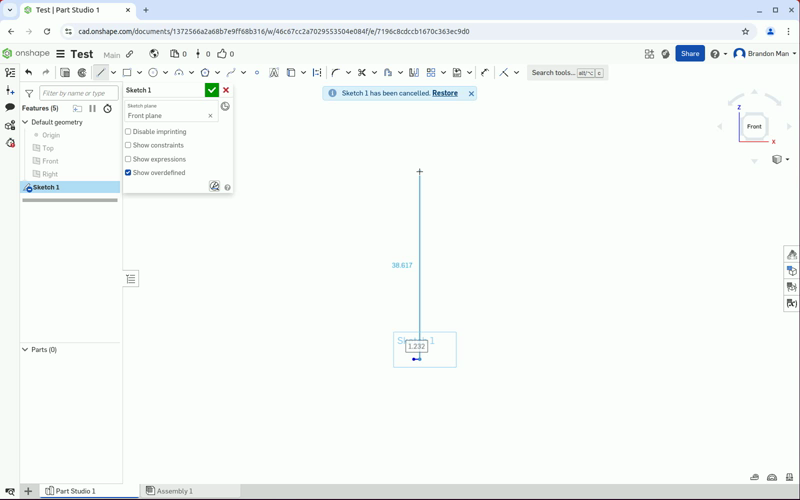
click(419, 171)
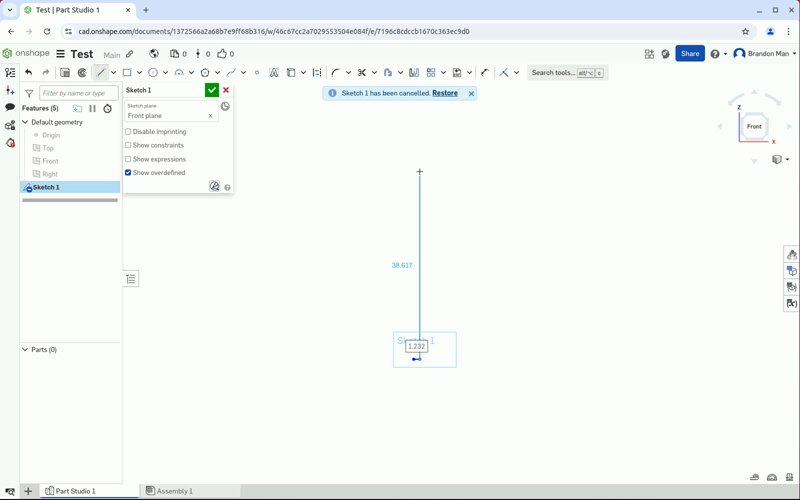
key_up(shift)
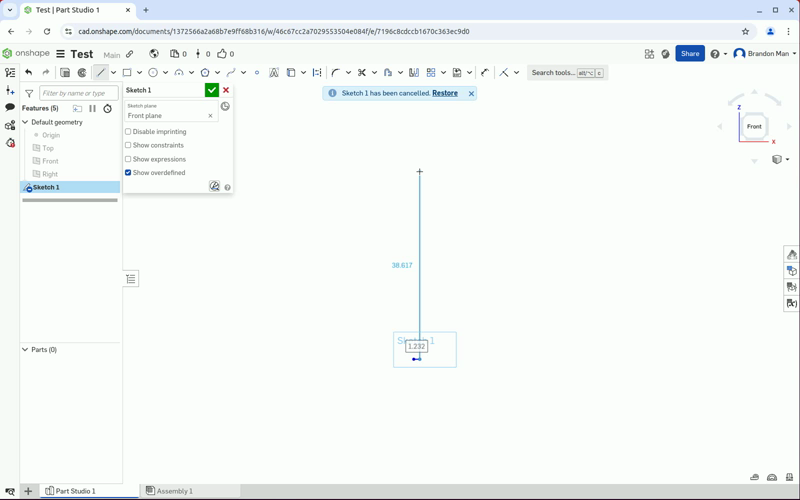
key_down(shift)
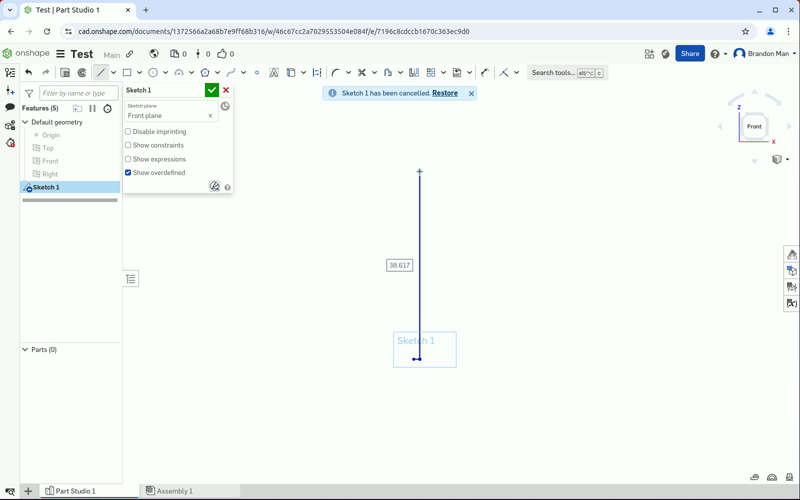
mouse_move(450, 171)
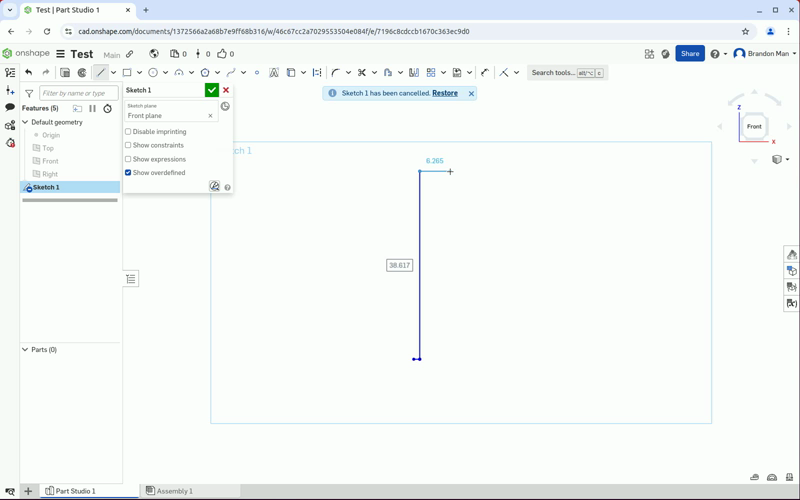
mouse_move(413, 171)
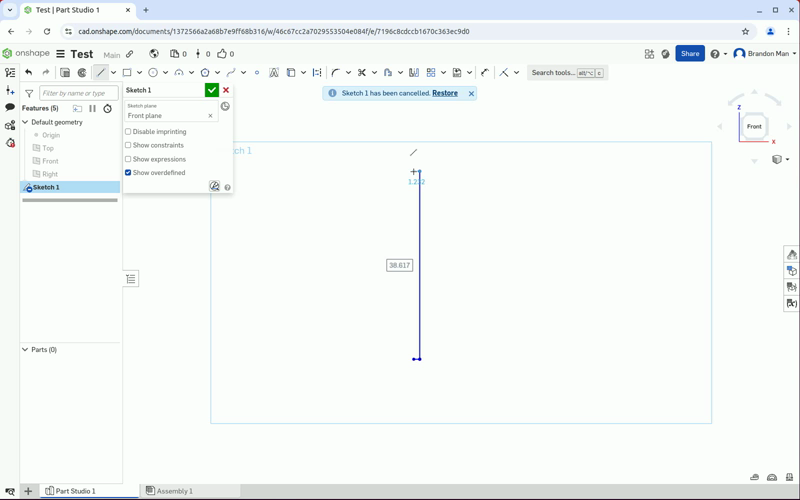
scroll(6)
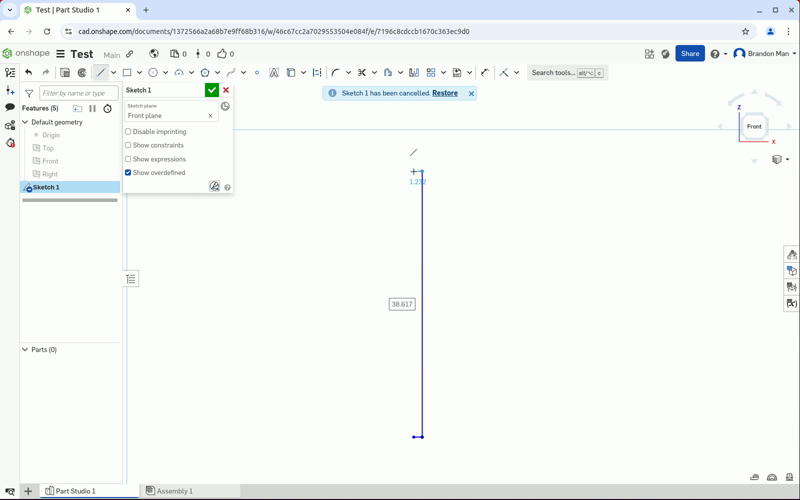
scroll(6)
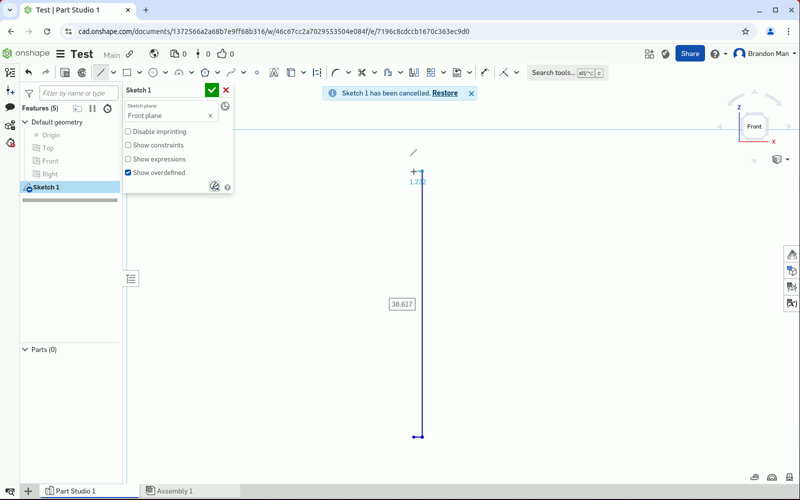
scroll(6)
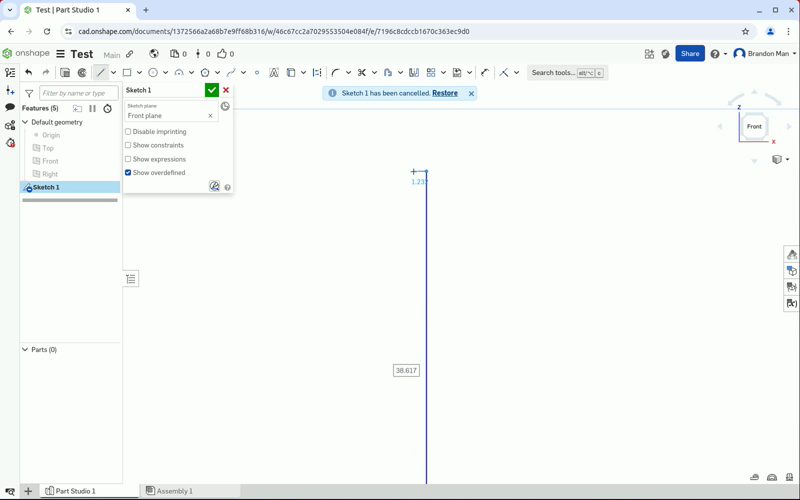
scroll(6)
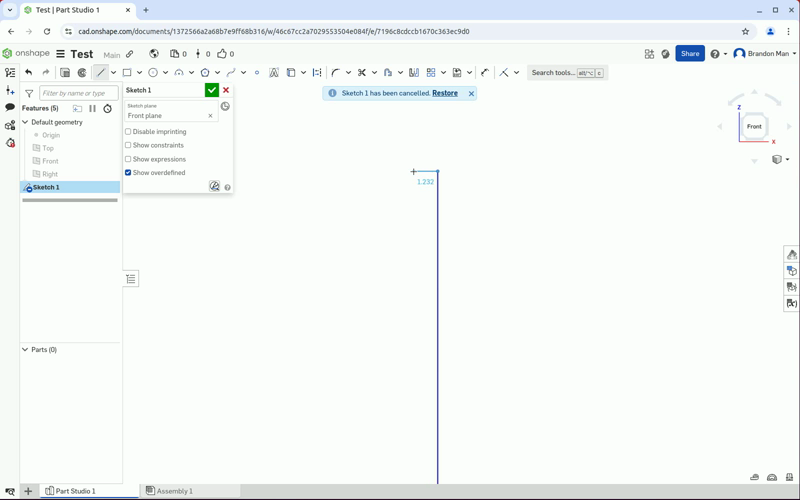
scroll(6)
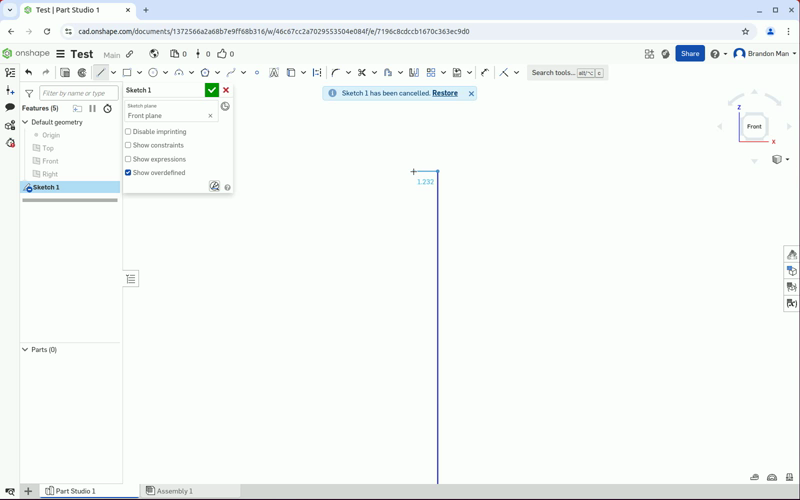
scroll(6)
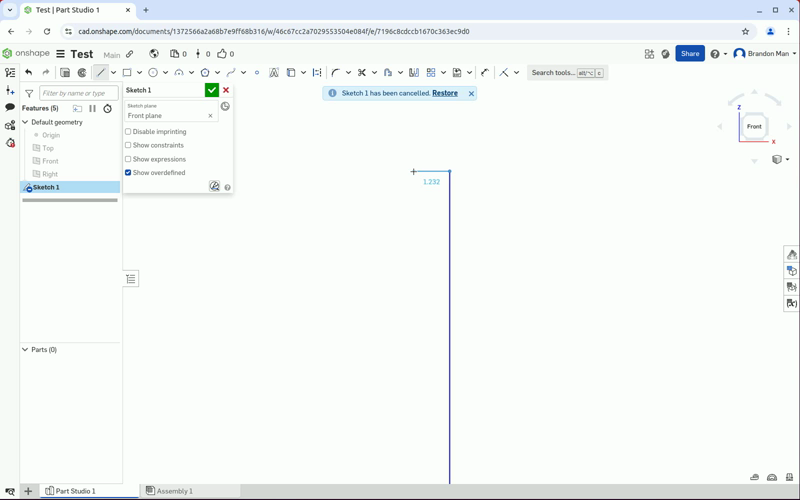
scroll(6)
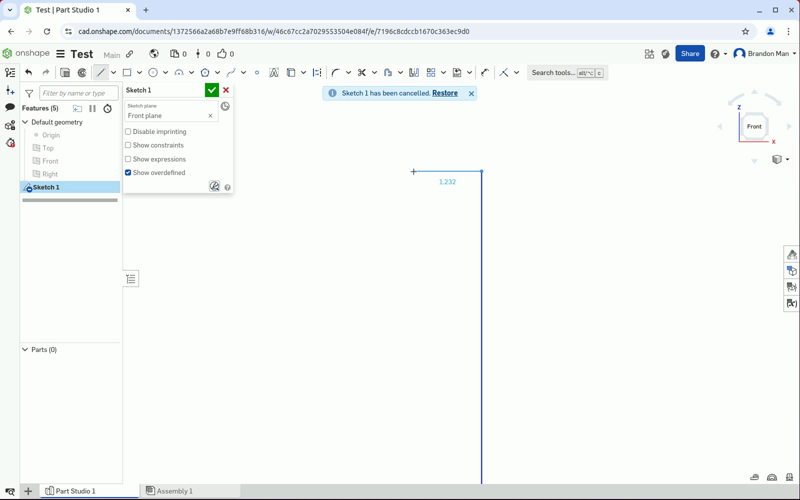
click(413, 171)
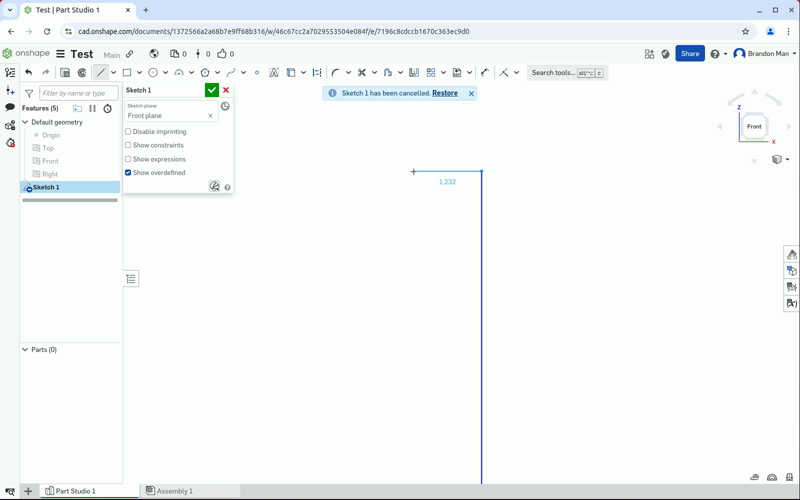
scroll(-6)
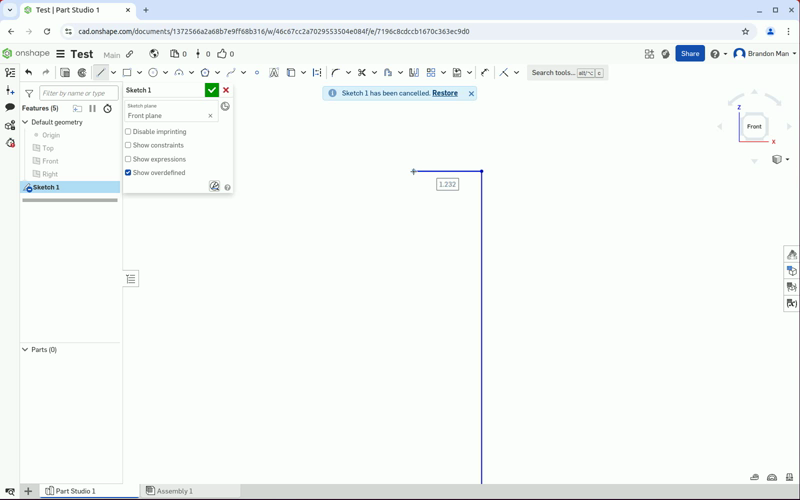
scroll(-6)
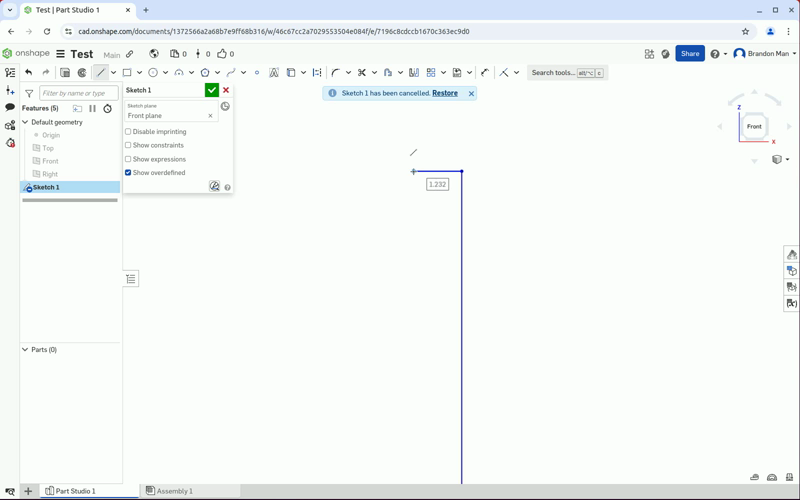
scroll(-6)
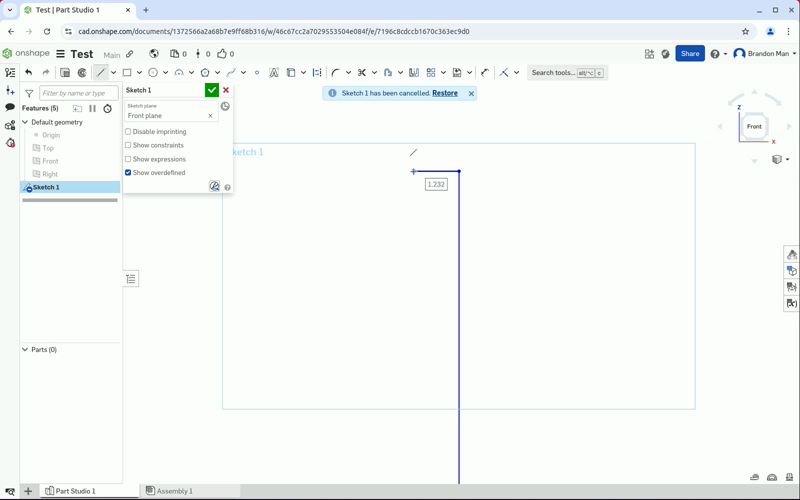
scroll(-6)
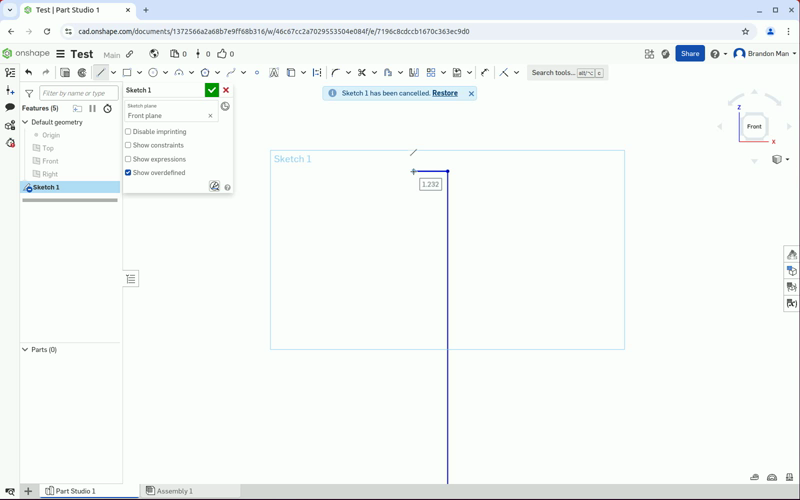
scroll(-6)
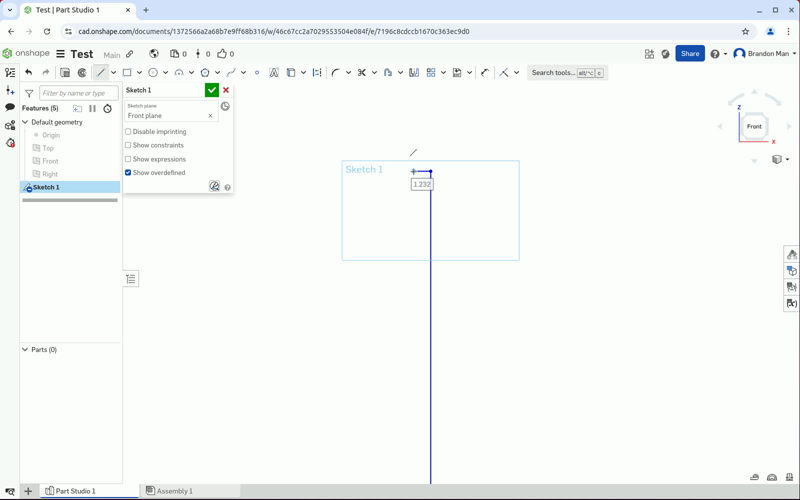
scroll(-6)
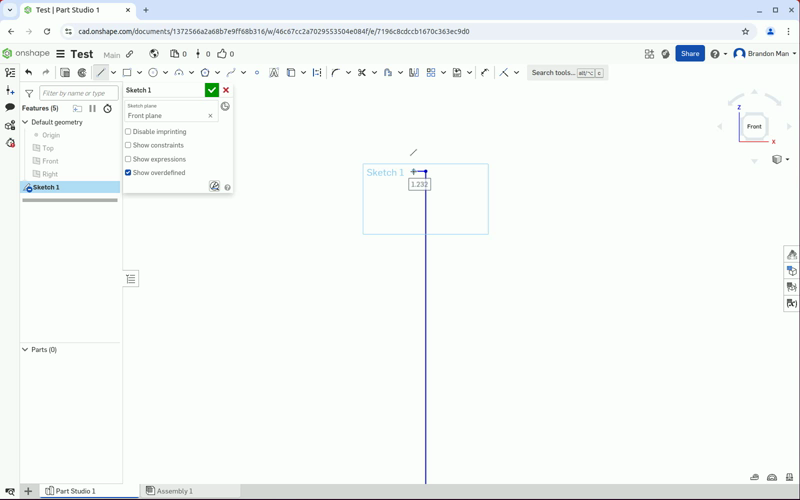
scroll(-6)
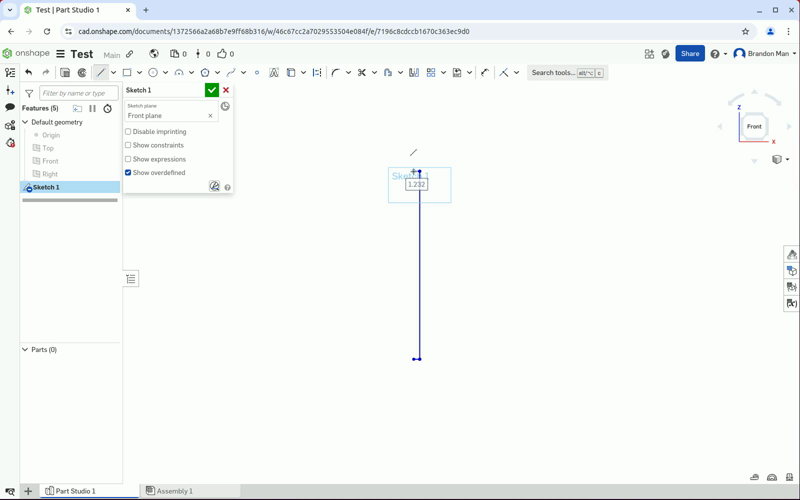
key_up(shift)
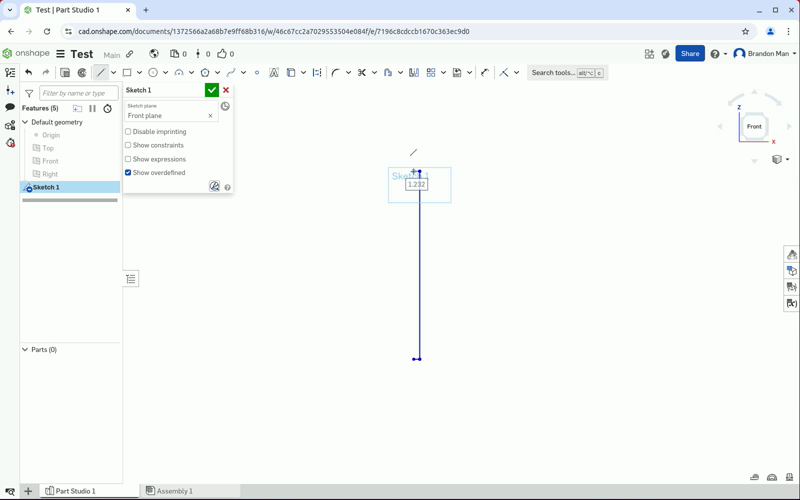
key_down(shift)
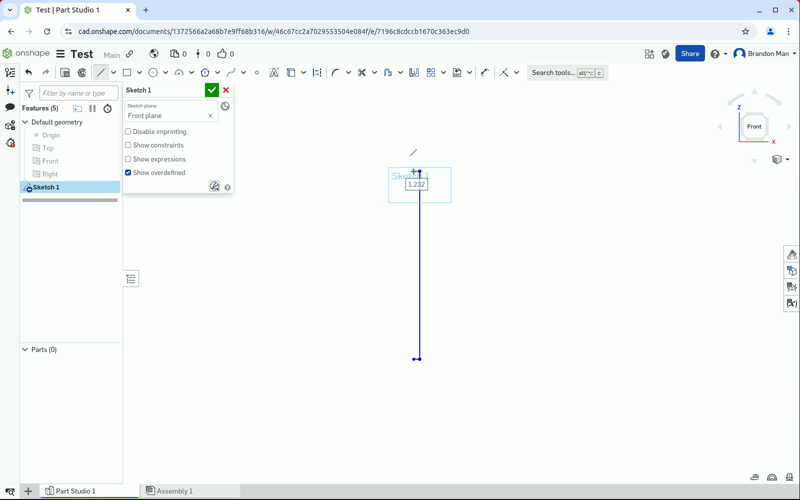
mouse_move(413, 359)
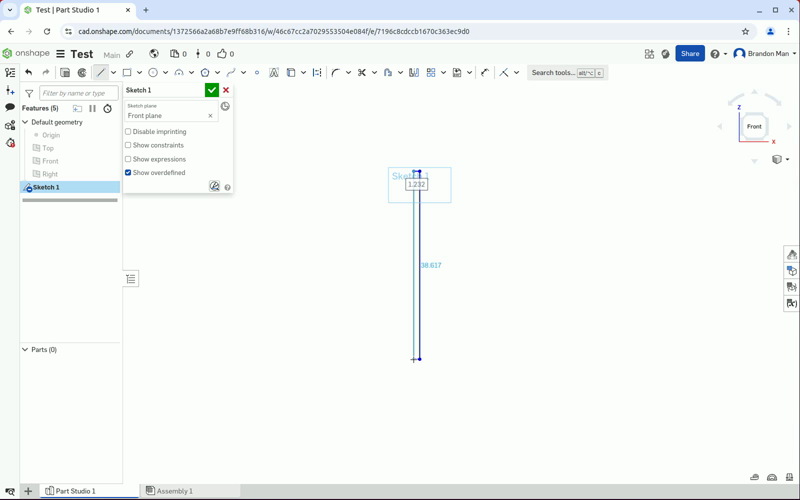
key_up(shift)
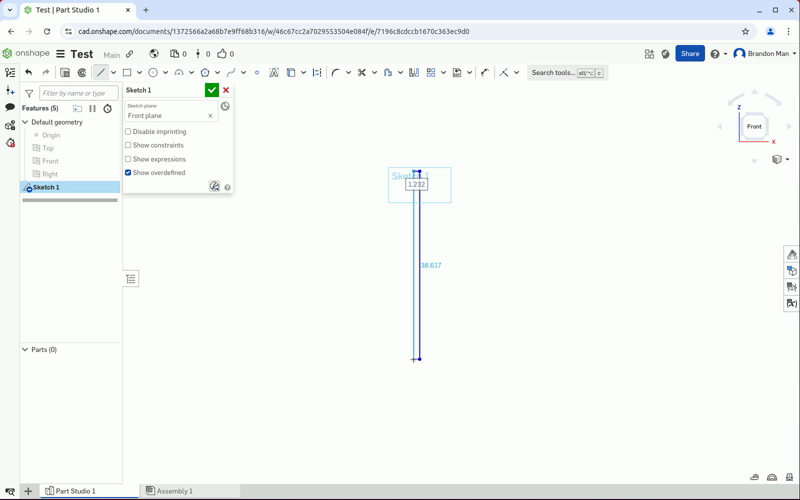
click(413, 359)
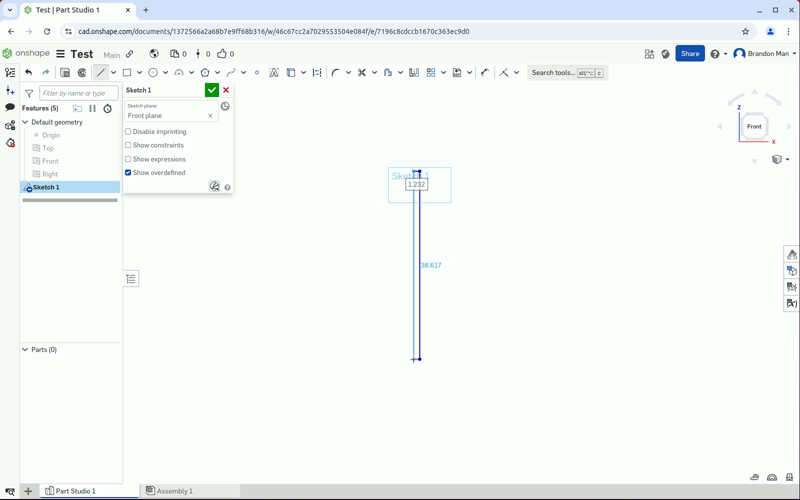
key(esc)
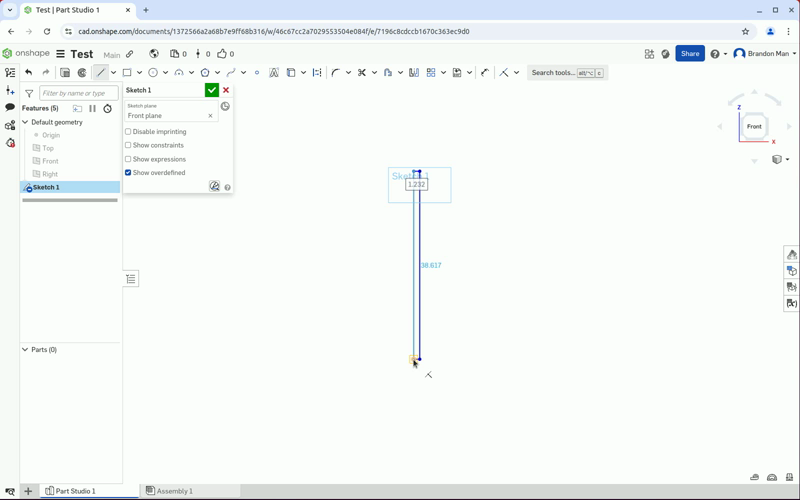
mouse_move(417, 309)
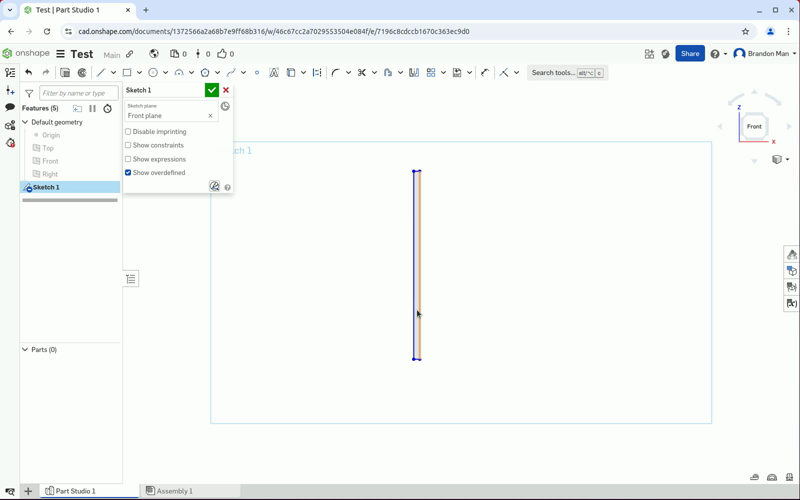
scroll(6)
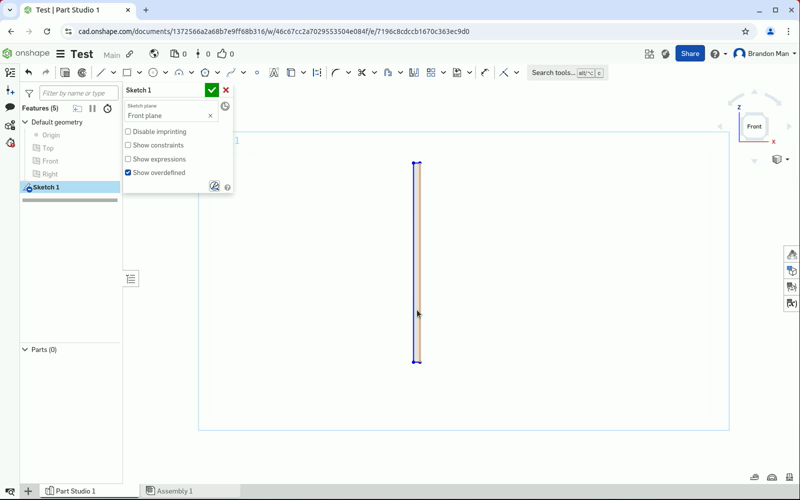
scroll(6)
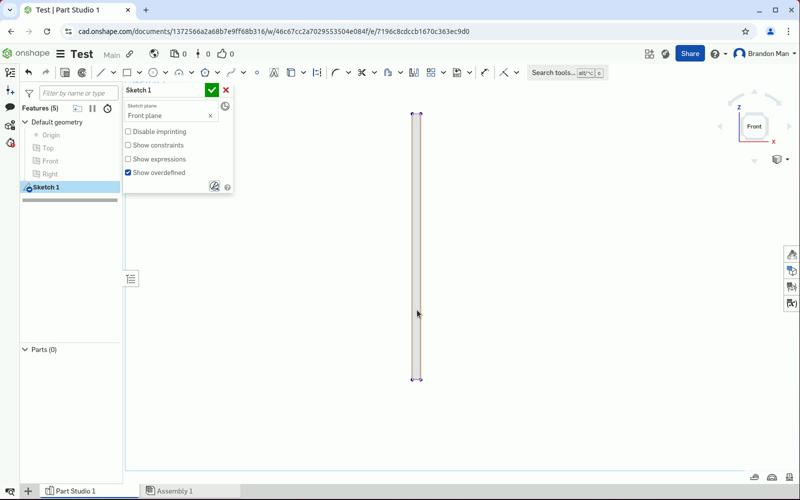
scroll(6)
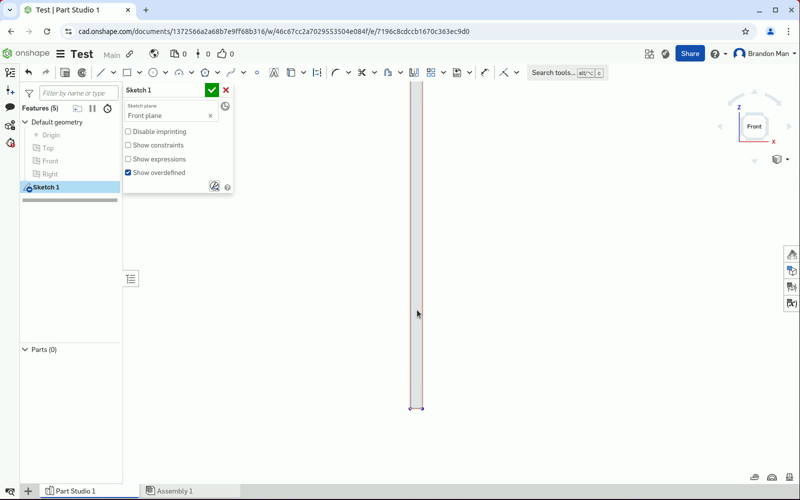
scroll(6)
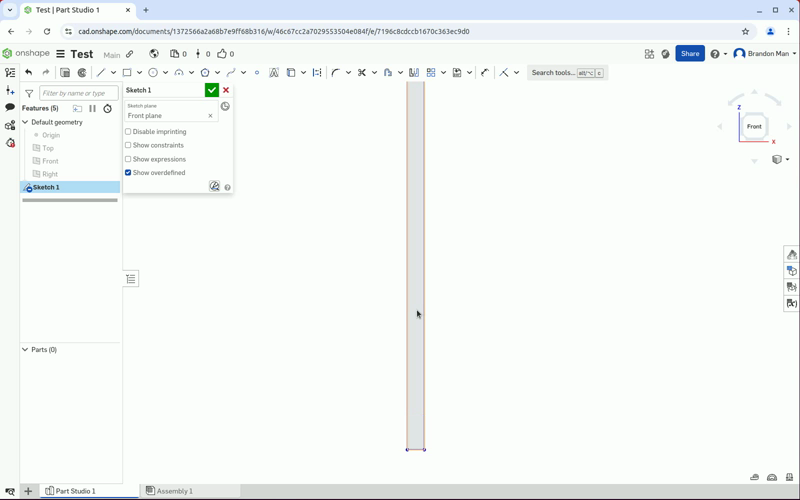
scroll(6)
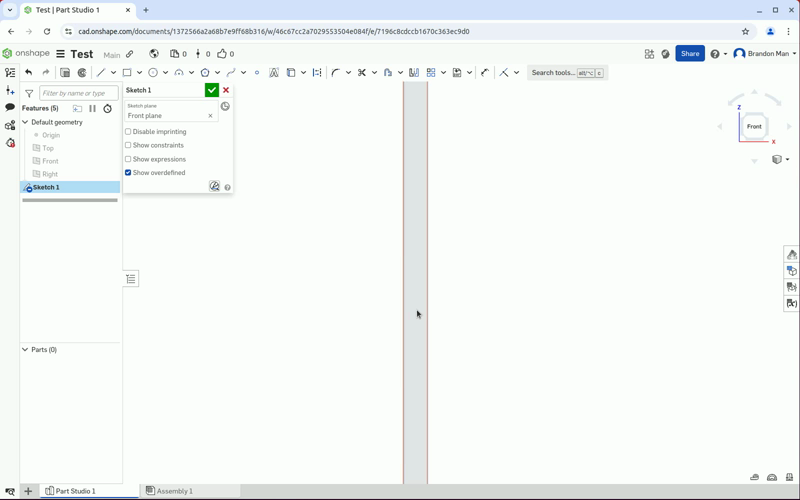
scroll(6)
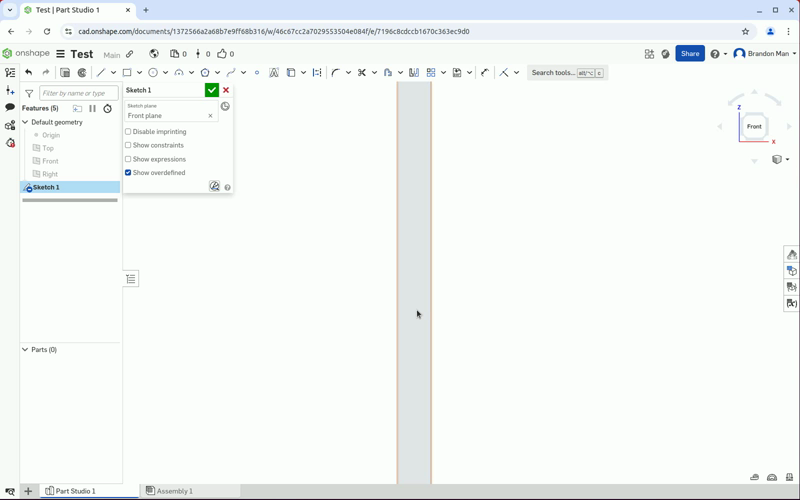
scroll(6)
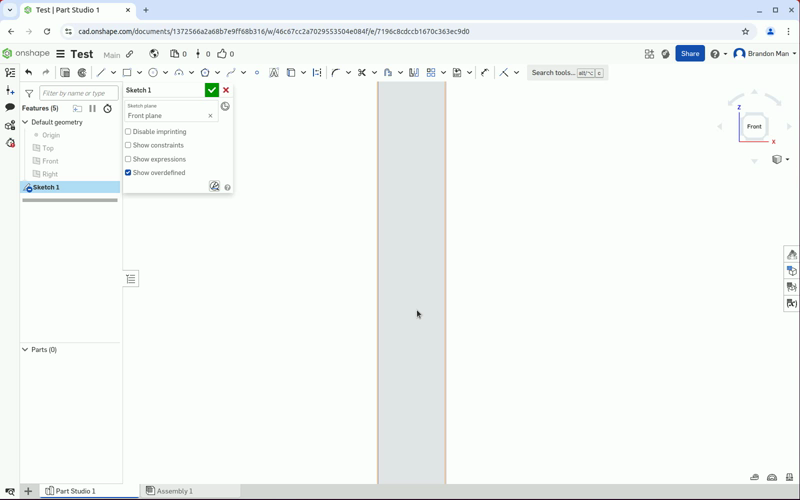
click(417, 309)
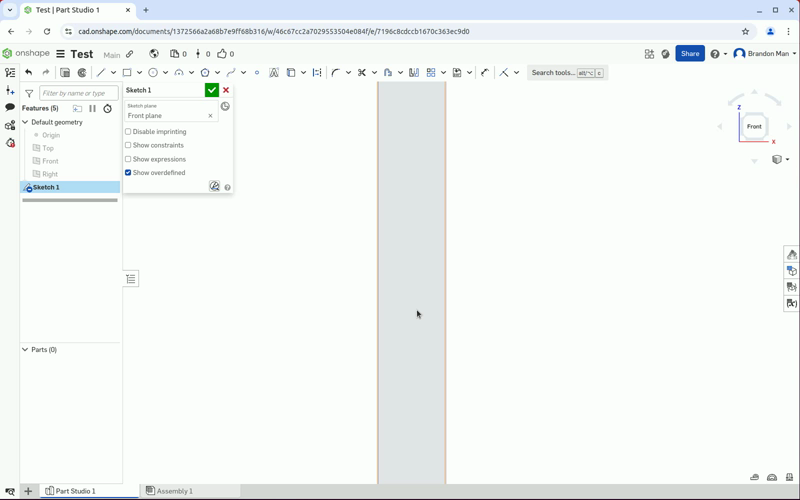
scroll(-6)
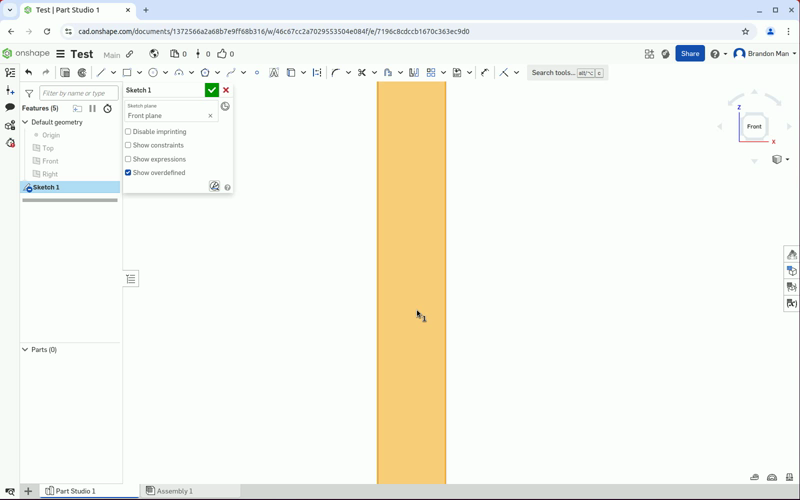
scroll(-6)
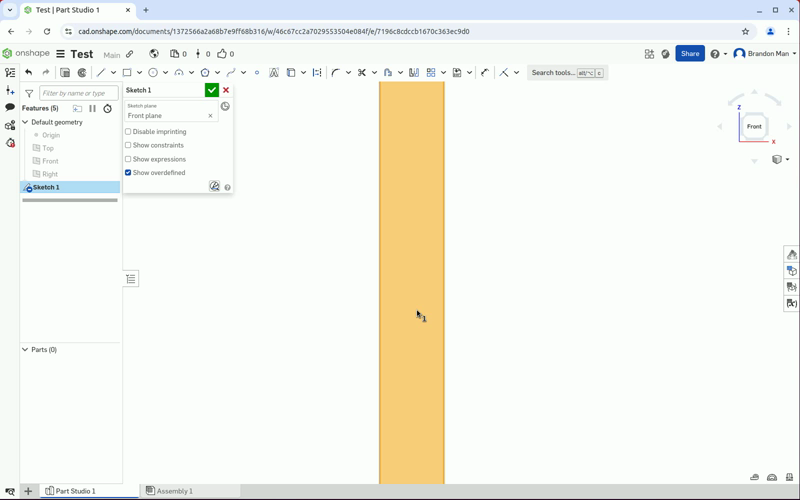
scroll(-6)
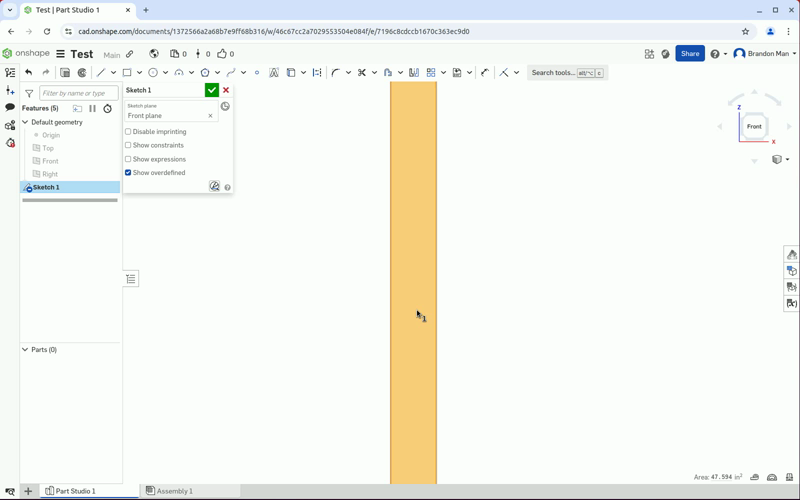
scroll(-6)
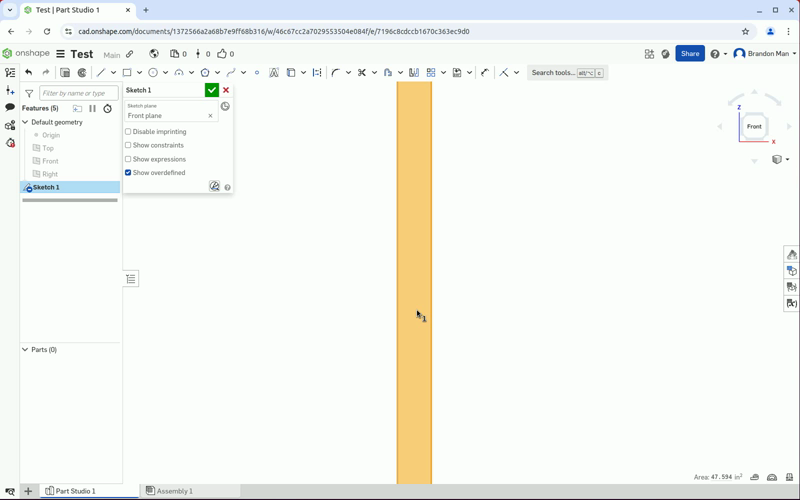
scroll(-6)
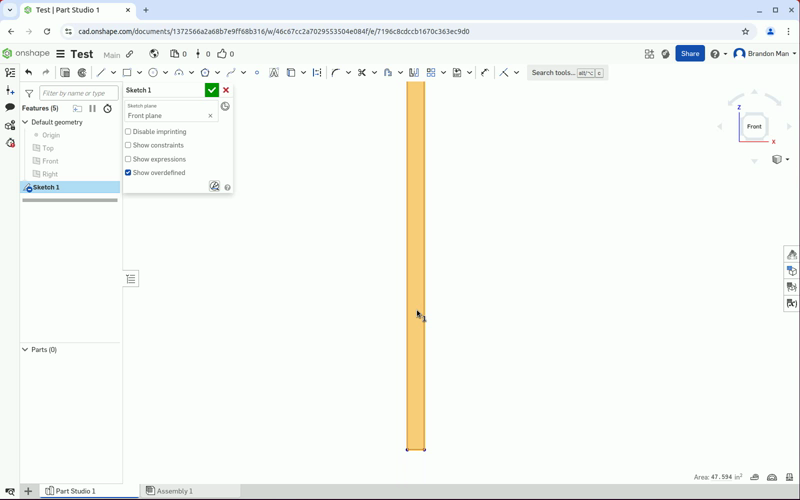
scroll(-6)
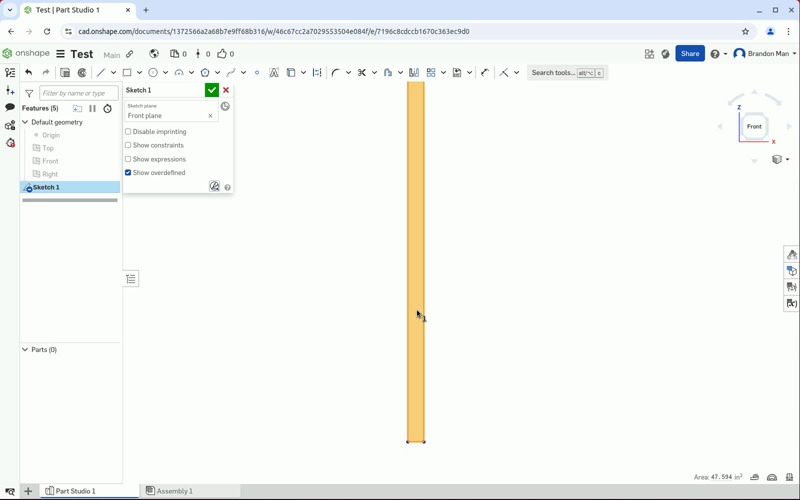
scroll(-6)
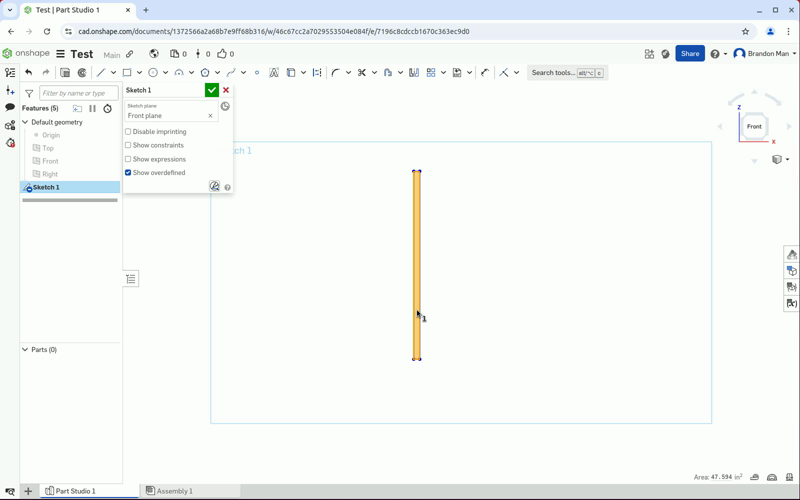
mouse_move(73, 352)
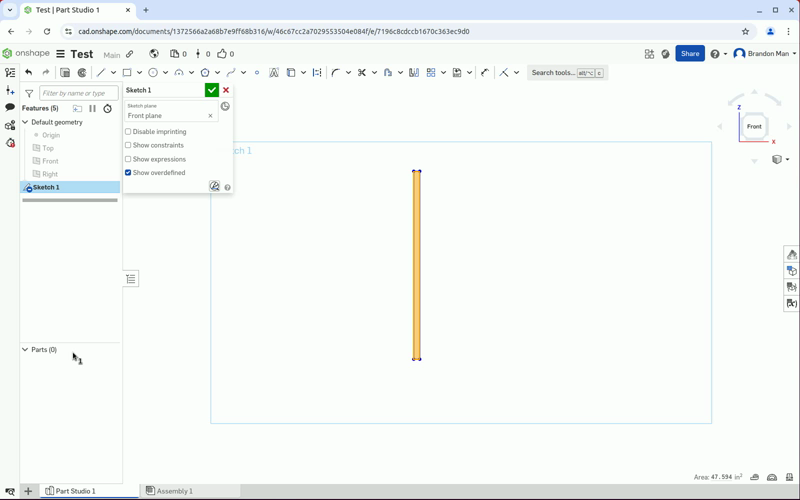
key(shift+y)
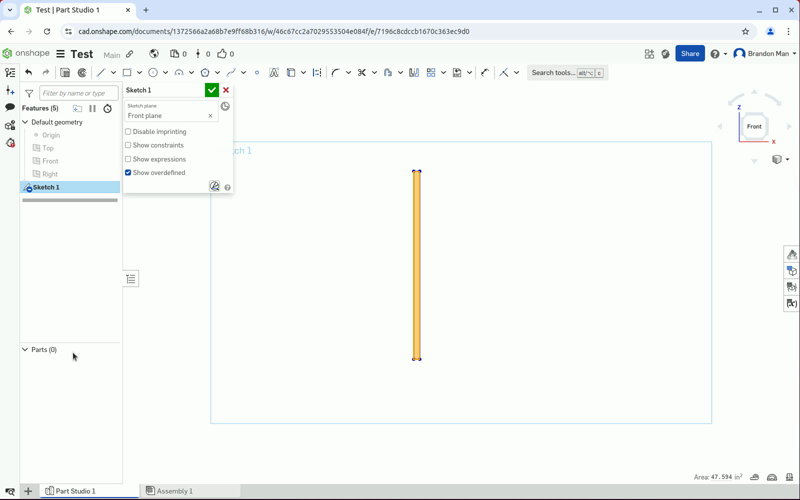
key(shift+e)
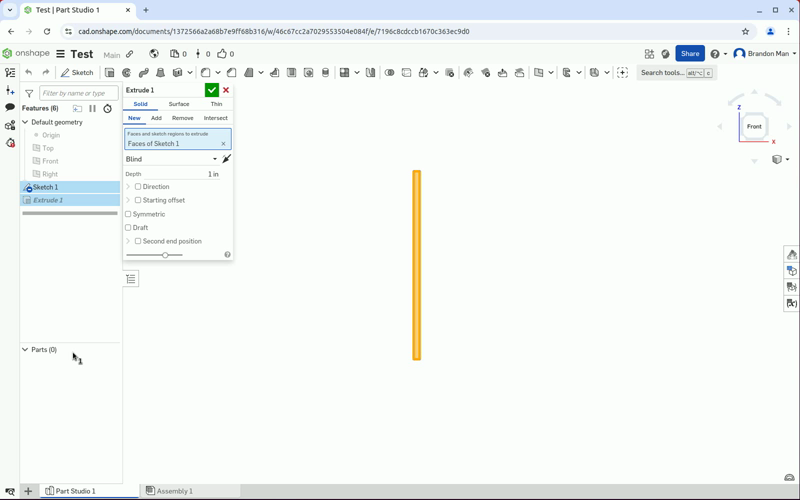
mouse_move(143, 106)
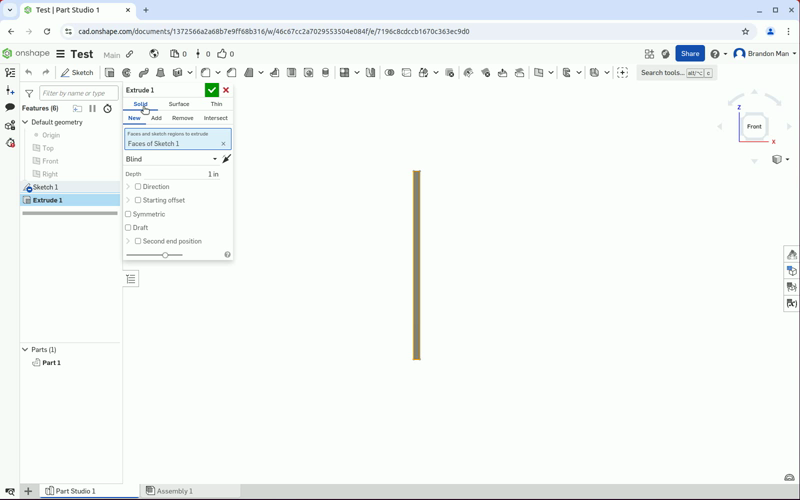
click(143, 106)
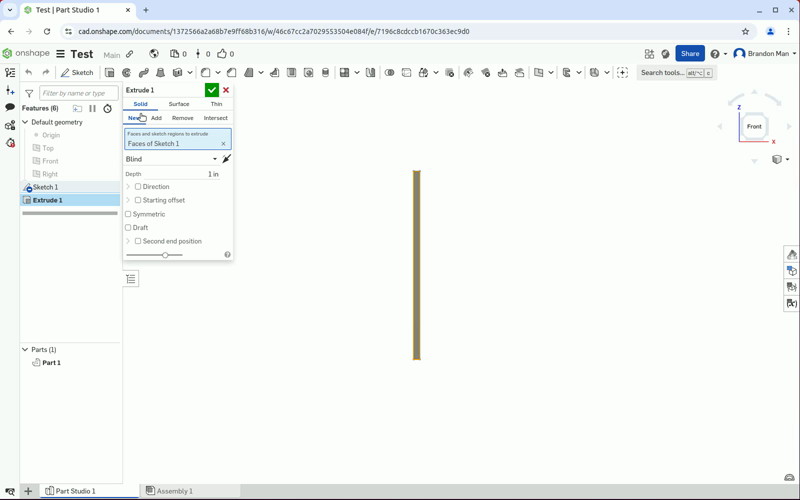
mouse_move(137, 120)
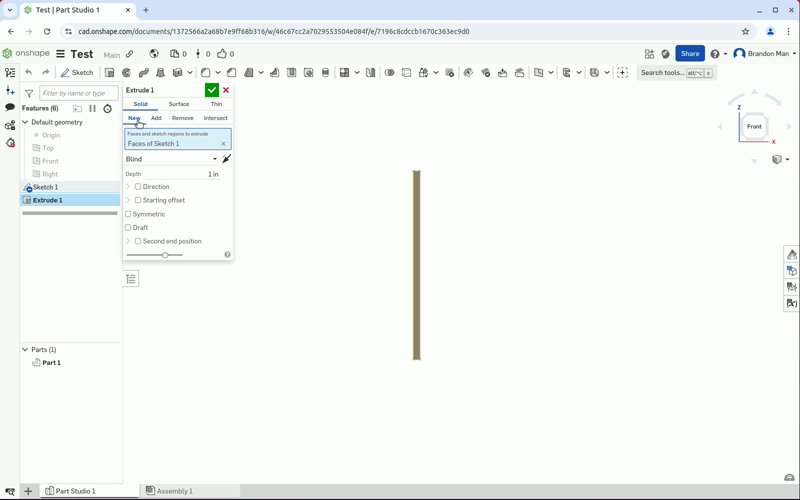
click(137, 120)
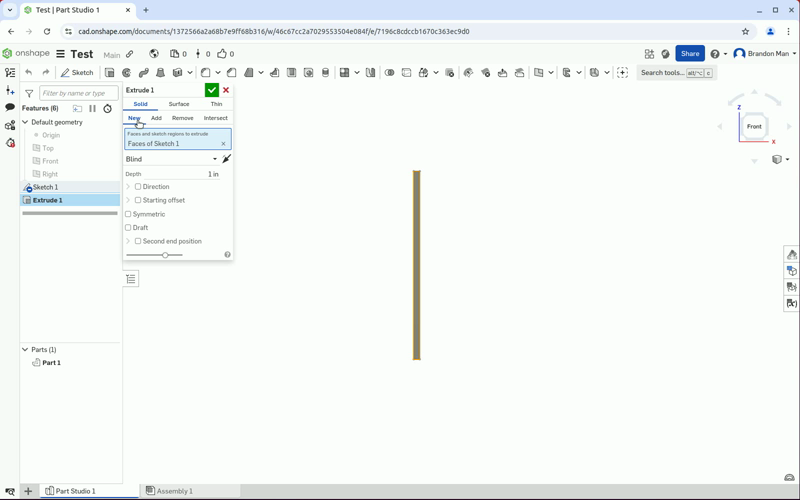
key(tab, 4)
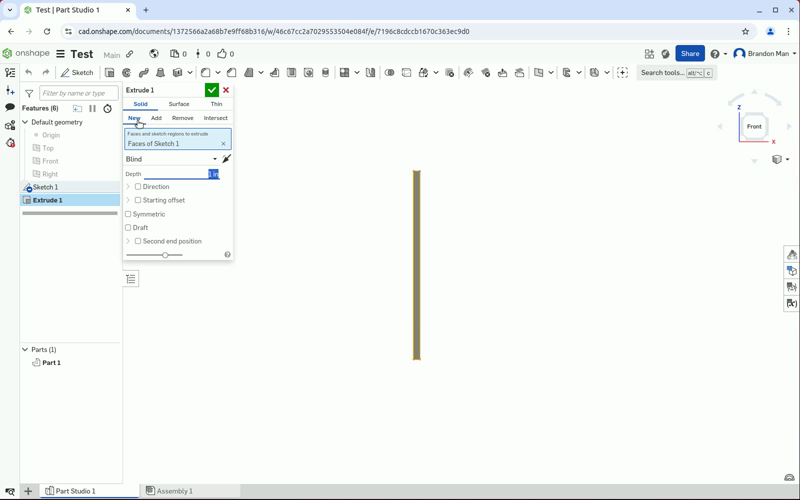
text(1.685)
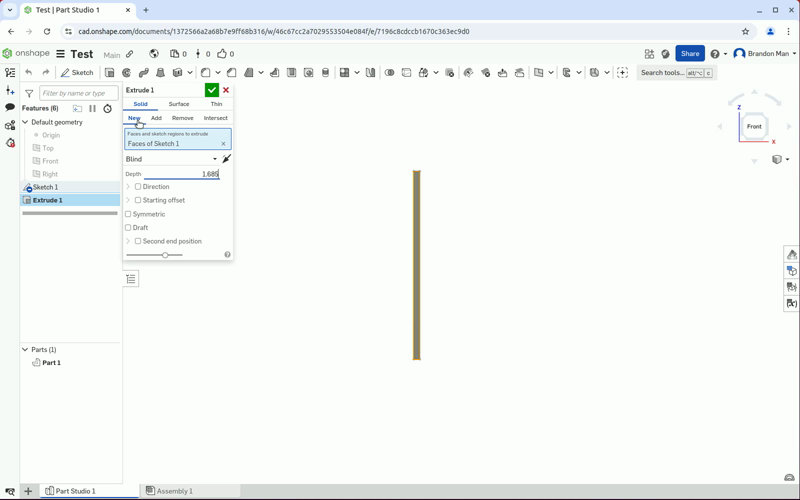
key(enter)
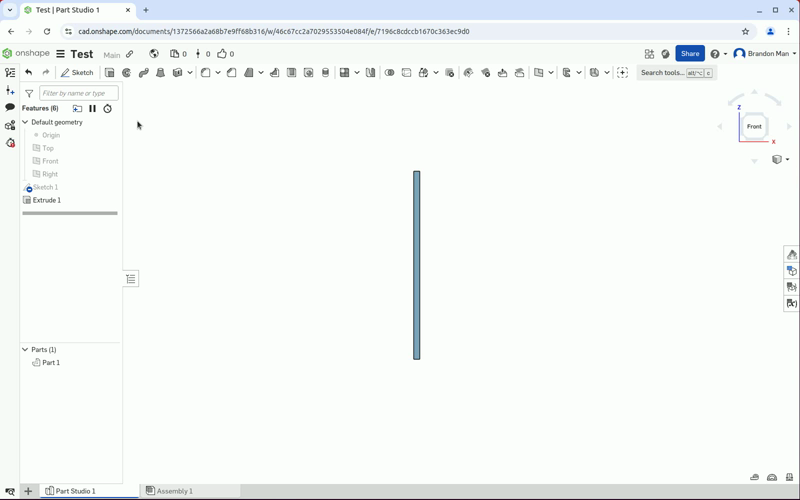
key(shift+h)
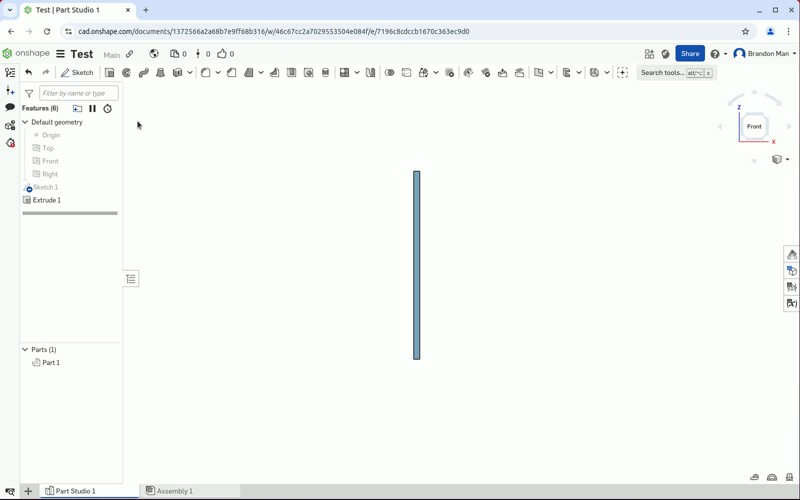
key(shift+h)
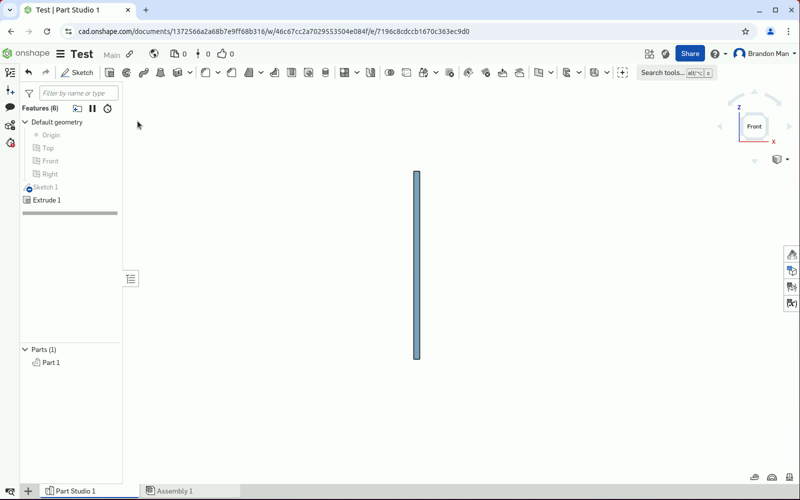
mouse_move(73, 189)
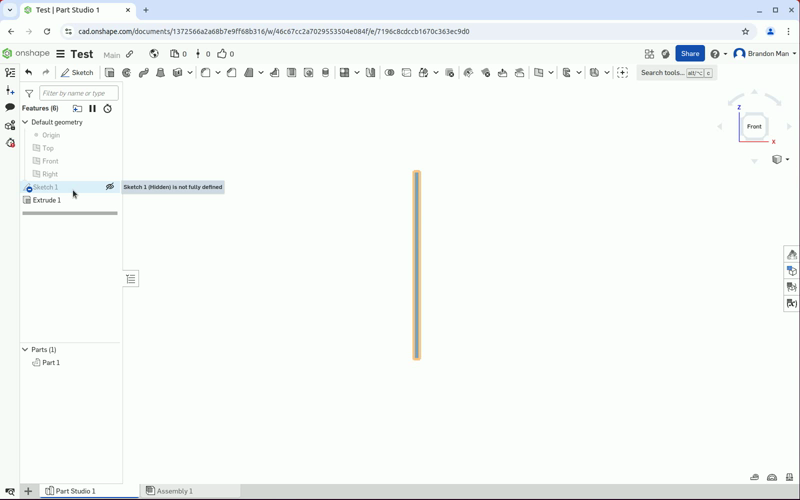
click(73, 189)
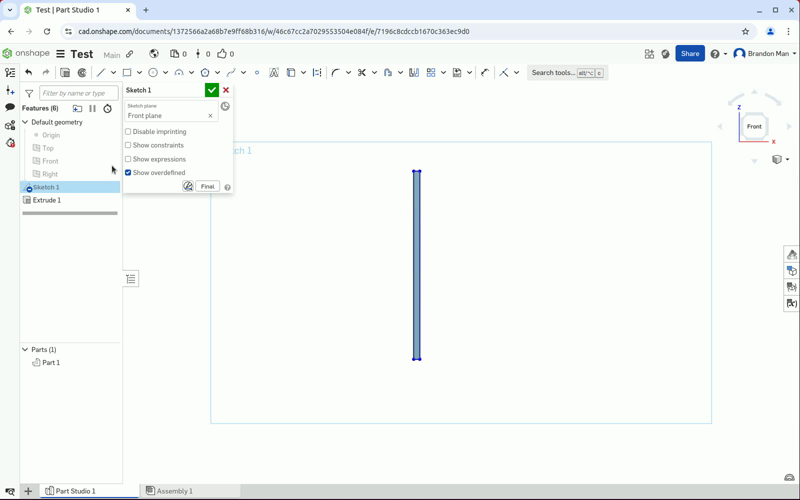
mouse_move(229, 92)
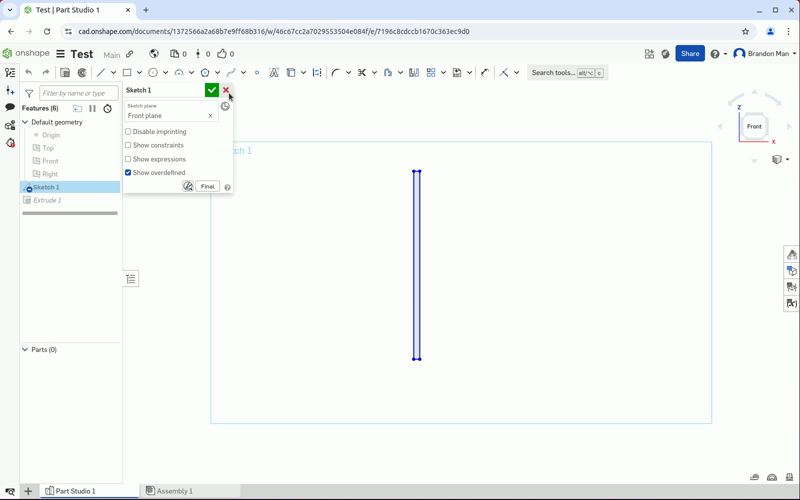
click(229, 92)
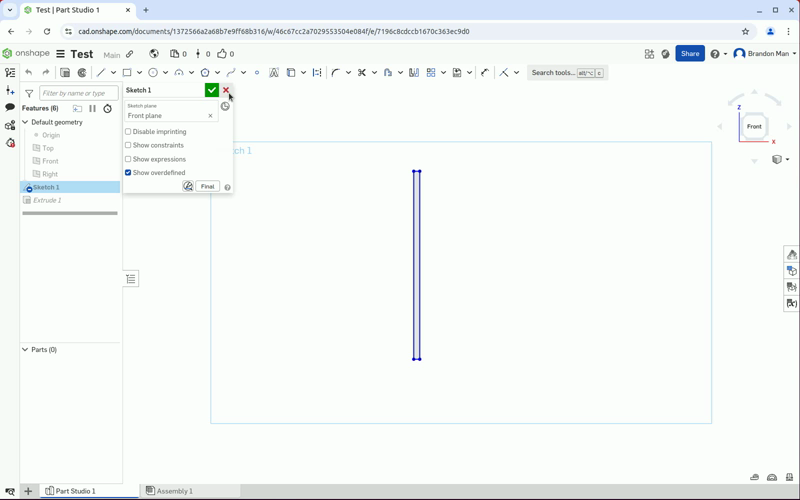
key(shift+s)
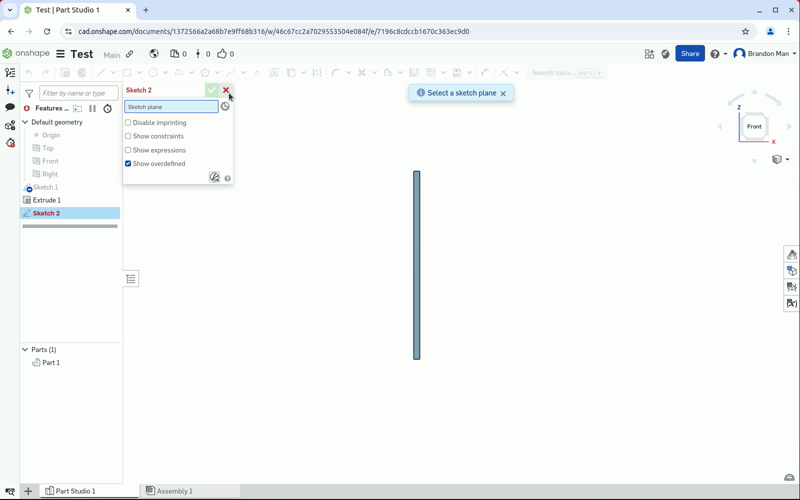
mouse_move(73, 163)
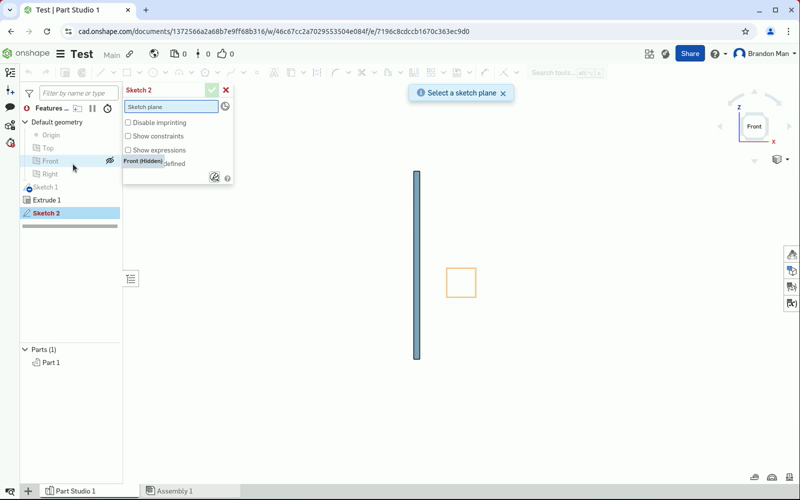
click(73, 163)
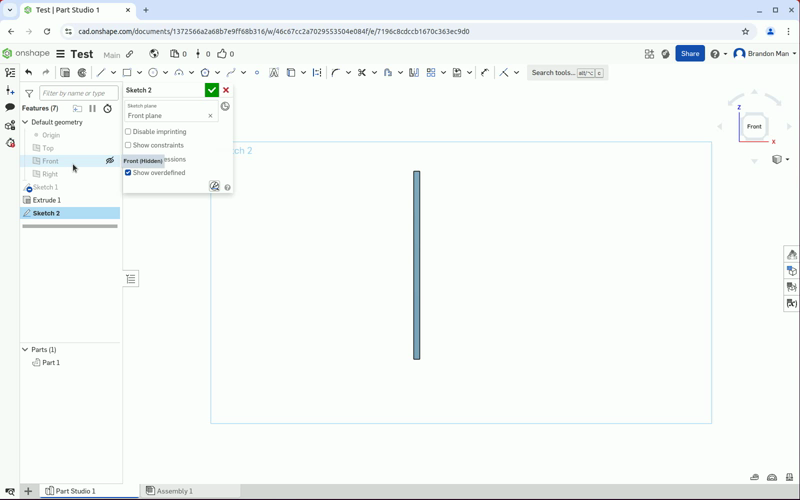
mouse_move(73, 352)
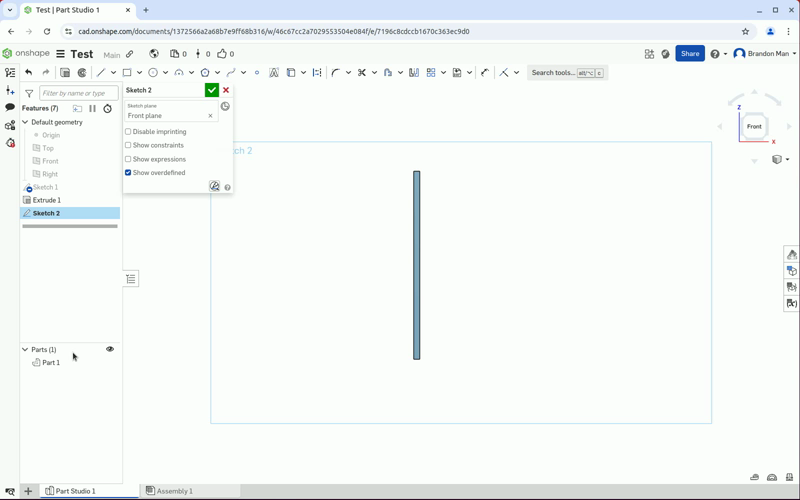
key(y)
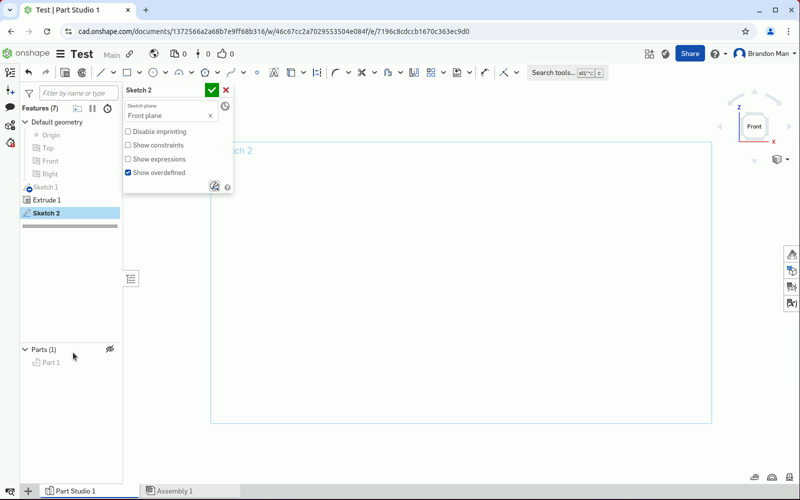
key(l)
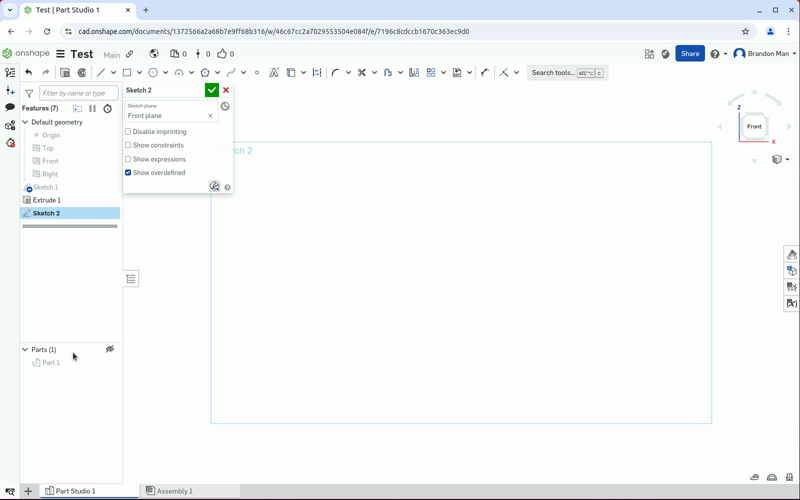
key_down(shift)
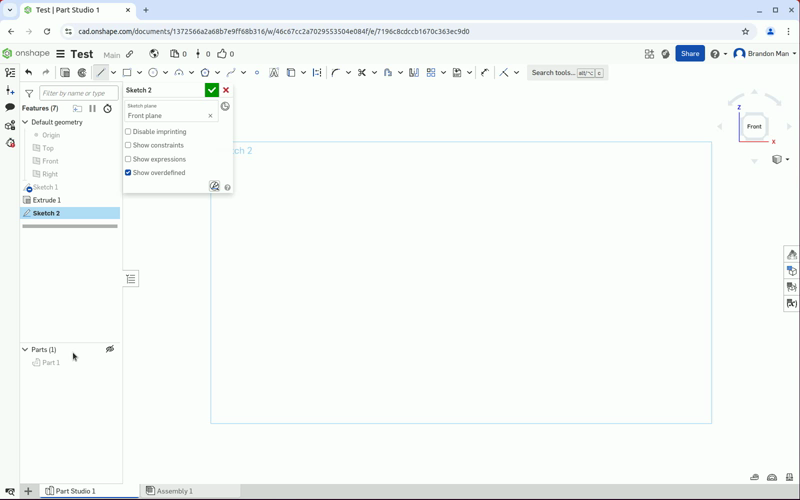
mouse_move(502, 359)
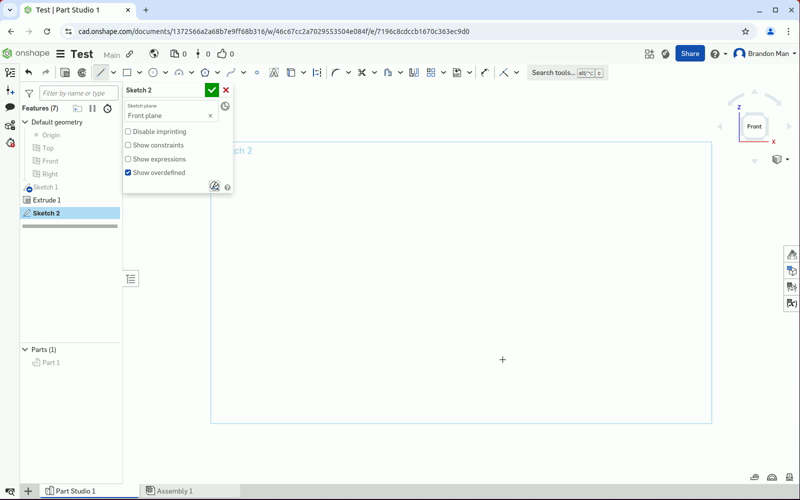
click(502, 359)
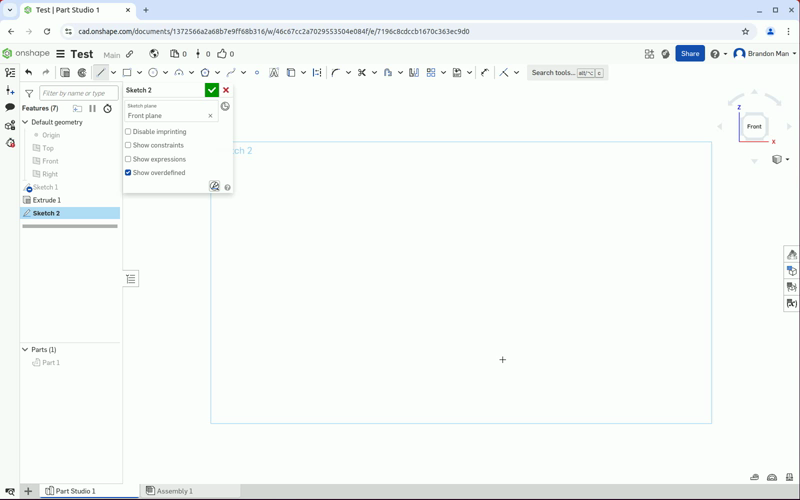
key_up(shift)
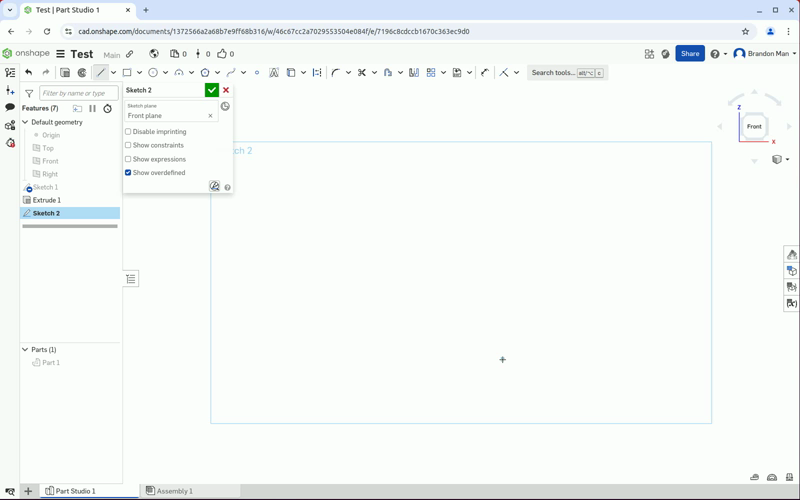
key_down(shift)
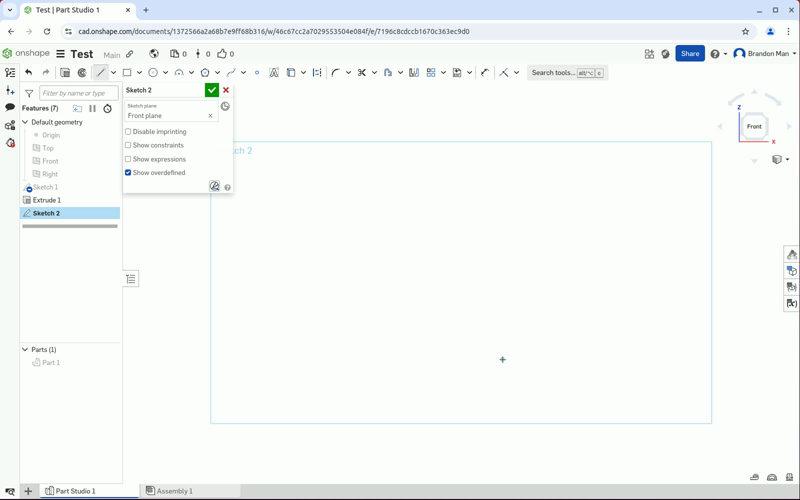
mouse_move(532, 359)
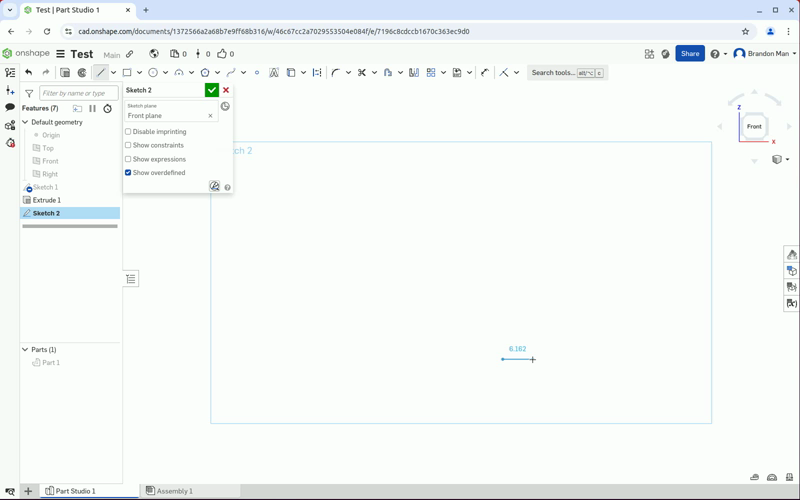
mouse_move(508, 359)
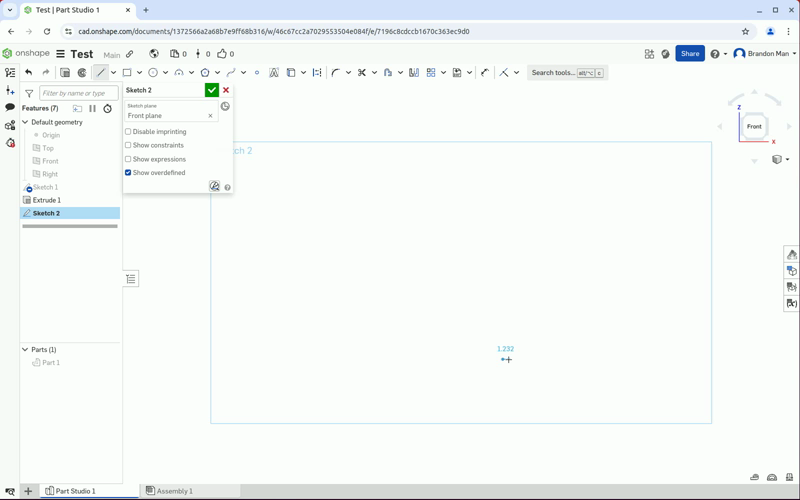
scroll(6)
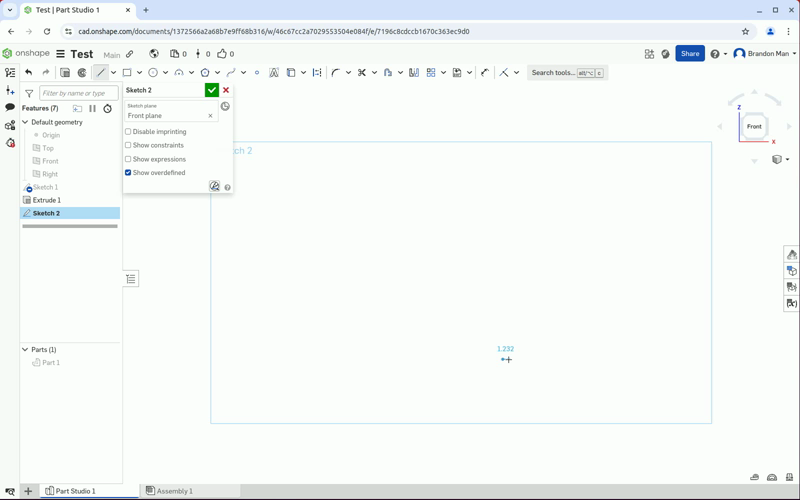
scroll(6)
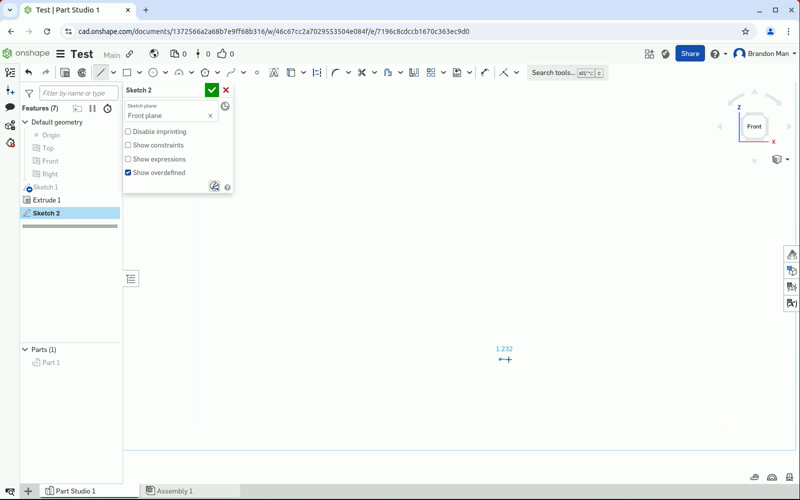
scroll(6)
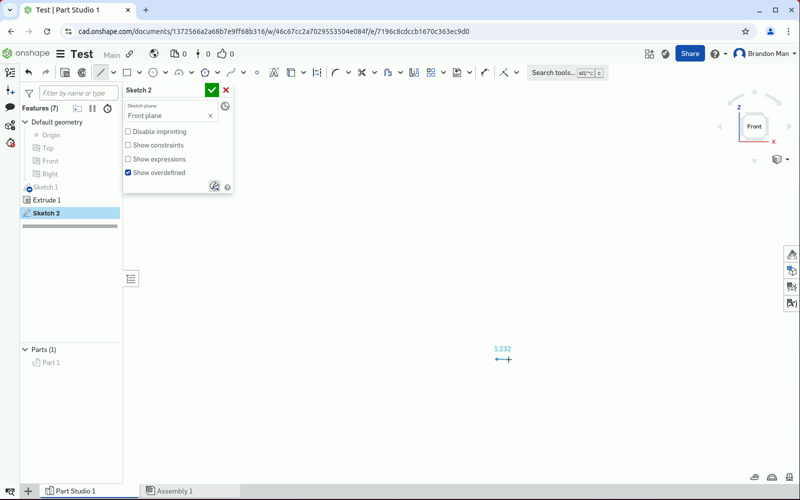
scroll(6)
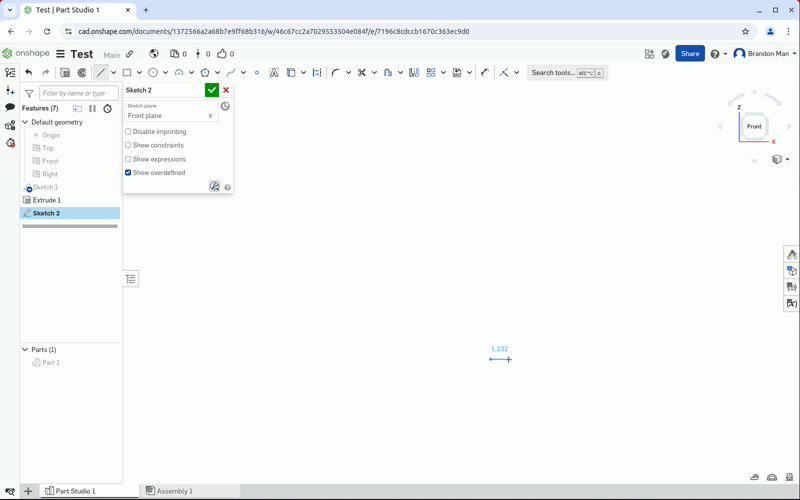
scroll(6)
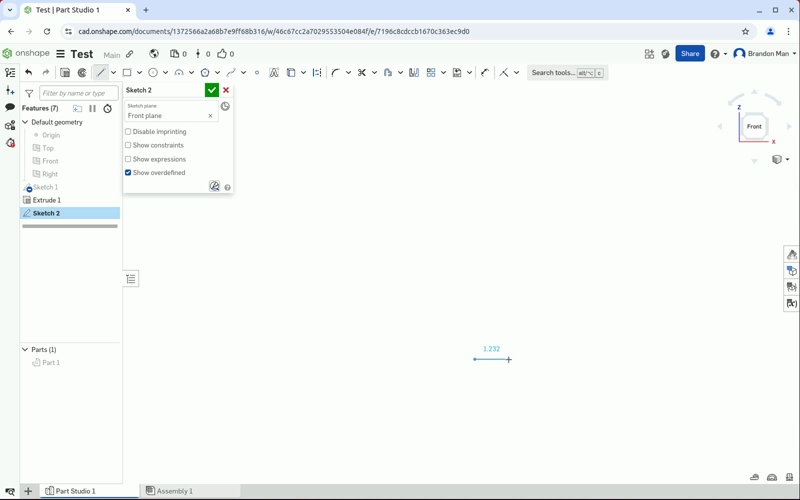
scroll(6)
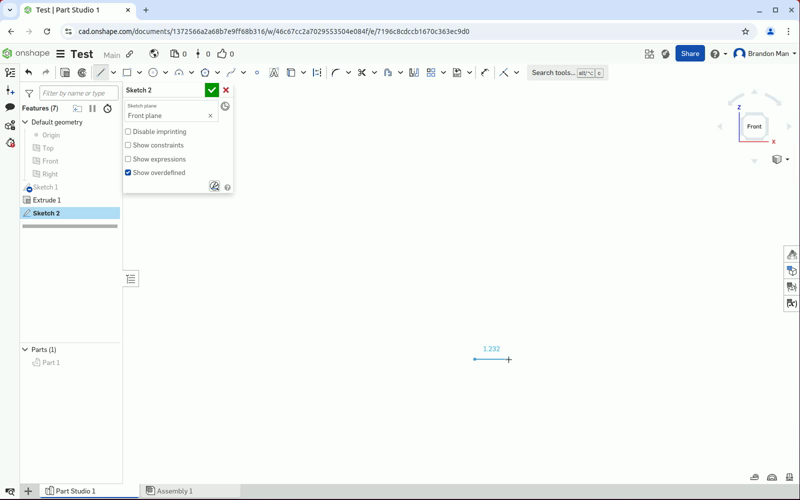
scroll(6)
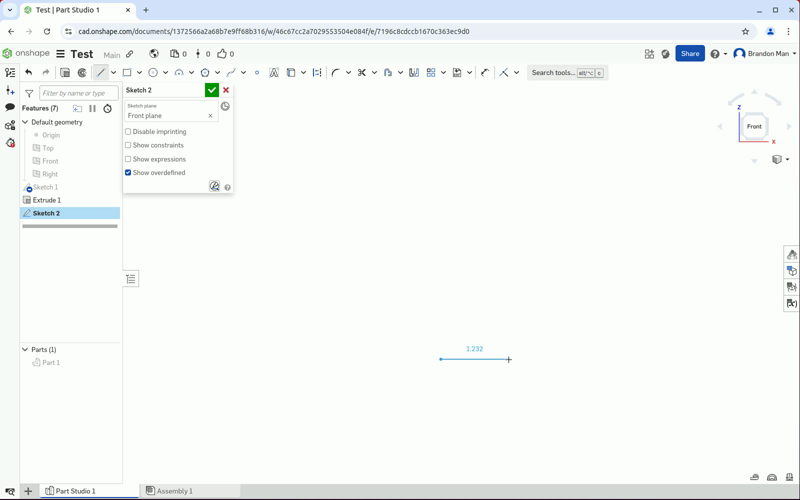
click(508, 359)
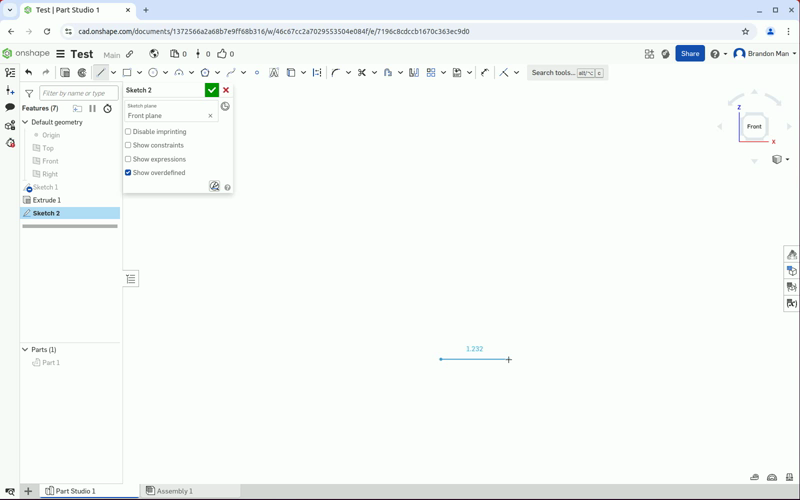
scroll(-6)
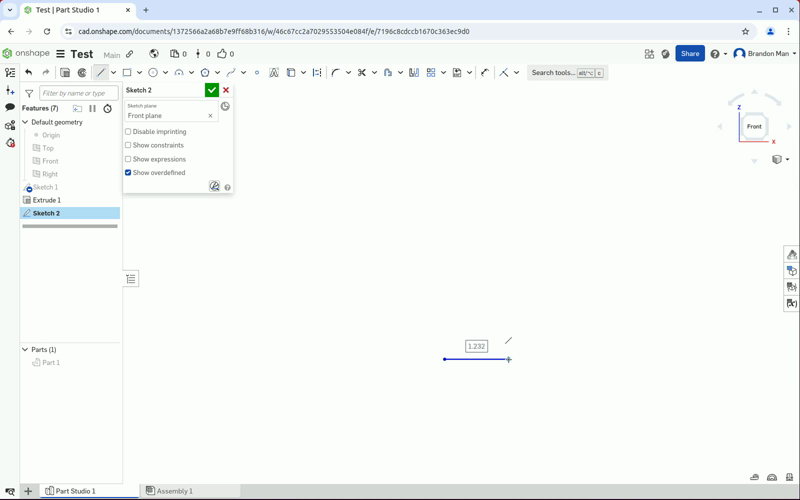
scroll(-6)
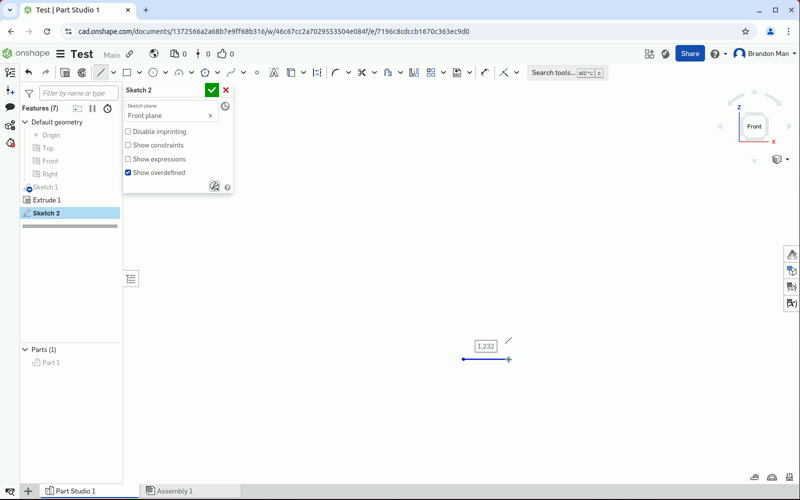
scroll(-6)
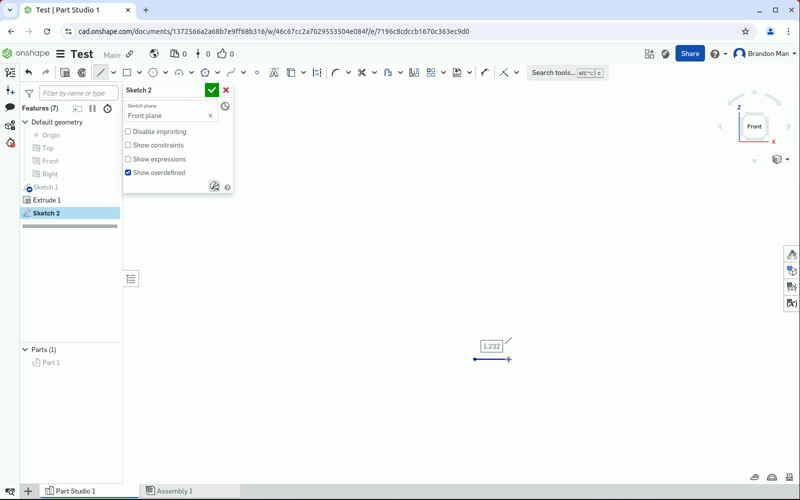
scroll(-6)
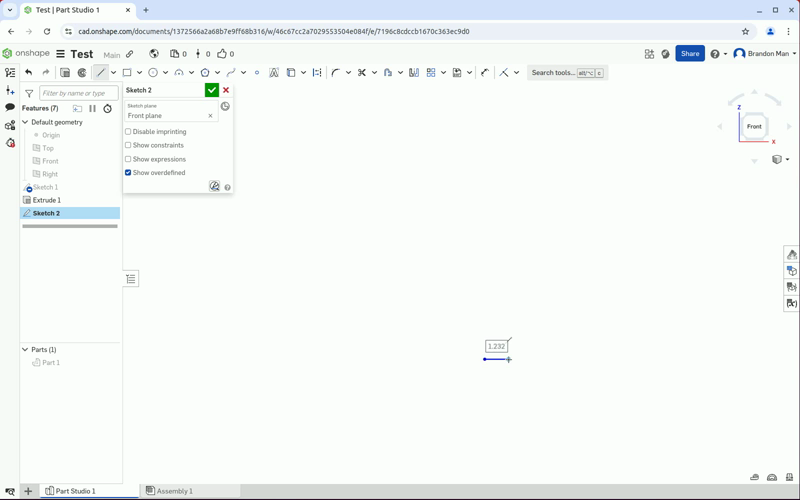
scroll(-6)
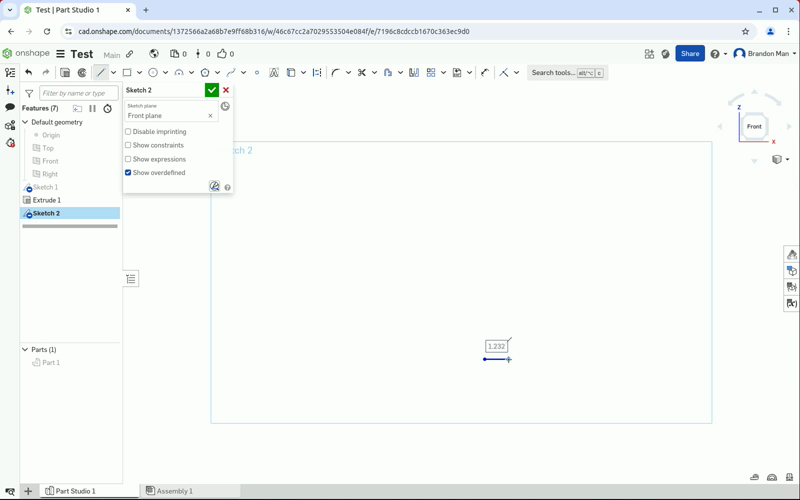
scroll(-6)
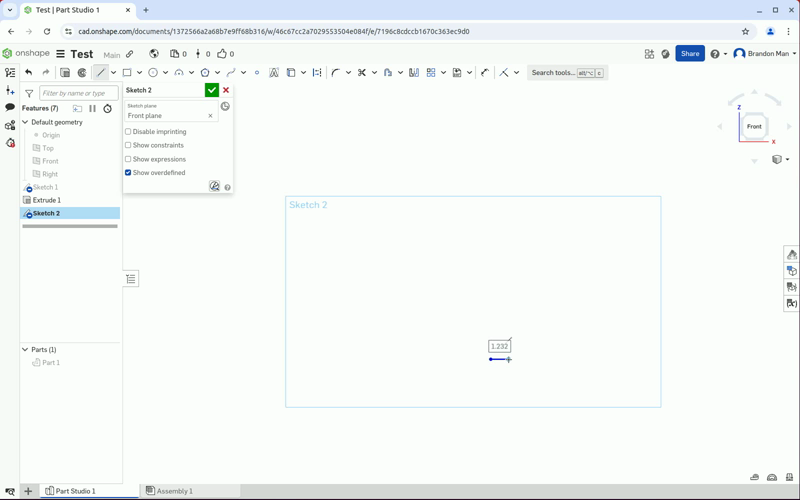
scroll(-6)
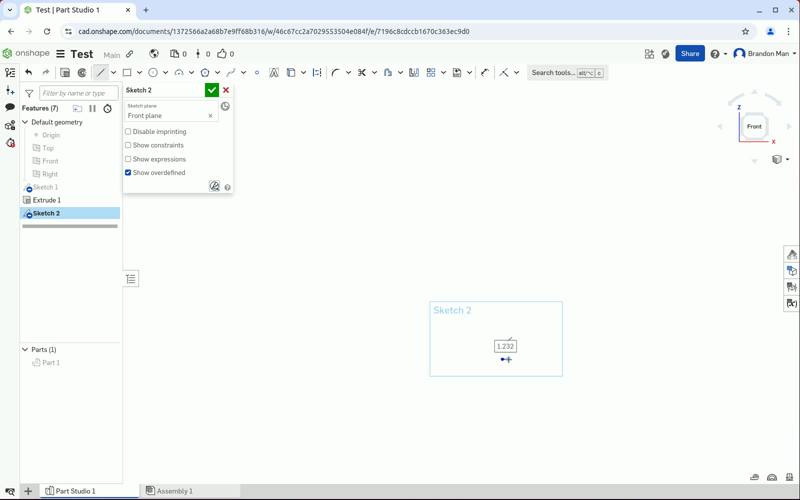
key_up(shift)
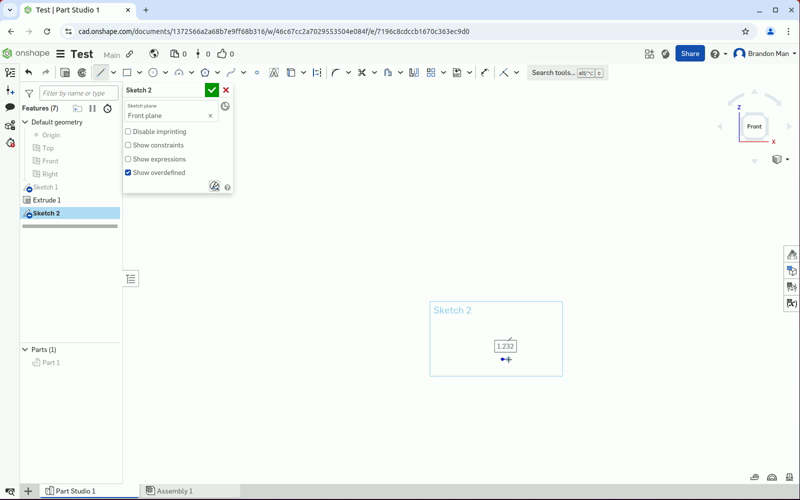
key_down(shift)
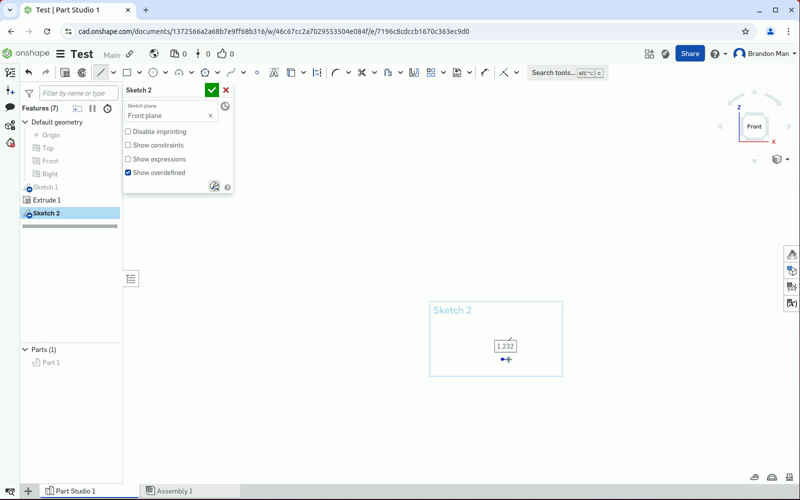
mouse_move(508, 171)
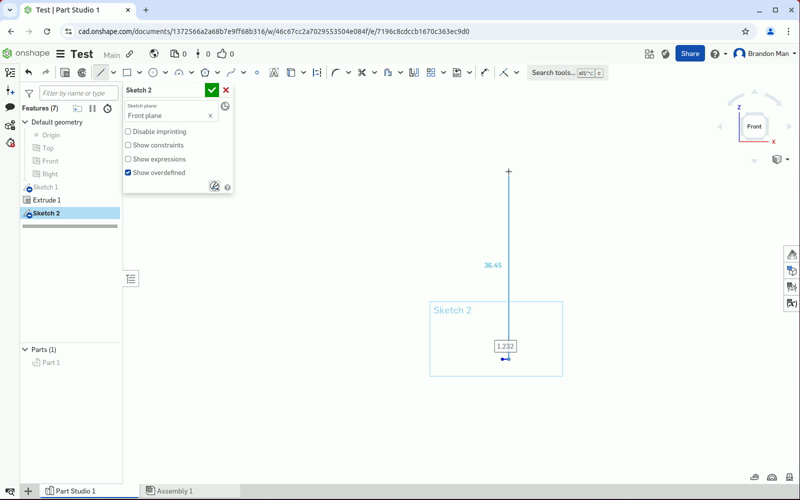
click(508, 171)
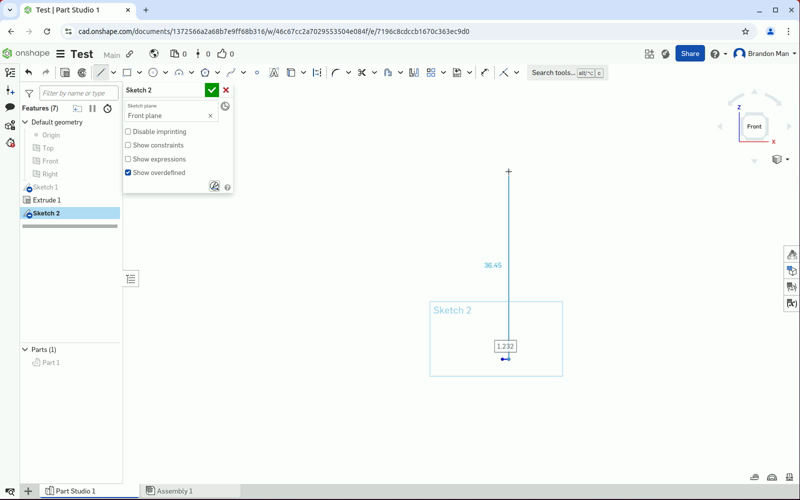
key_up(shift)
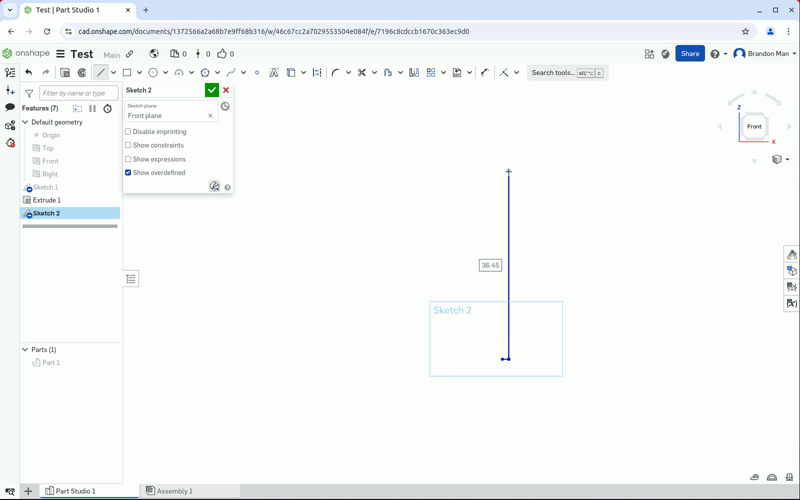
key_down(shift)
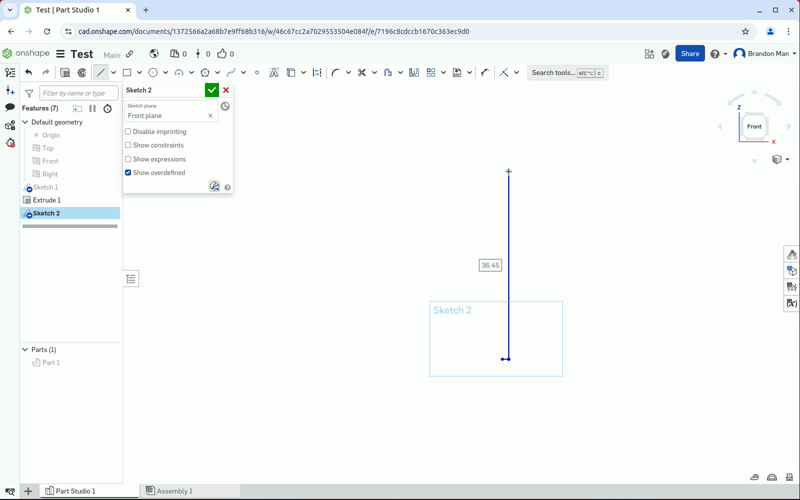
mouse_move(538, 171)
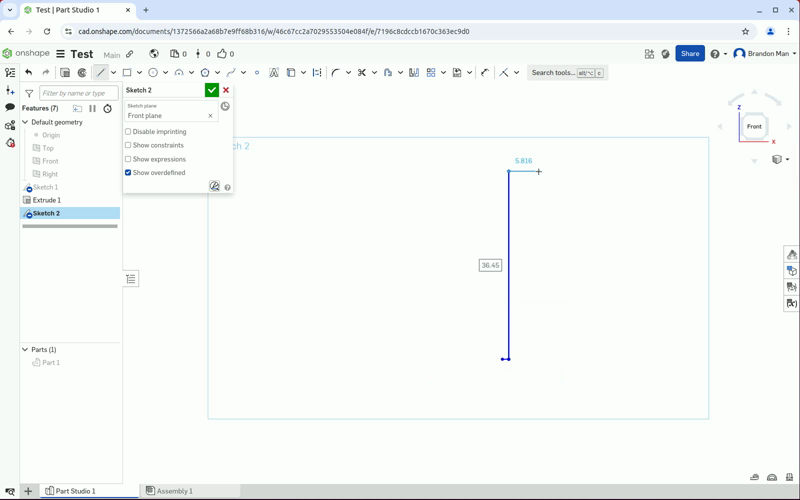
mouse_move(503, 171)
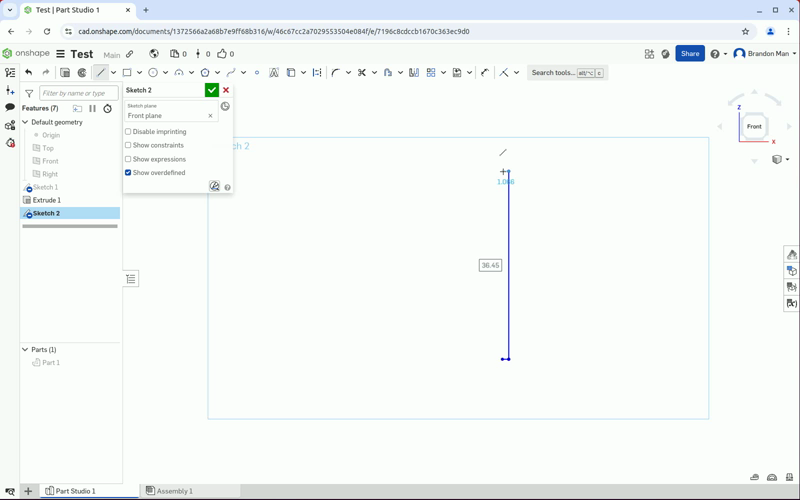
scroll(6)
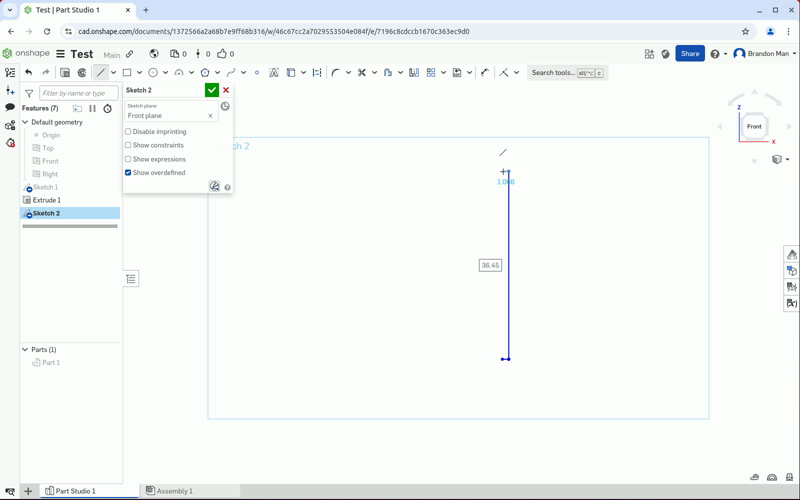
scroll(6)
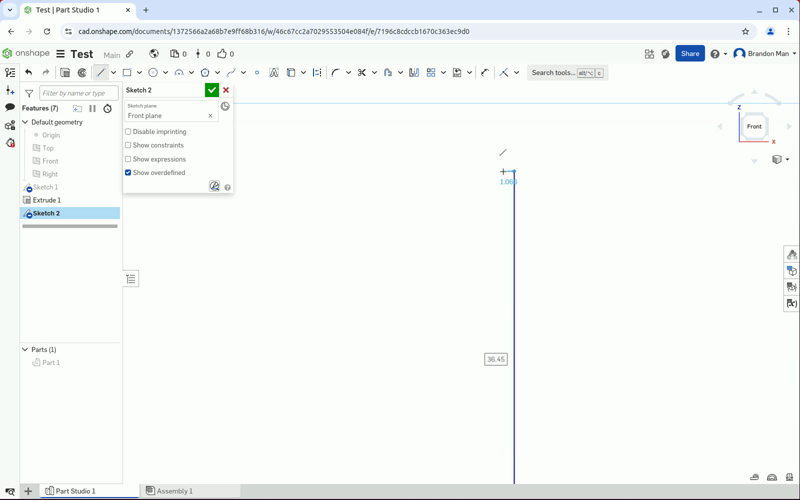
scroll(6)
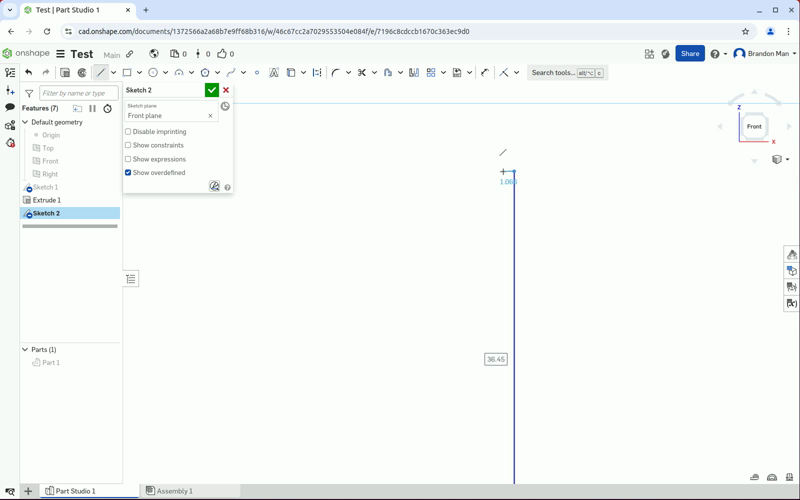
scroll(6)
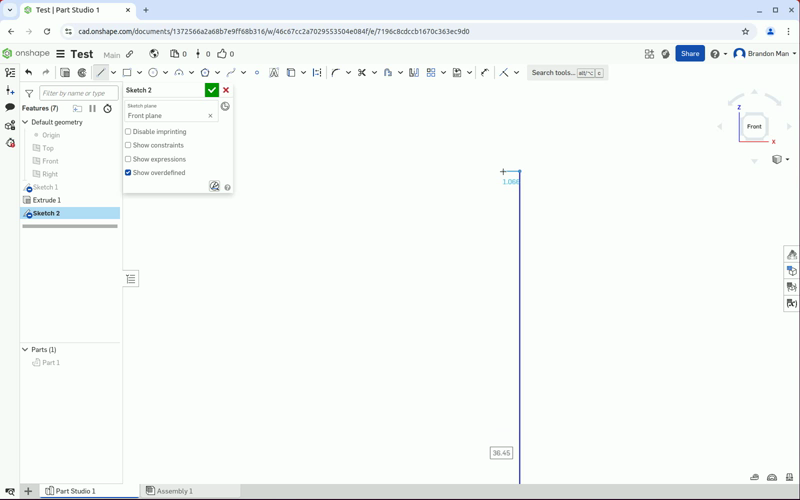
scroll(6)
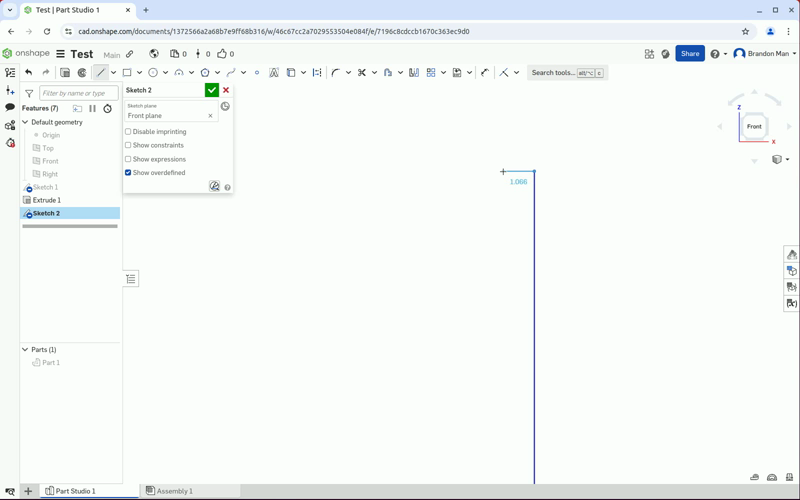
scroll(6)
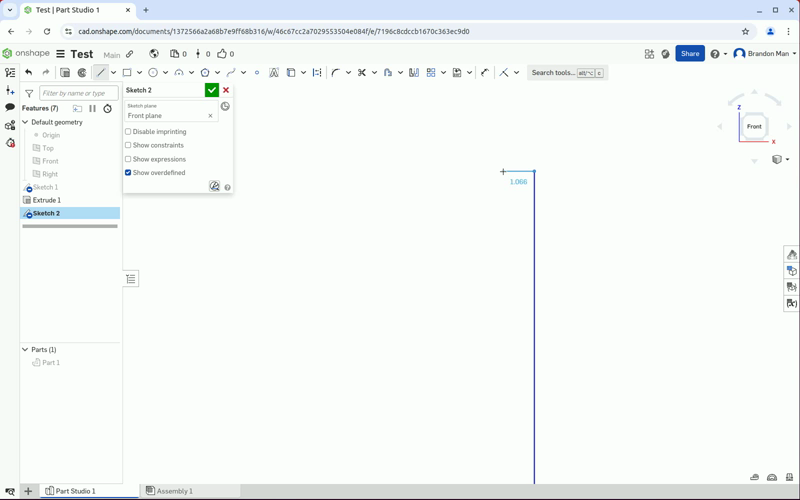
scroll(6)
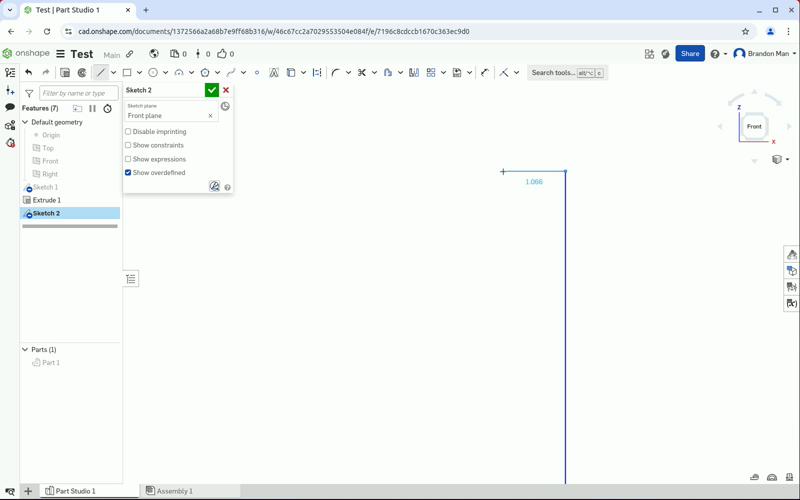
click(503, 171)
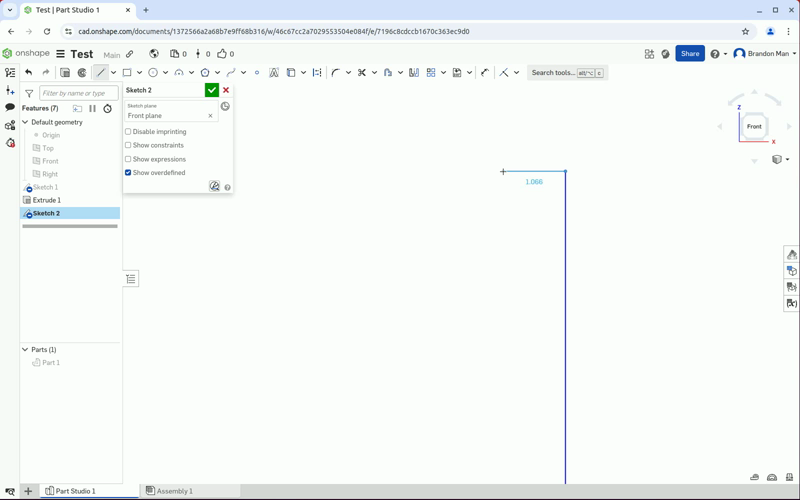
scroll(-6)
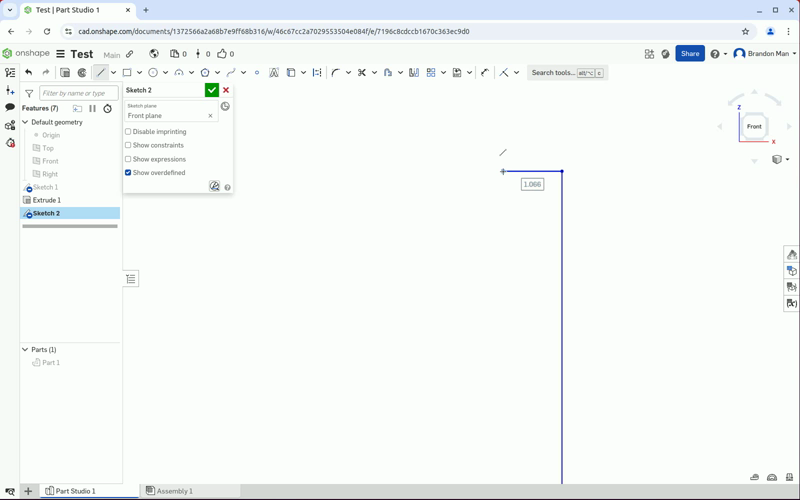
scroll(-6)
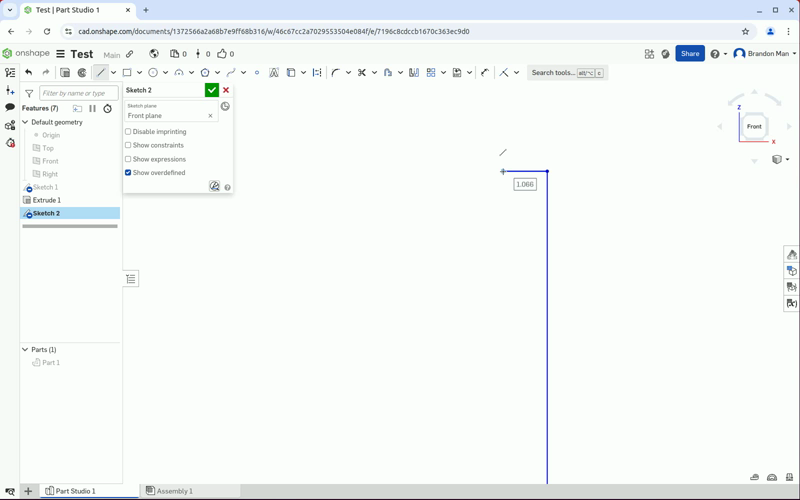
scroll(-6)
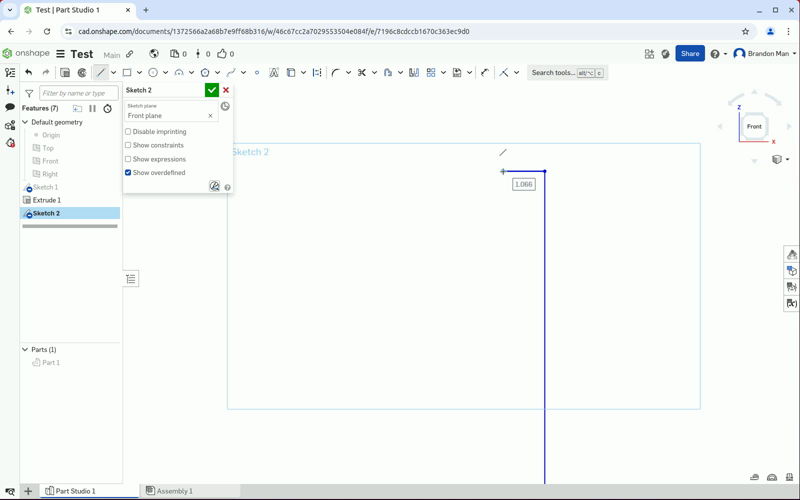
scroll(-6)
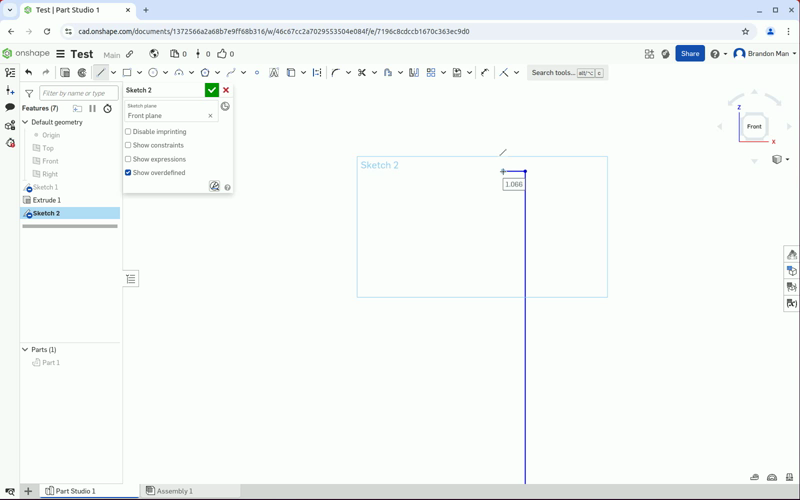
scroll(-6)
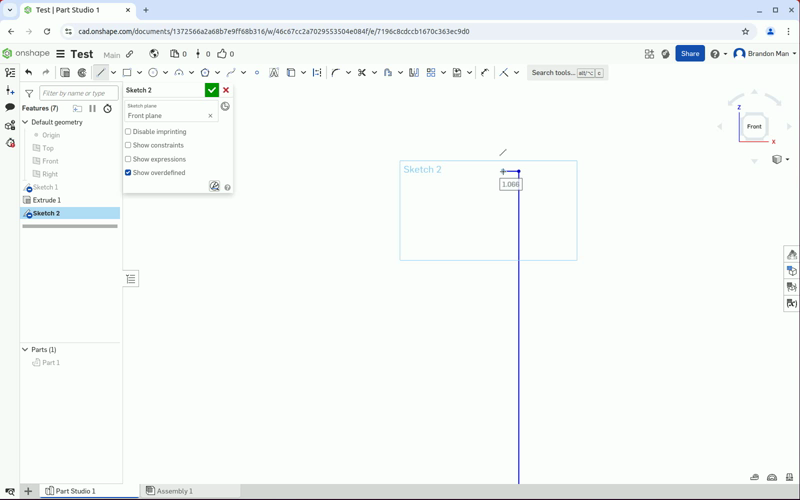
scroll(-6)
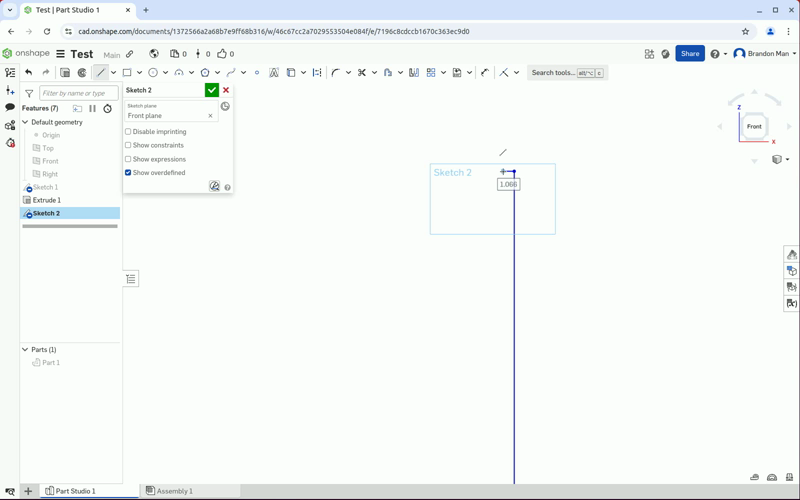
scroll(-6)
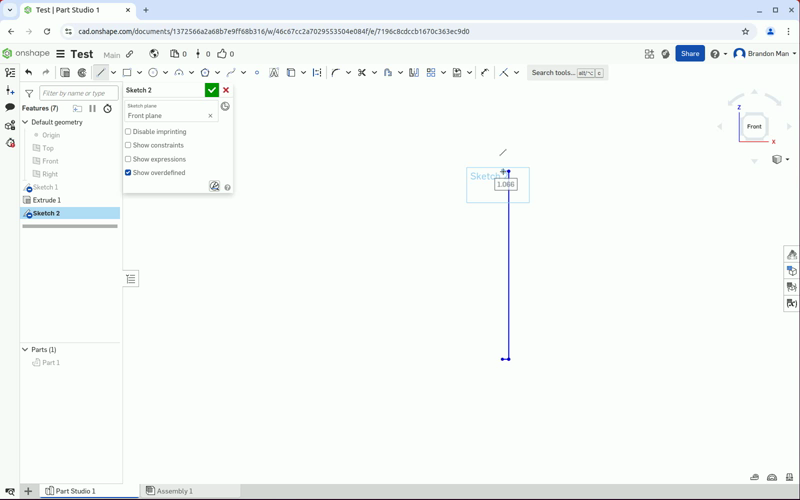
key_up(shift)
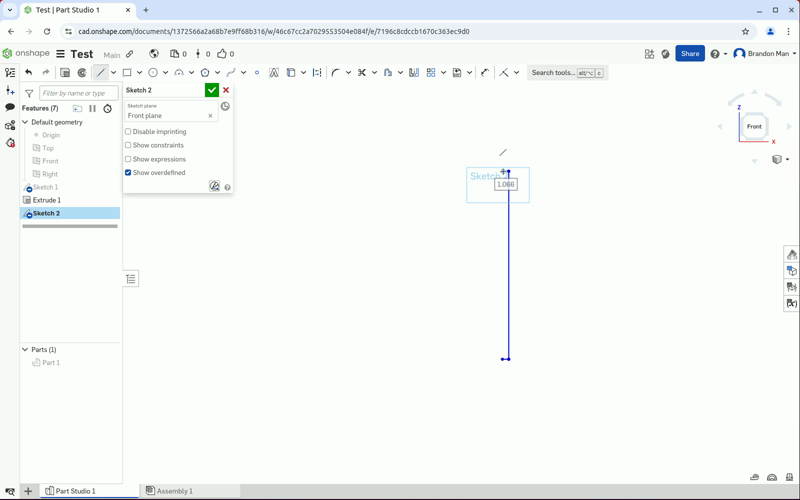
key_down(shift)
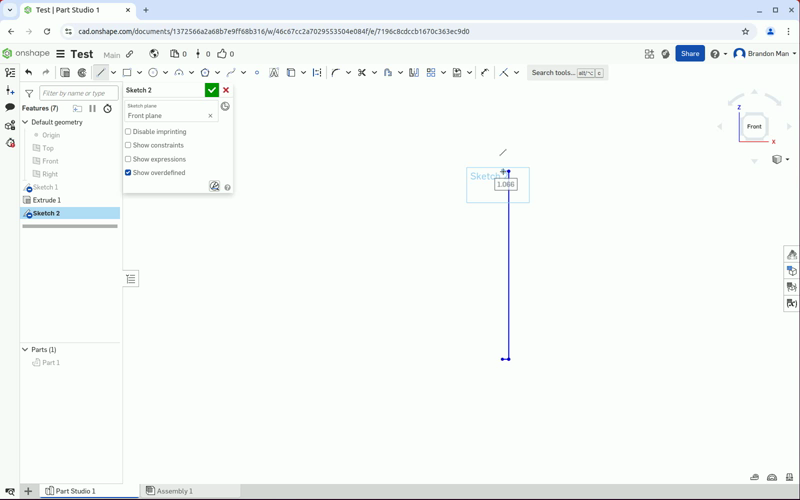
mouse_move(502, 359)
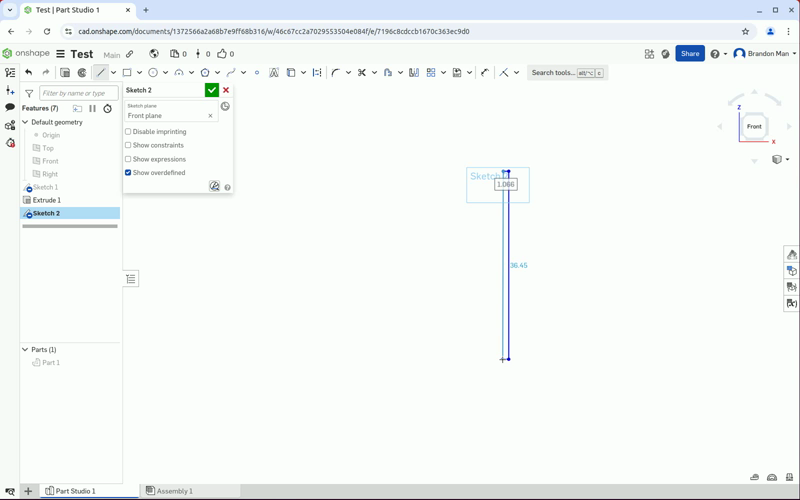
key_up(shift)
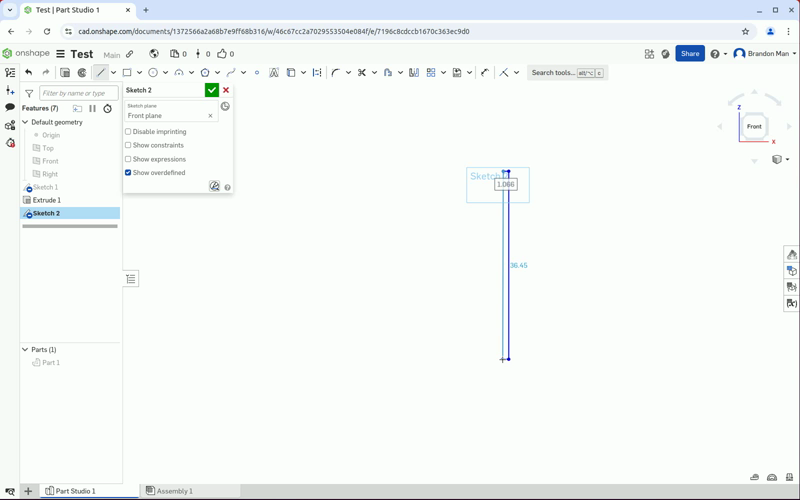
click(502, 359)
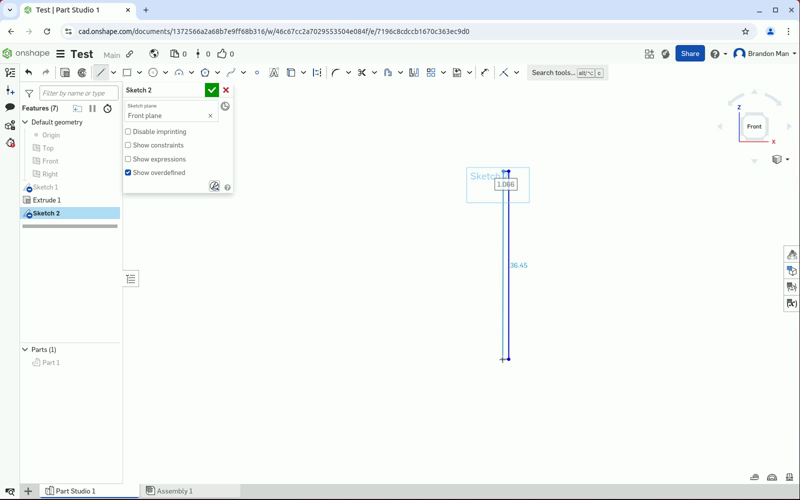
key(esc)
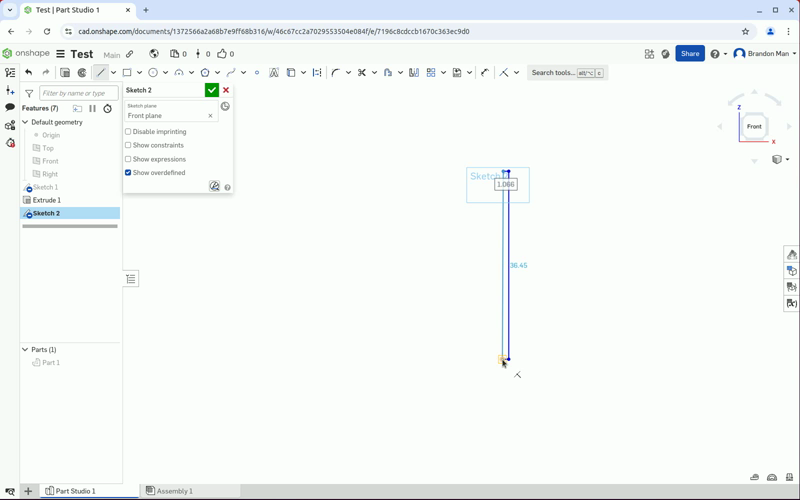
mouse_move(507, 188)
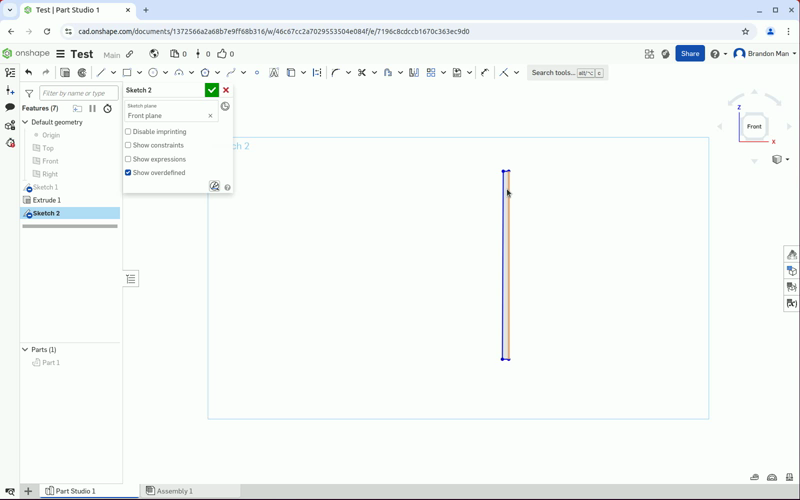
scroll(6)
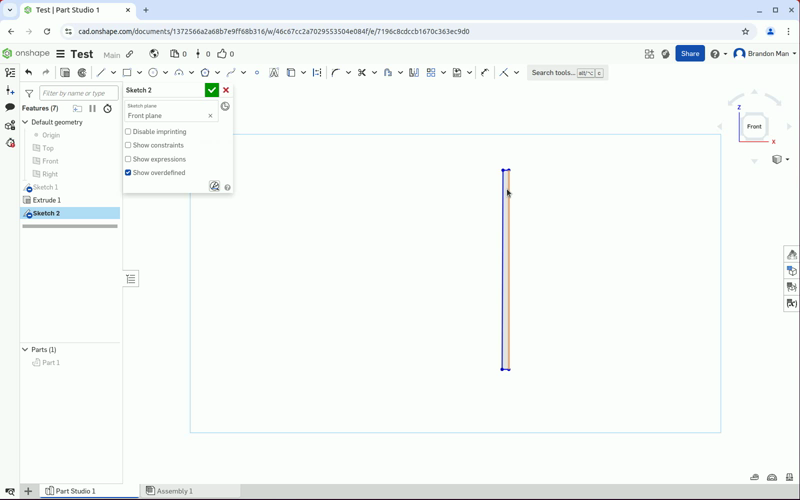
scroll(6)
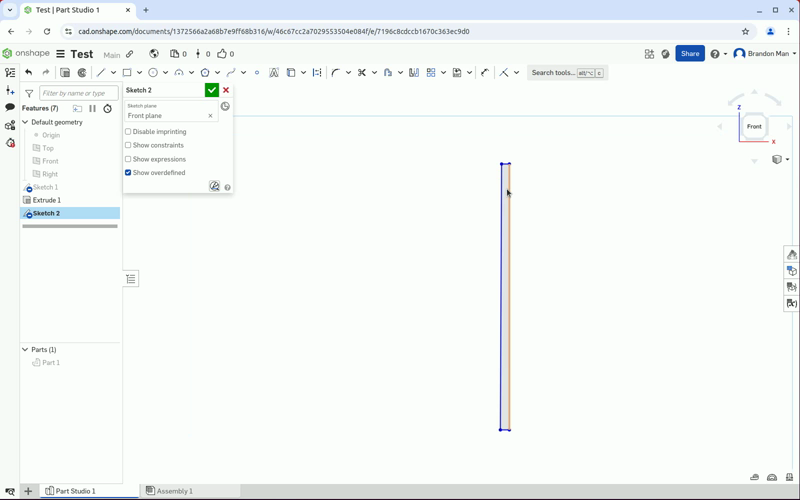
scroll(6)
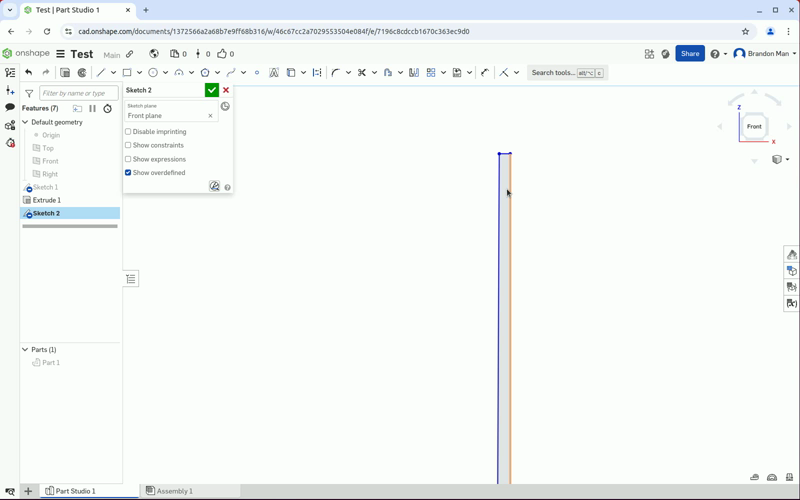
scroll(6)
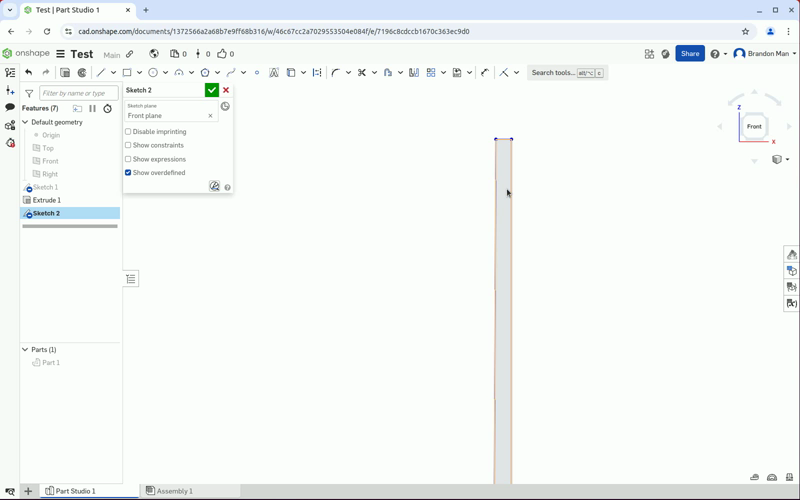
scroll(6)
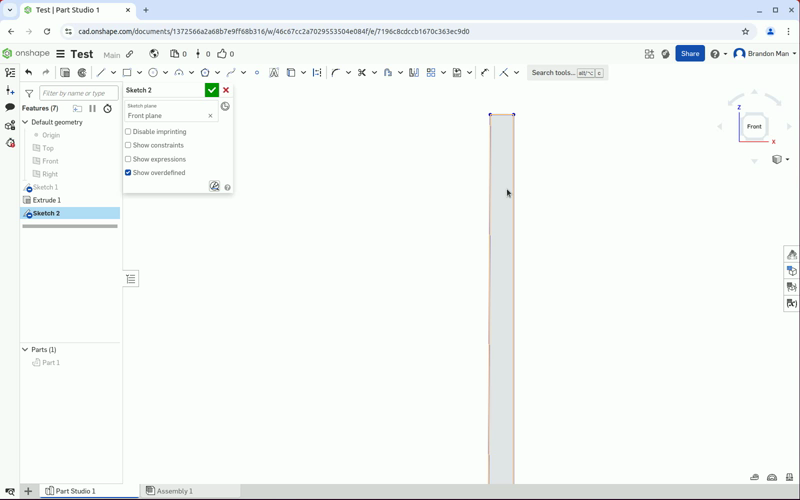
scroll(6)
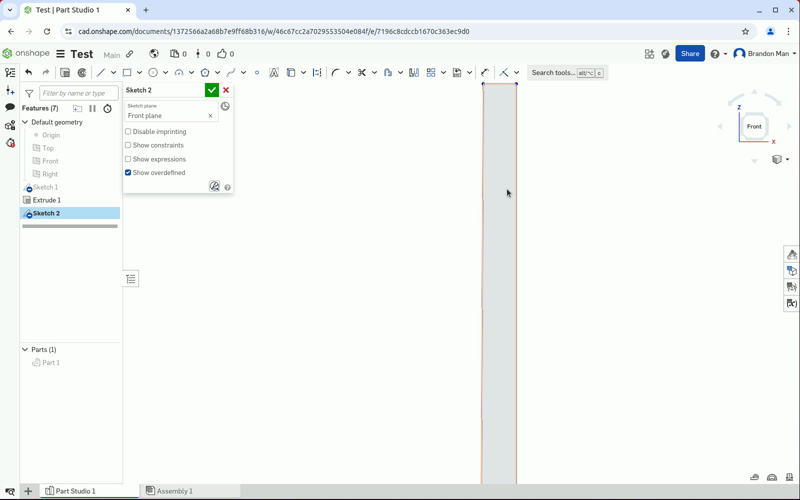
scroll(6)
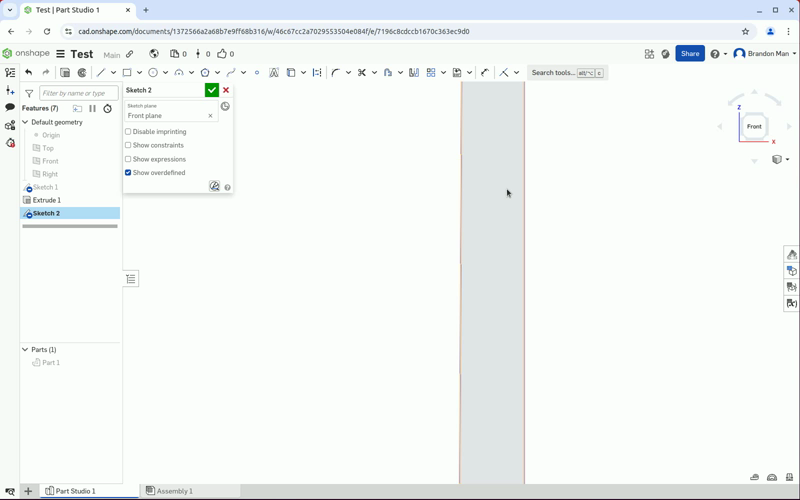
click(507, 188)
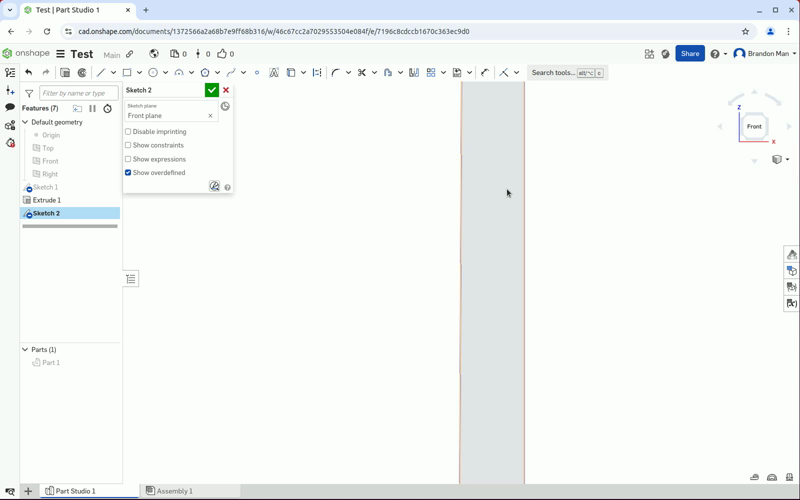
scroll(-6)
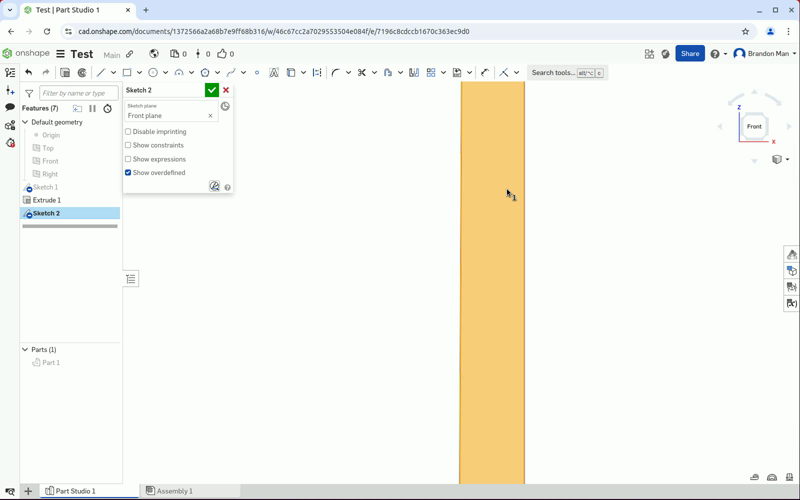
scroll(-6)
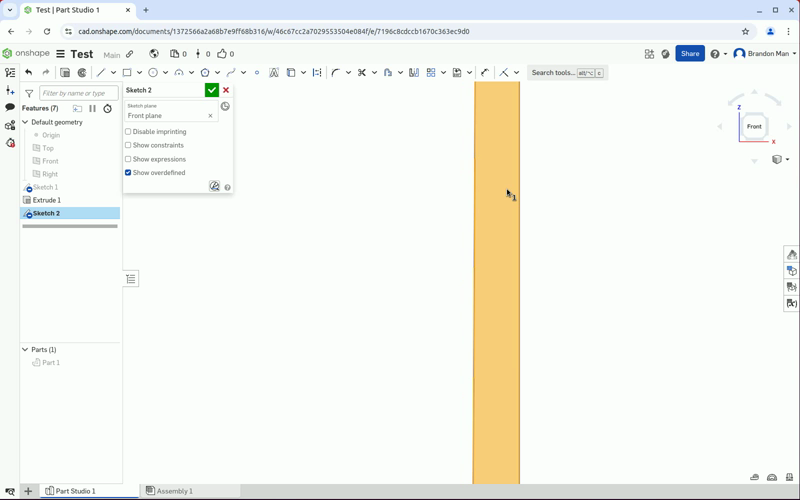
scroll(-6)
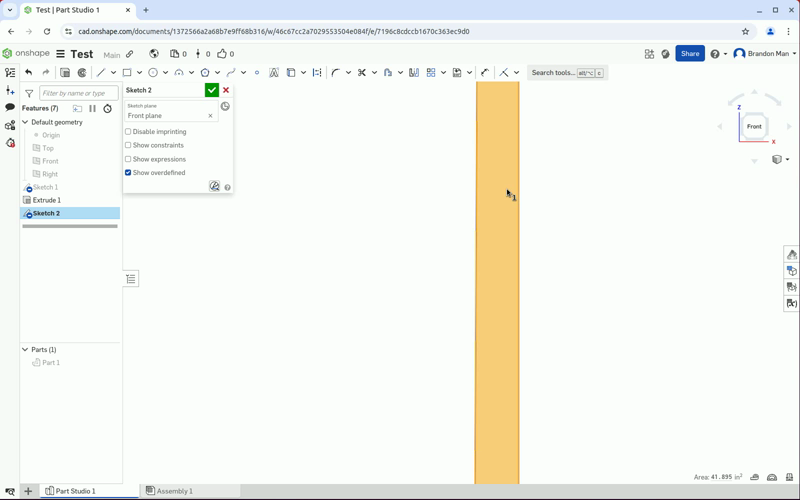
scroll(-6)
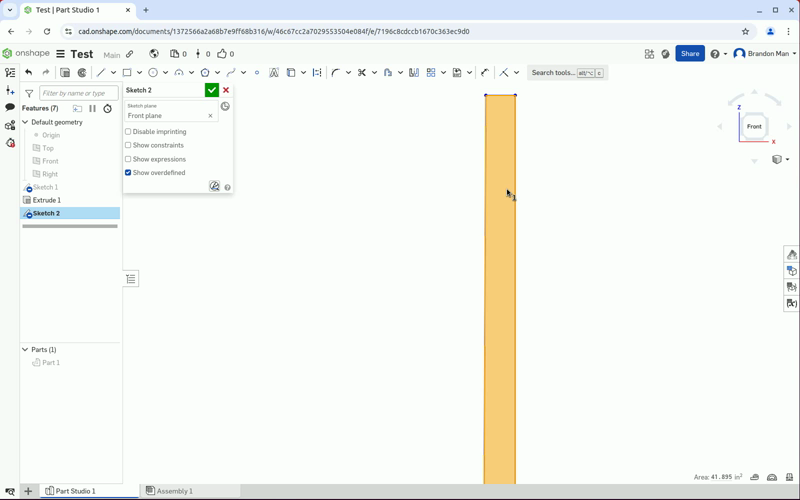
scroll(-6)
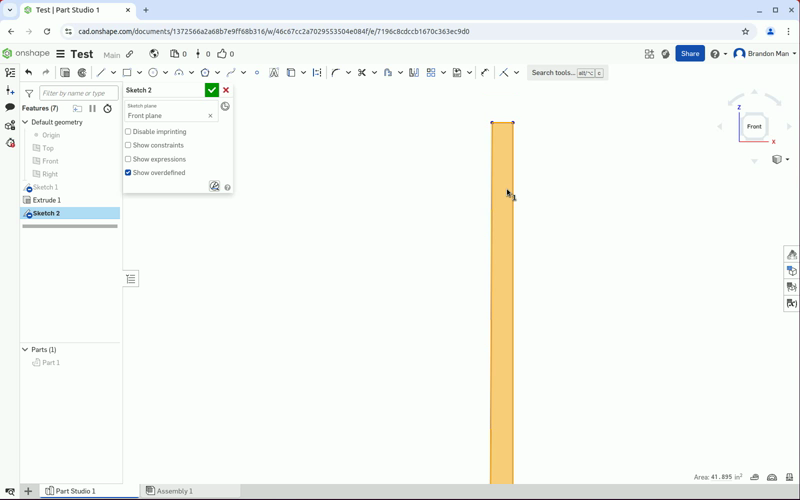
scroll(-6)
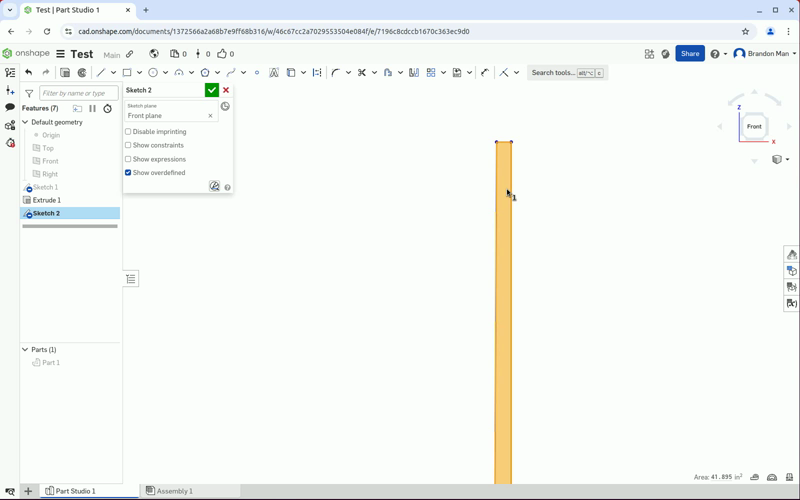
scroll(-6)
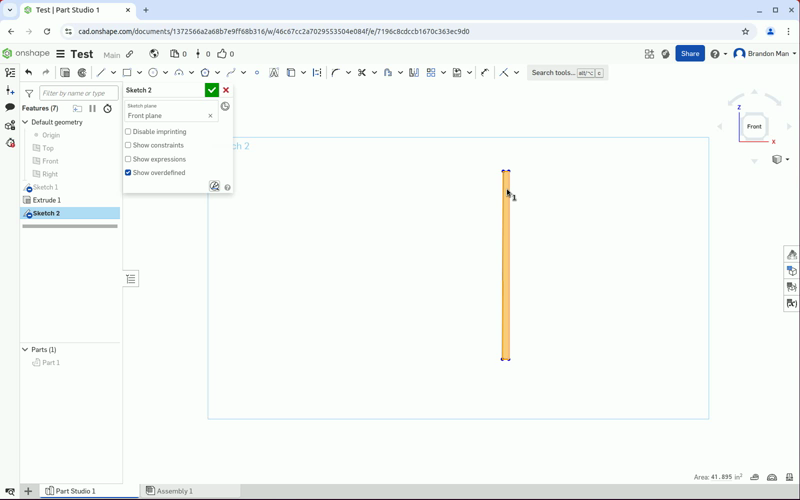
mouse_move(73, 352)
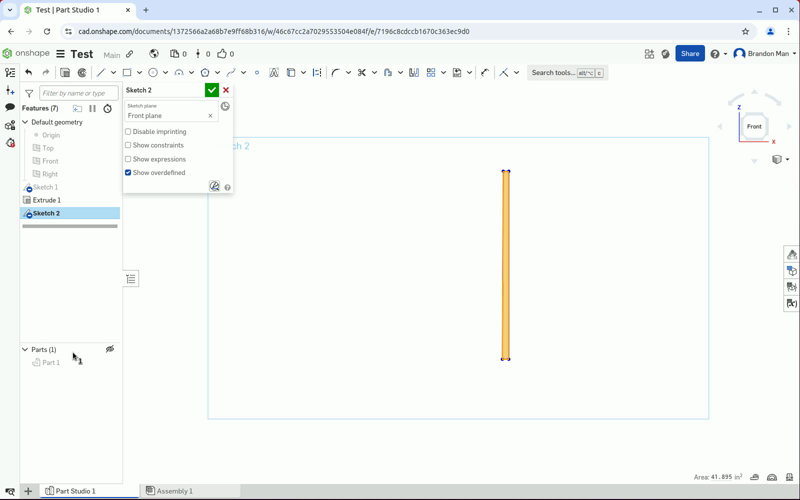
key(shift+y)
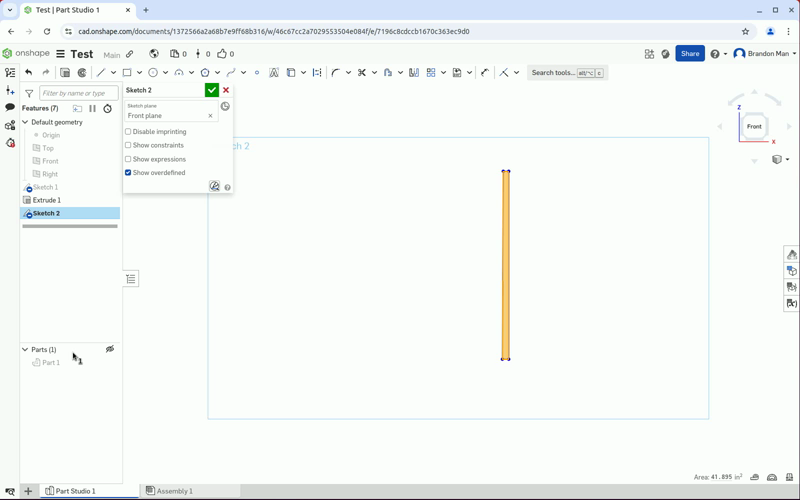
key(shift+e)
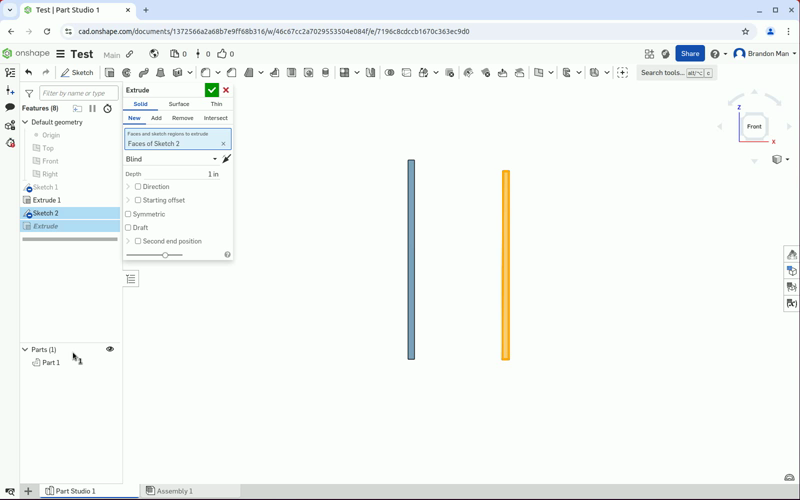
mouse_move(143, 106)
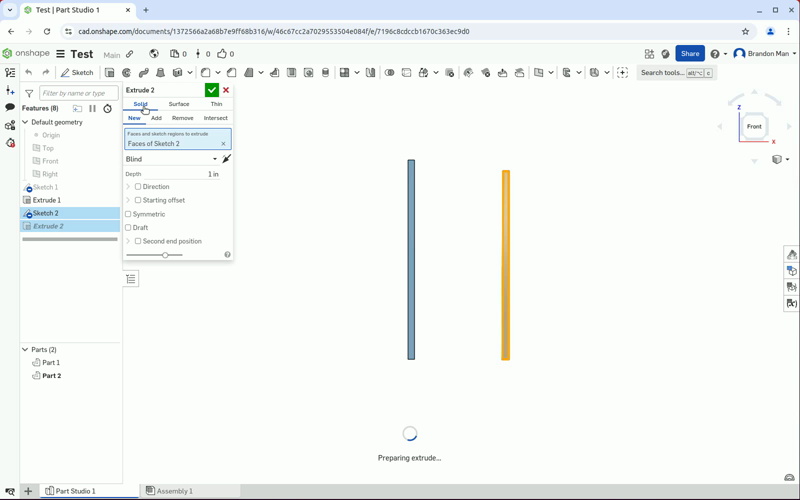
click(143, 106)
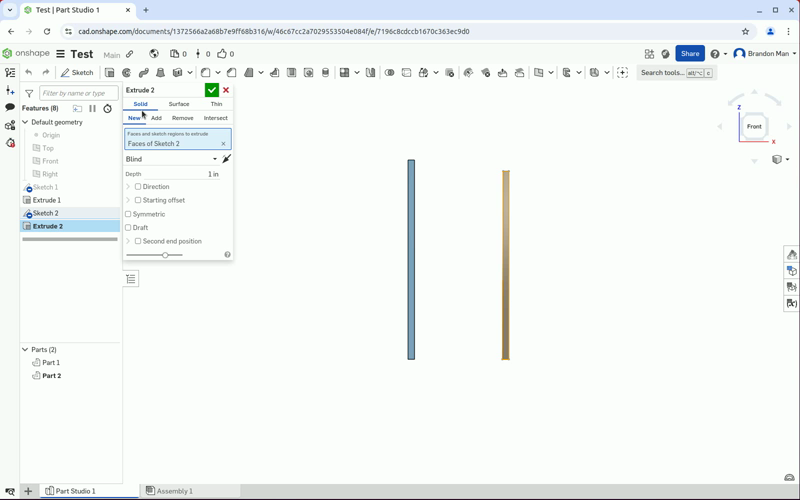
mouse_move(137, 120)
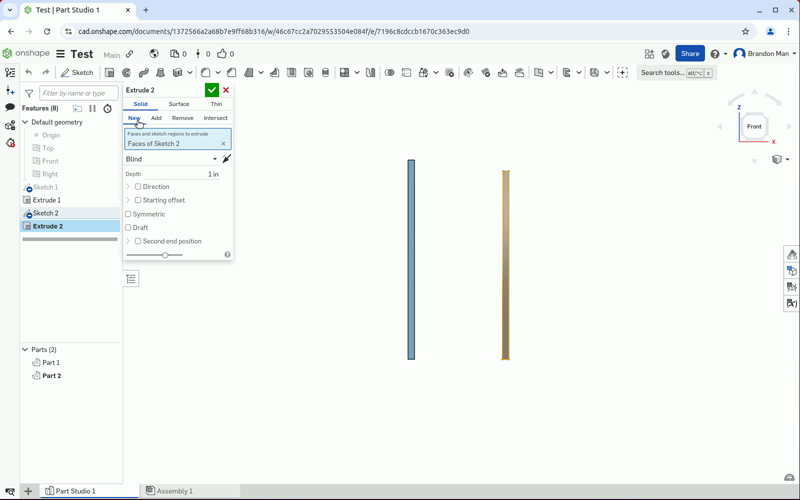
click(137, 120)
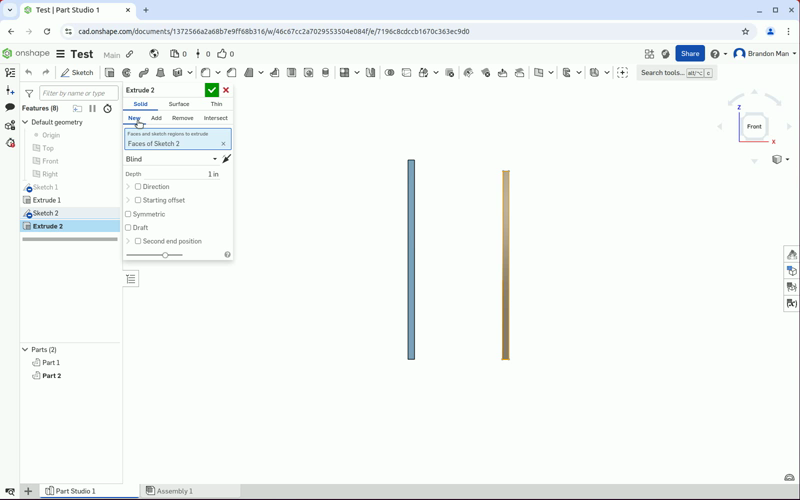
key(tab, 4)
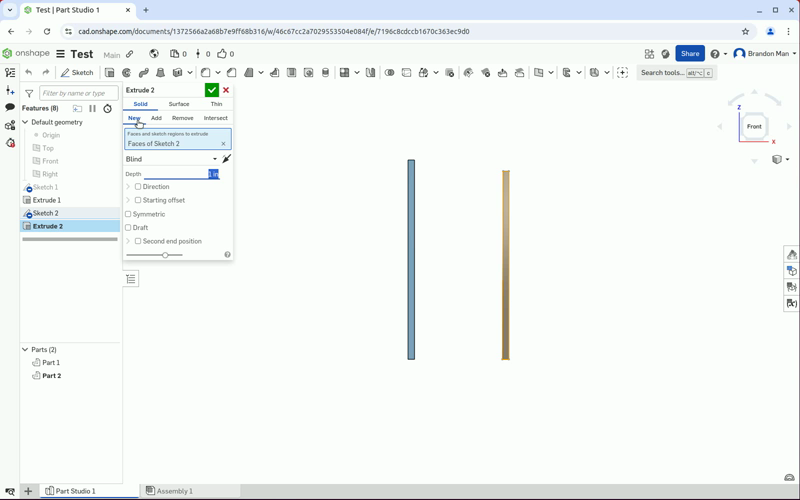
text(1.685)
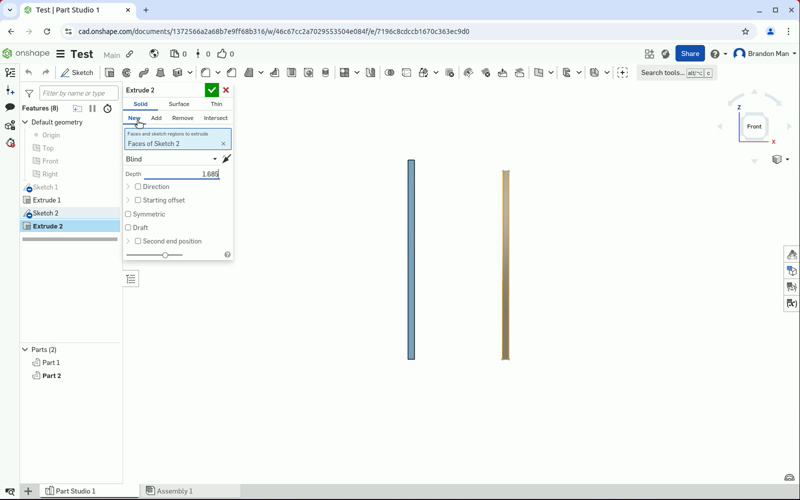
key(enter)
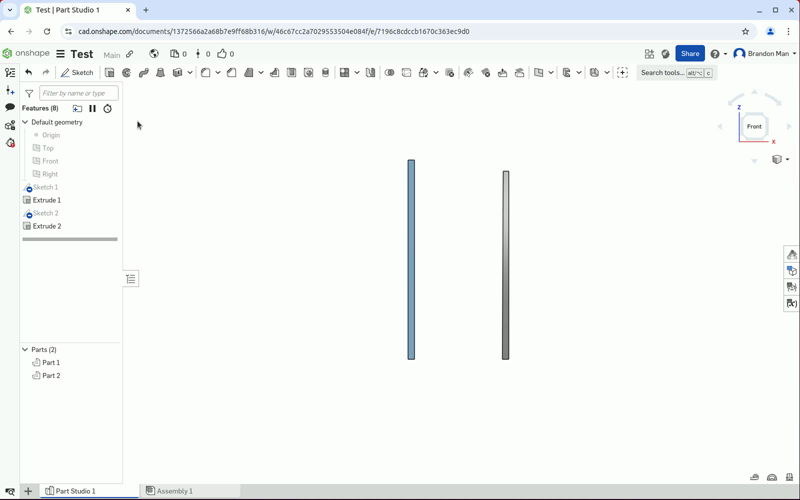
key(shift+h)
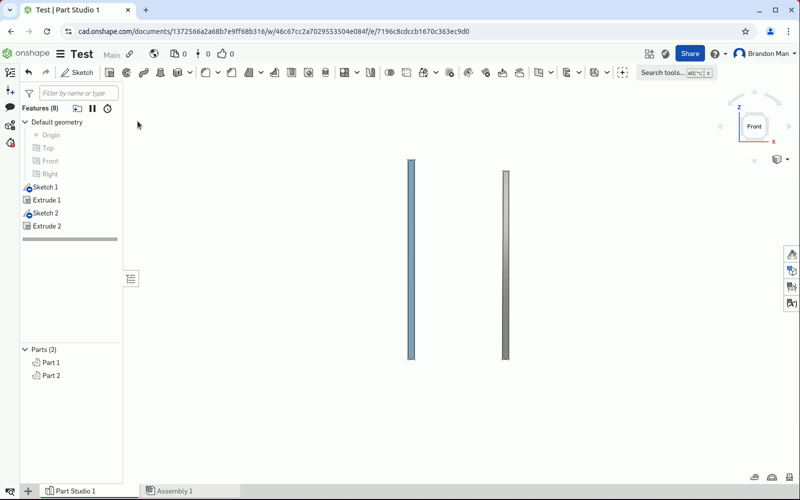
key(shift+h)
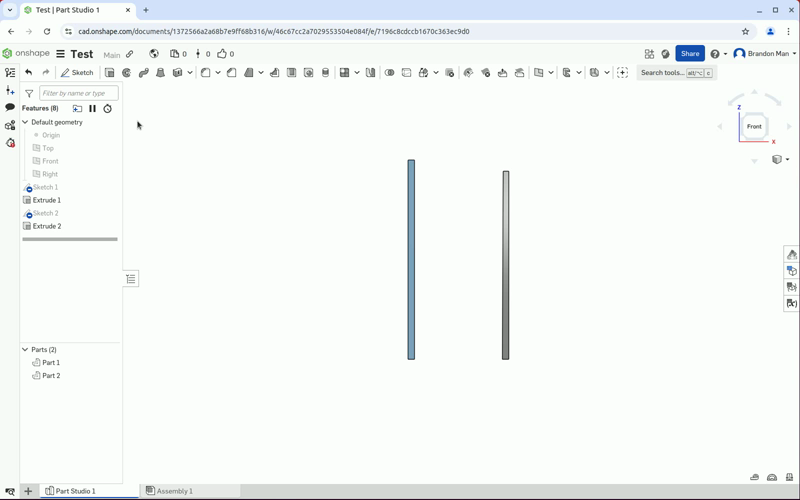
mouse_move(73, 189)
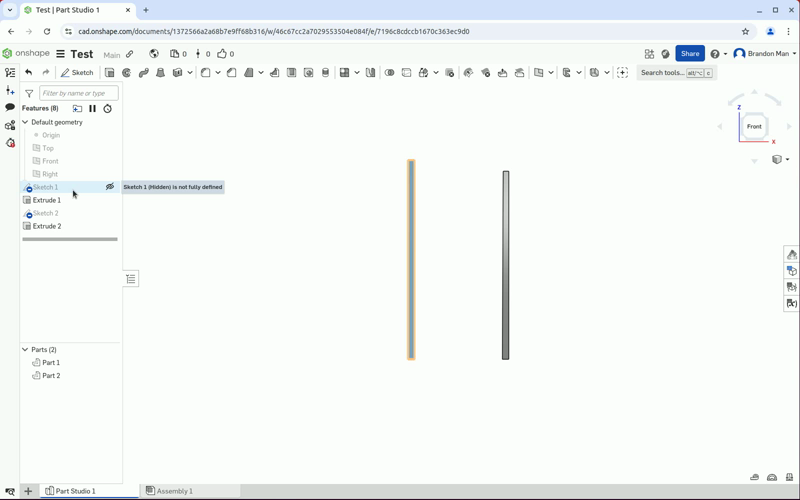
click(73, 189)
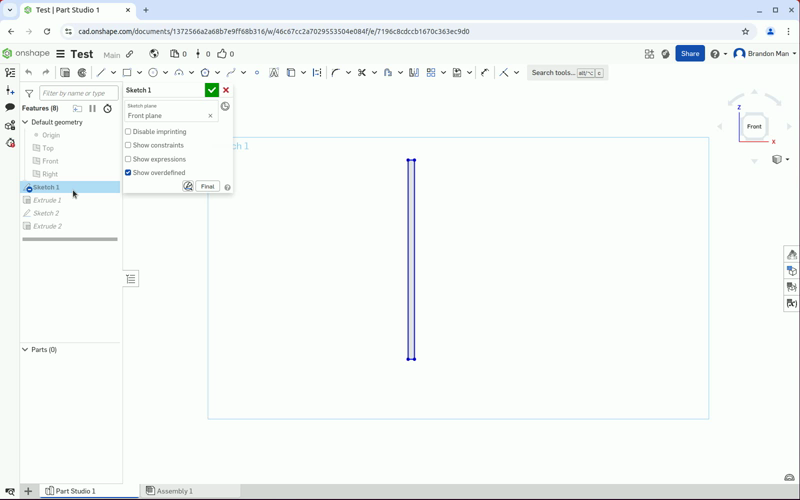
mouse_move(229, 92)
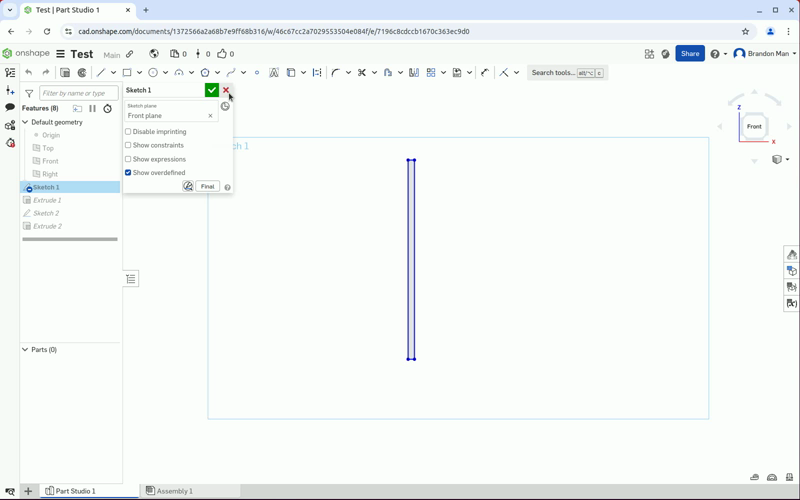
click(229, 92)
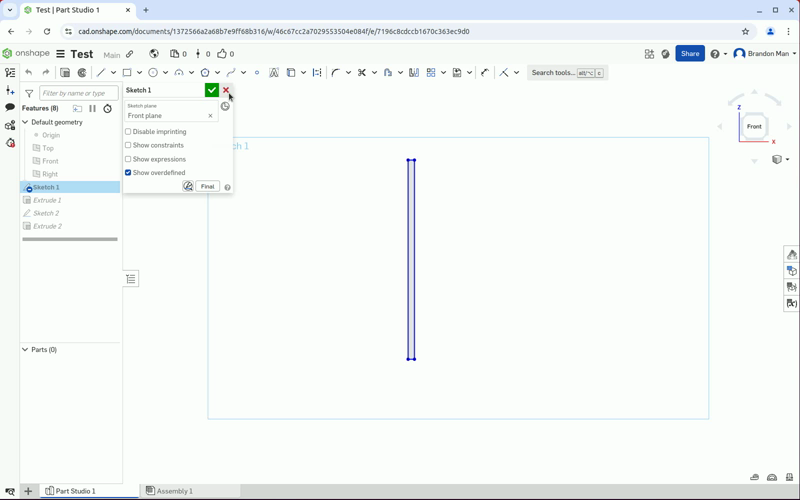
key(shift+s)
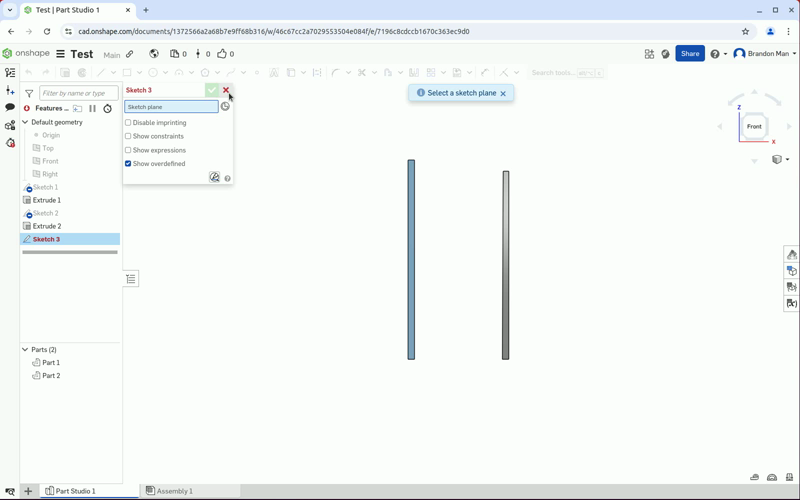
mouse_move(73, 163)
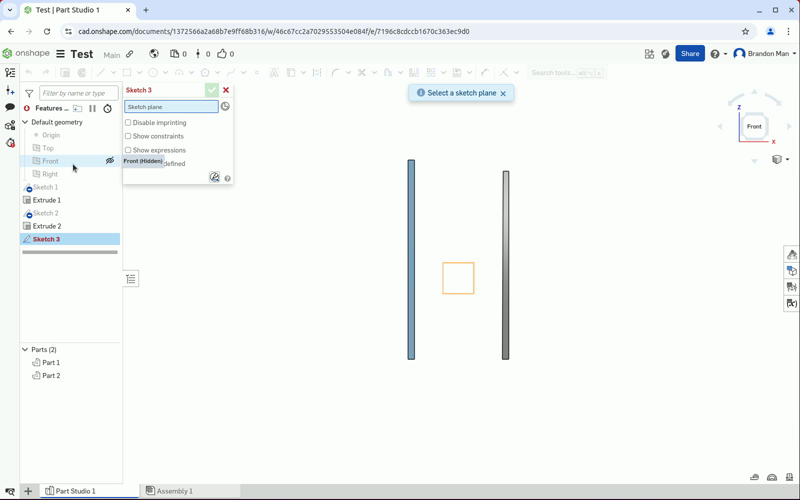
click(73, 163)
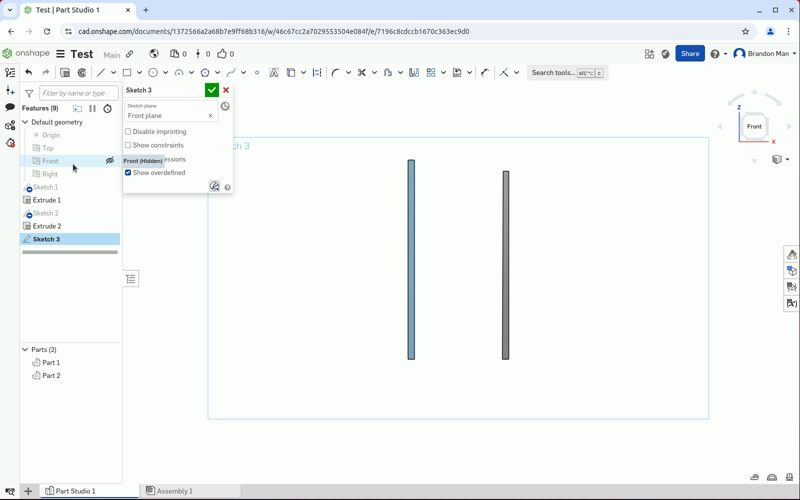
mouse_move(73, 352)
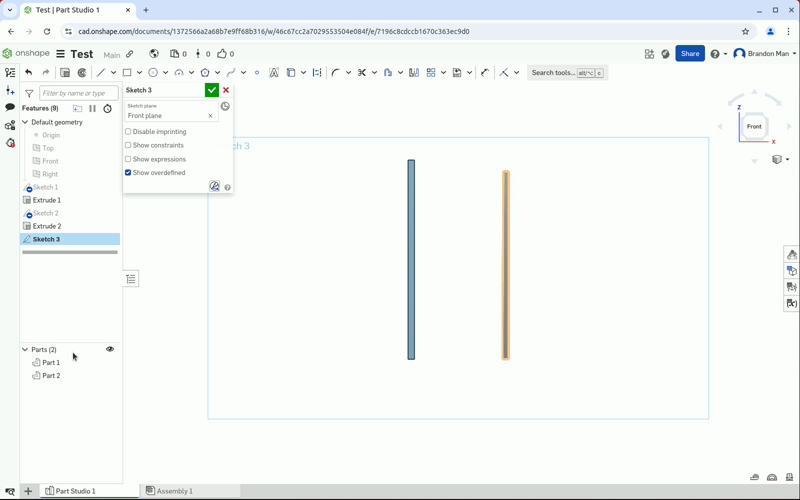
key(y)
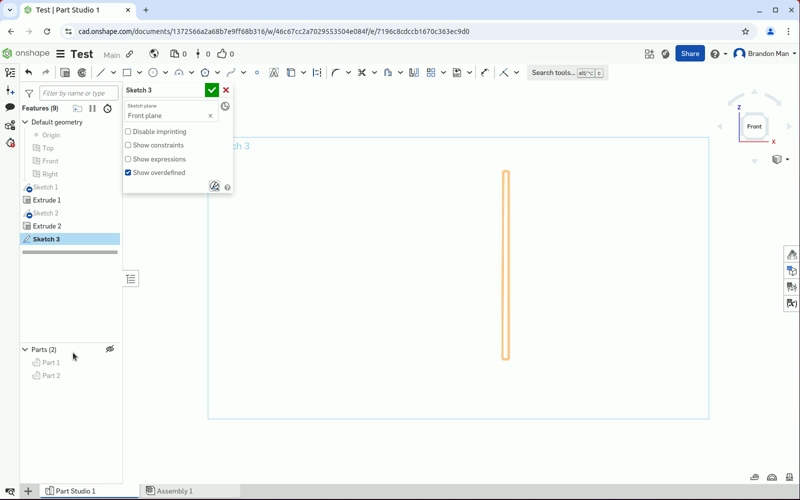
key(l)
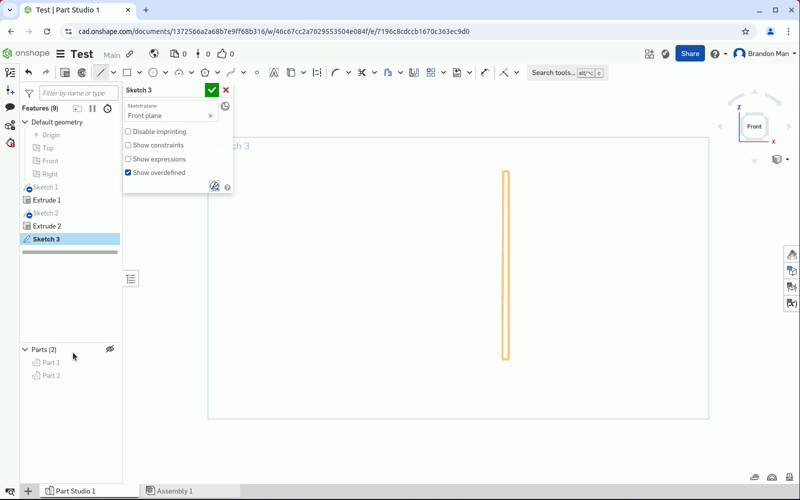
key_down(shift)
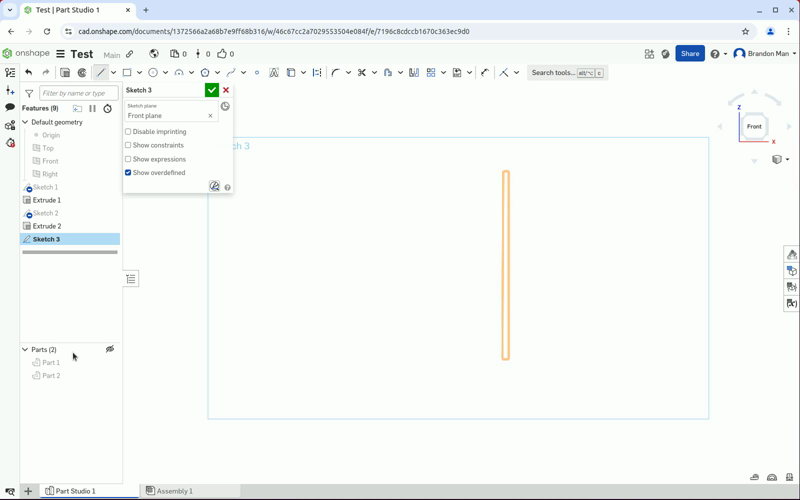
mouse_move(418, 359)
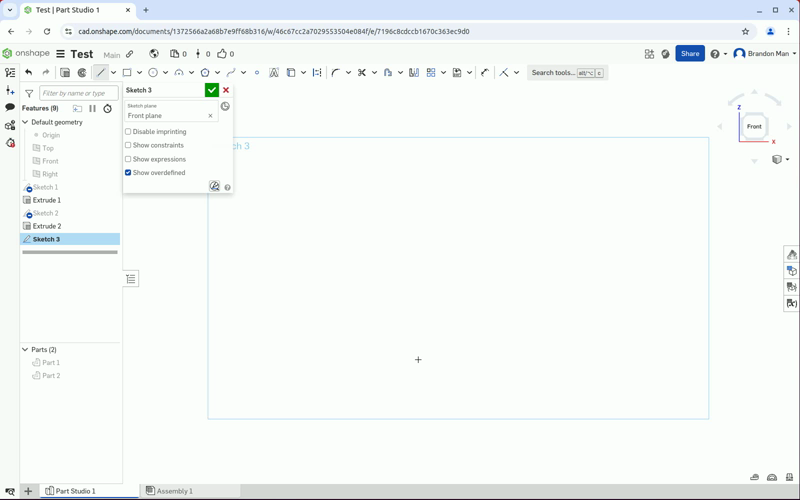
click(418, 359)
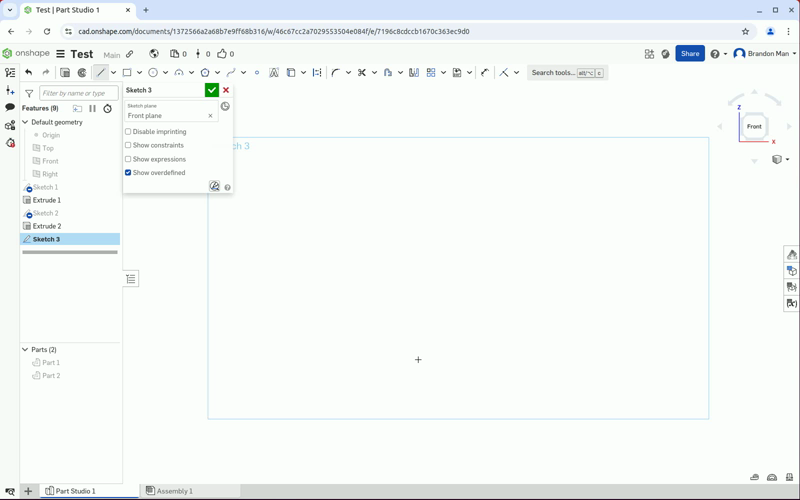
key_up(shift)
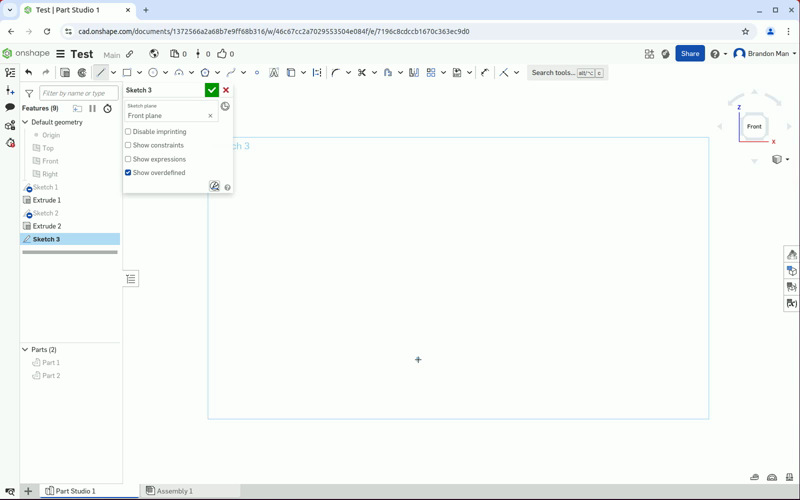
key_down(shift)
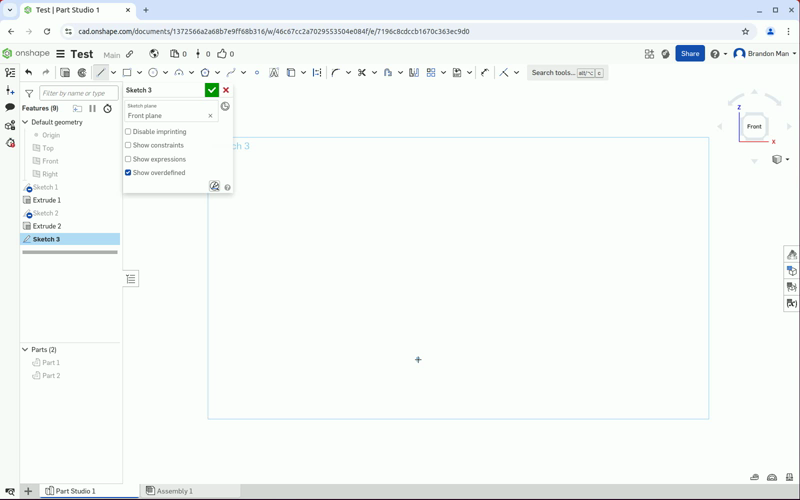
mouse_move(501, 359)
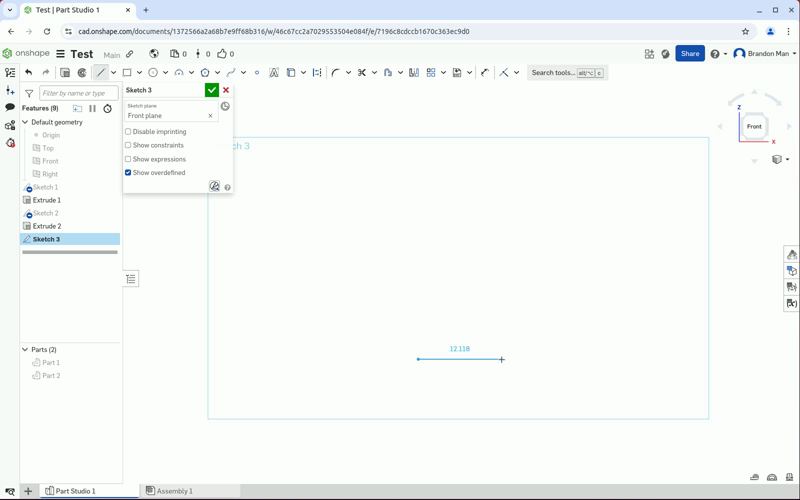
click(501, 359)
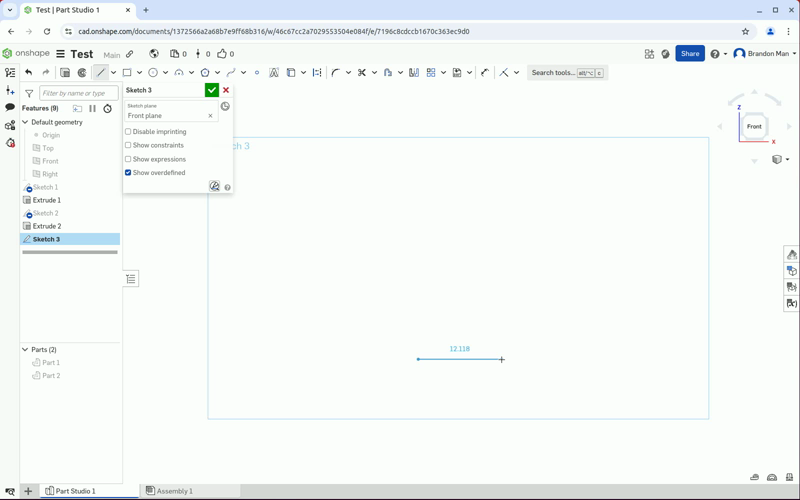
key_up(shift)
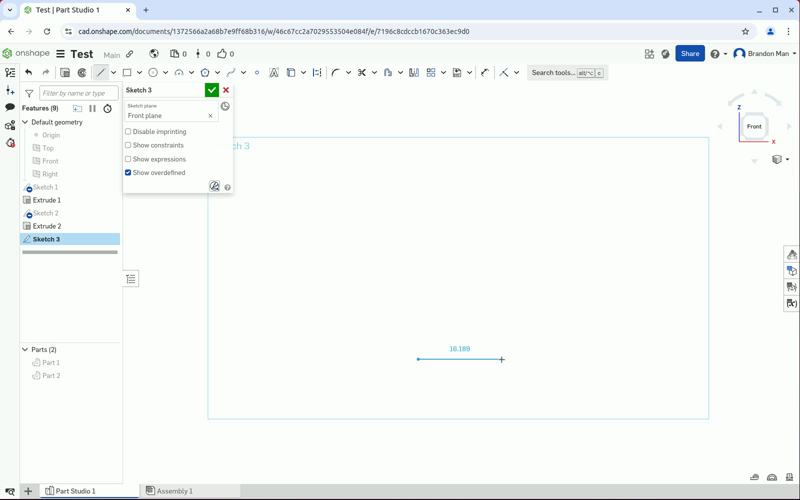
key_down(shift)
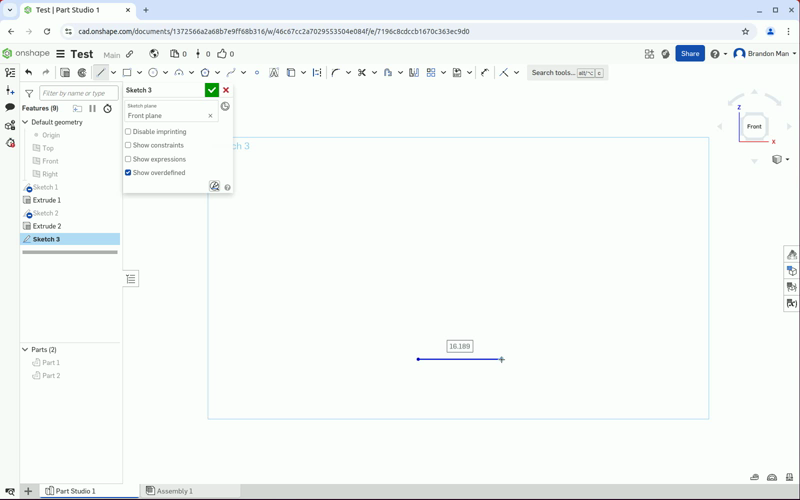
mouse_move(501, 171)
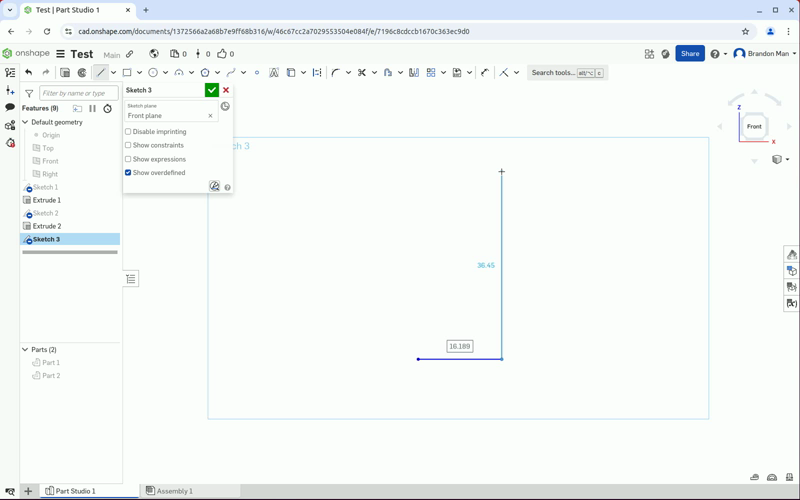
click(501, 171)
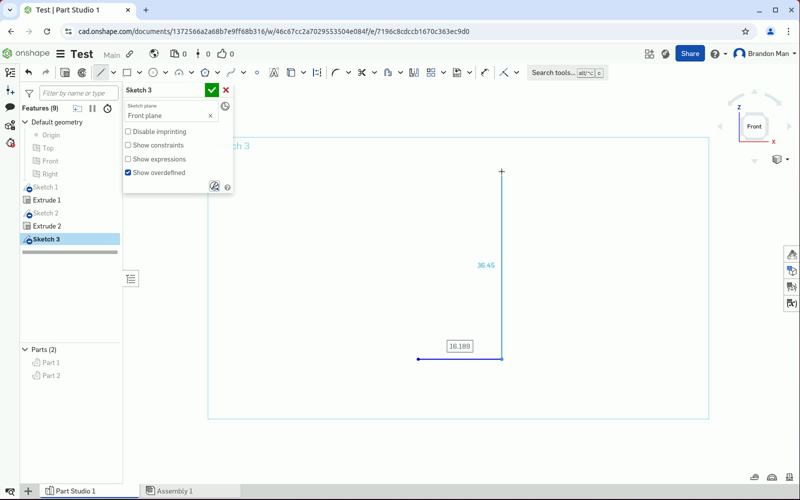
key_up(shift)
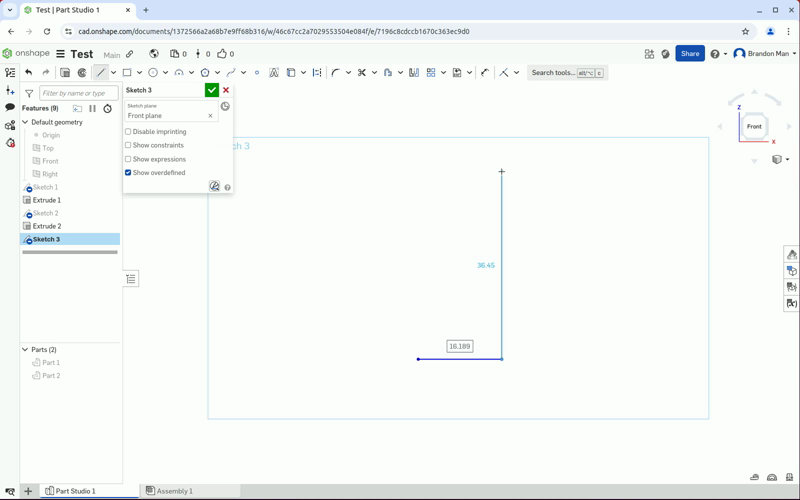
key_down(shift)
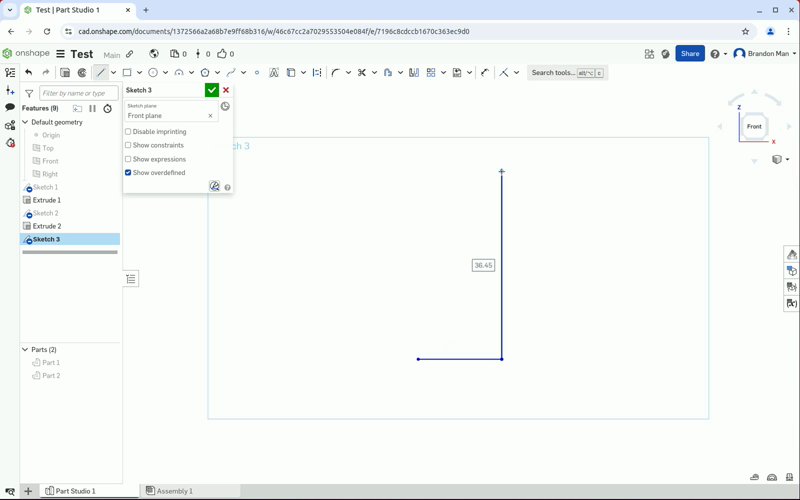
mouse_move(418, 171)
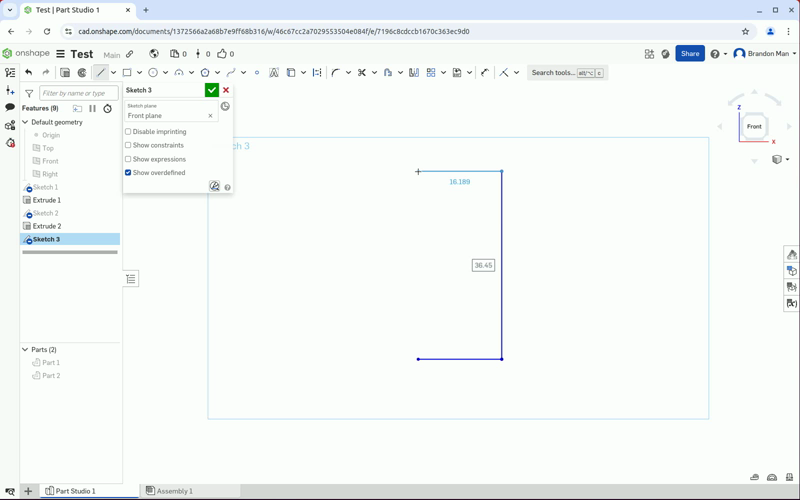
click(418, 171)
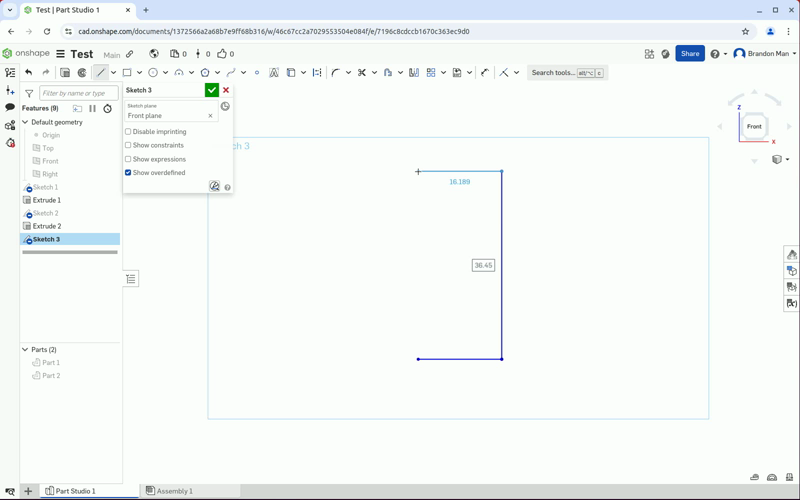
key_up(shift)
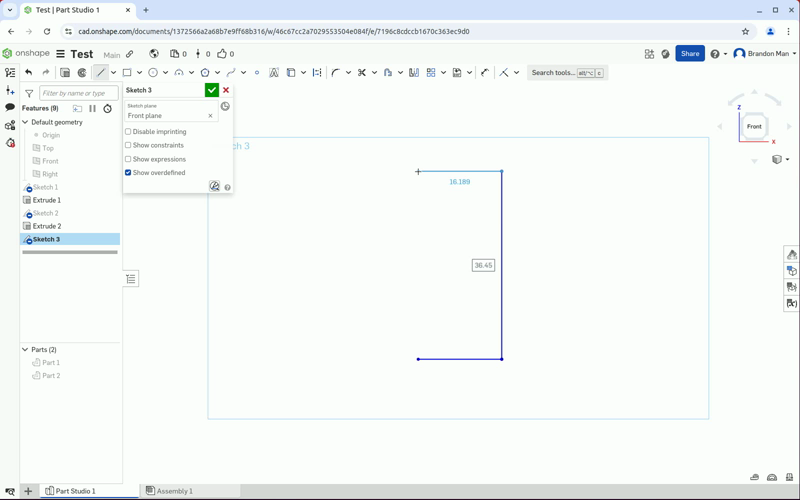
key_down(shift)
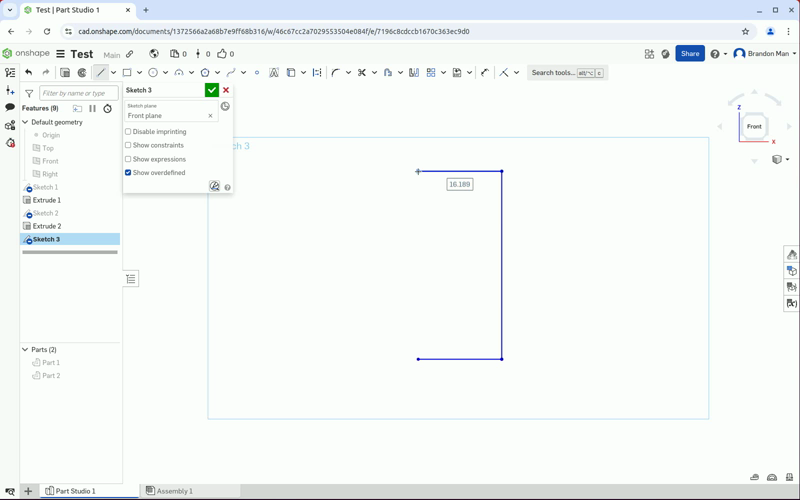
mouse_move(418, 359)
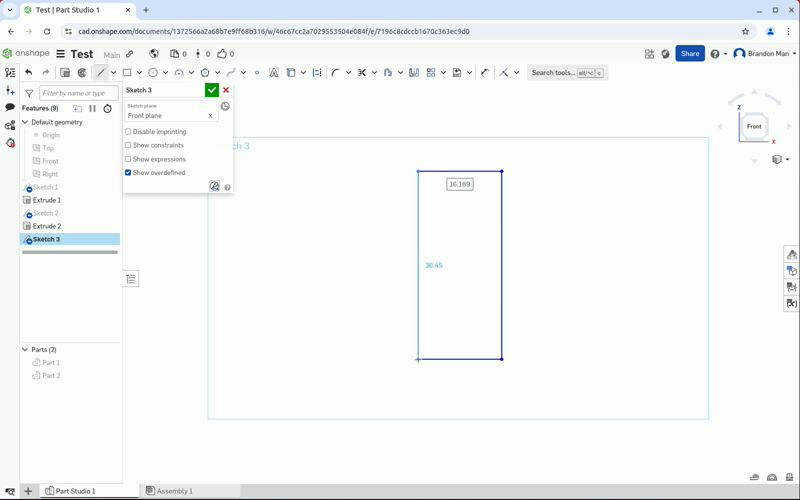
key_up(shift)
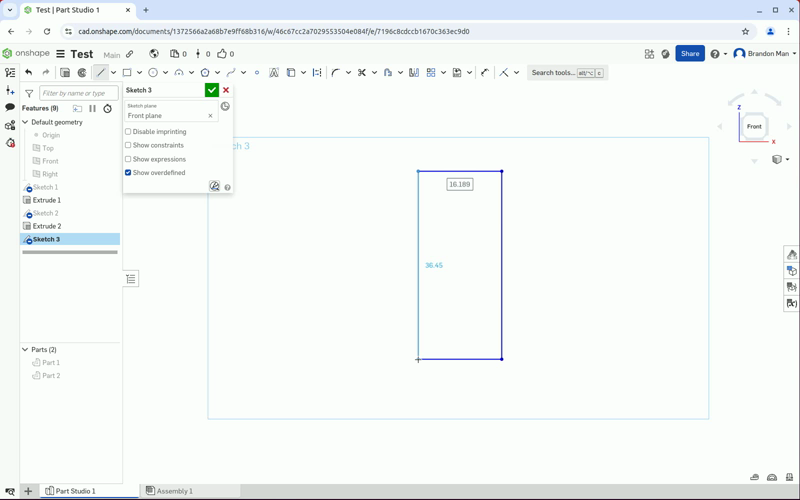
click(418, 359)
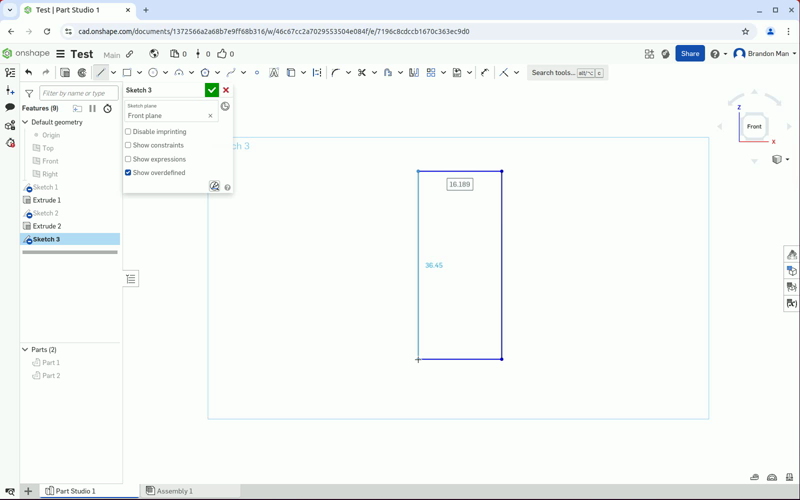
key(esc)
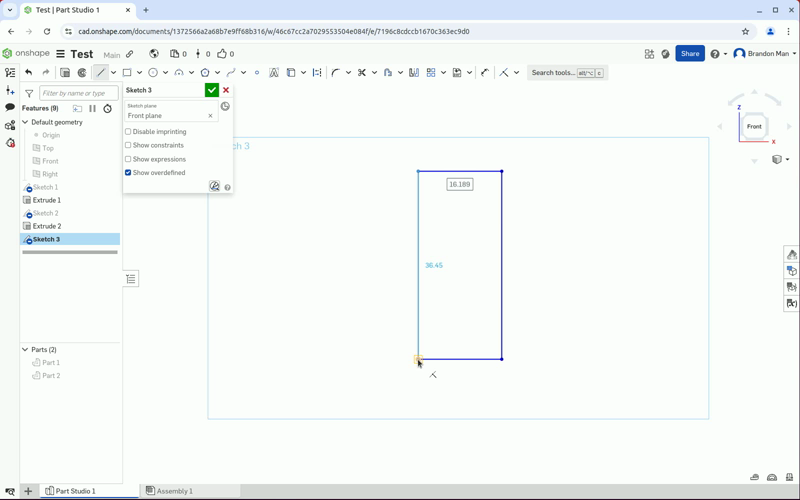
mouse_move(444, 291)
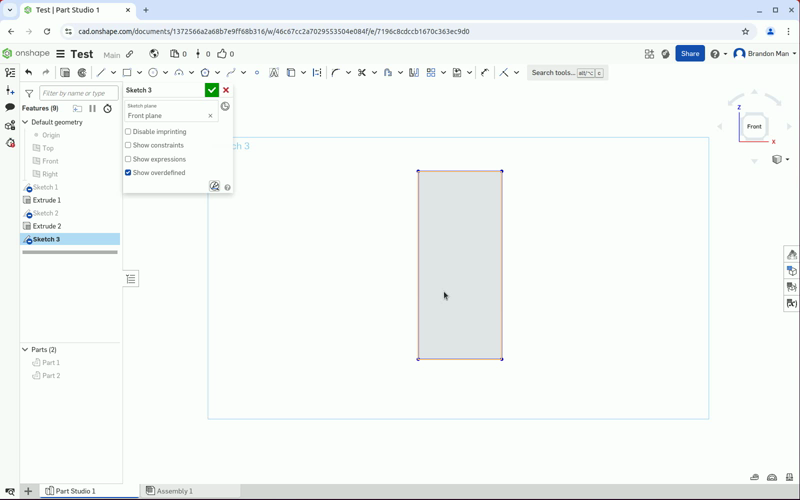
click(444, 291)
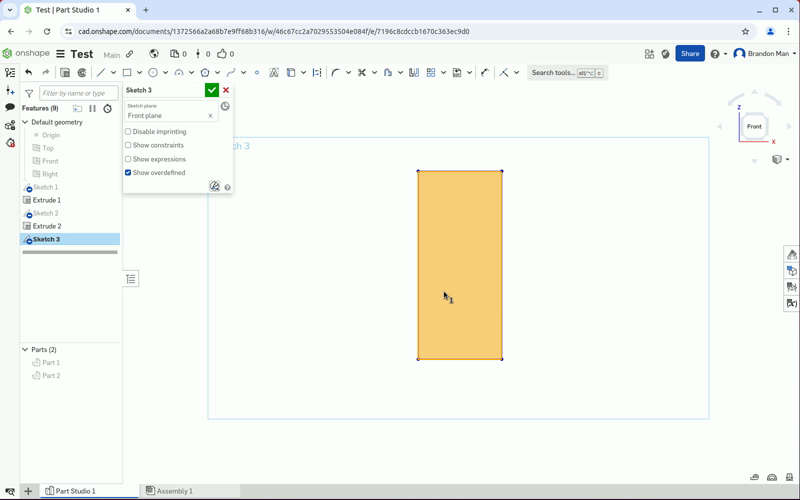
mouse_move(73, 352)
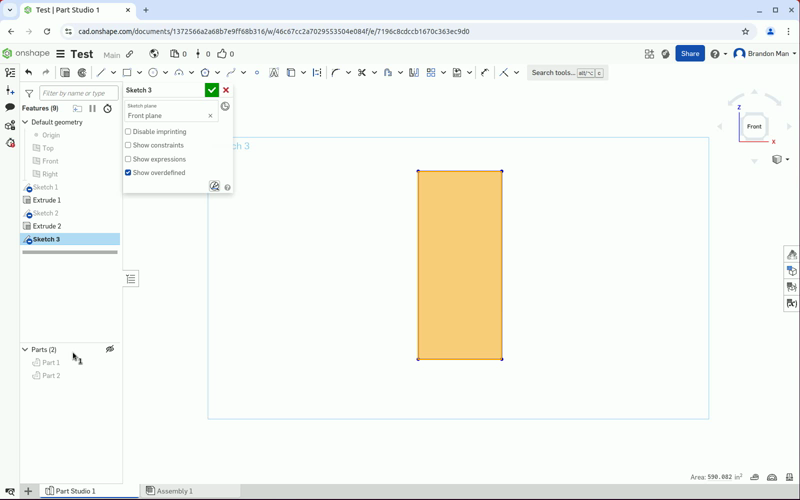
key(shift+y)
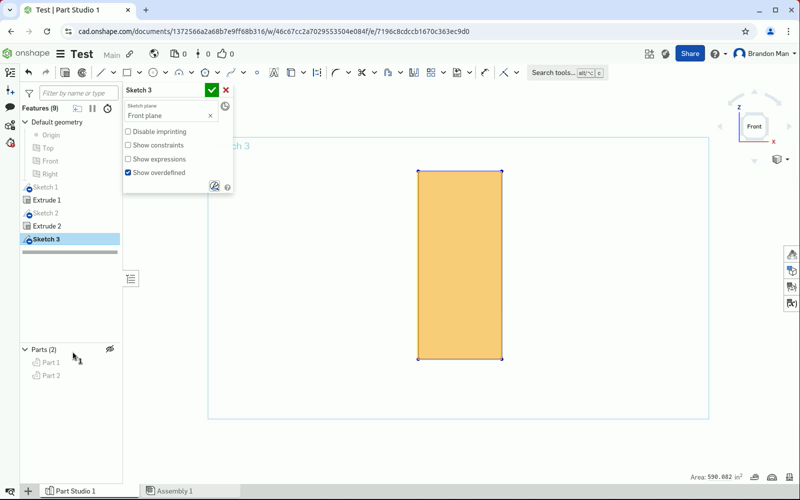
key(shift+e)
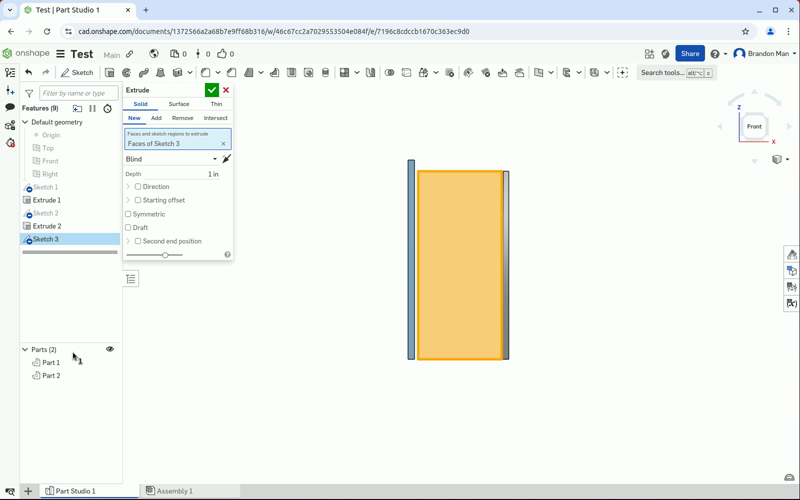
mouse_move(143, 106)
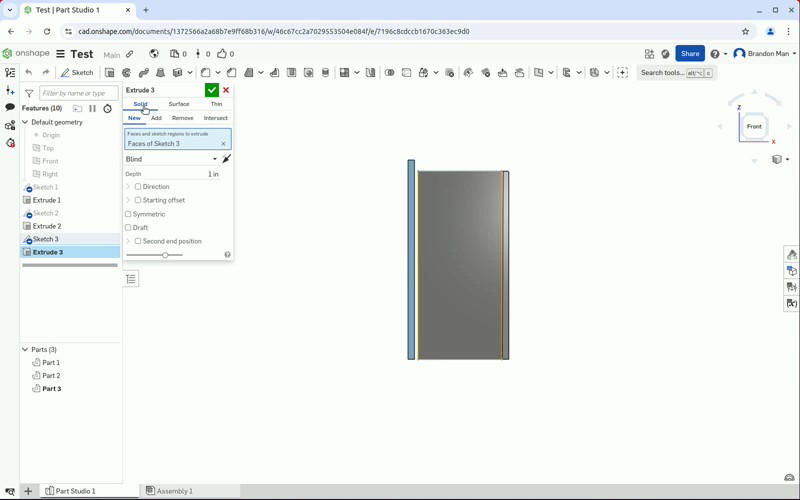
click(143, 106)
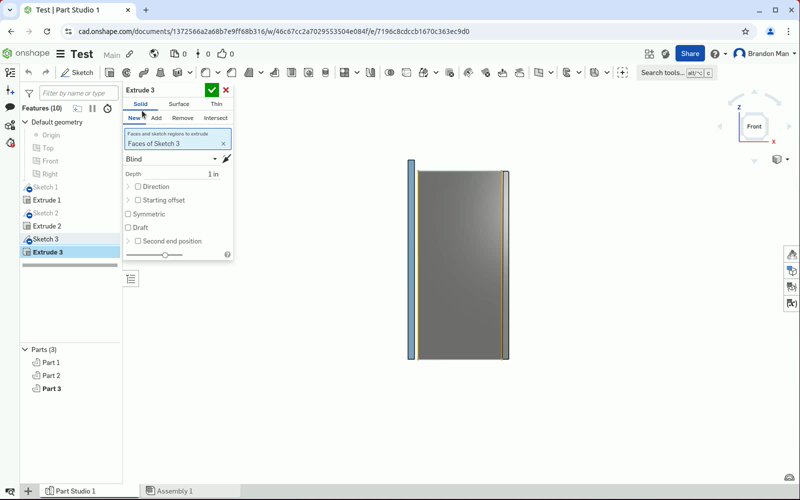
mouse_move(137, 120)
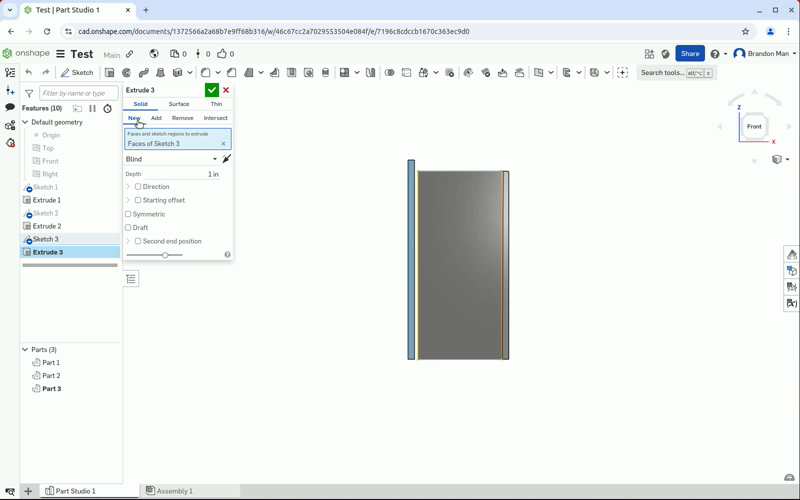
click(137, 120)
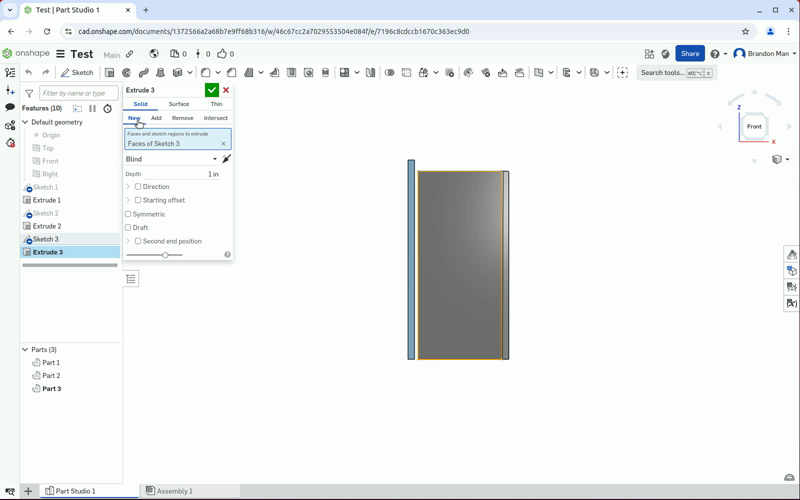
key(tab, 4)
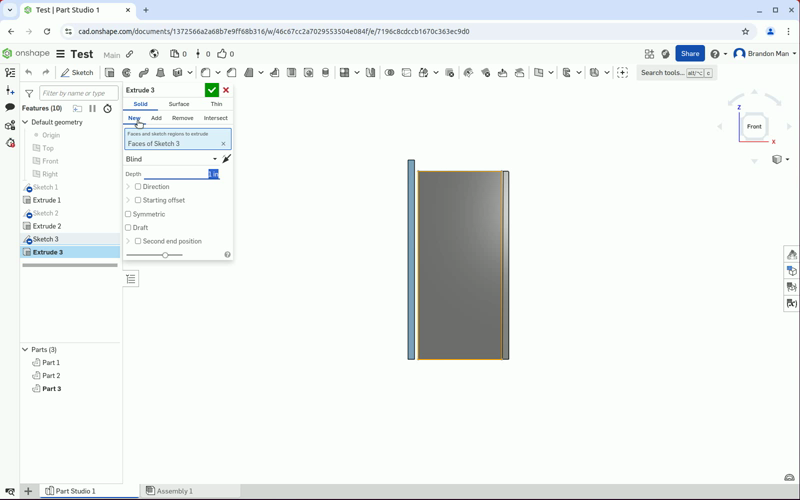
text(0.241)
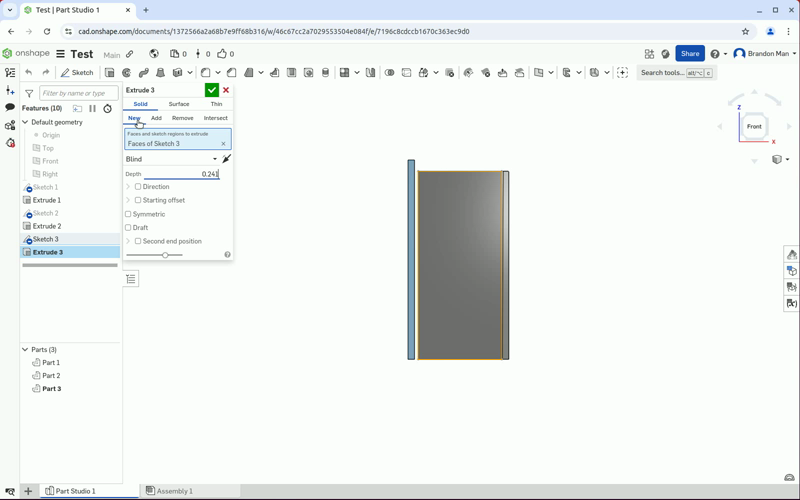
key(enter)
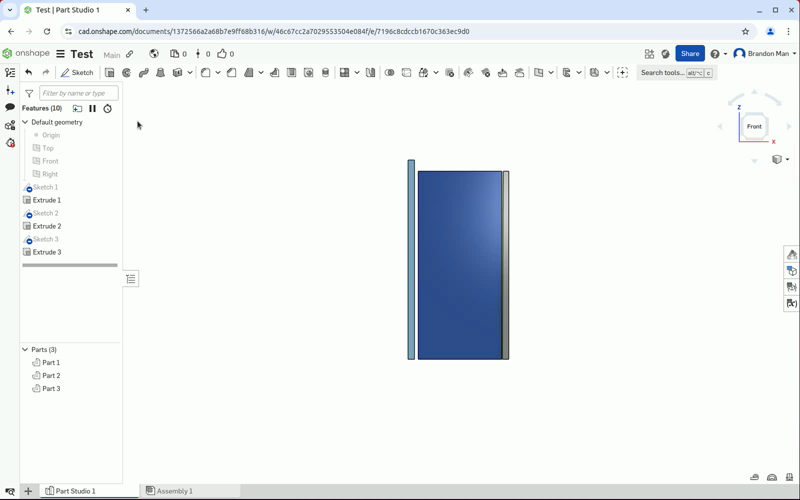
key(shift+h)
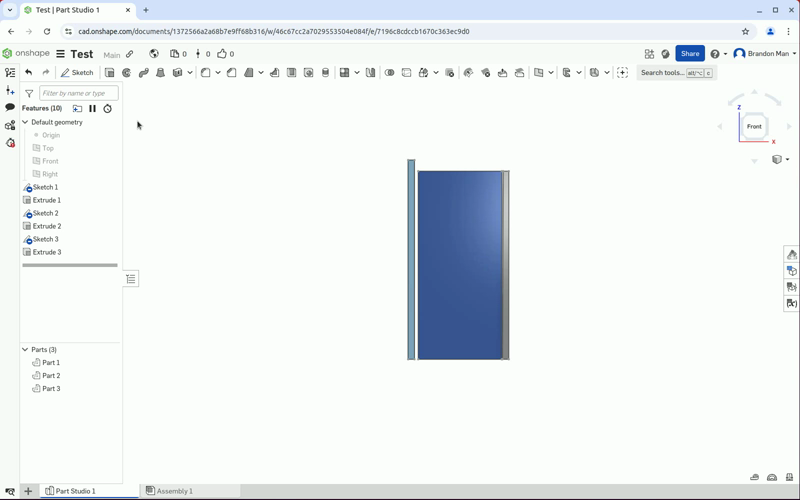
key(shift+h)
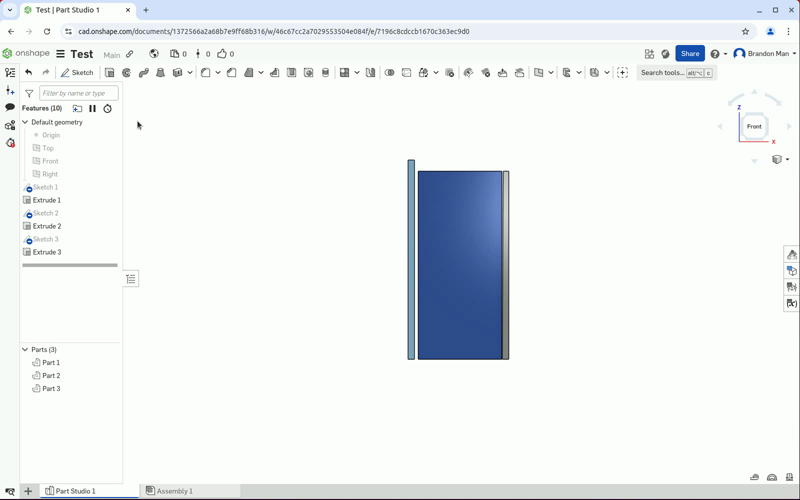
mouse_move(73, 189)
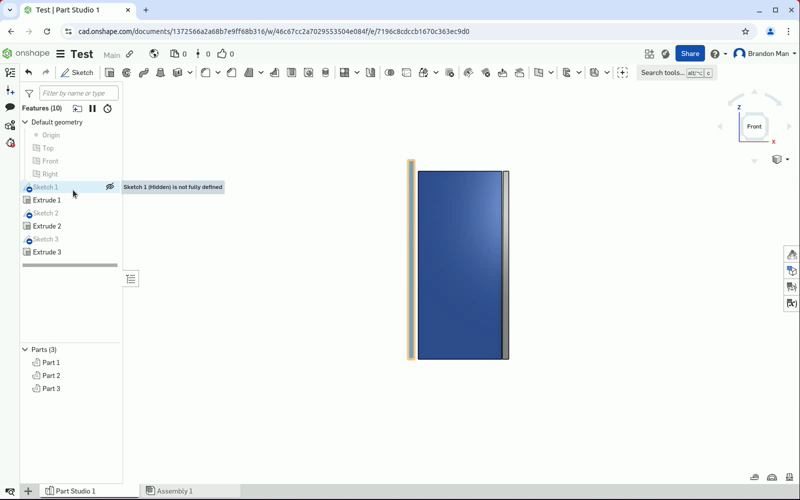
click(73, 189)
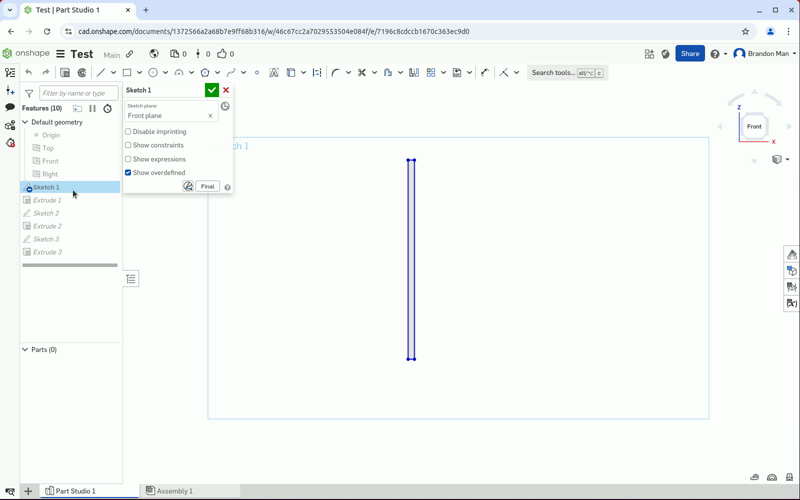
mouse_move(229, 92)
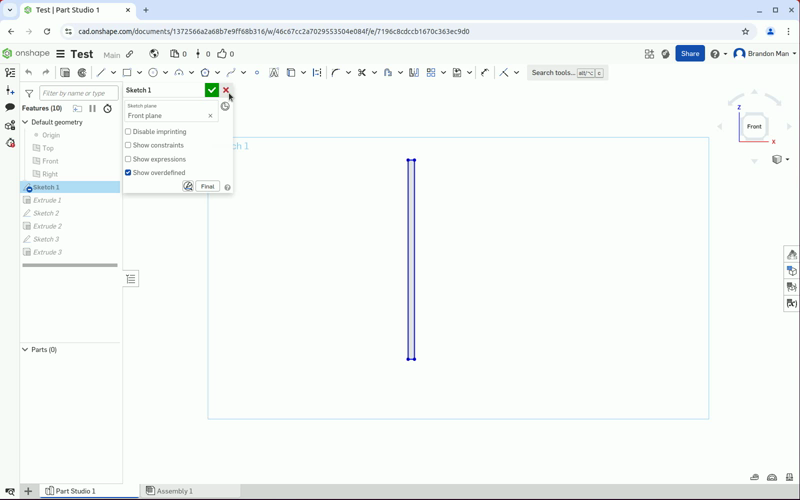
click(229, 92)
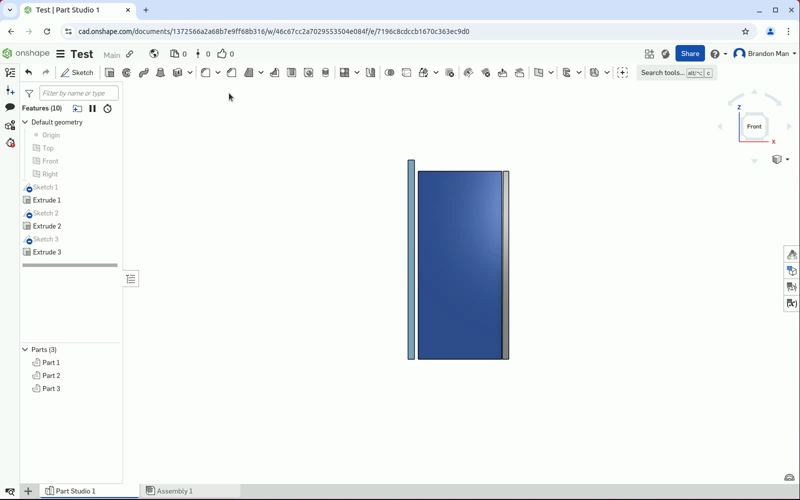
mouse_move(73, 352)
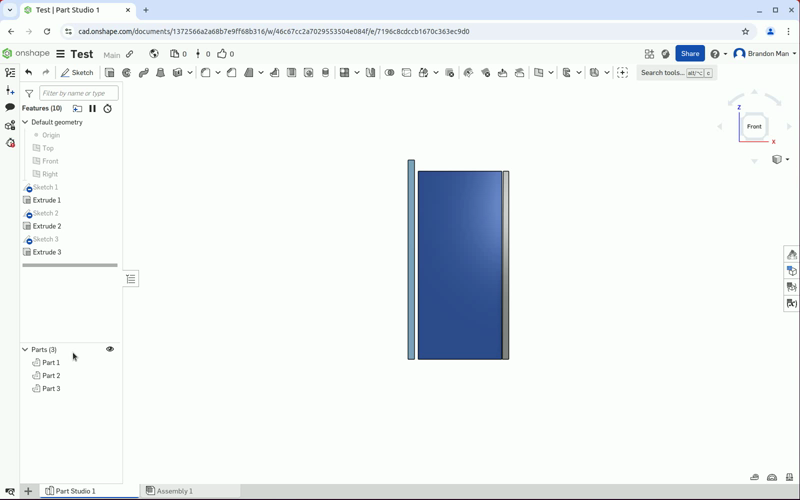
key(y)
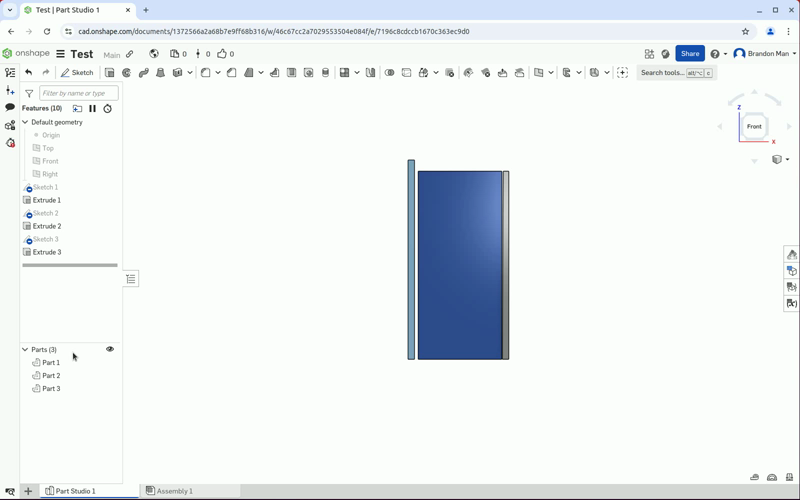
key(shift+p)
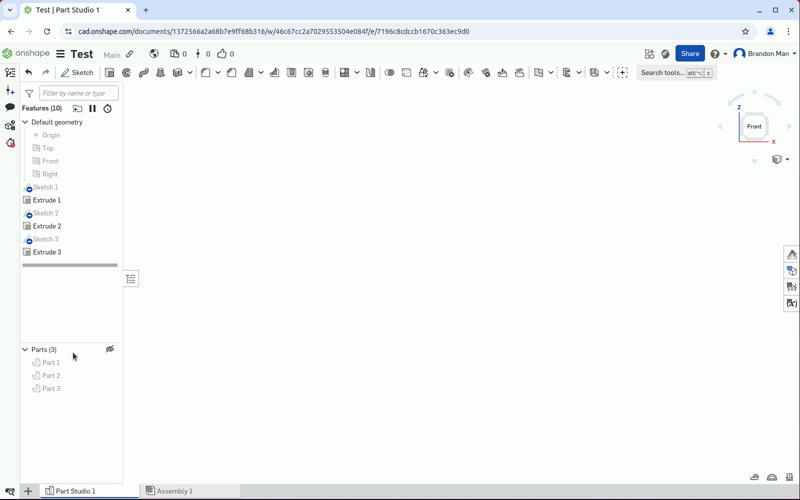
key(space)
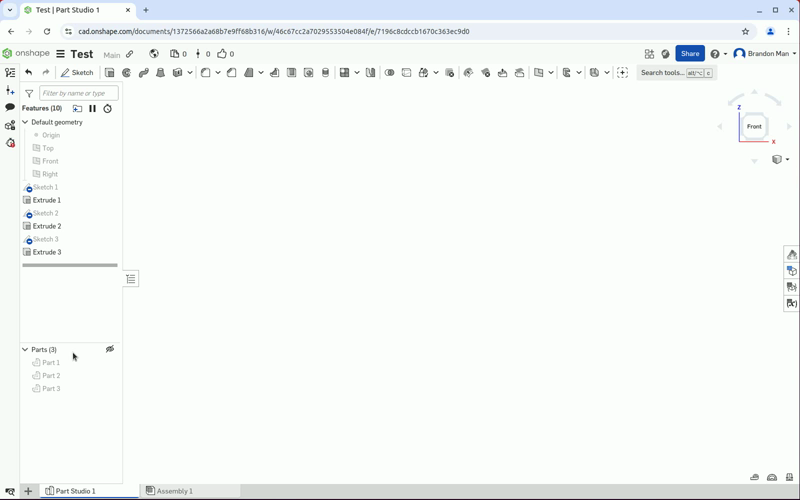
key_down(shift)
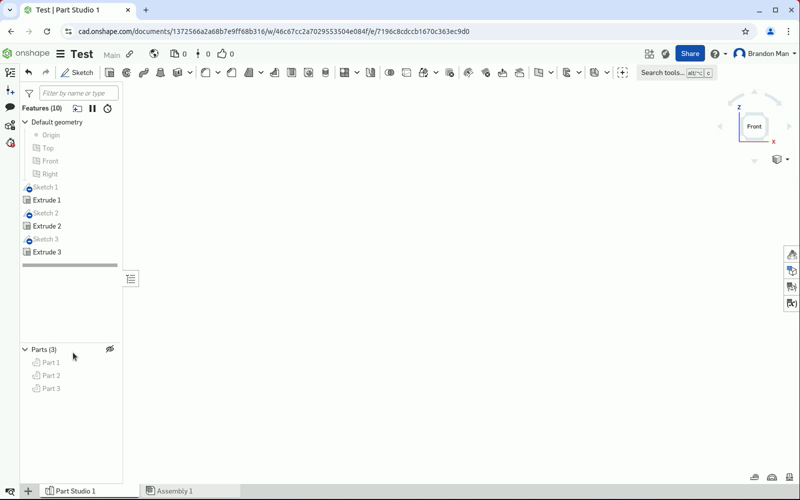
key(down)
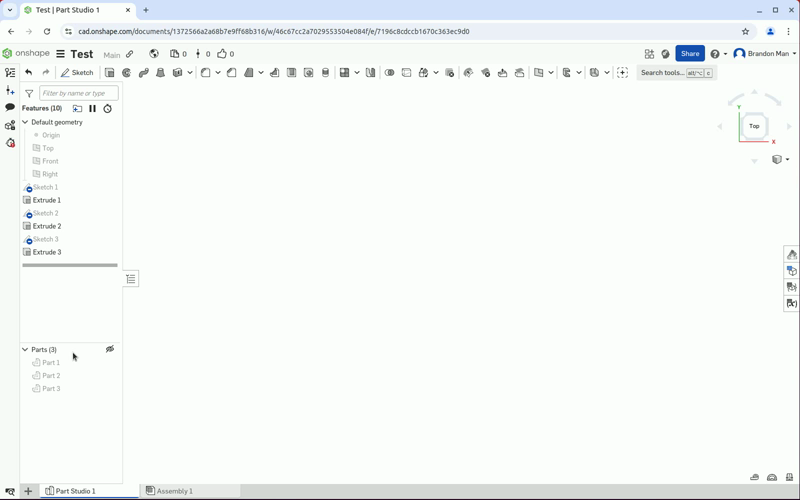
key_up(shift)
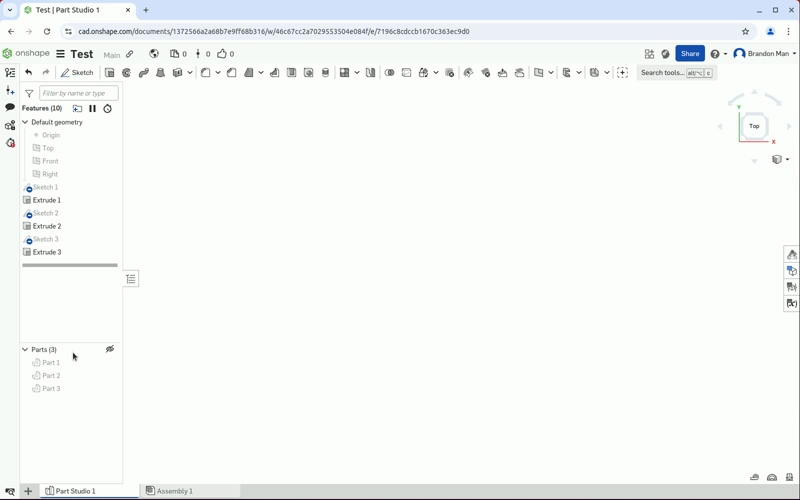
mouse_move(73, 352)
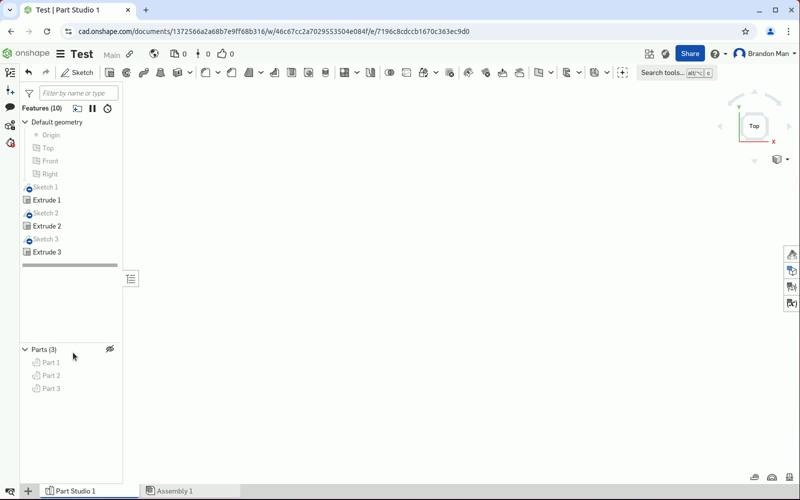
key(shift+y)
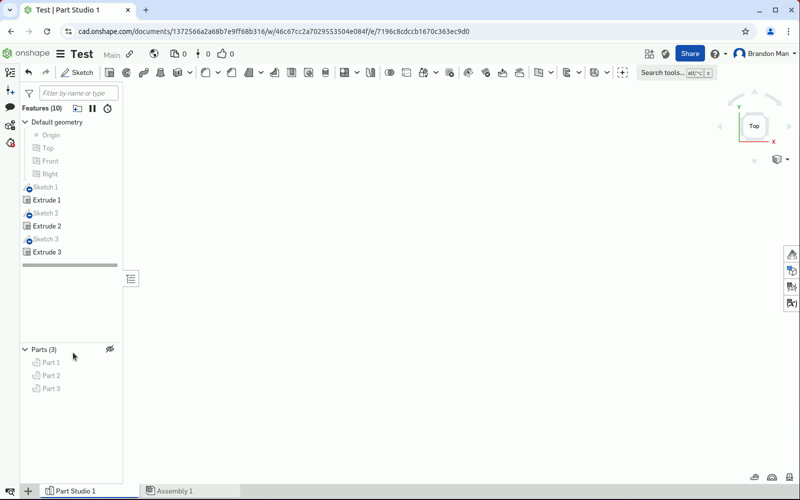
key(shift+s)
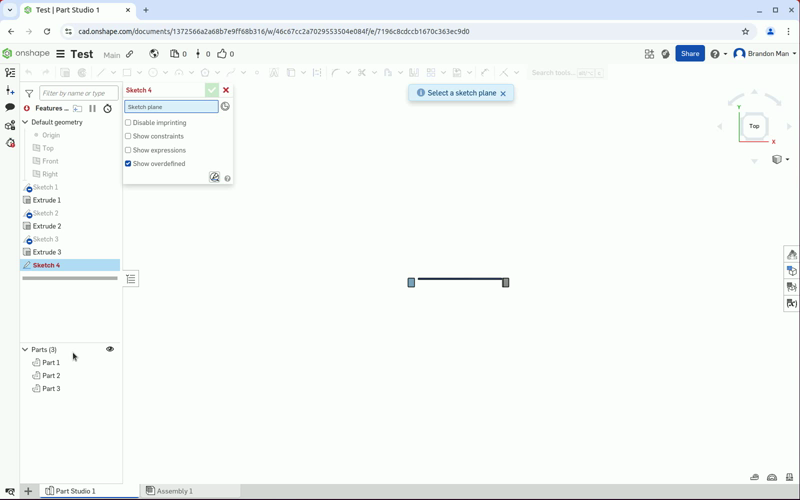
mouse_move(73, 150)
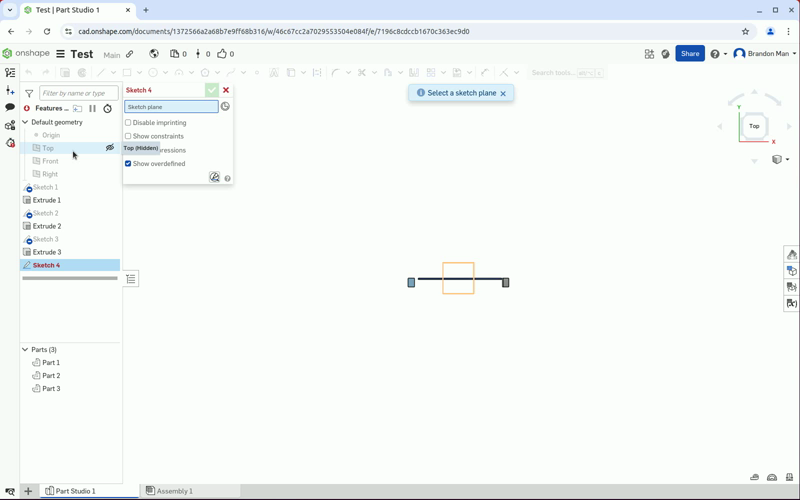
click(73, 150)
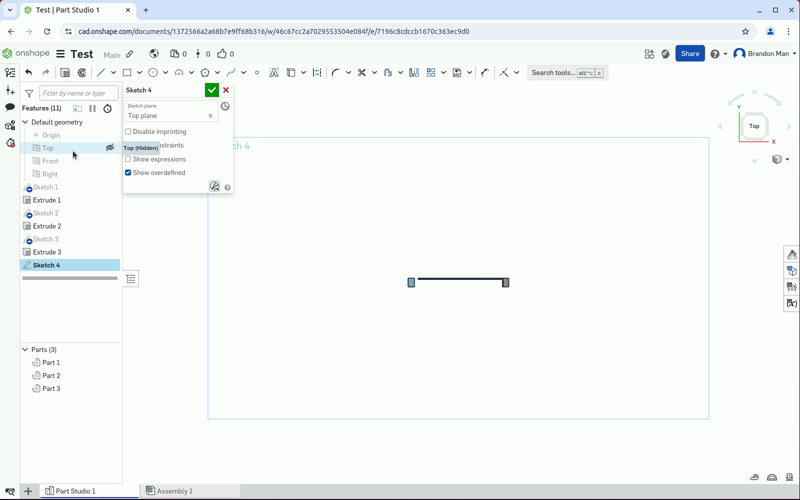
mouse_move(73, 352)
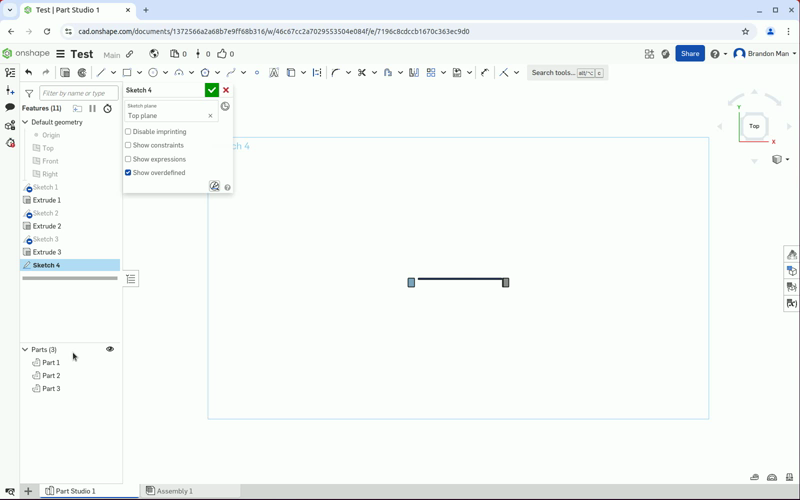
key(y)
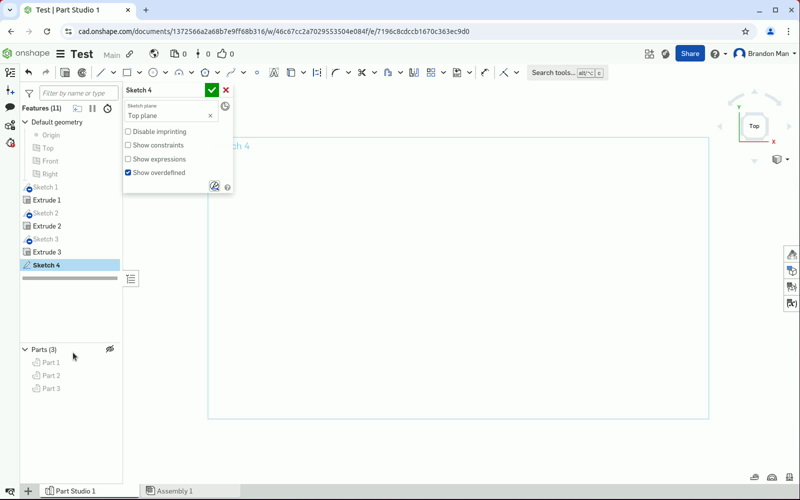
key(l)
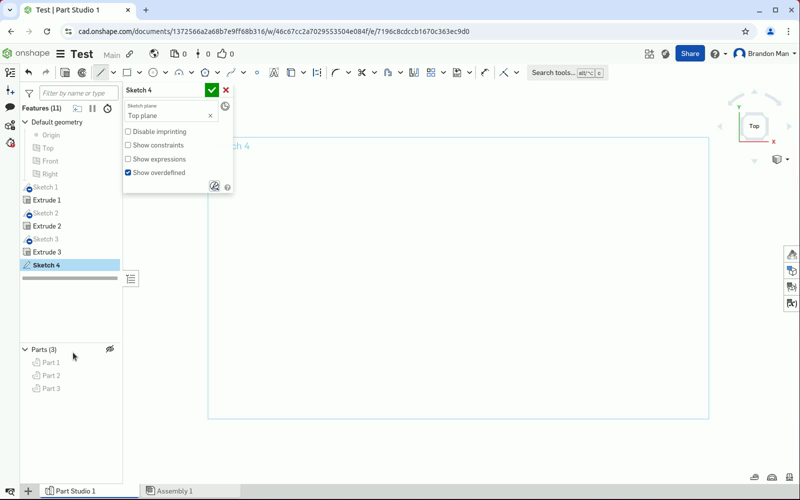
key_down(shift)
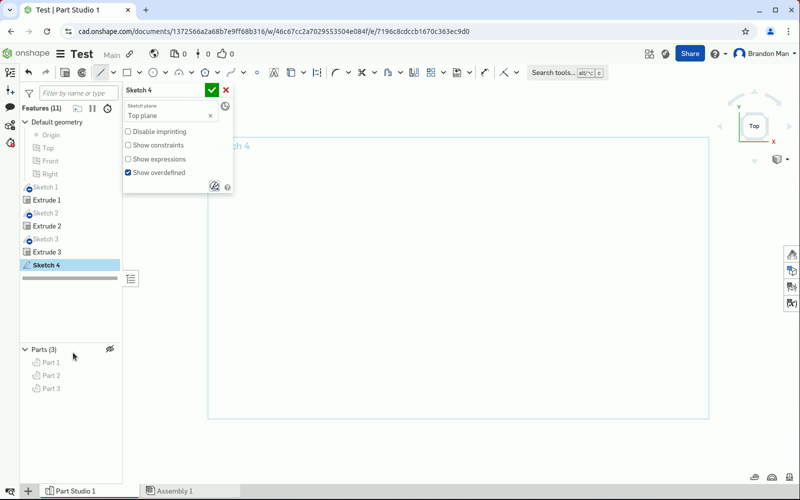
mouse_move(418, 291)
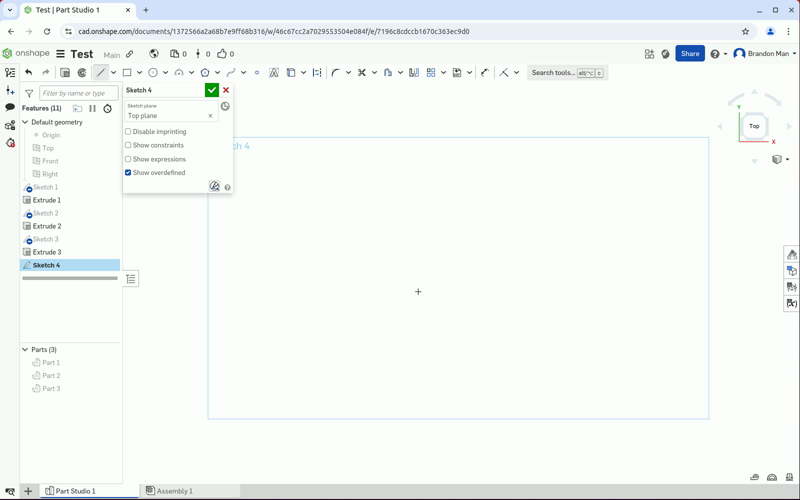
click(418, 291)
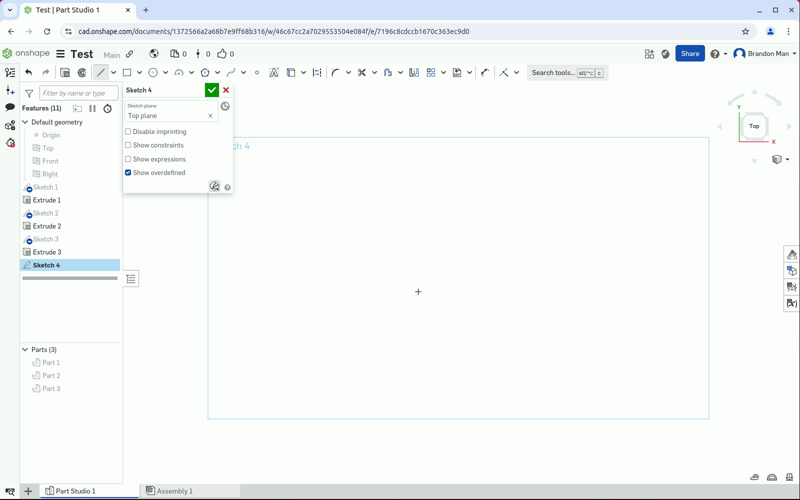
key_up(shift)
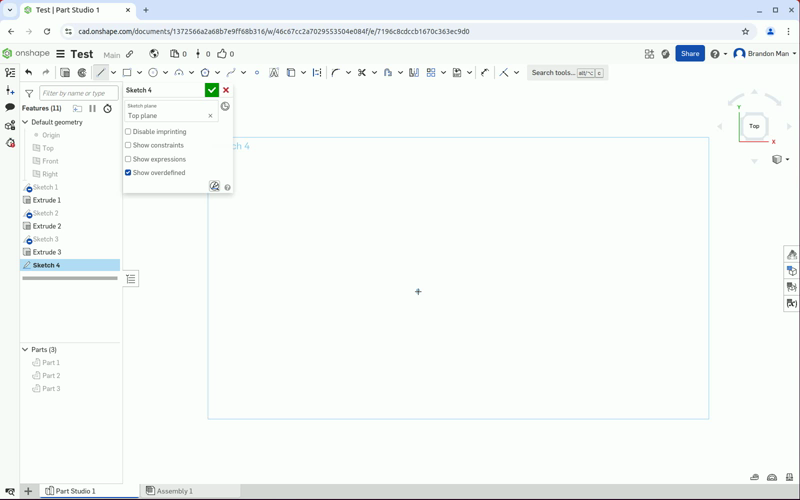
key_down(shift)
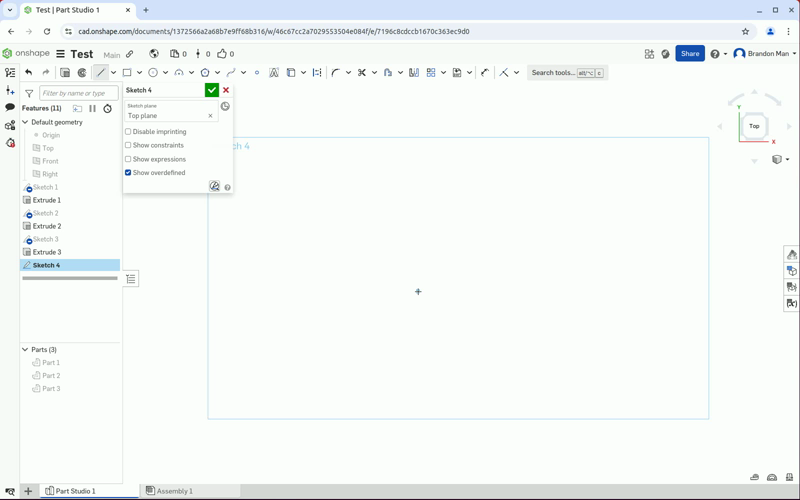
mouse_move(503, 291)
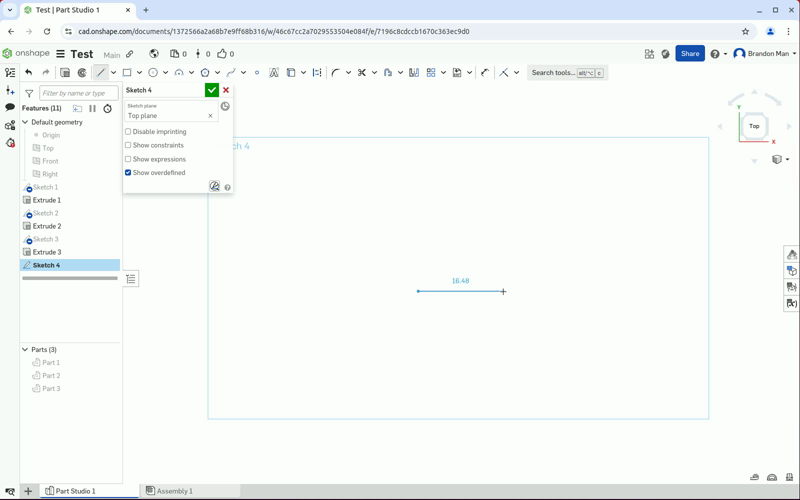
click(503, 291)
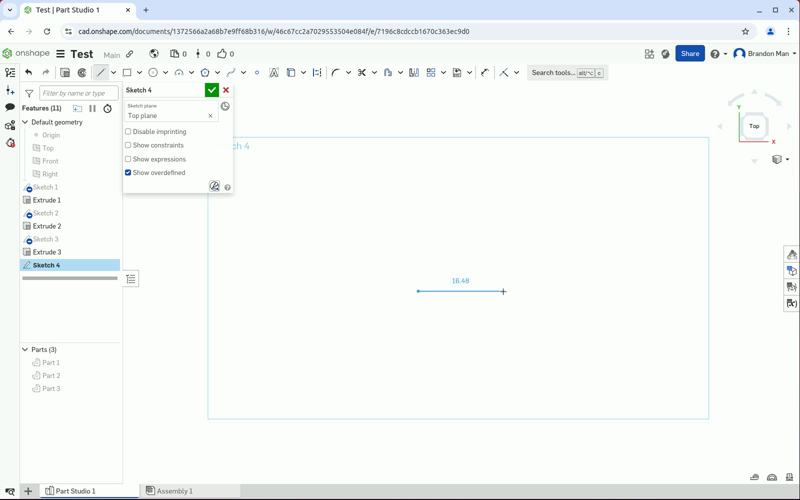
key_up(shift)
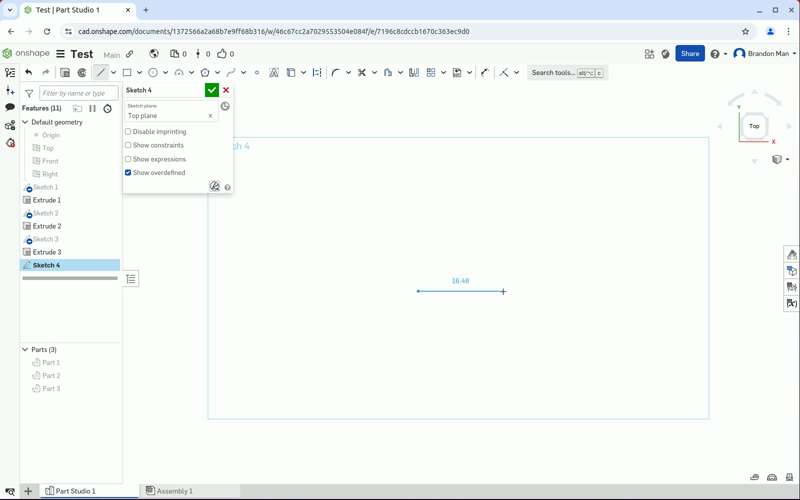
key_down(shift)
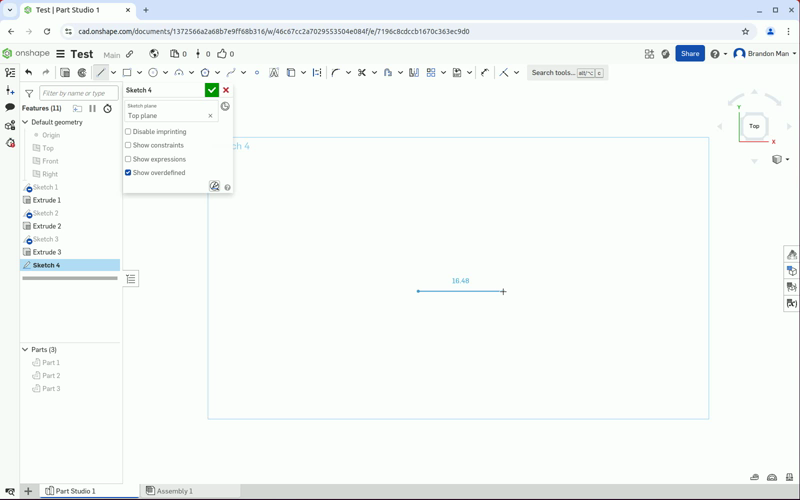
mouse_move(533, 291)
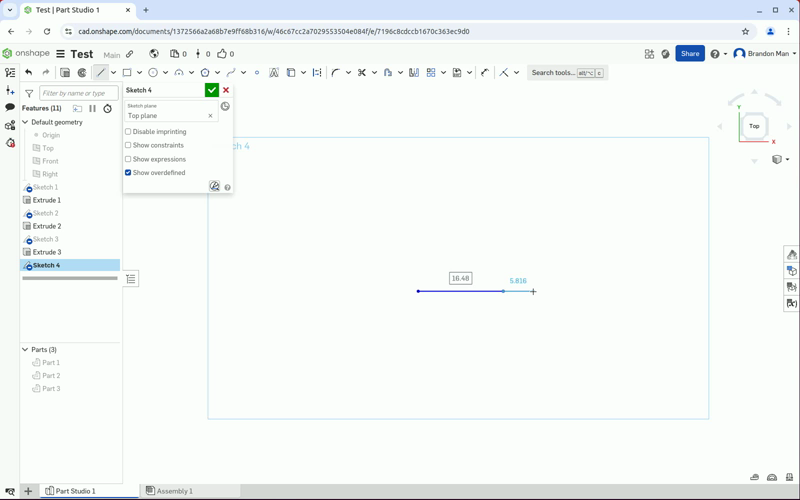
mouse_move(503, 282)
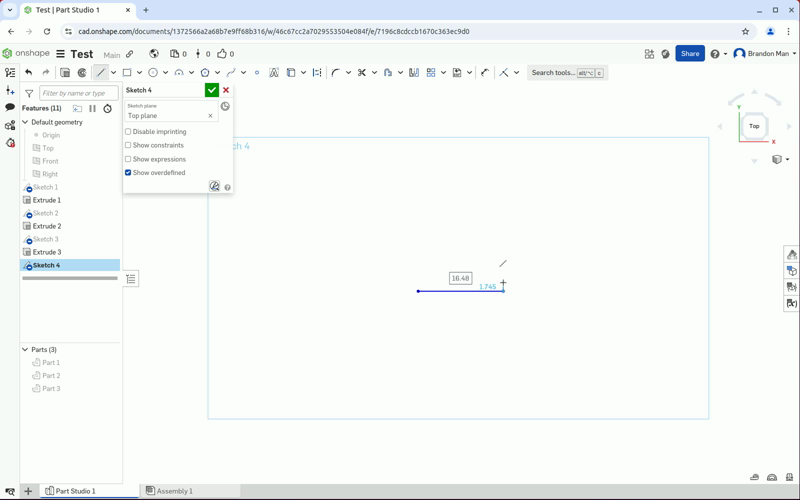
click(503, 282)
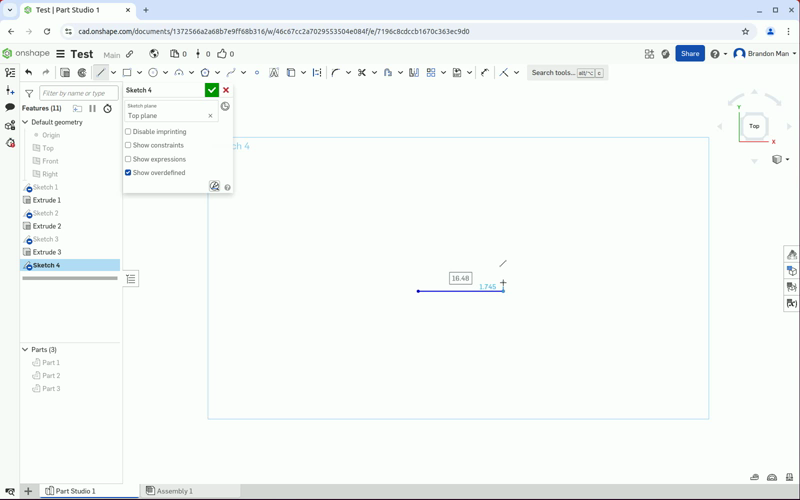
key_up(shift)
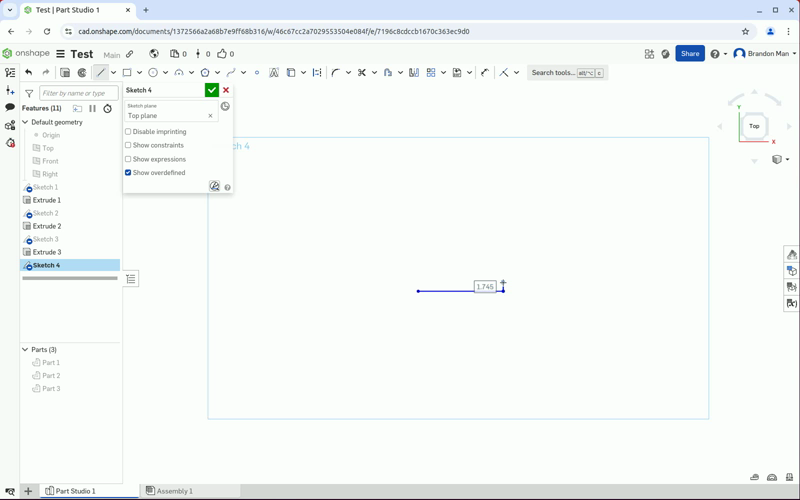
key_down(shift)
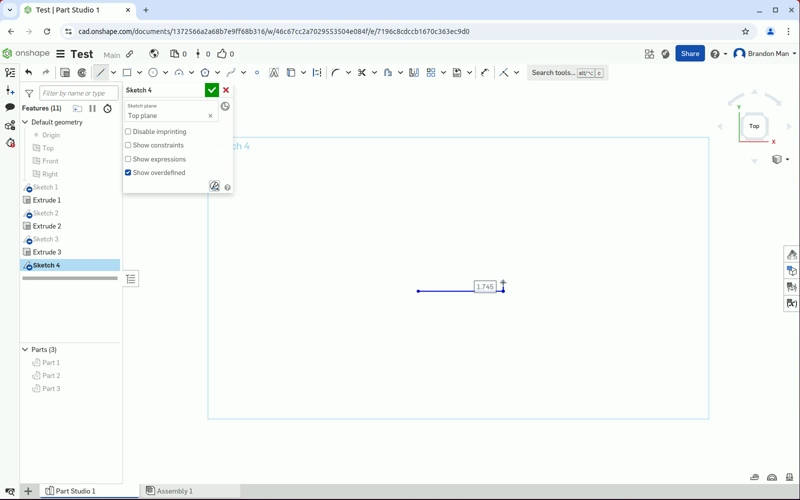
mouse_move(418, 282)
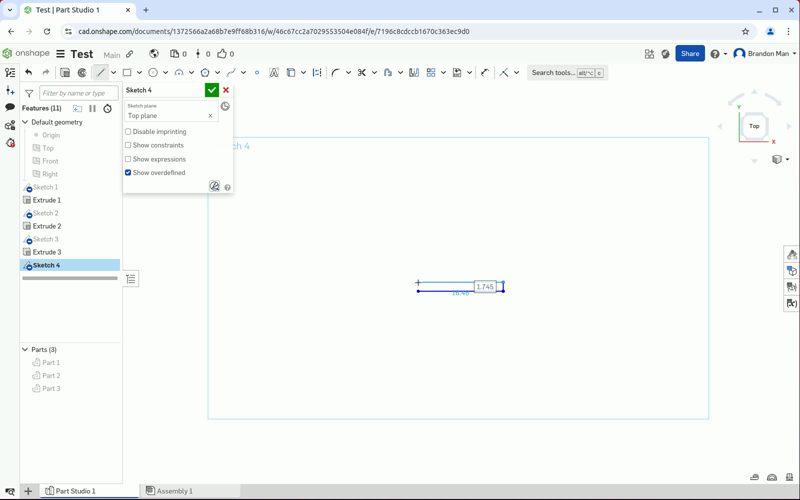
click(418, 282)
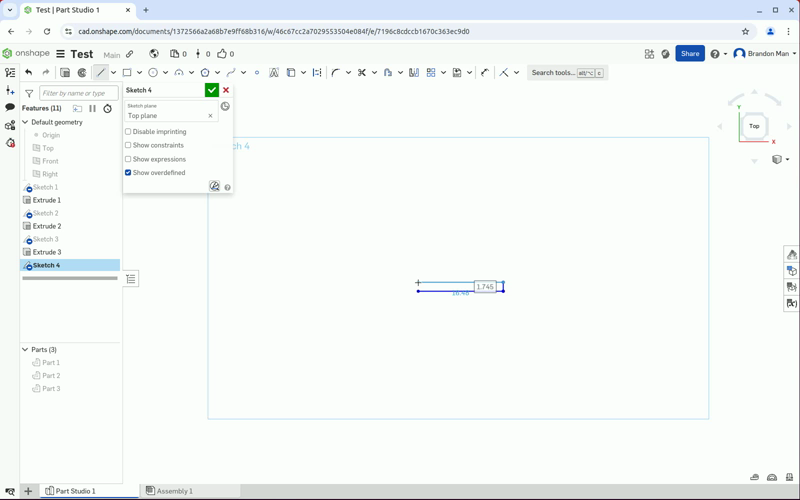
key_up(shift)
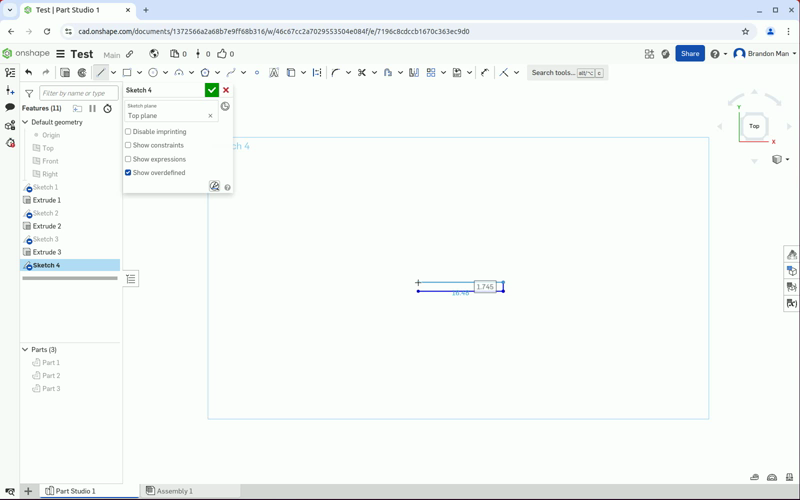
mouse_move(448, 282)
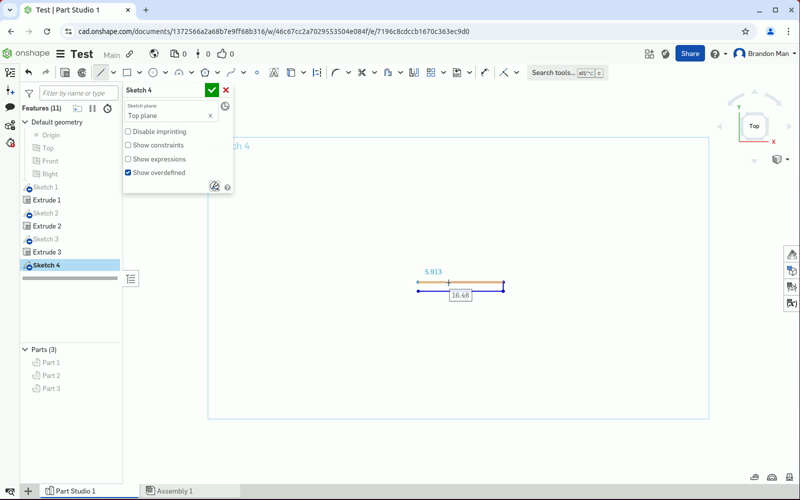
key_down(shift)
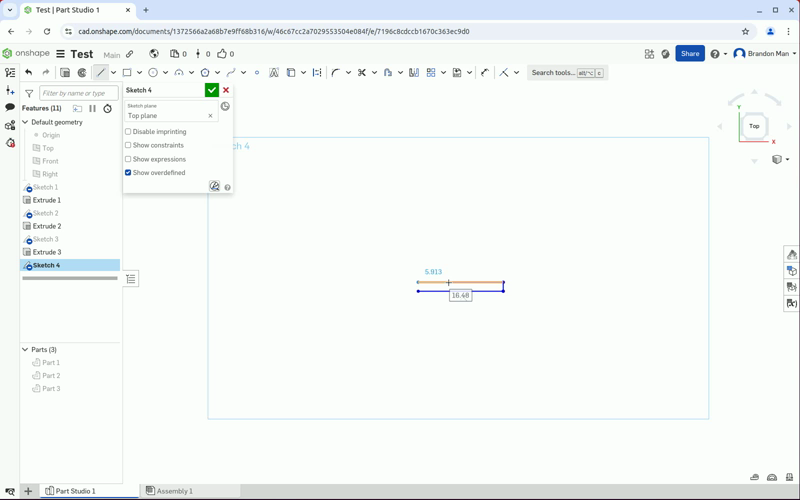
mouse_move(418, 291)
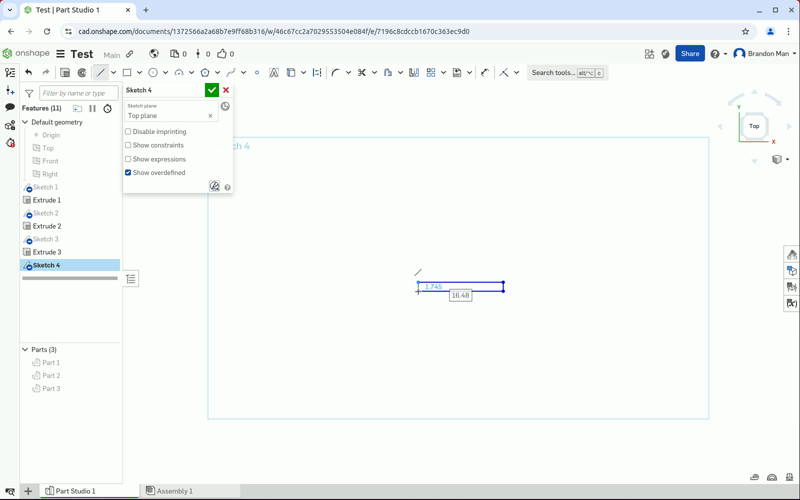
key_up(shift)
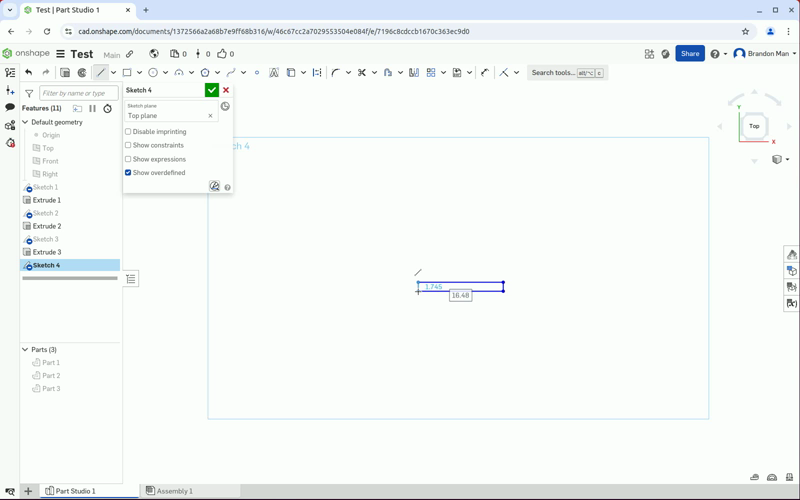
click(418, 291)
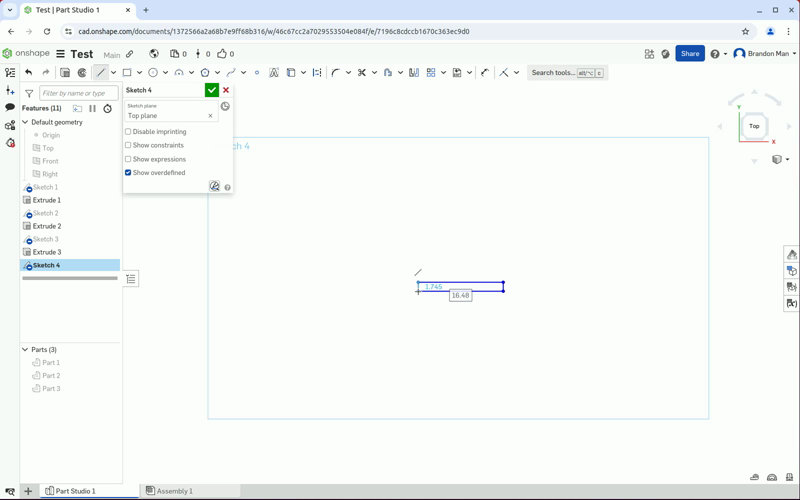
key(esc)
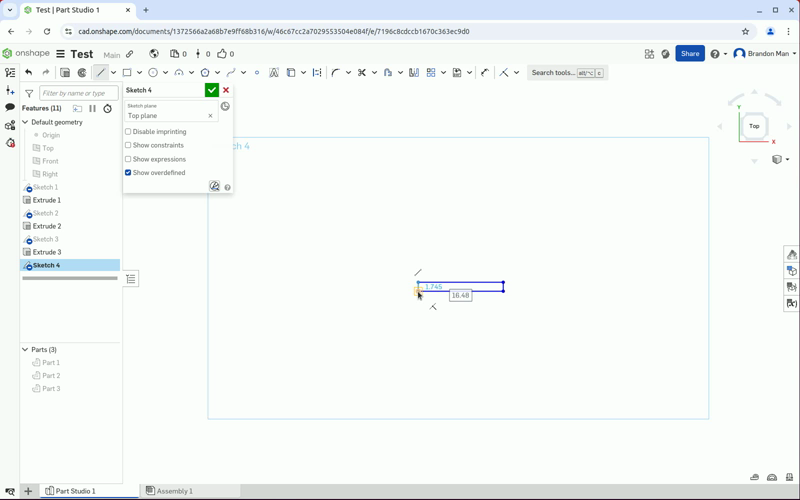
mouse_move(483, 288)
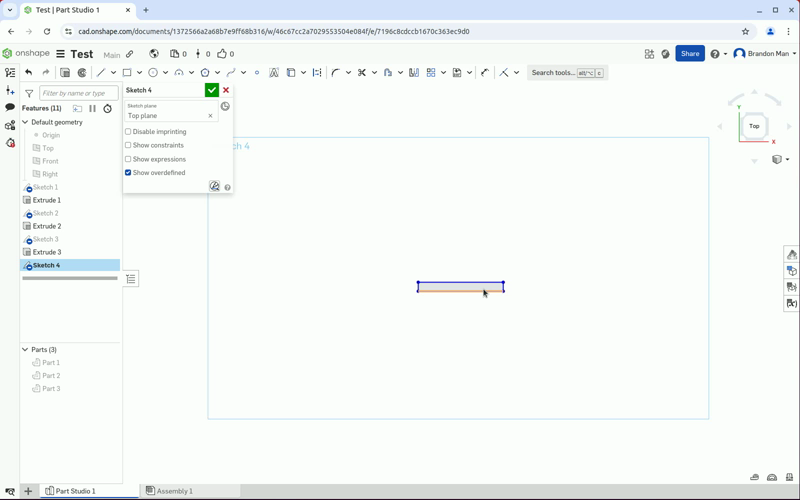
scroll(6)
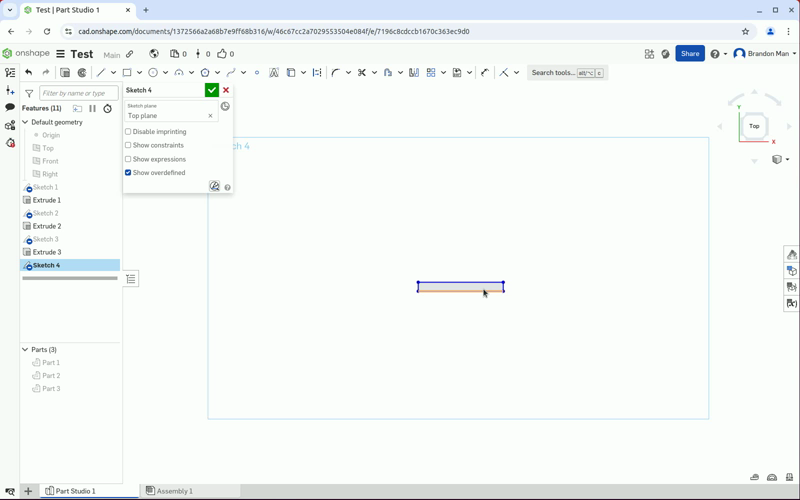
scroll(6)
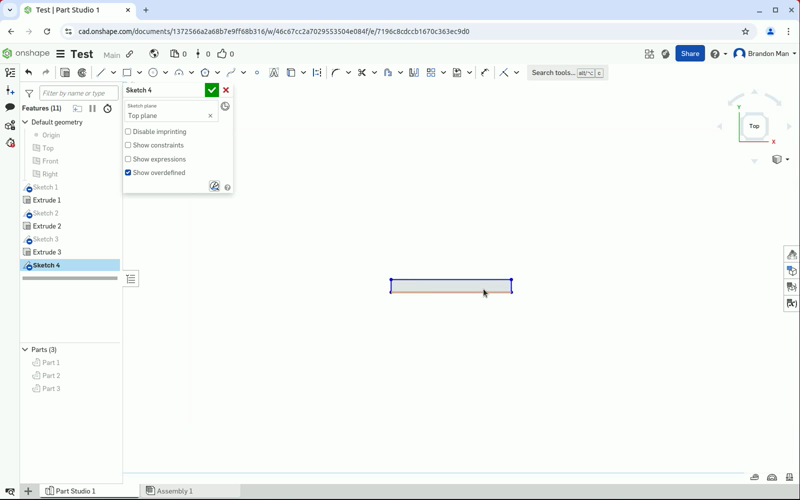
scroll(6)
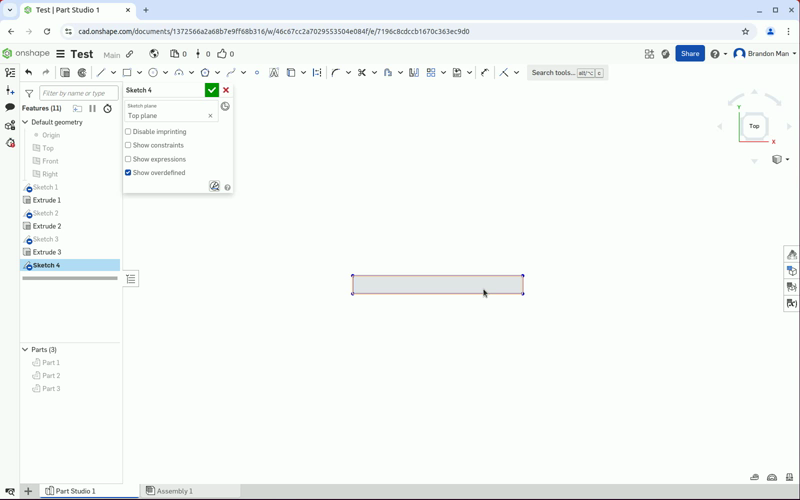
scroll(6)
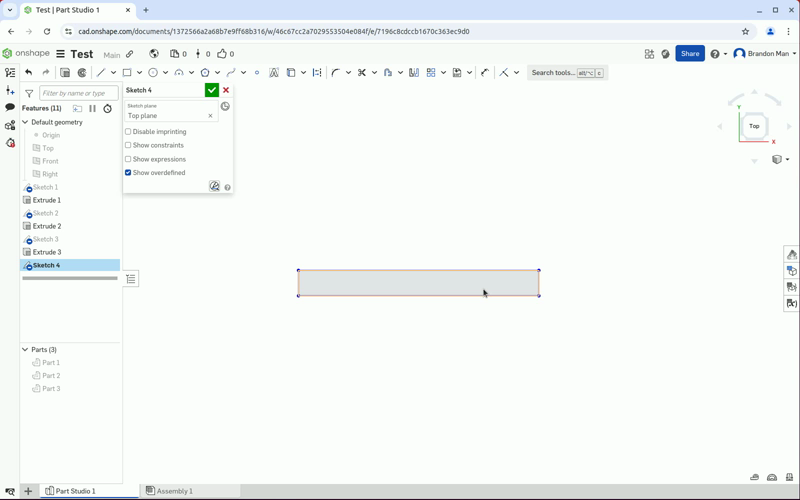
scroll(6)
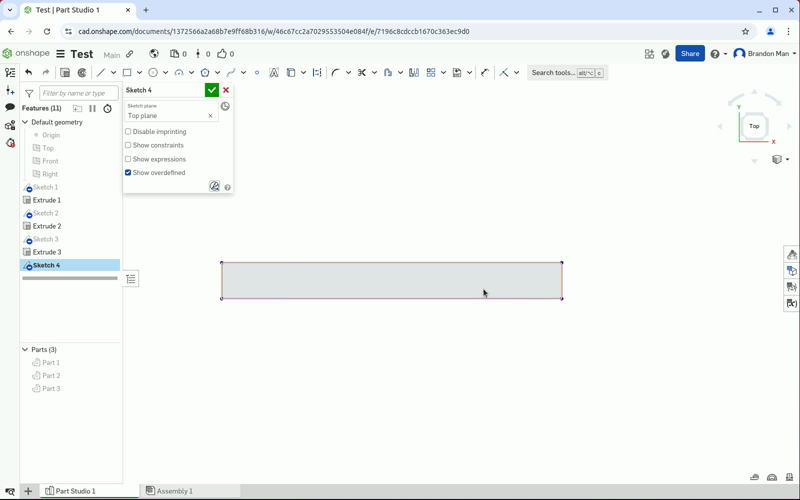
scroll(6)
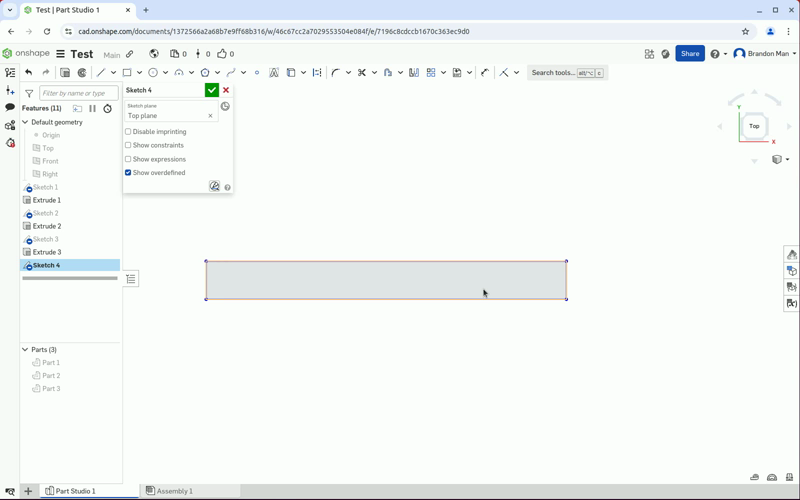
scroll(6)
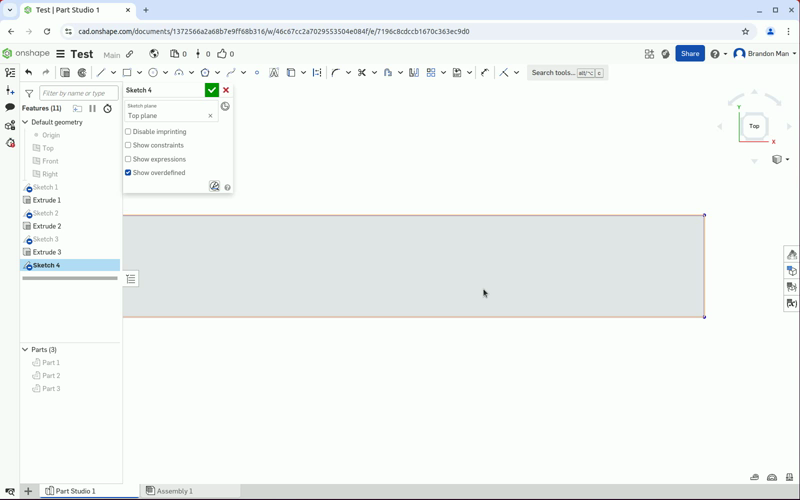
click(483, 288)
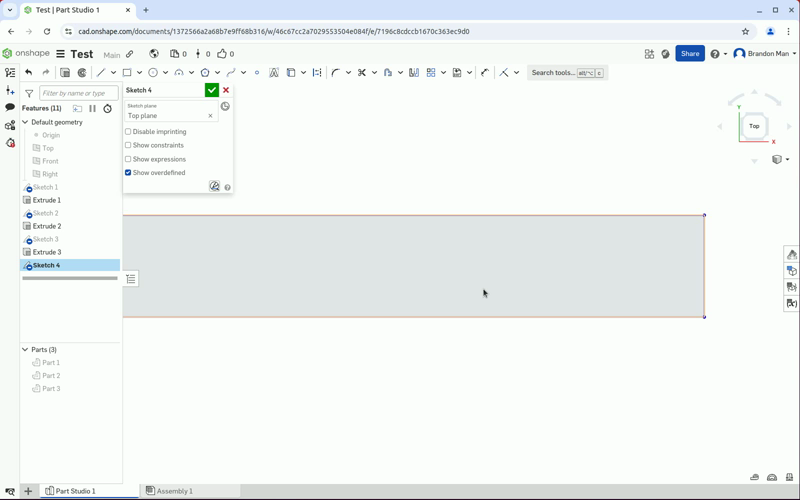
scroll(-6)
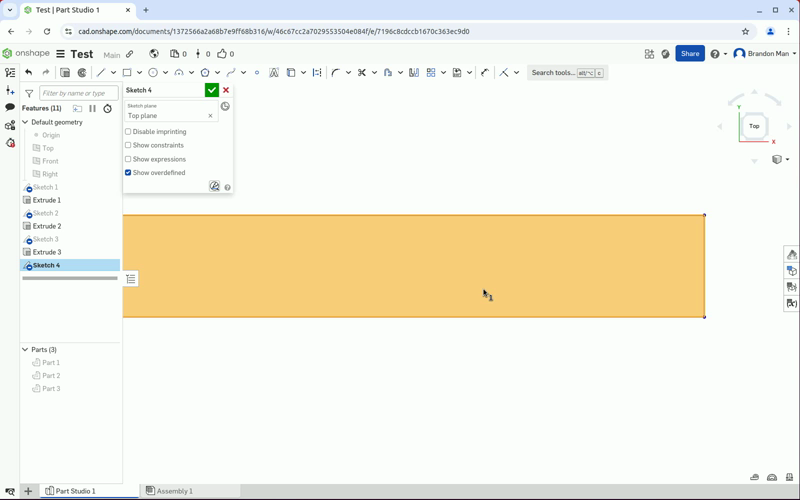
scroll(-6)
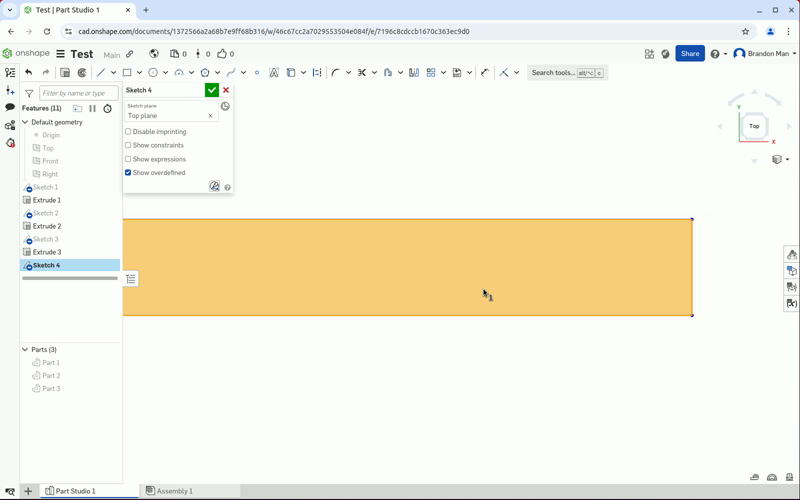
scroll(-6)
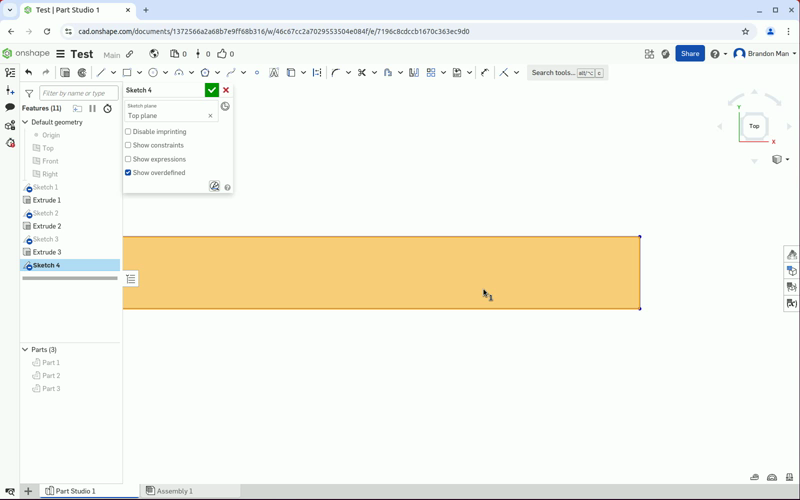
scroll(-6)
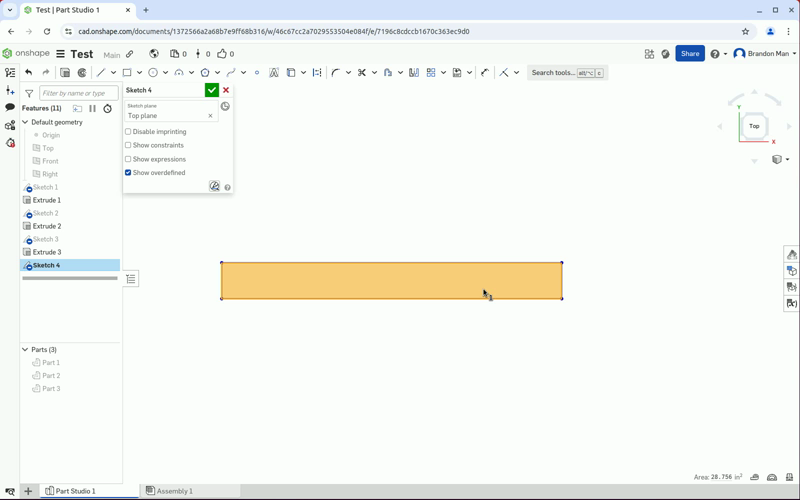
scroll(-6)
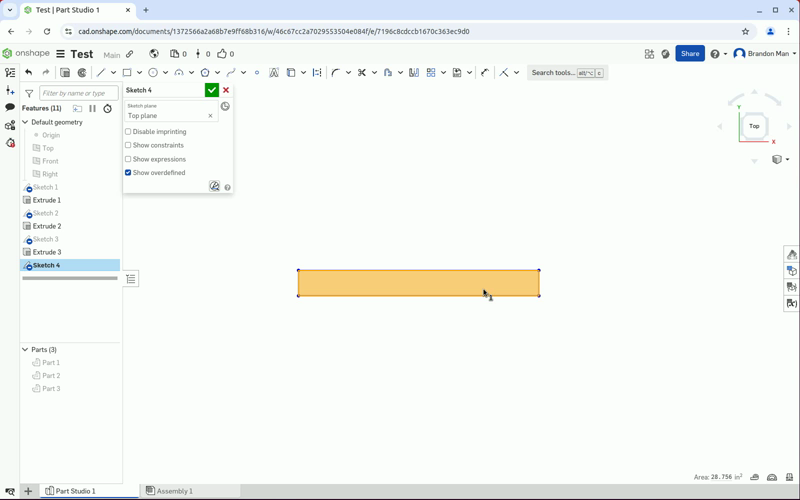
scroll(-6)
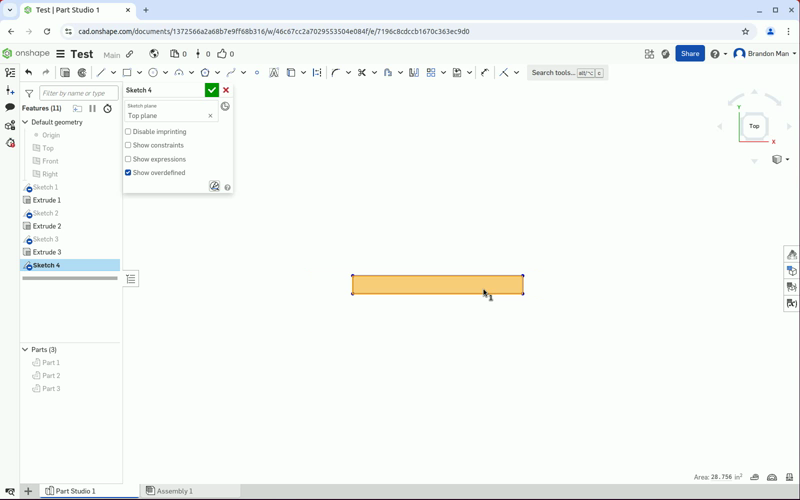
scroll(-6)
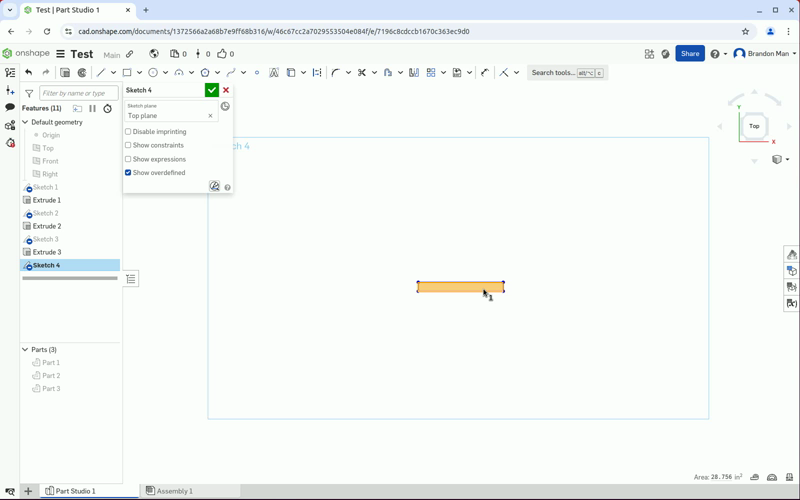
mouse_move(73, 352)
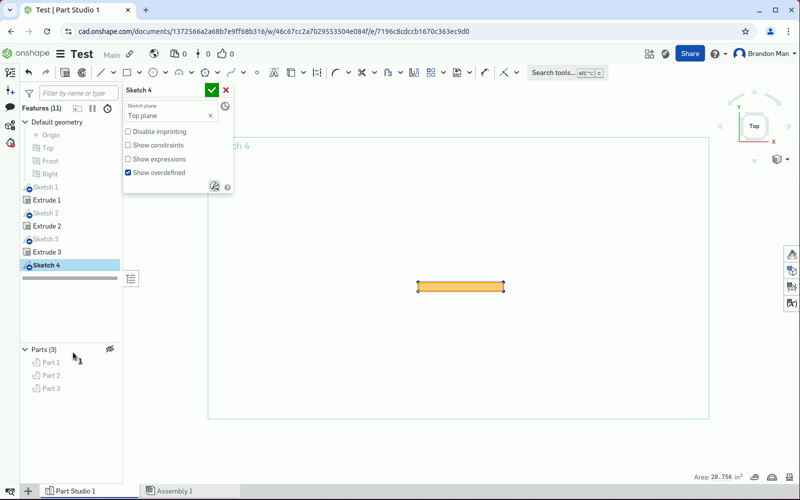
key(shift+y)
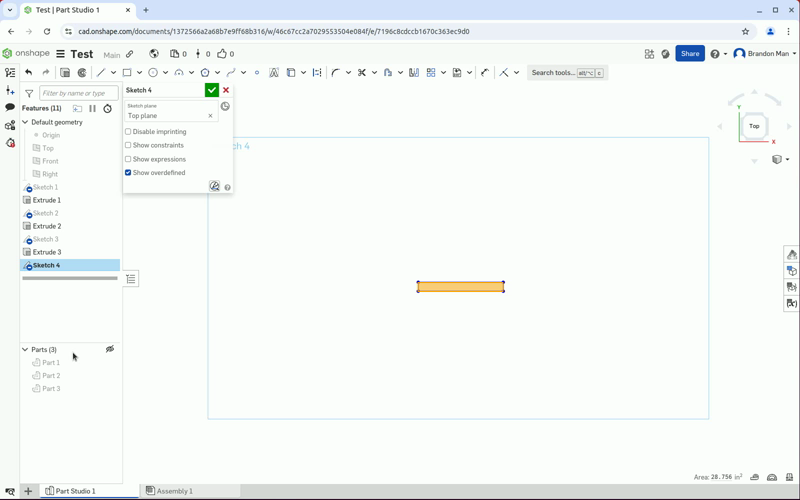
key(shift+e)
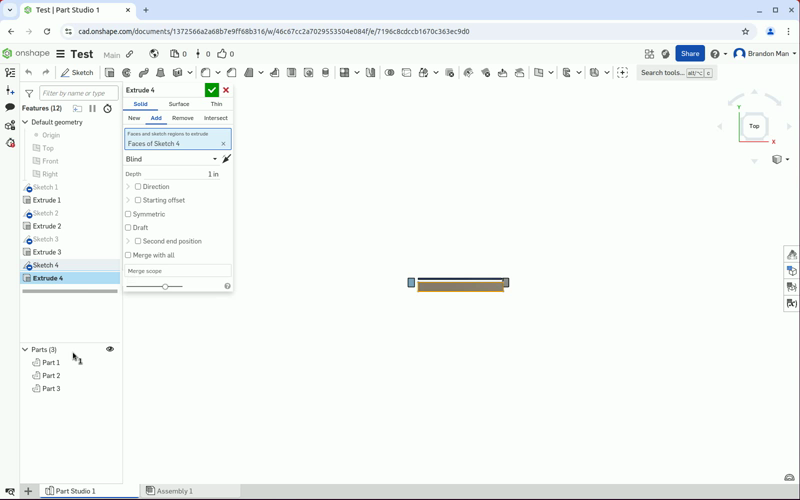
mouse_move(143, 106)
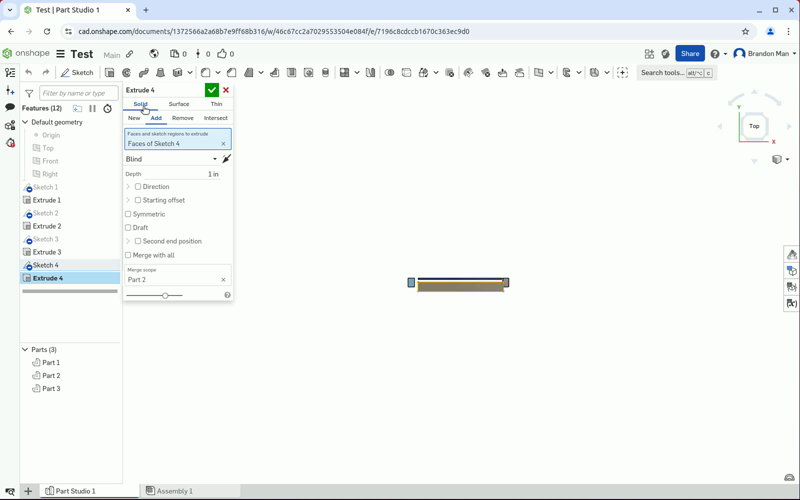
click(143, 106)
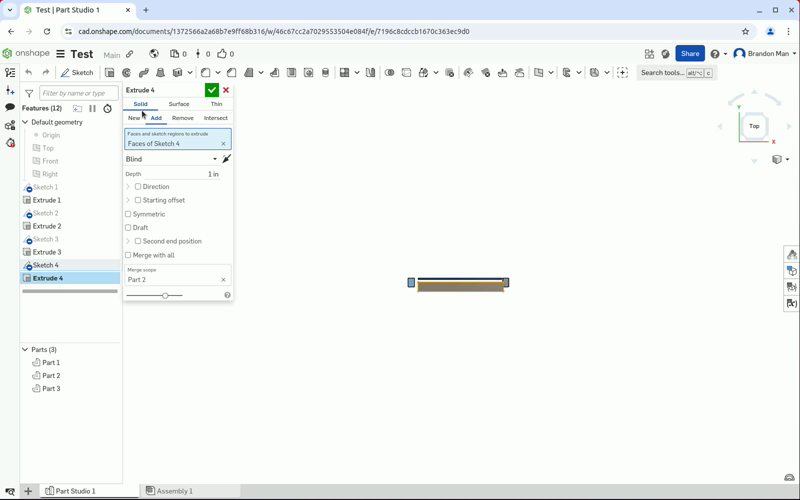
mouse_move(137, 120)
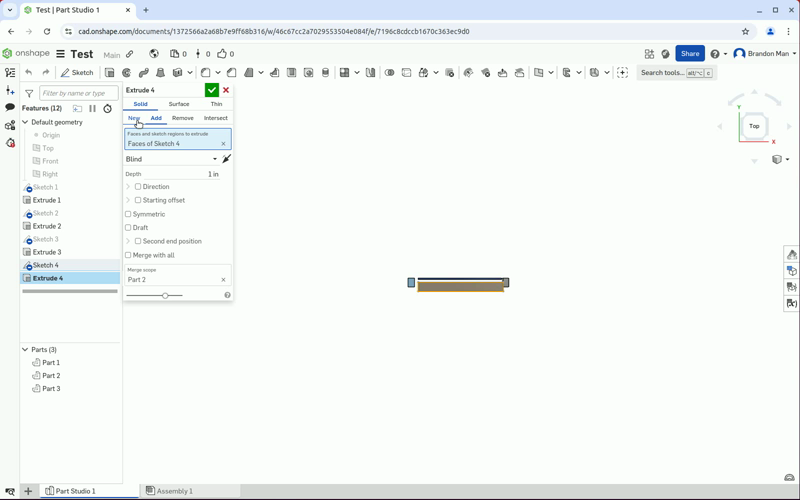
click(137, 120)
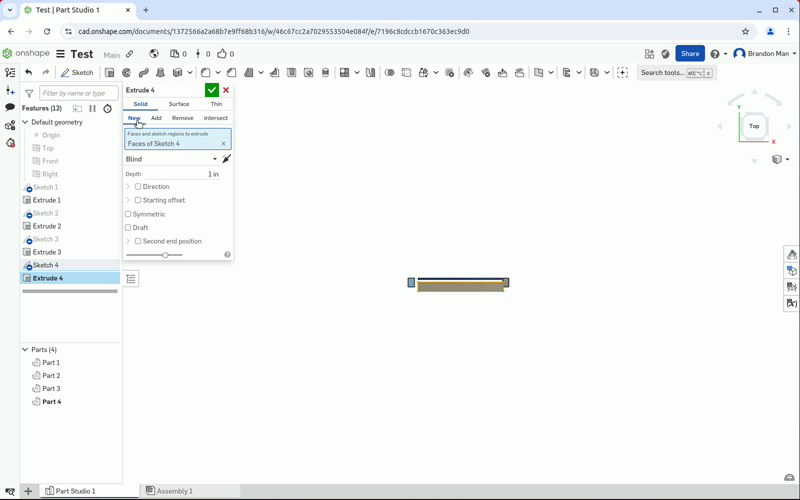
key(tab, 4)
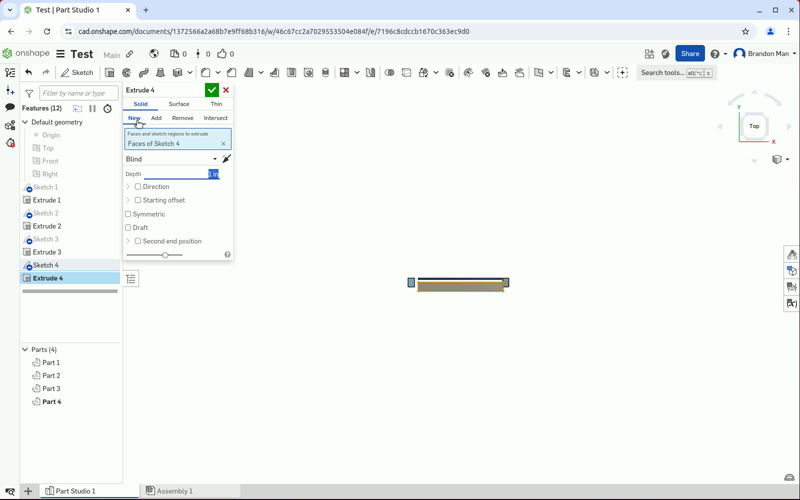
text(23.108)
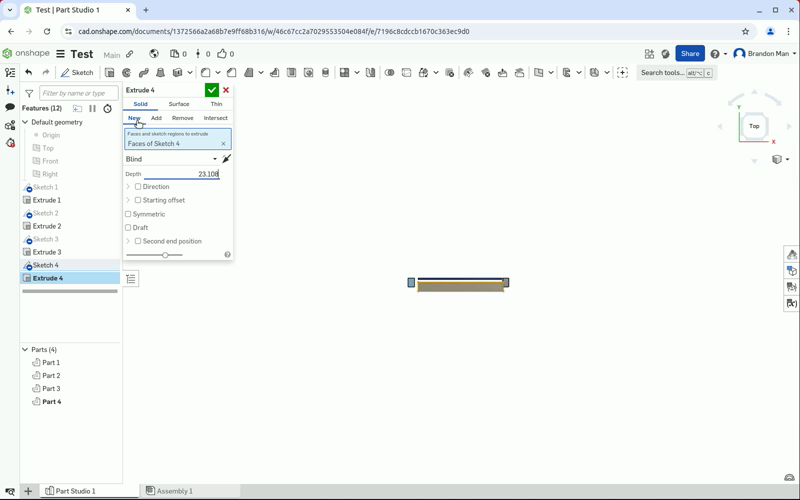
key(tab, 3)
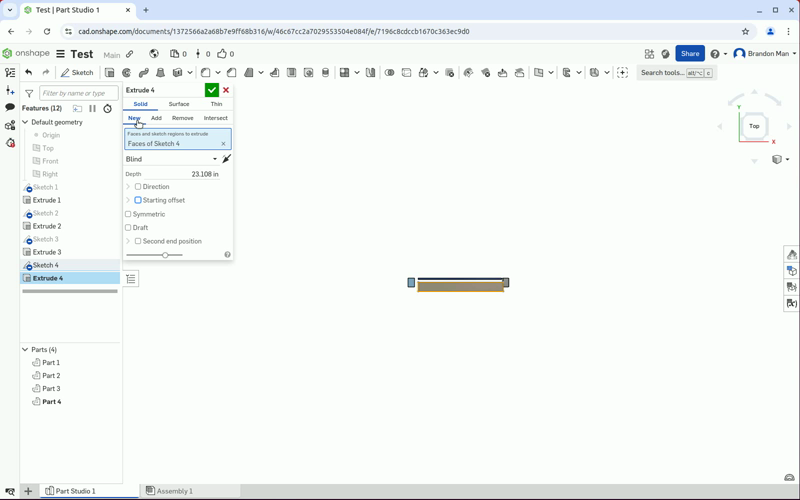
key(tab, 2)
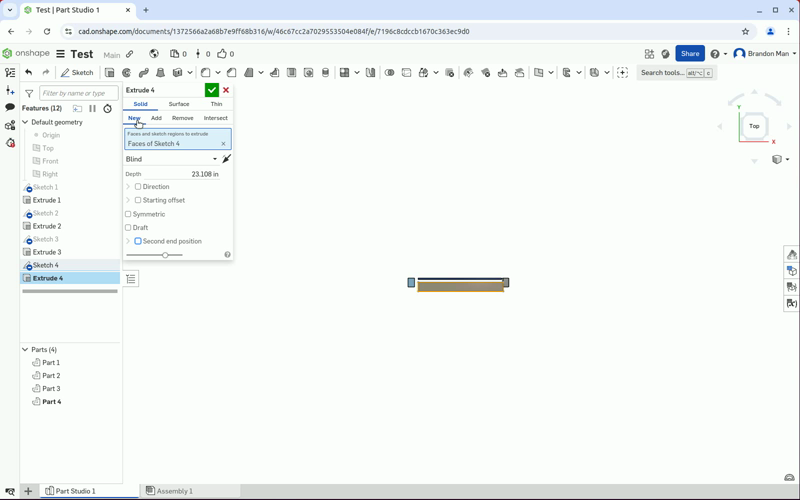
key(space)
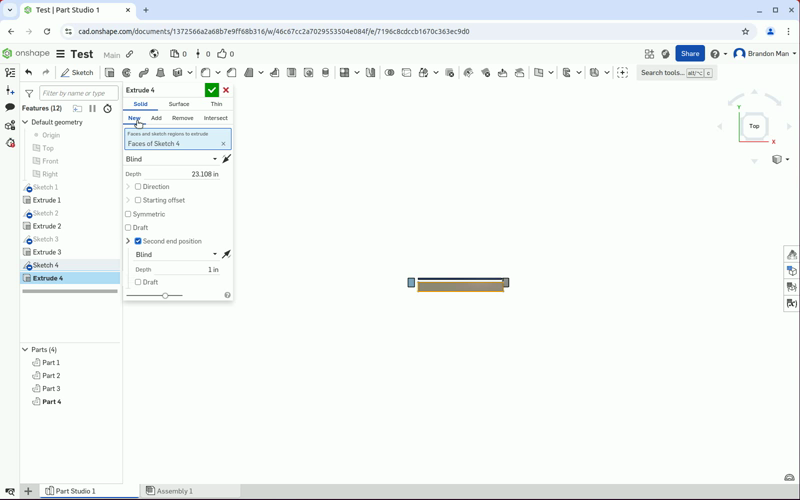
key(tab, 3)
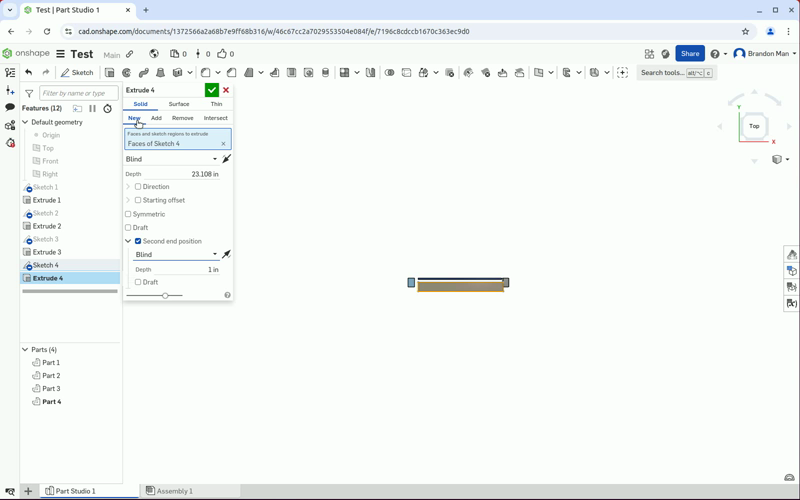
text(22.145)
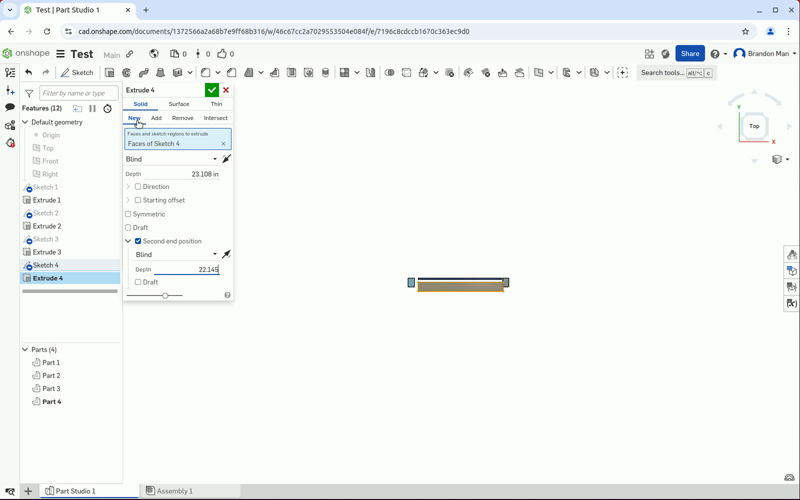
key(enter)
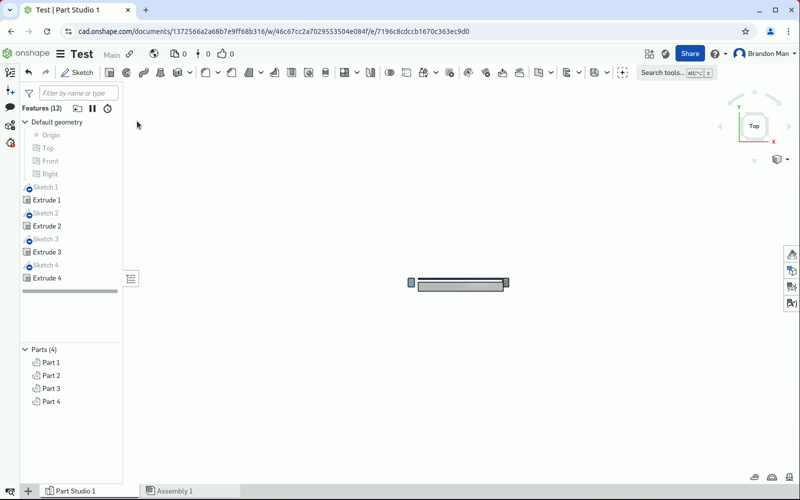
key(shift+h)
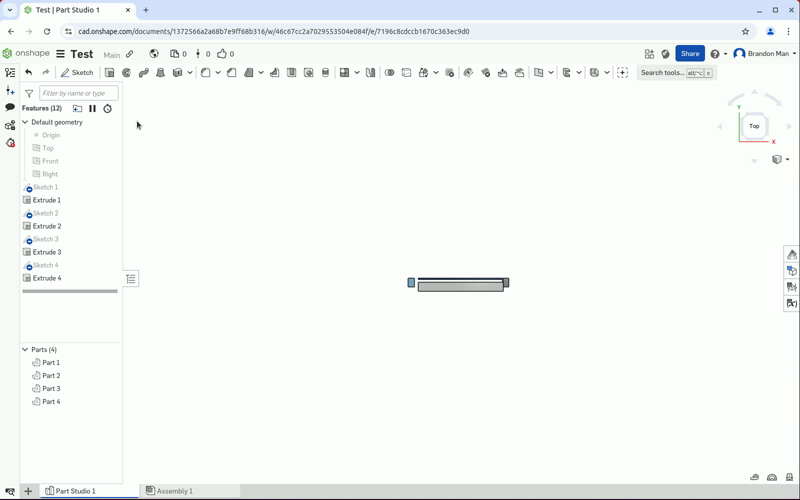
key(shift+h)
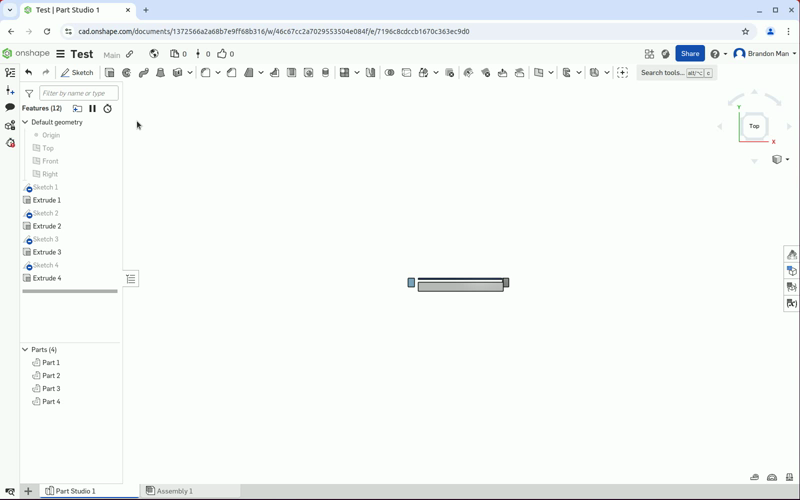
mouse_move(73, 189)
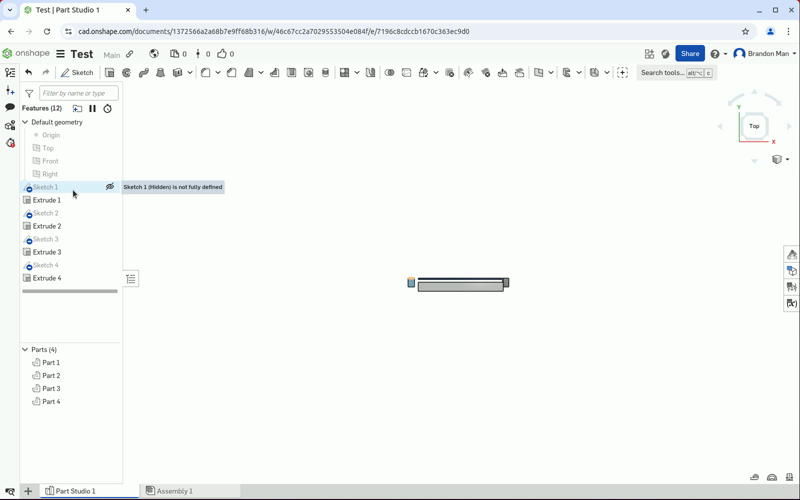
click(73, 189)
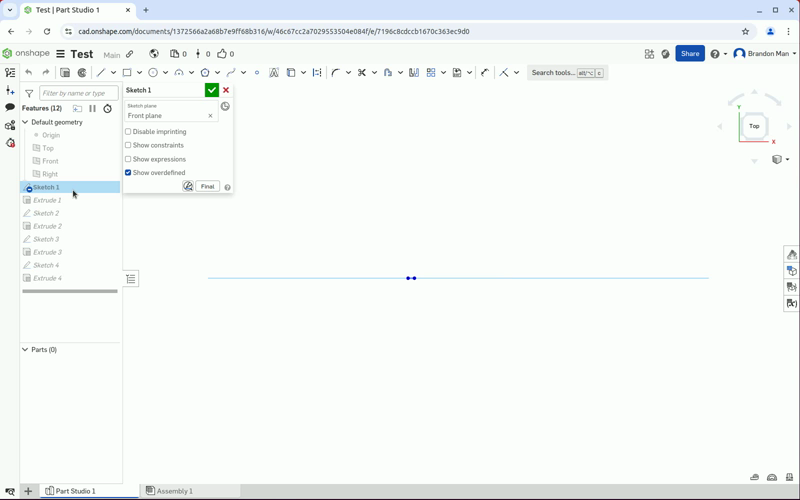
mouse_move(229, 92)
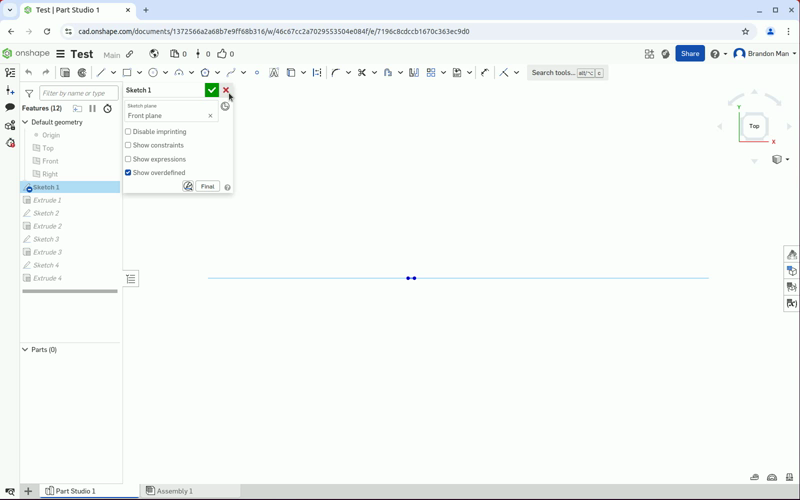
click(229, 92)
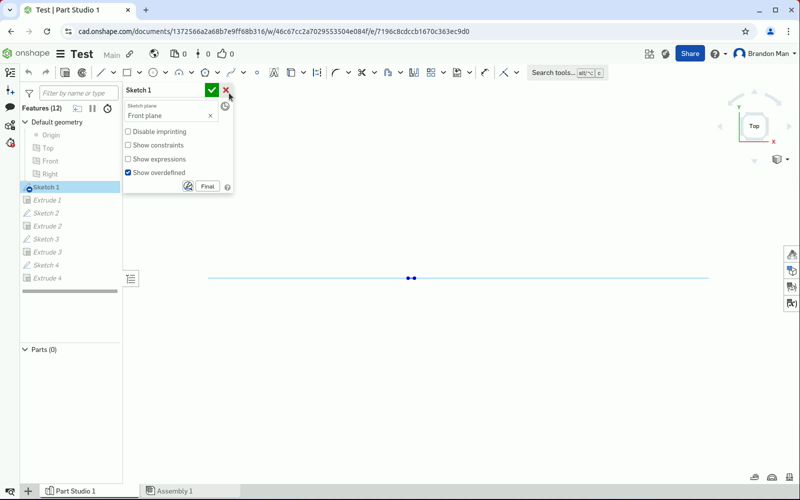
key(shift+s)
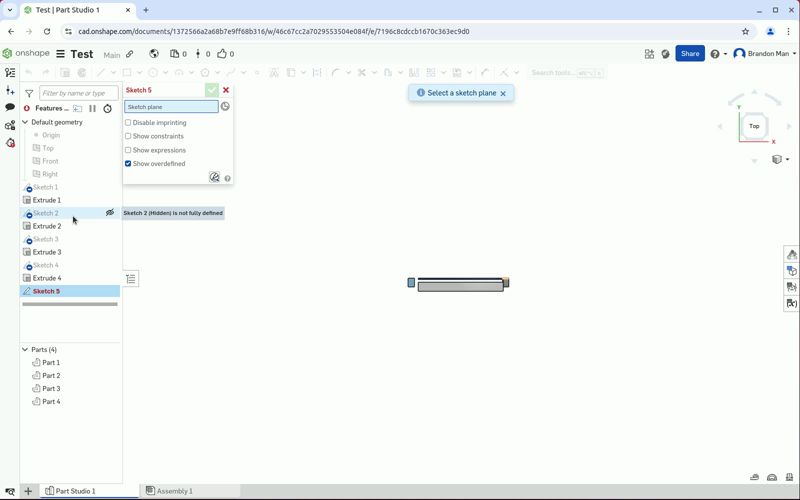
scroll(3)
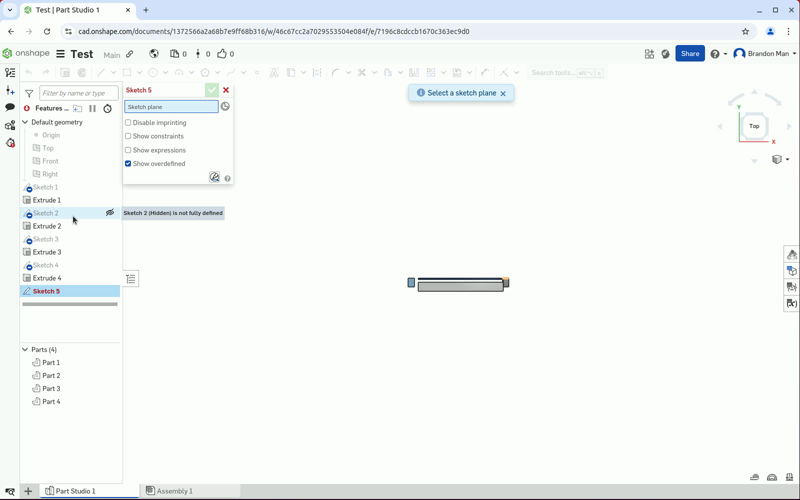
mouse_move(73, 150)
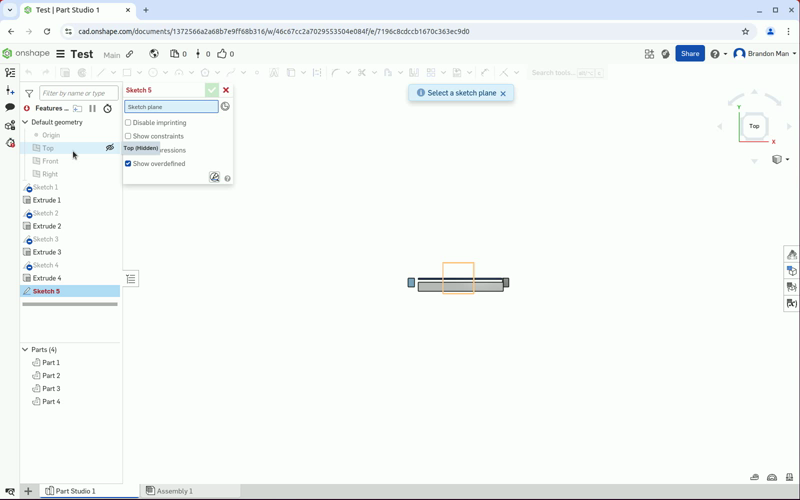
click(73, 150)
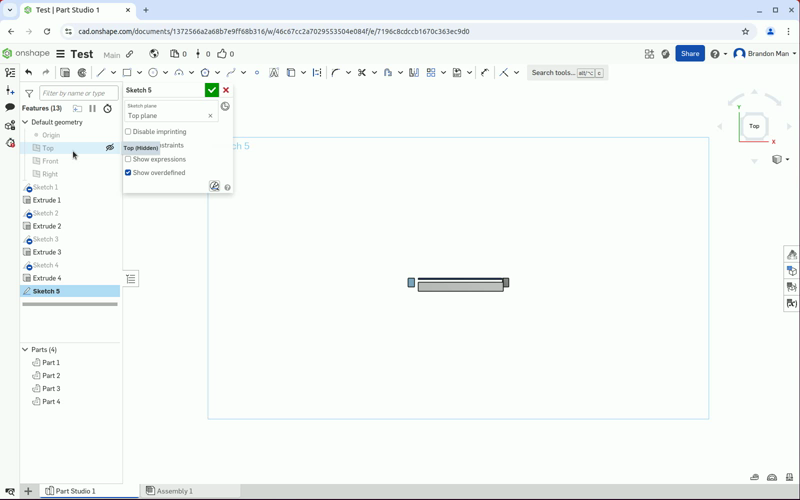
mouse_move(73, 352)
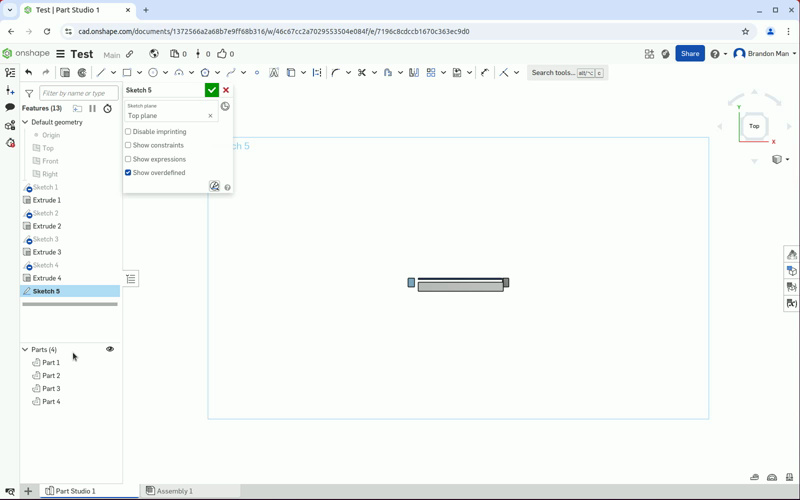
key(y)
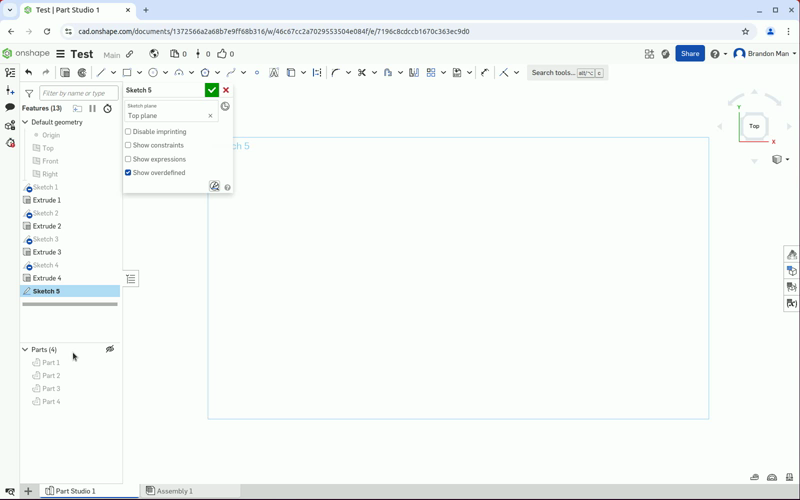
key(l)
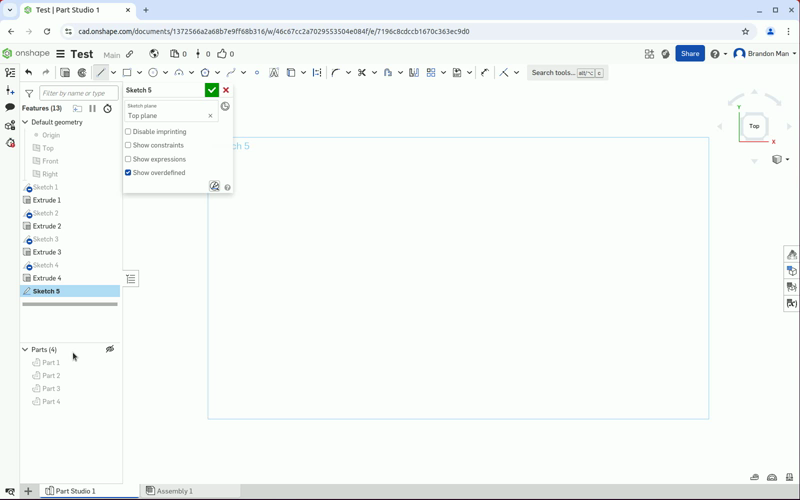
key_down(shift)
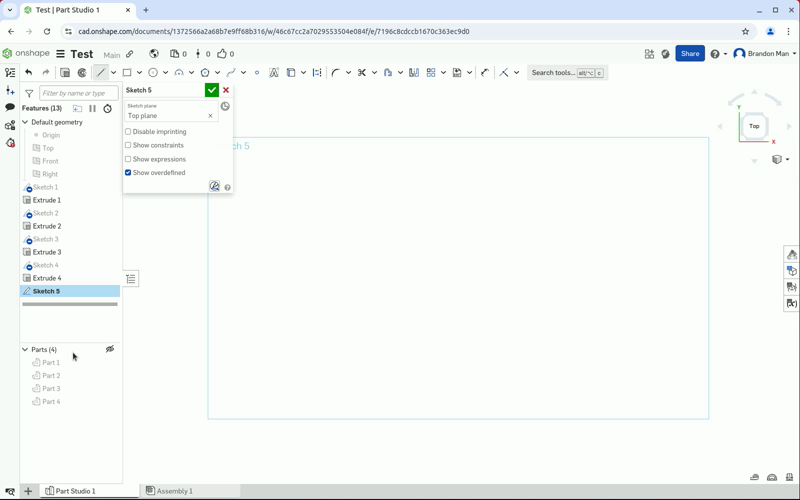
mouse_move(418, 291)
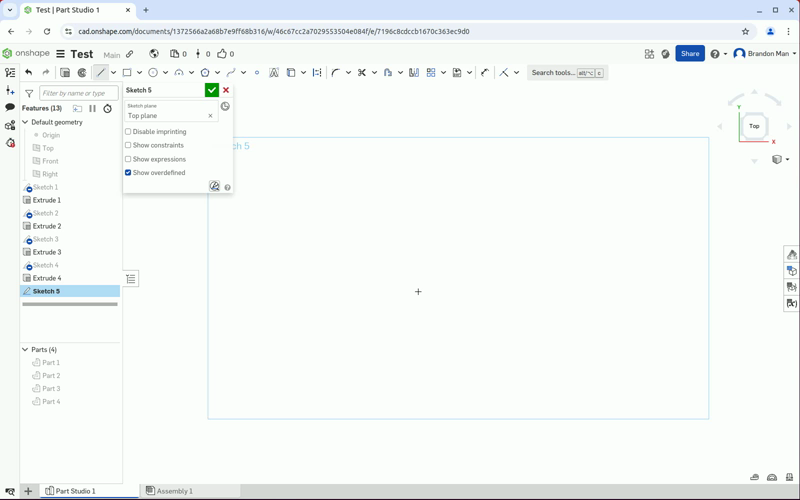
click(418, 291)
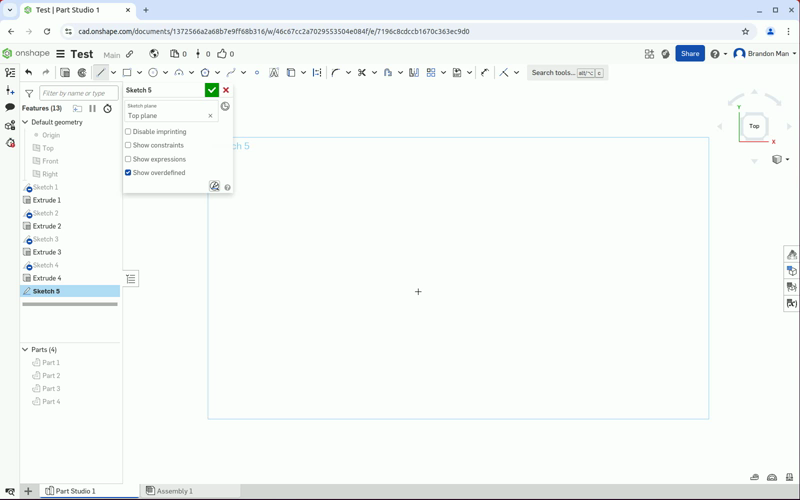
key_up(shift)
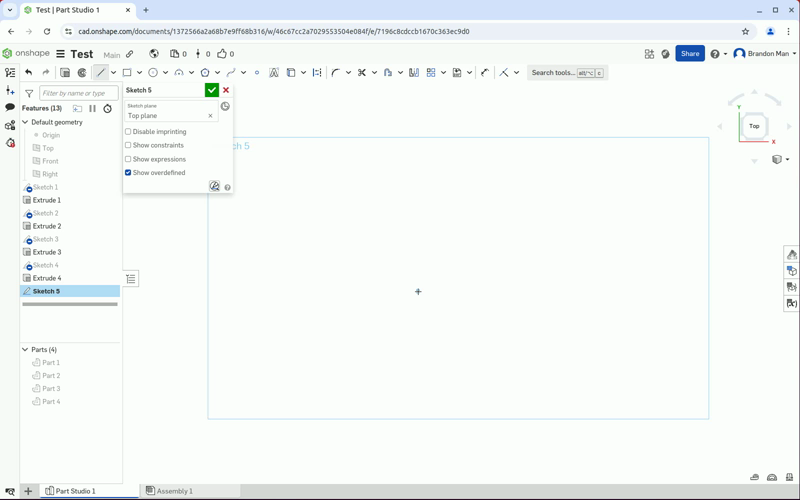
key_down(shift)
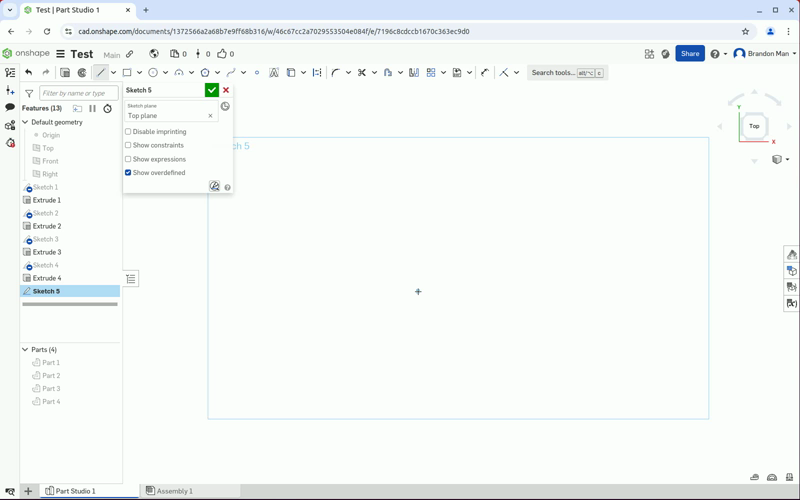
mouse_move(503, 291)
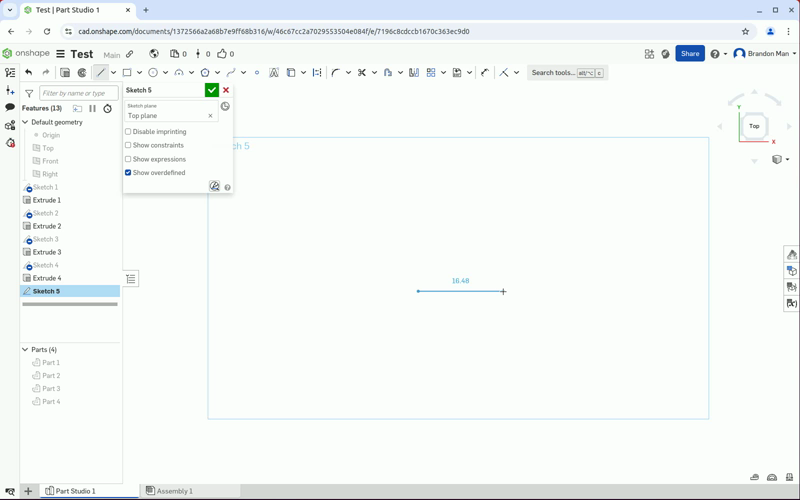
click(503, 291)
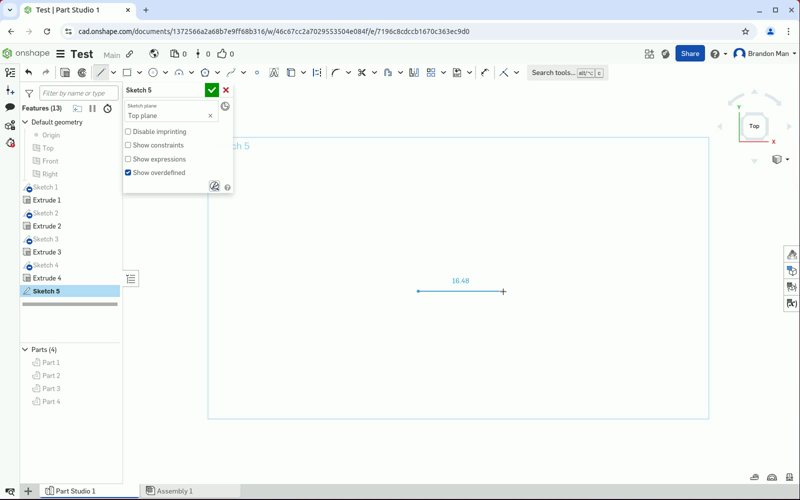
key_up(shift)
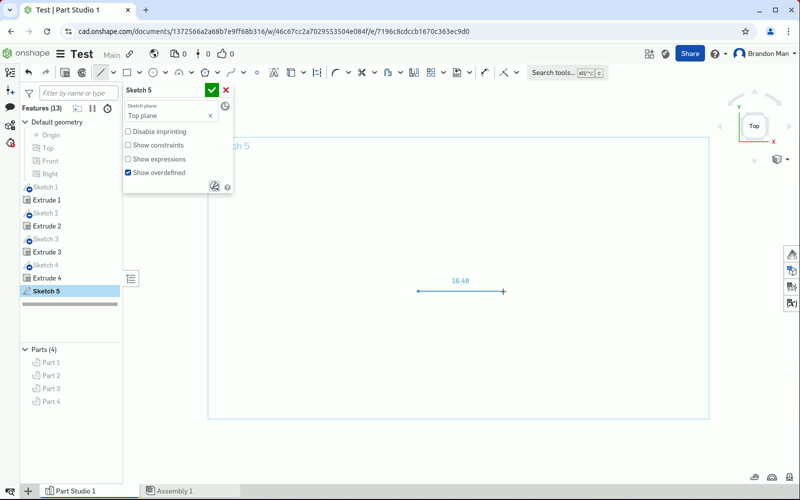
key_down(shift)
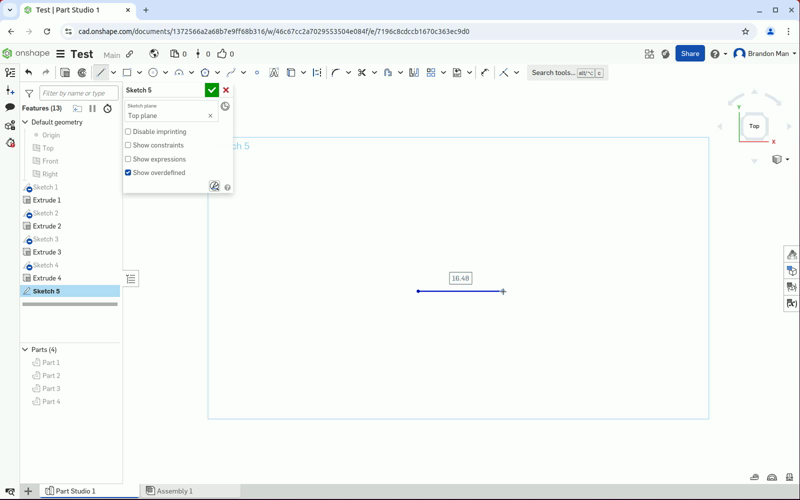
mouse_move(533, 291)
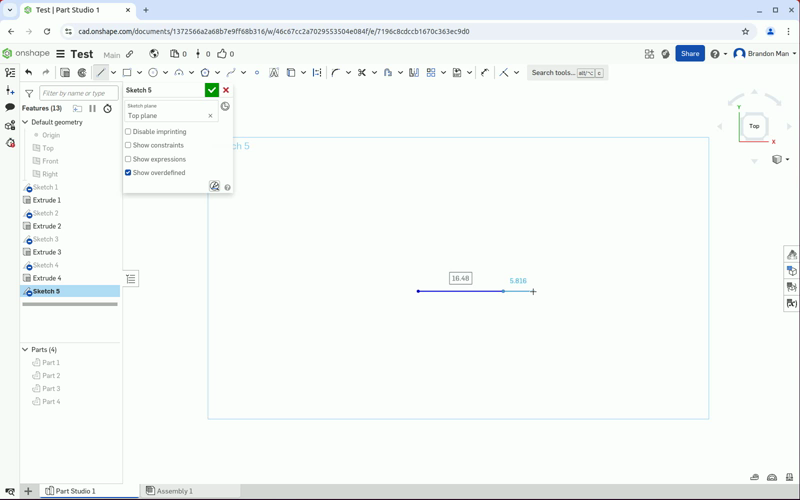
mouse_move(503, 282)
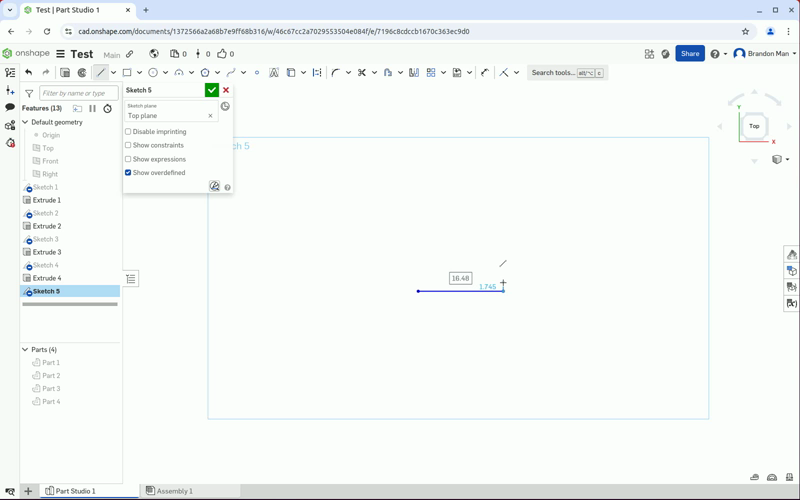
click(503, 282)
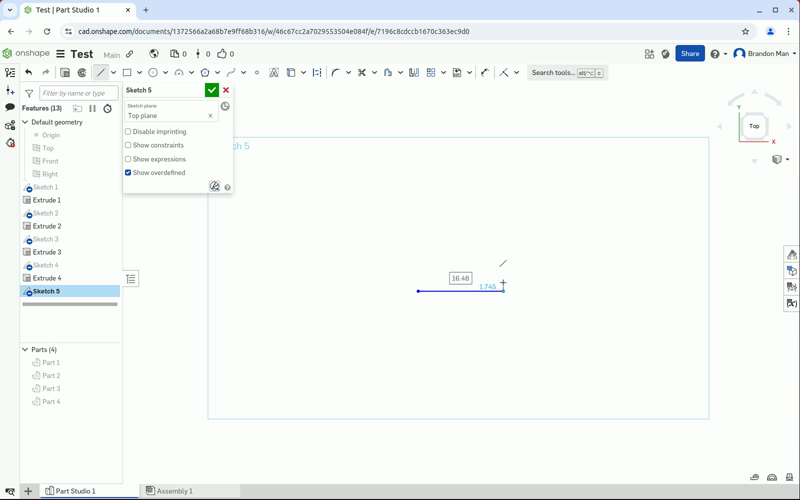
key_up(shift)
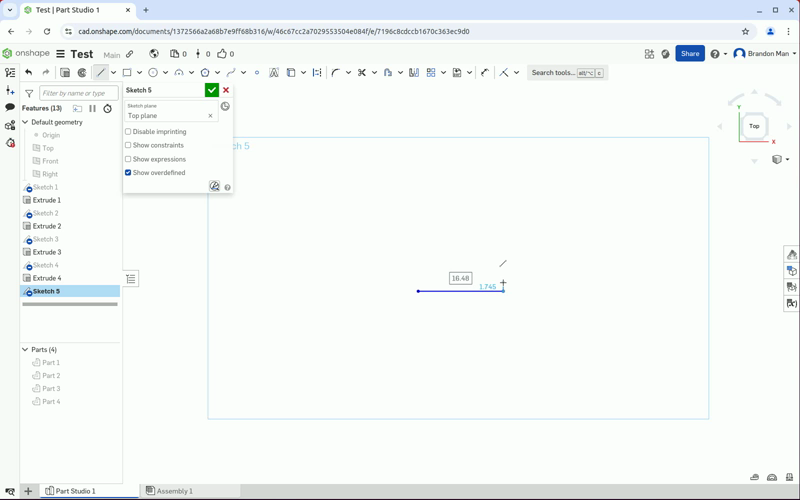
key_down(shift)
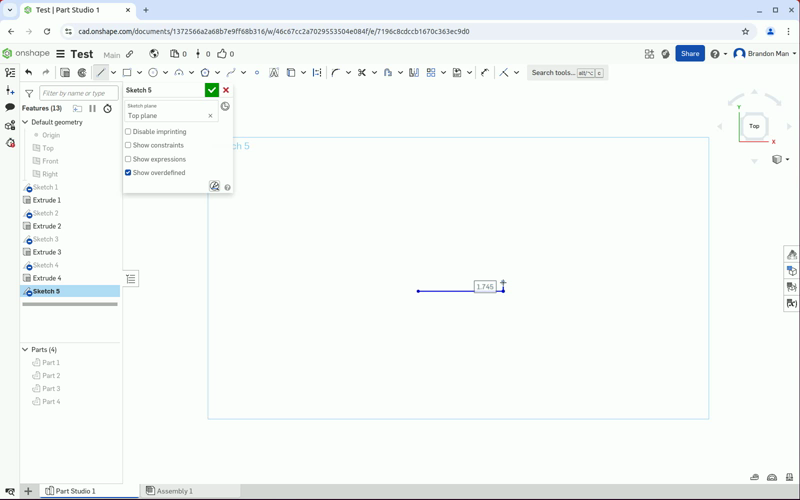
mouse_move(418, 282)
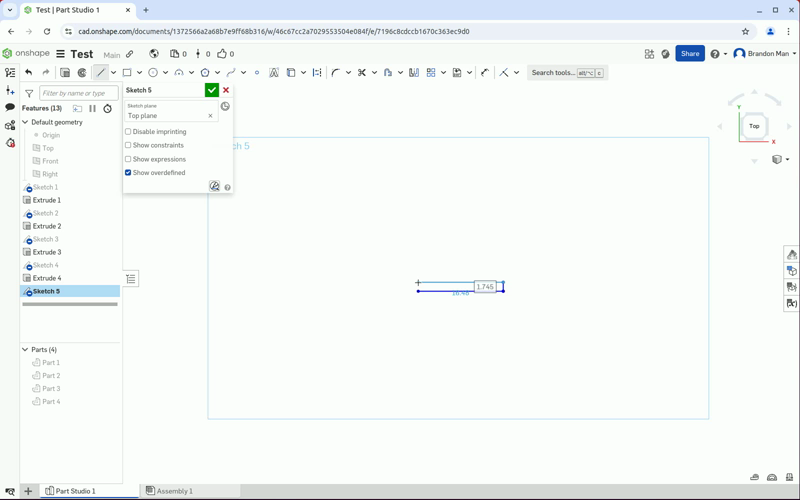
click(418, 282)
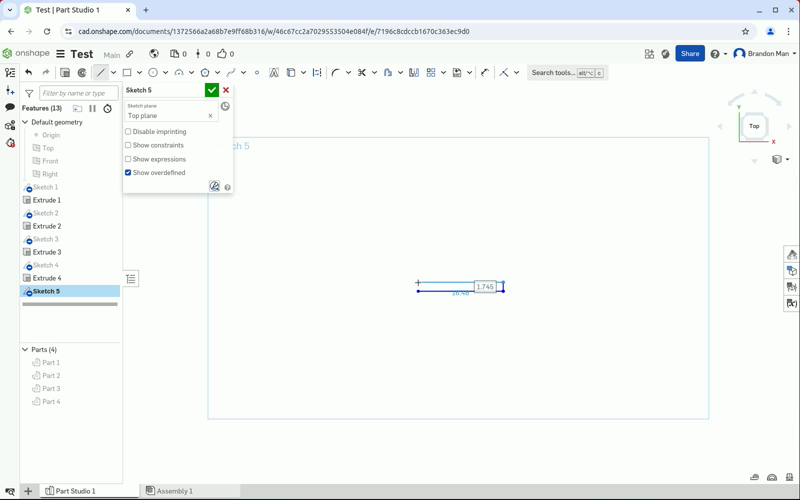
key_up(shift)
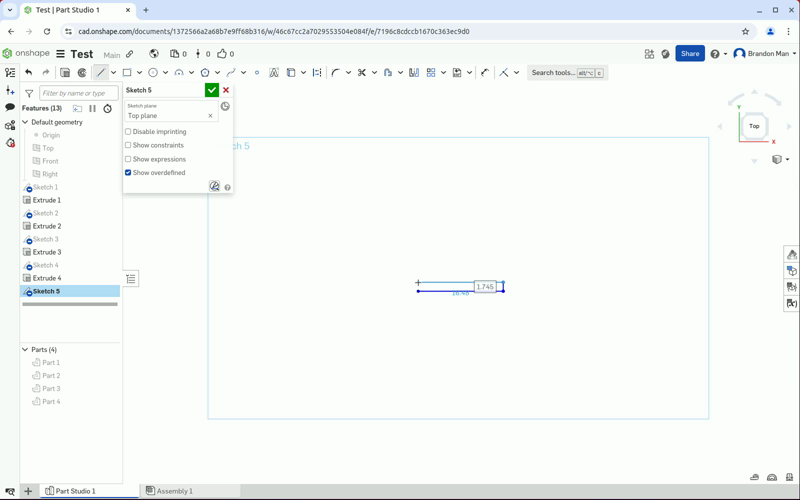
mouse_move(448, 282)
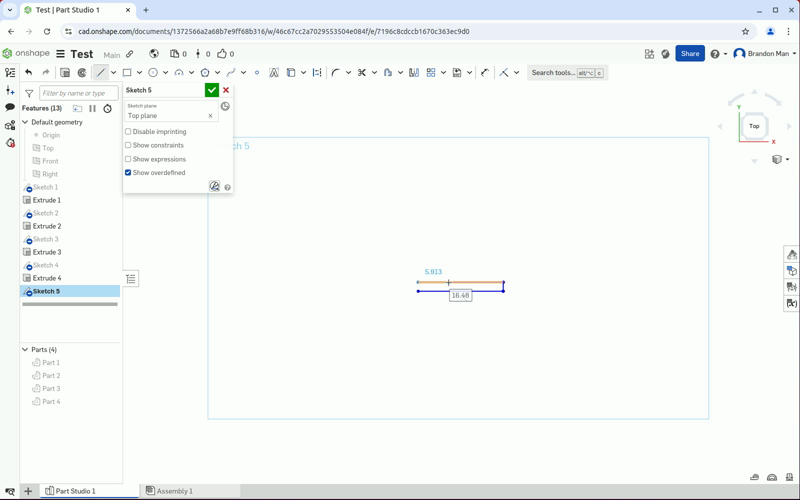
key_down(shift)
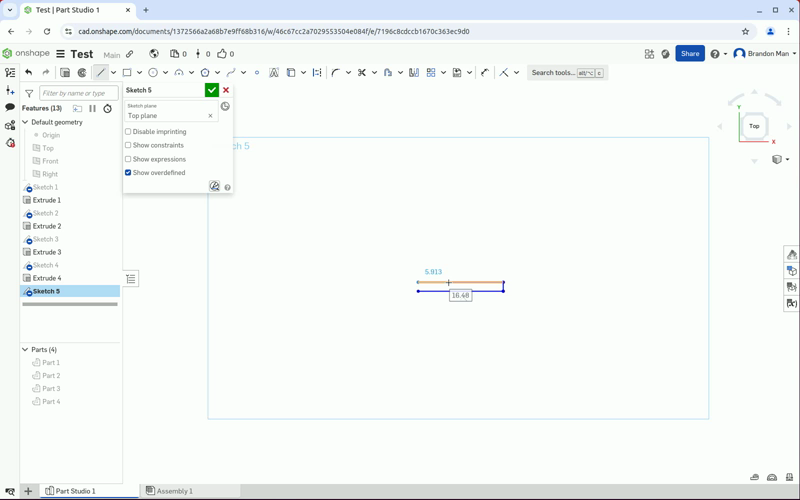
mouse_move(418, 291)
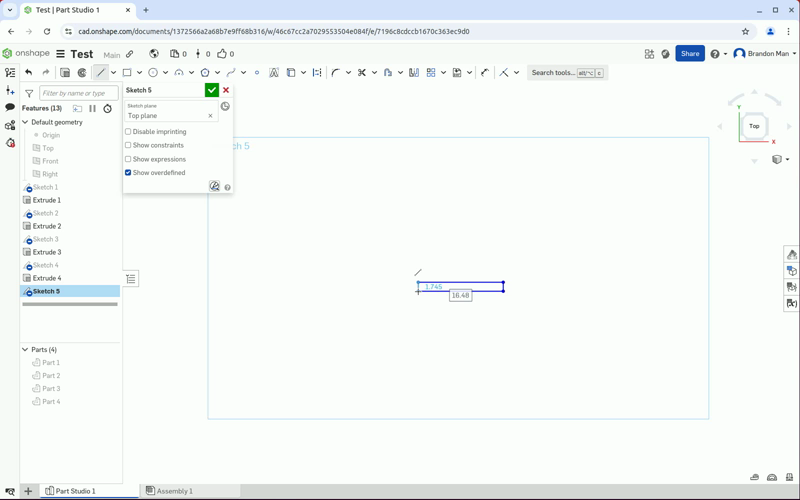
key_up(shift)
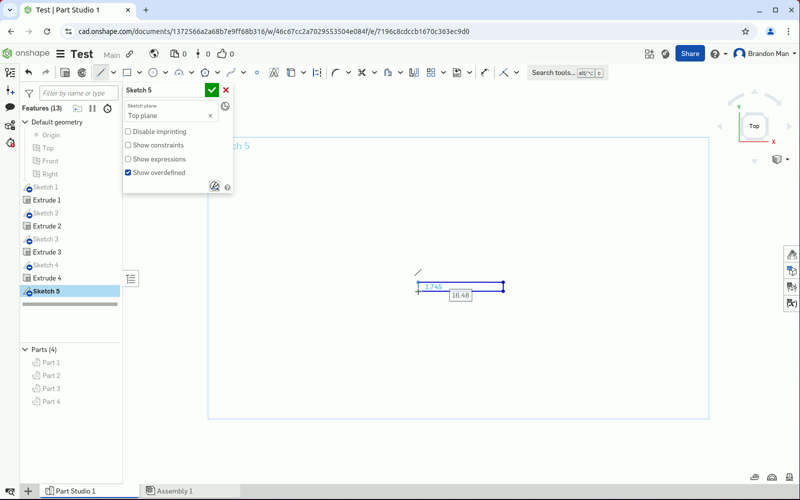
click(418, 291)
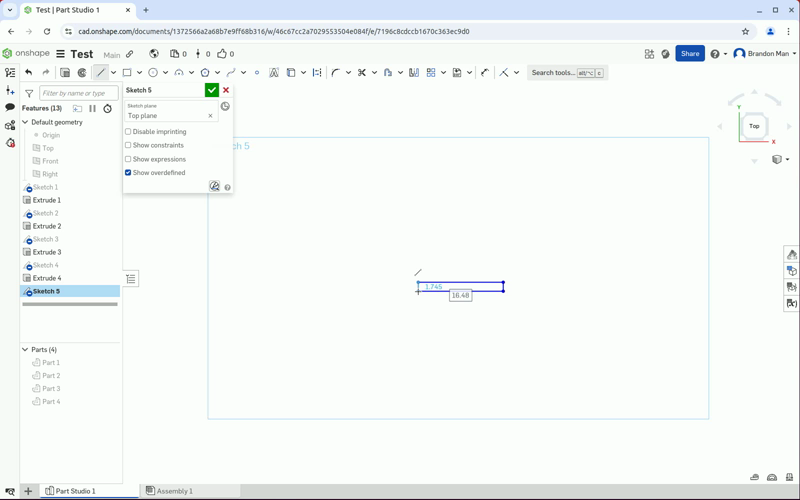
key(esc)
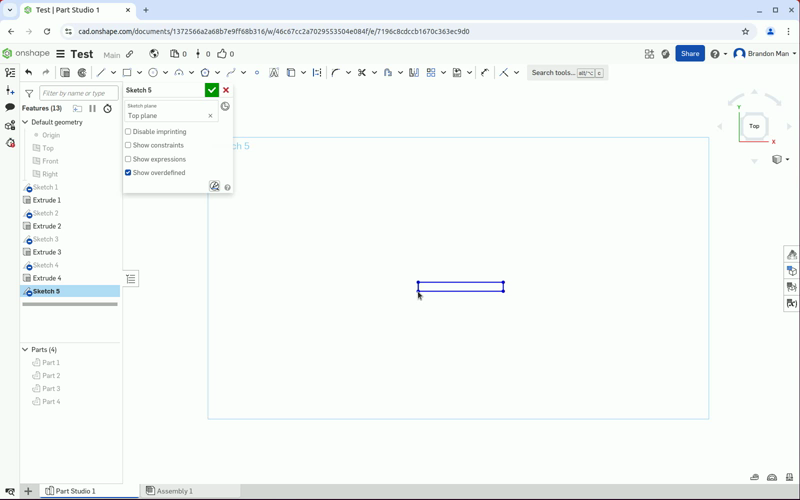
mouse_move(497, 283)
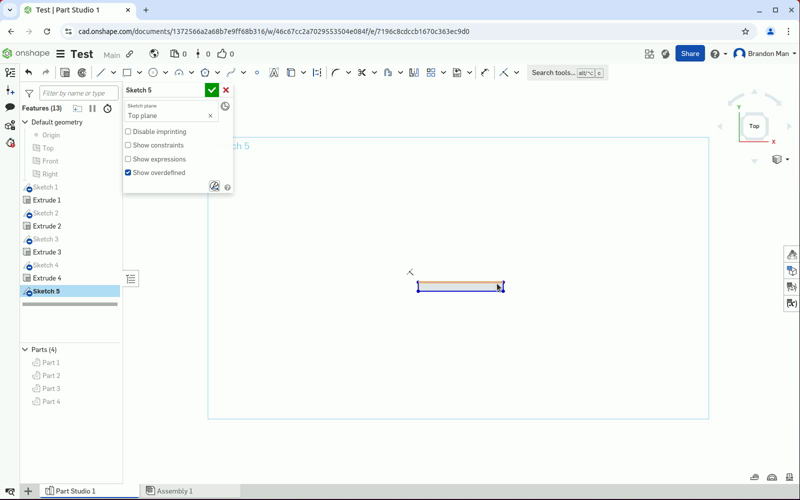
scroll(6)
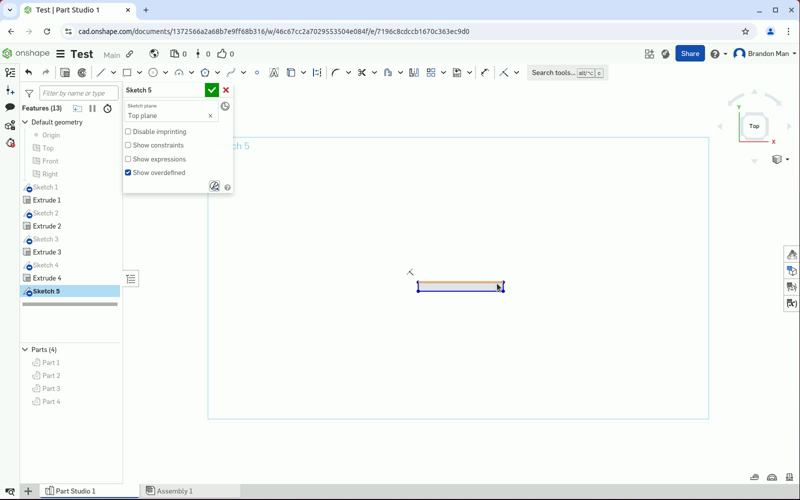
scroll(6)
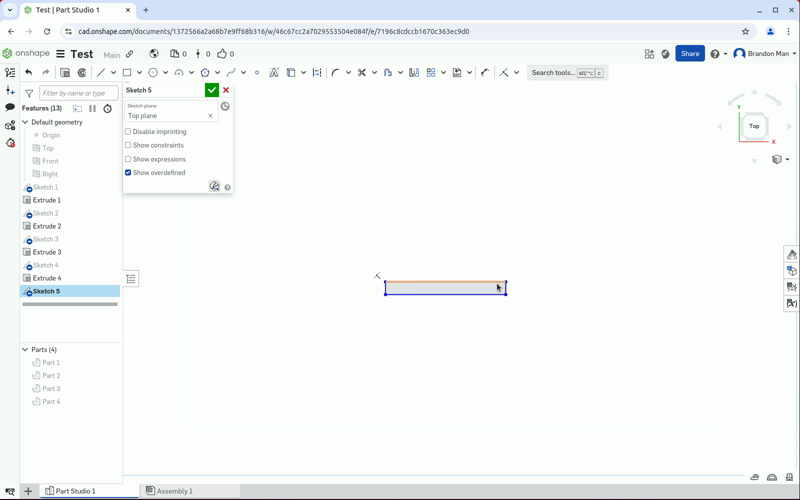
scroll(6)
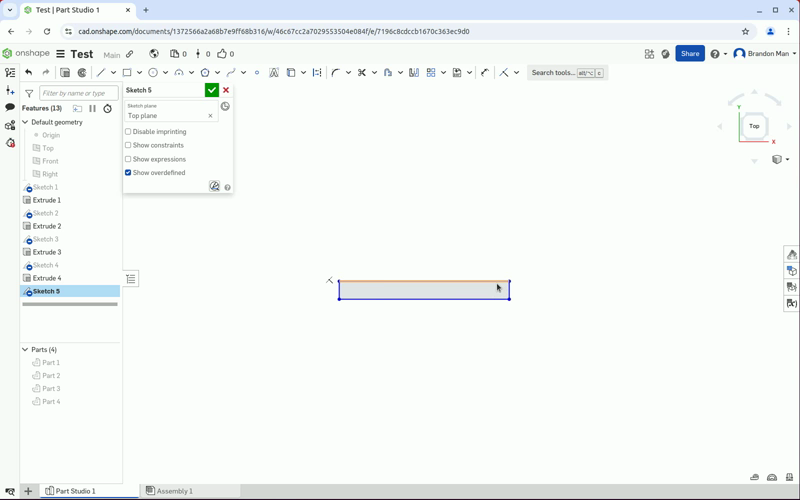
scroll(6)
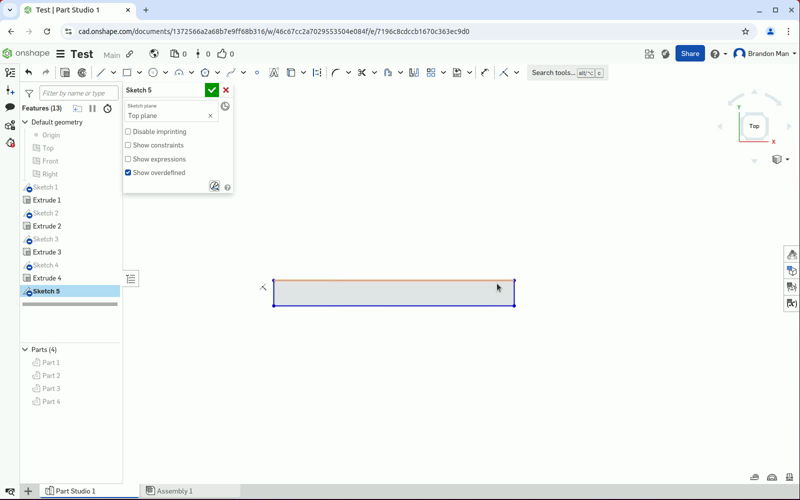
scroll(6)
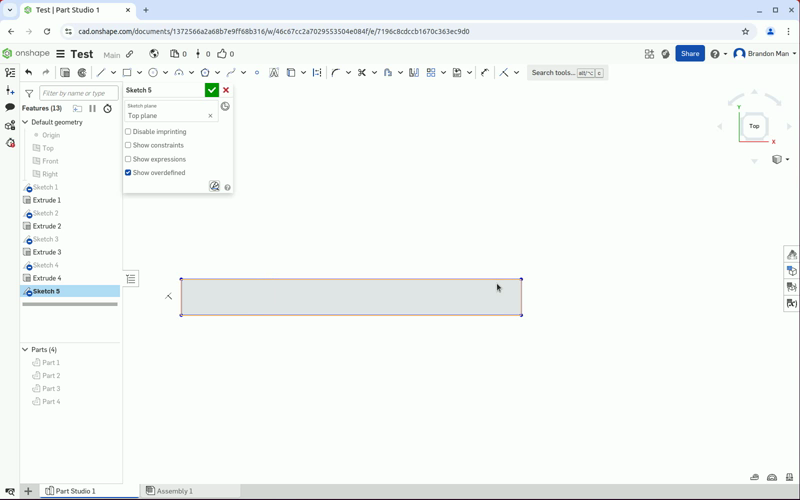
scroll(6)
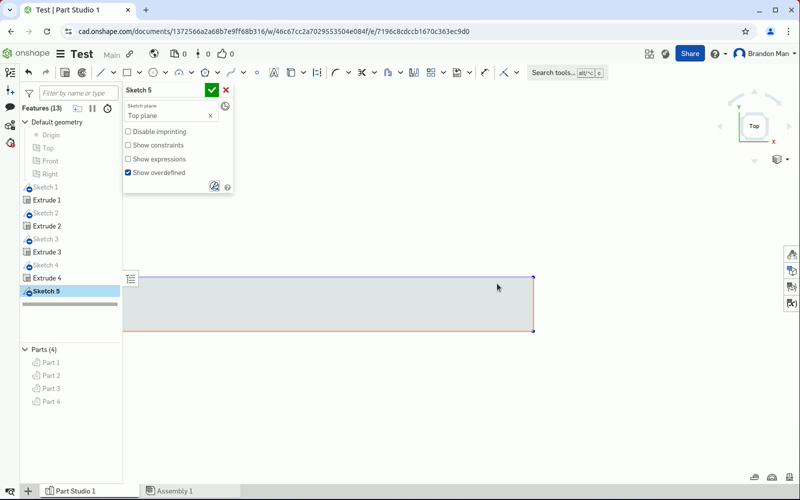
scroll(6)
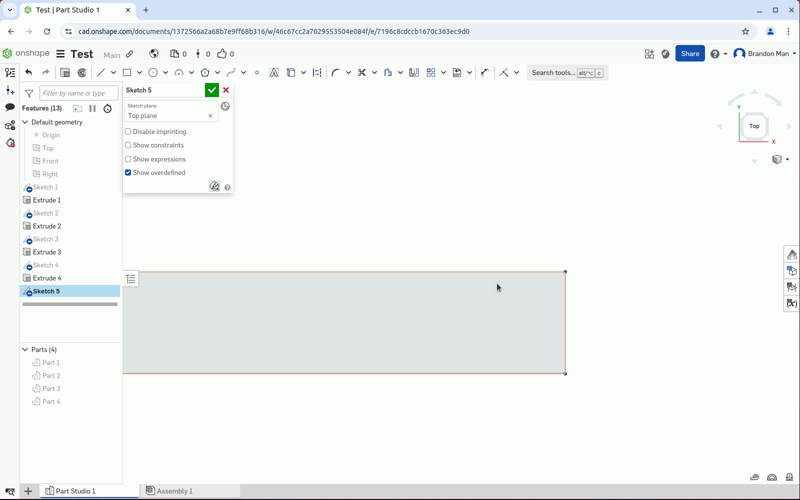
click(497, 283)
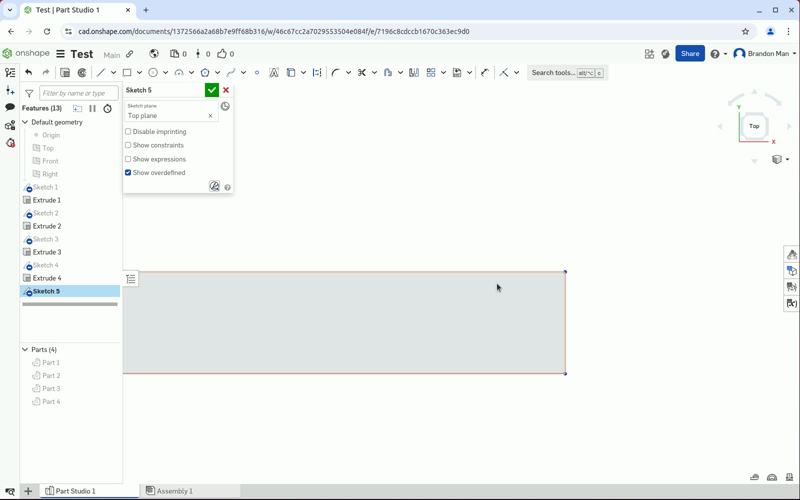
scroll(-6)
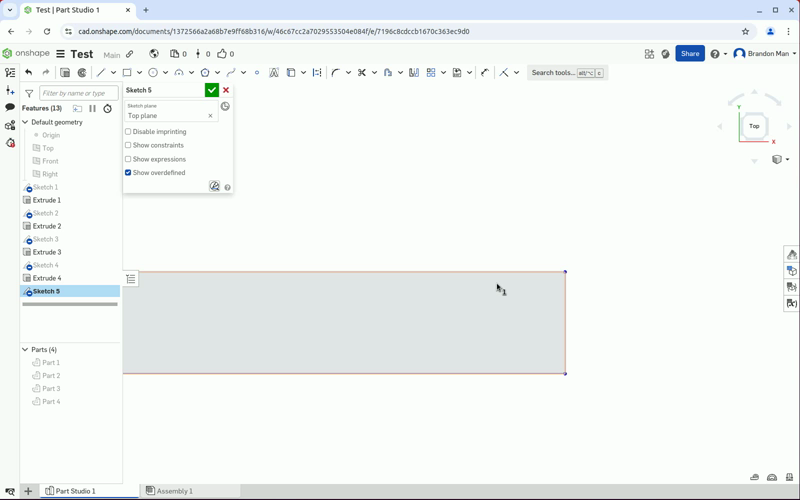
scroll(-6)
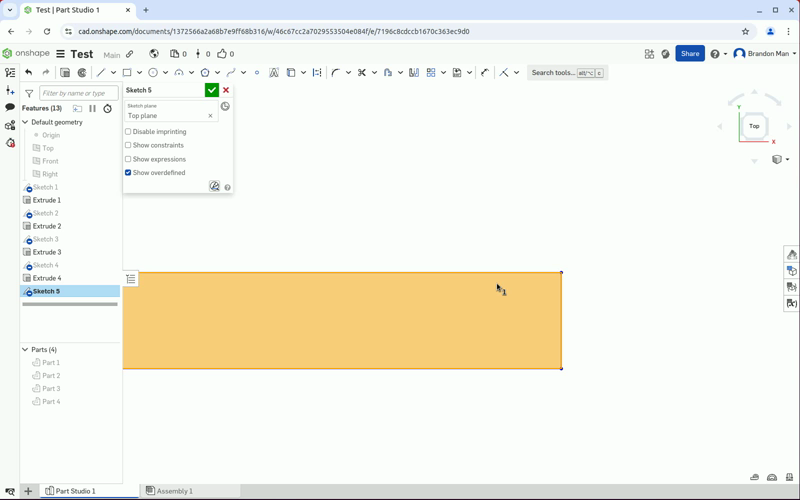
scroll(-6)
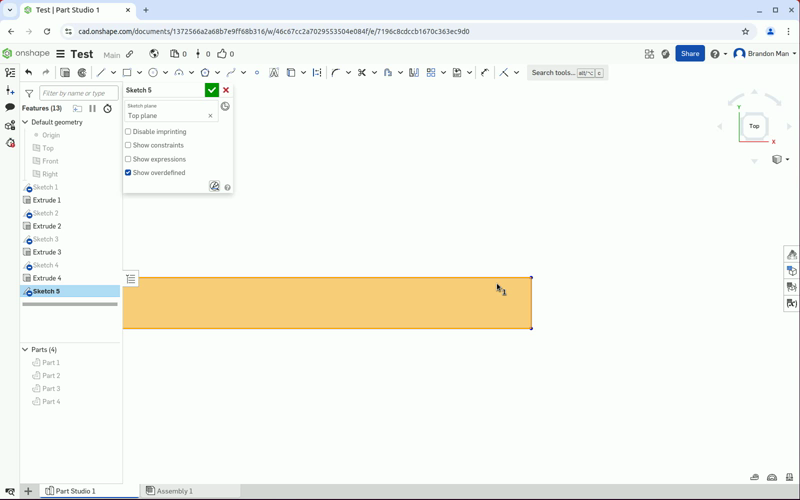
scroll(-6)
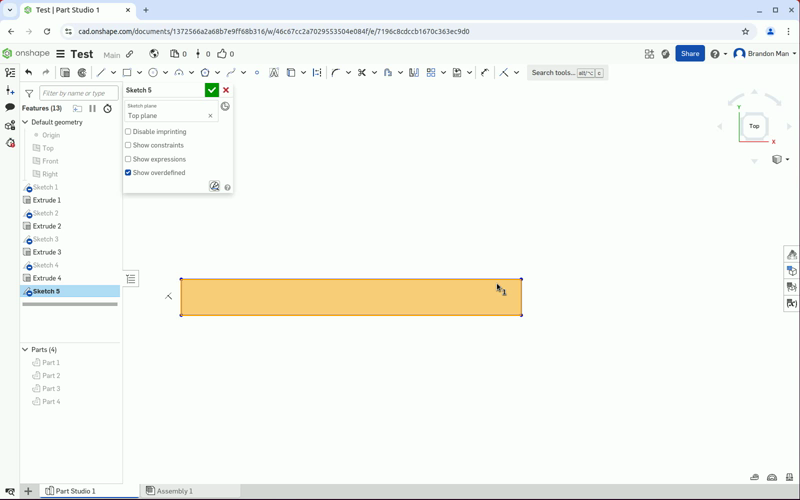
scroll(-6)
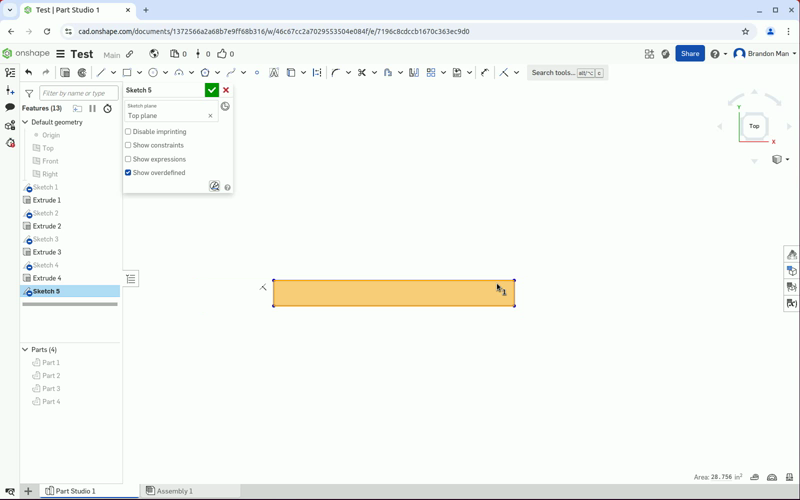
scroll(-6)
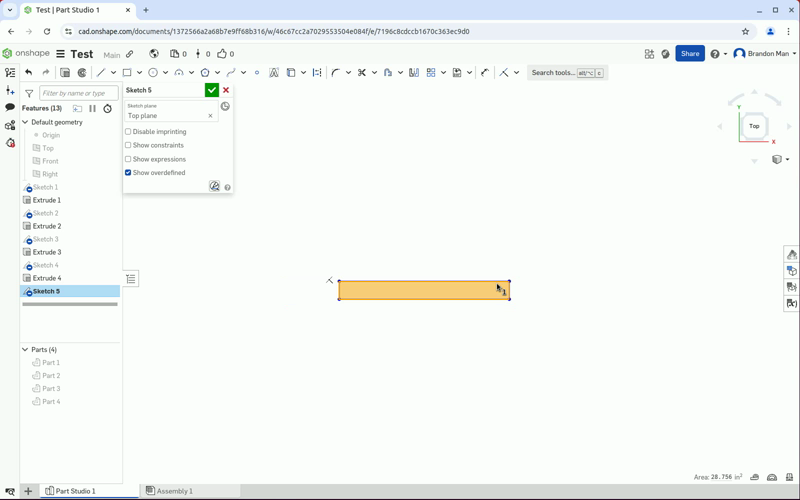
scroll(-6)
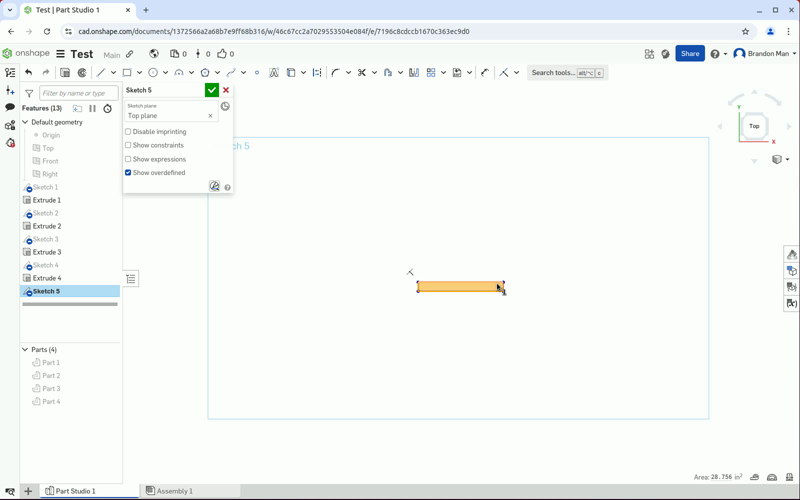
mouse_move(73, 352)
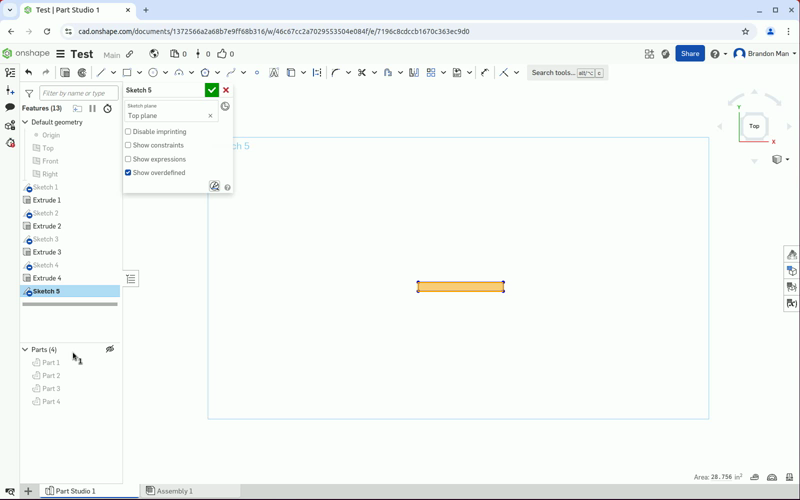
key(shift+y)
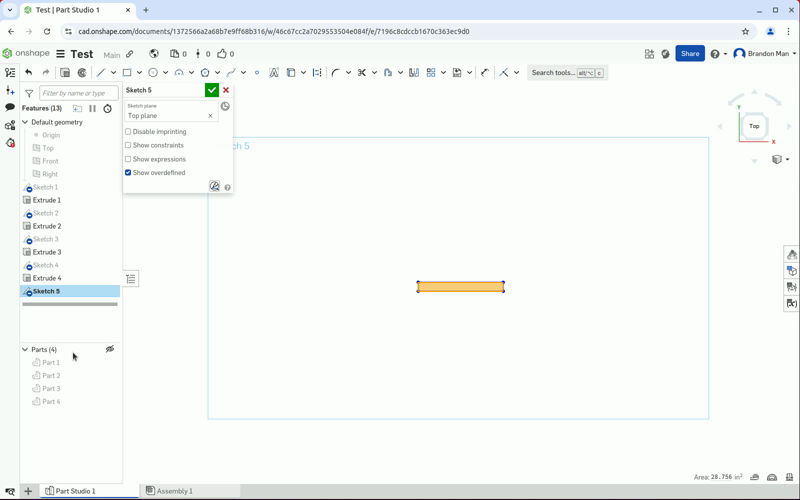
key(shift+e)
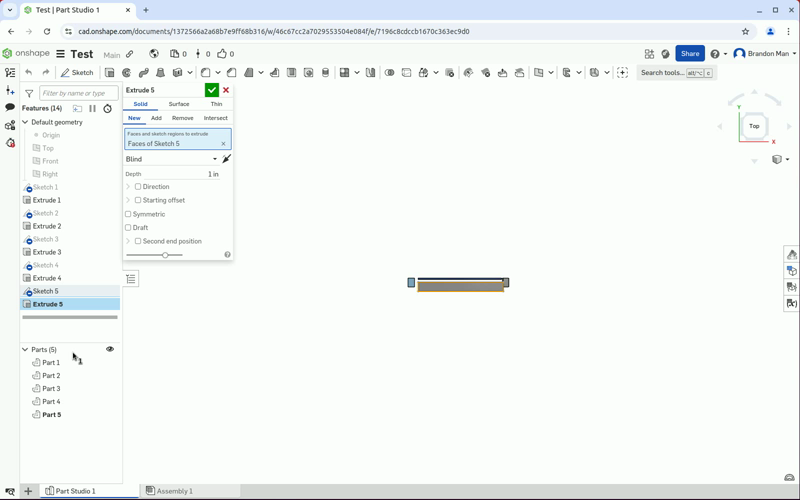
mouse_move(143, 106)
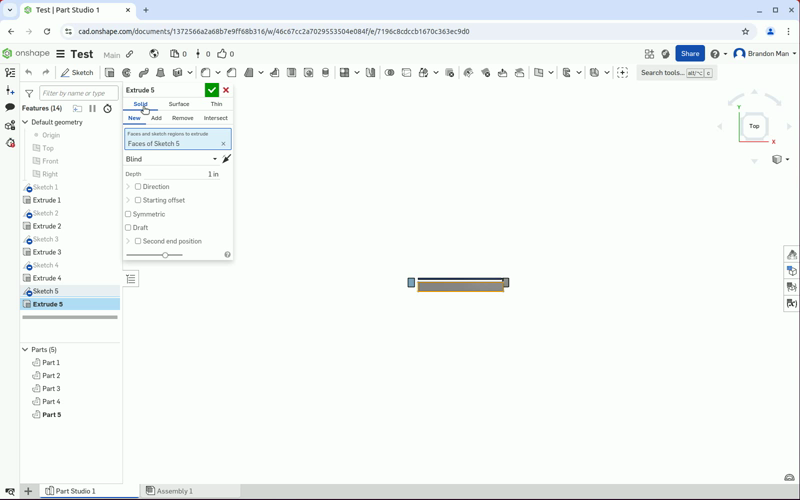
click(143, 106)
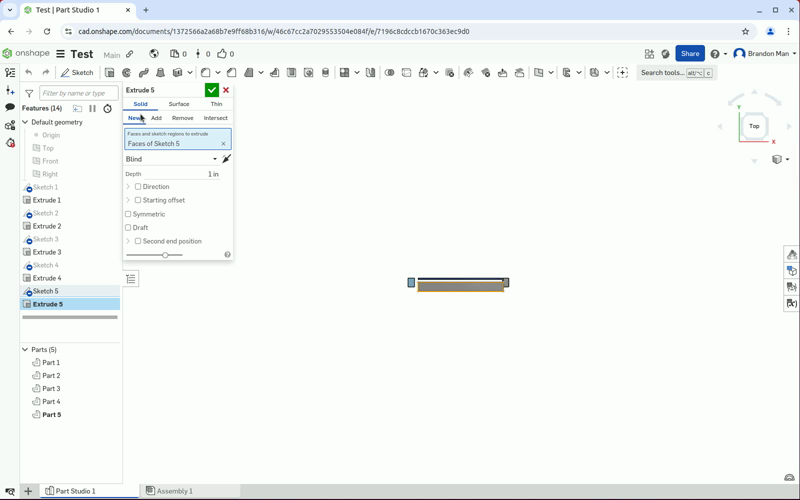
mouse_move(137, 120)
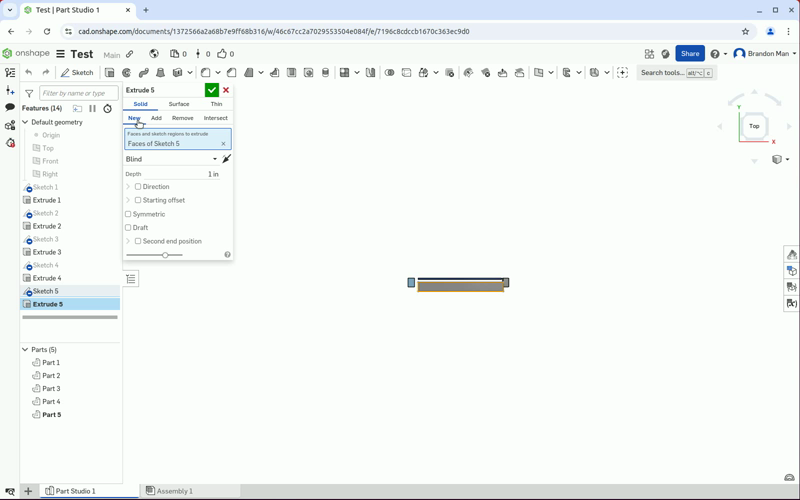
click(137, 120)
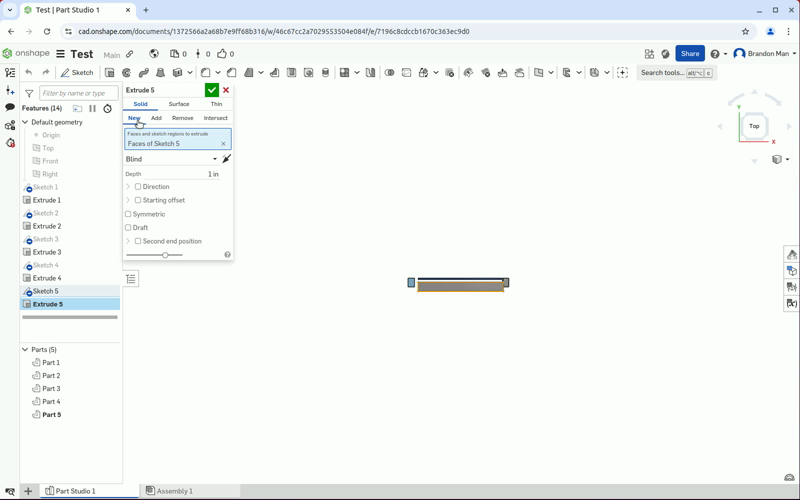
key(tab, 4)
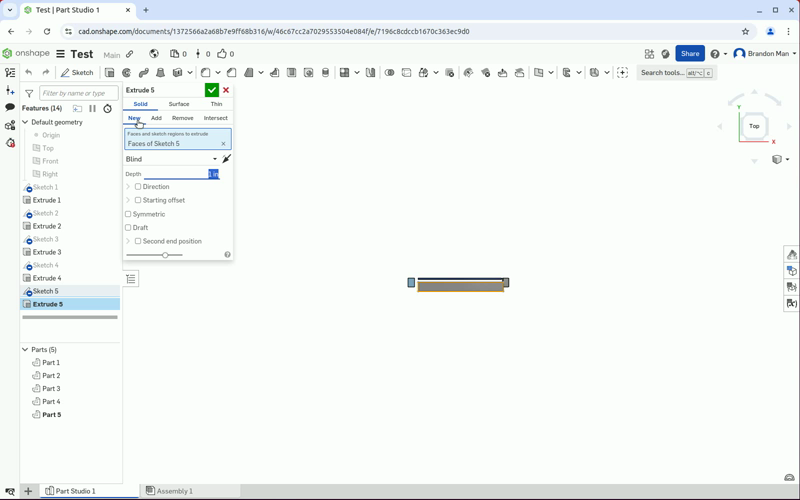
text(-15.646)
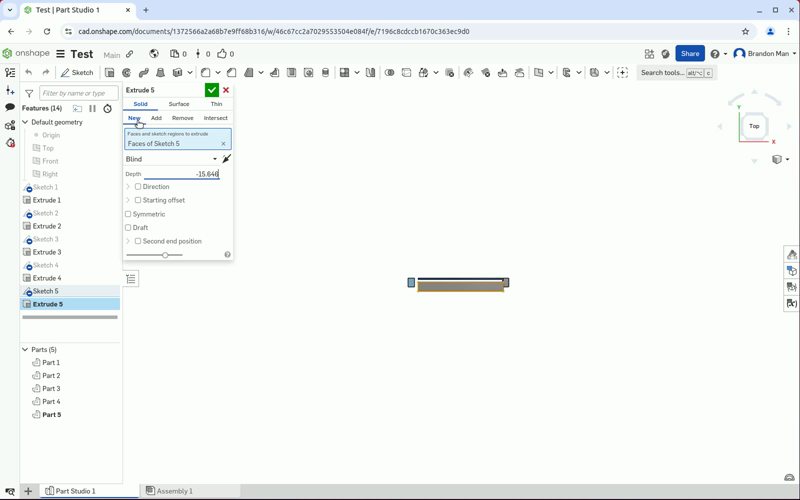
key(tab, 3)
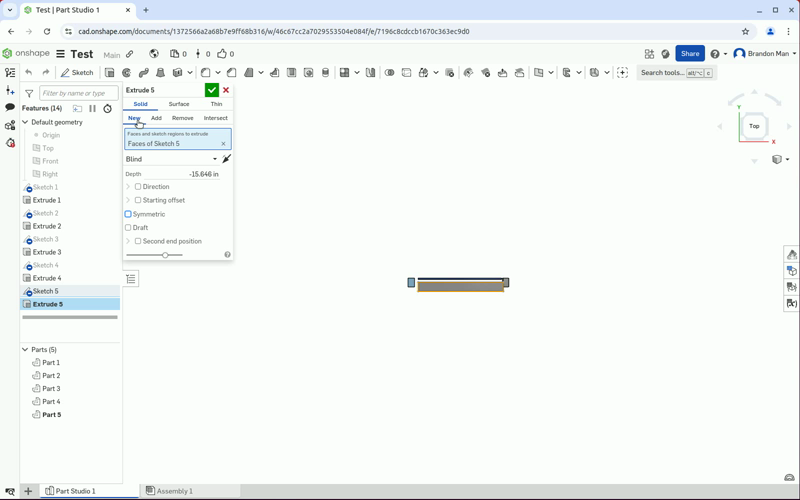
key(tab, 2)
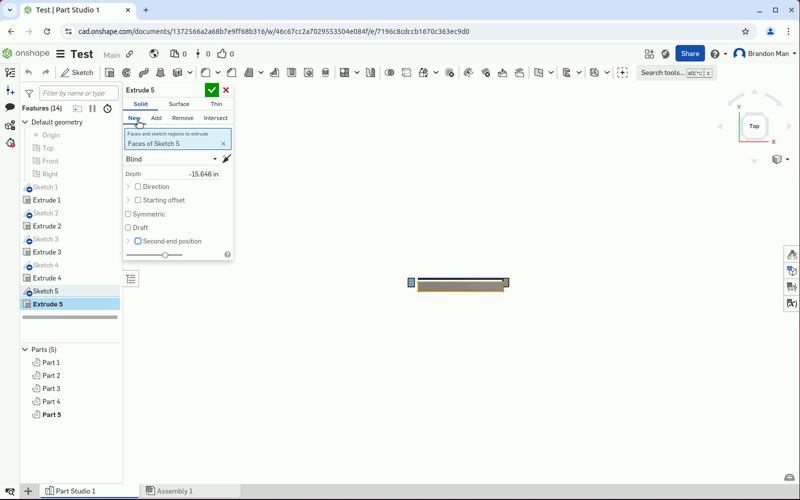
key(space)
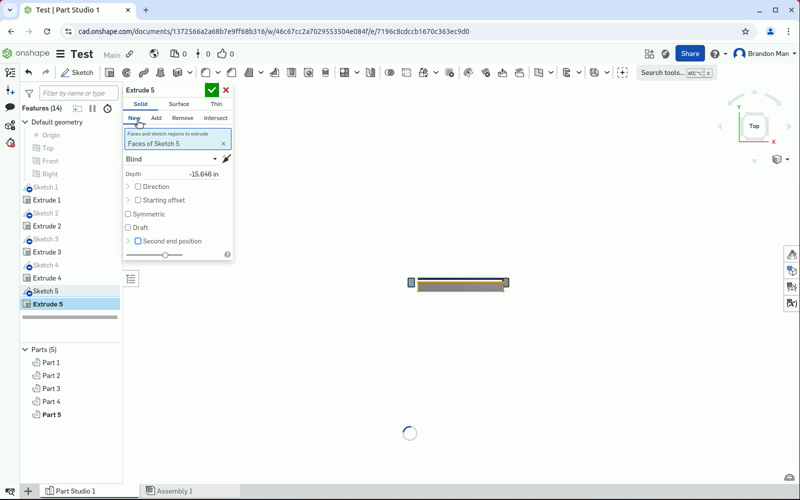
key(tab, 3)
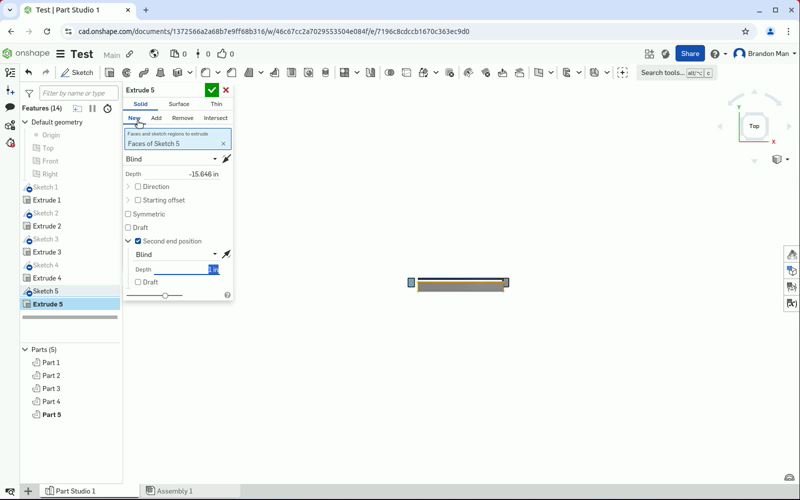
text(14.443)
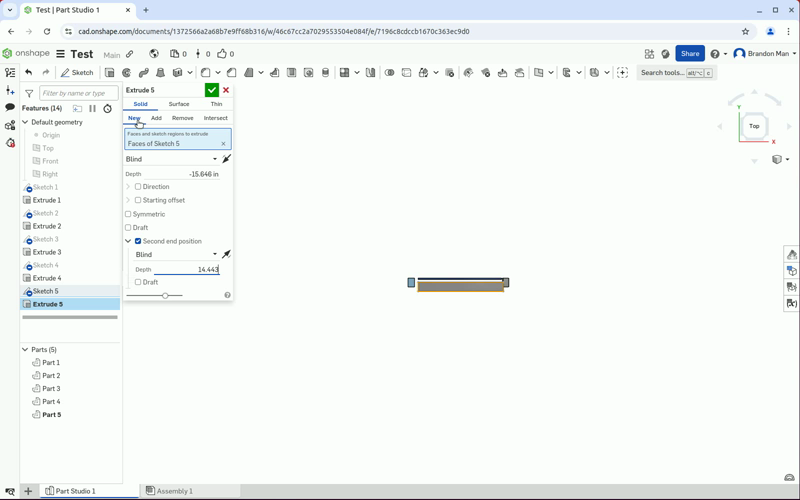
key(enter)
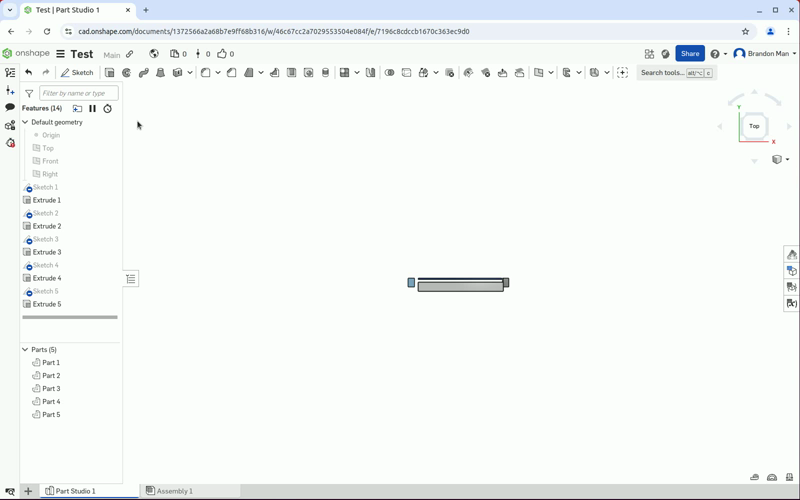
key(shift+h)
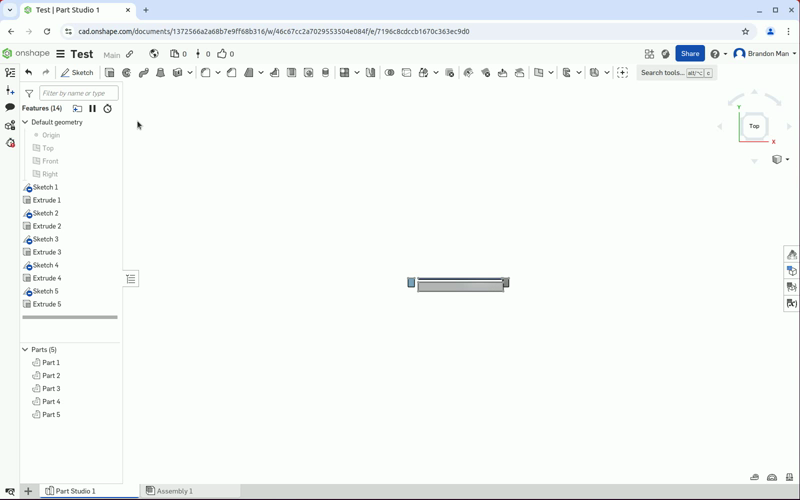
key(shift+h)
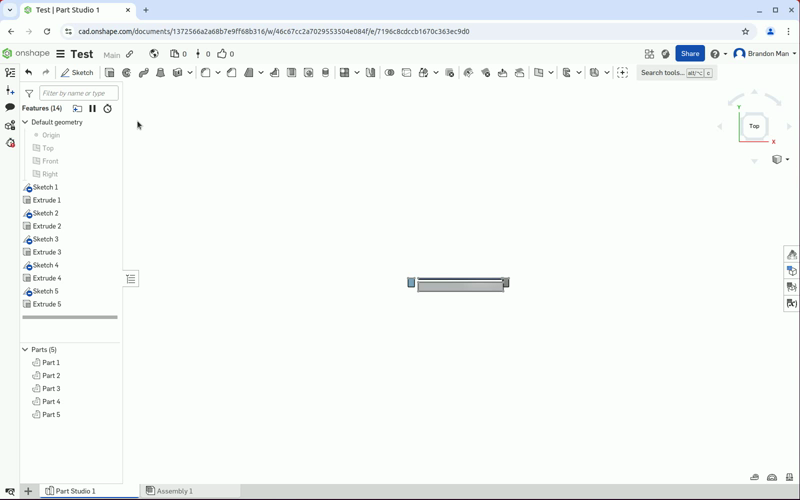
key(shift+7)
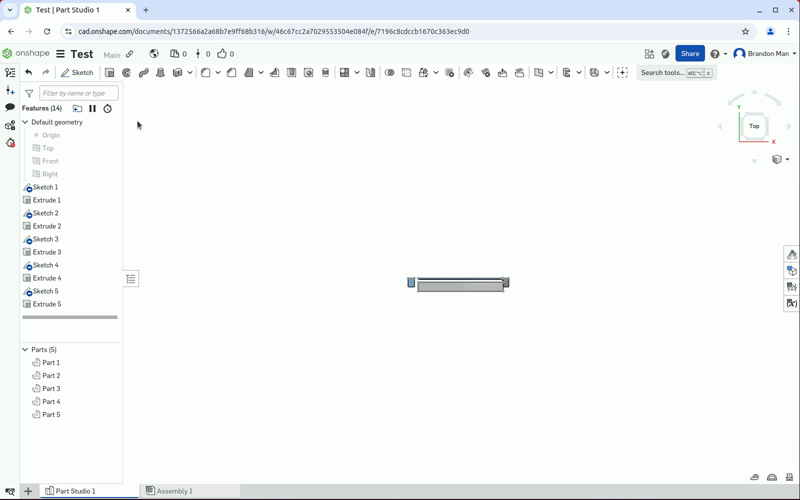
key(up, 3)
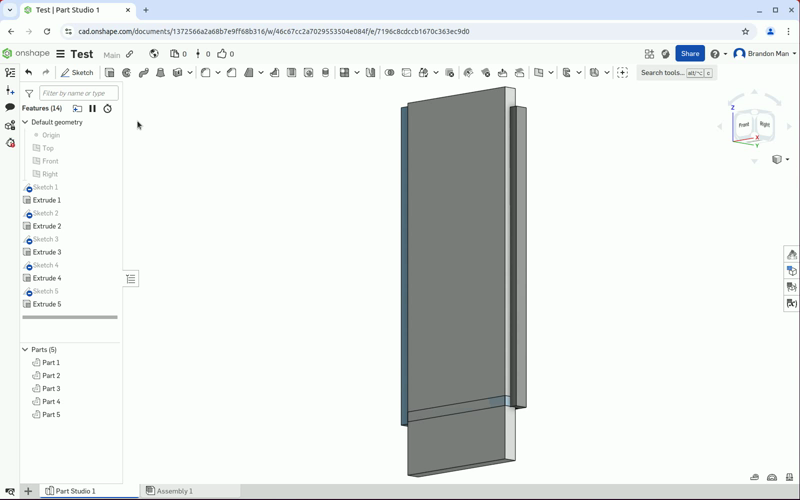
key(left, 3)
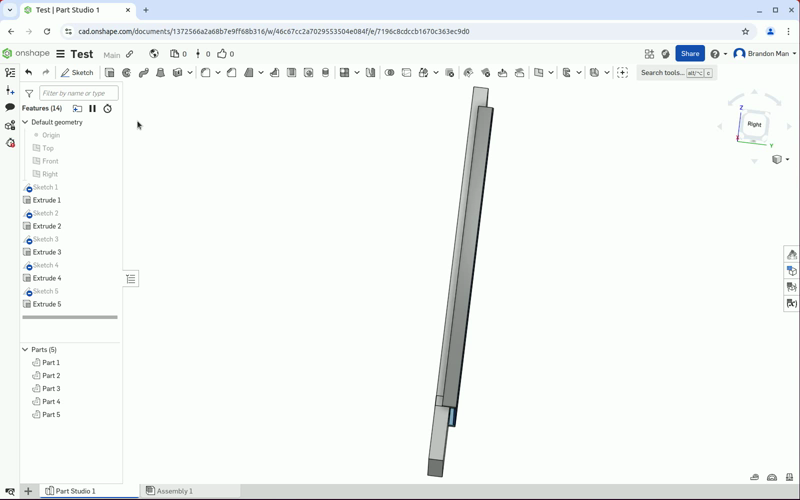
key(right, 3)
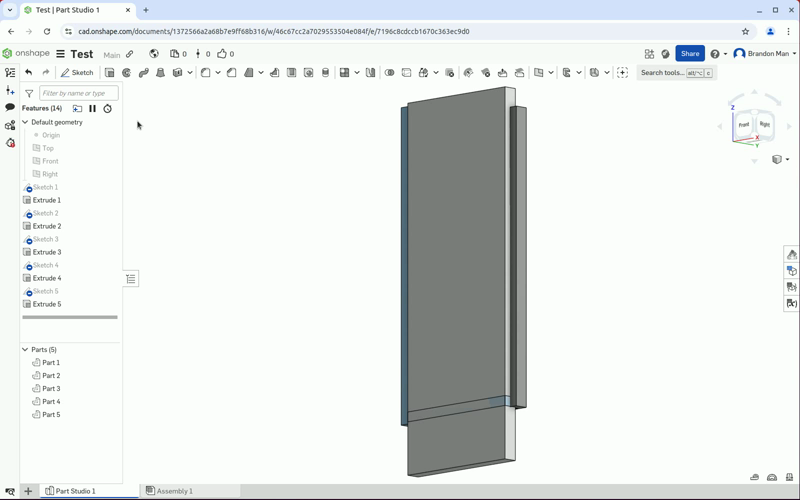
key(down, 3)
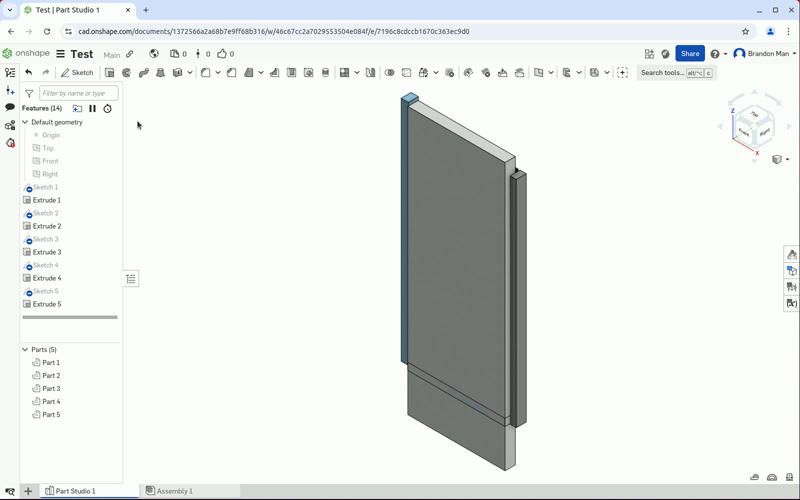
mouse_move(73, 189)
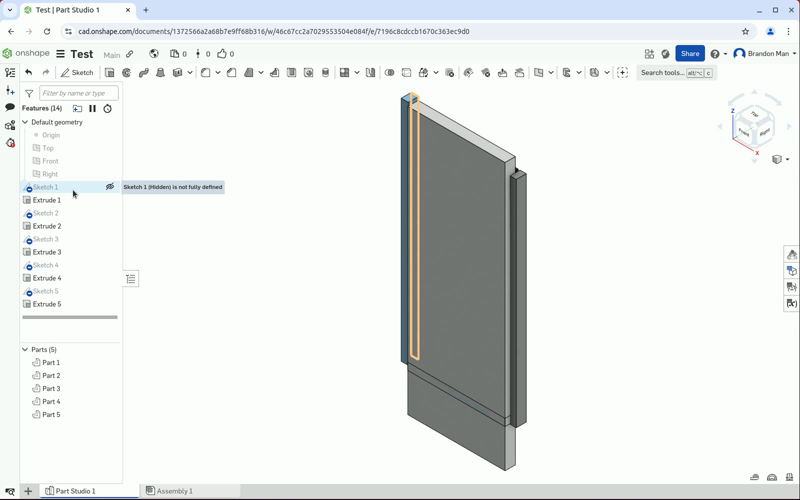
click(73, 189)